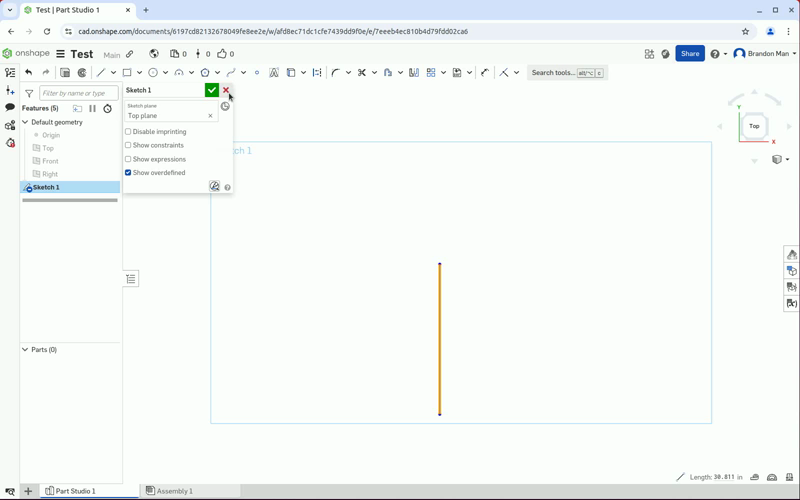
key(shift+h)
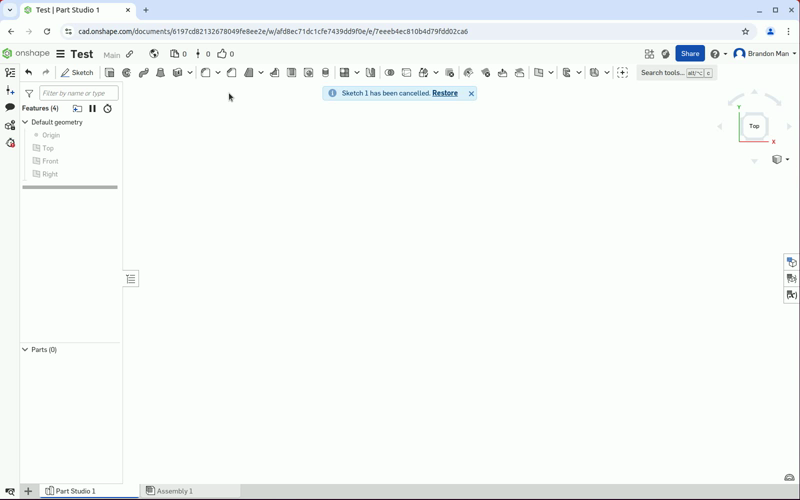
mouse_move(73, 352)
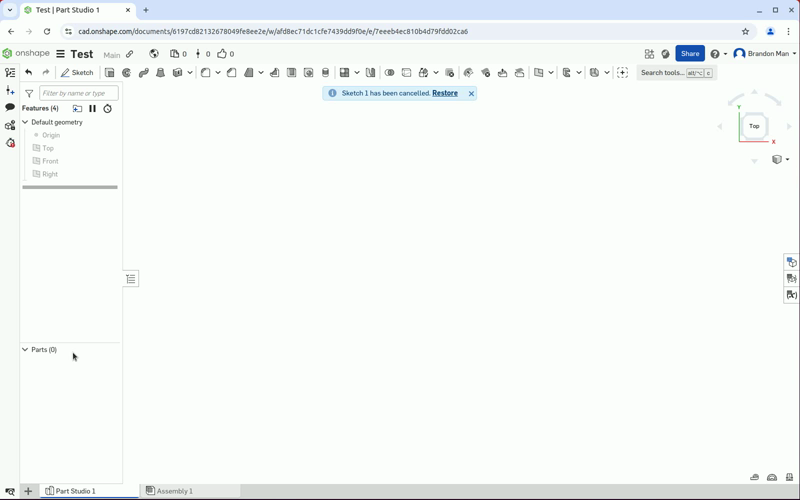
key(y)
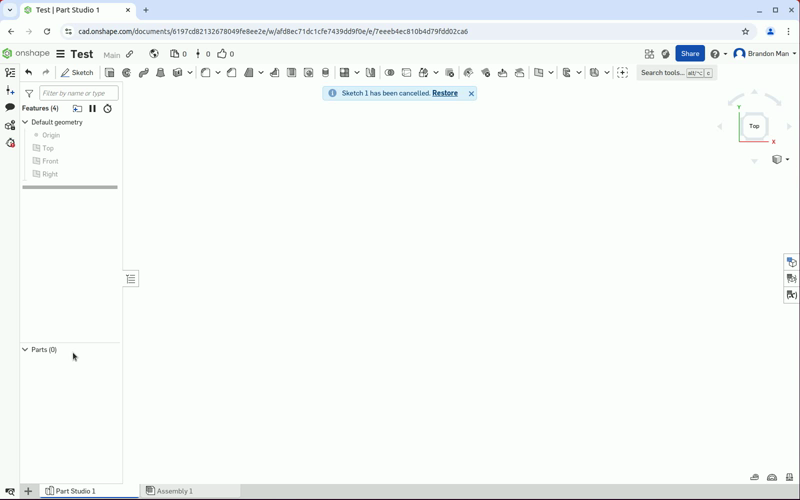
key(shift+p)
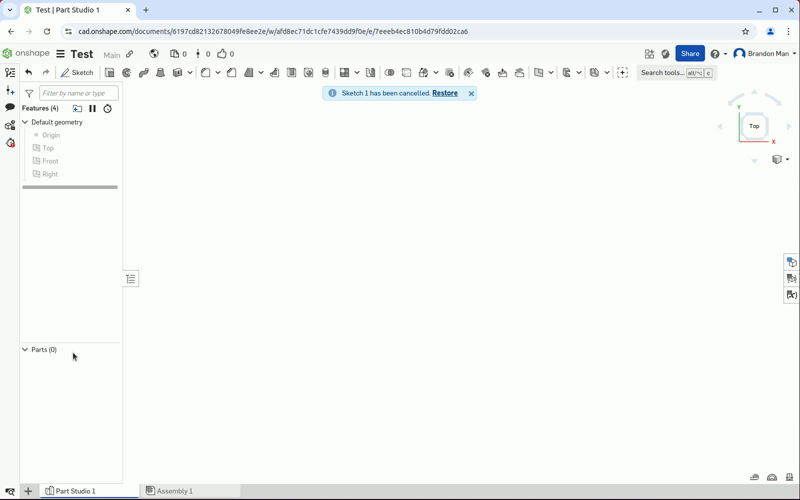
key(space)
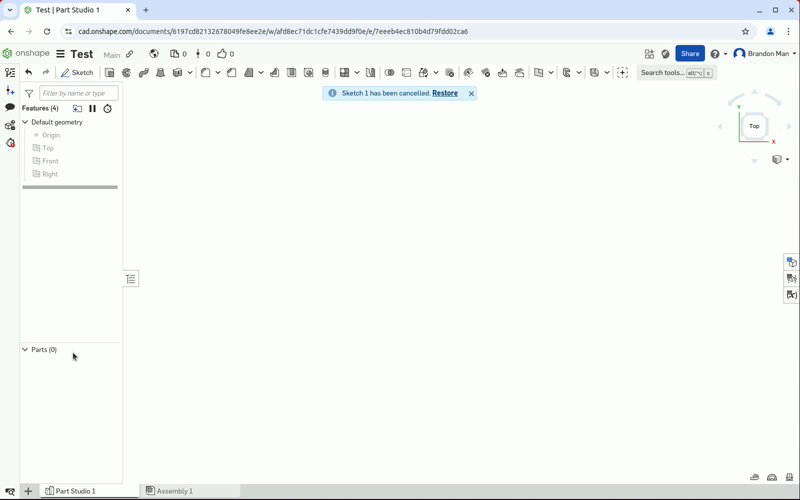
key_down(shift)
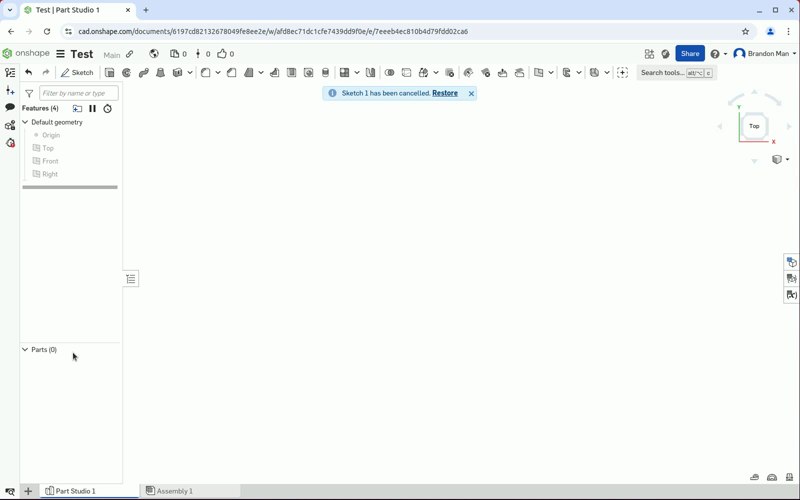
key(up)
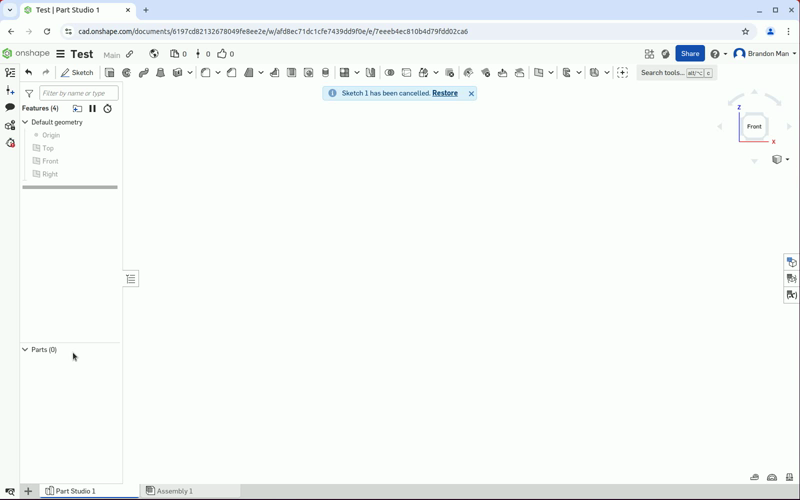
key_up(shift)
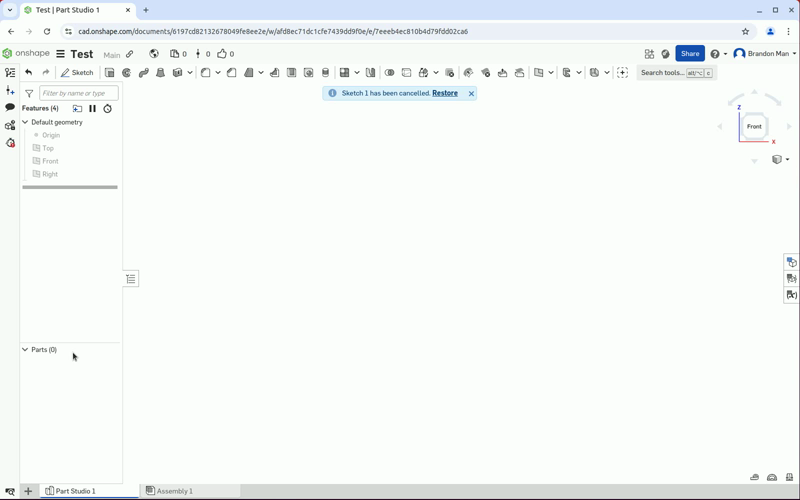
mouse_move(73, 352)
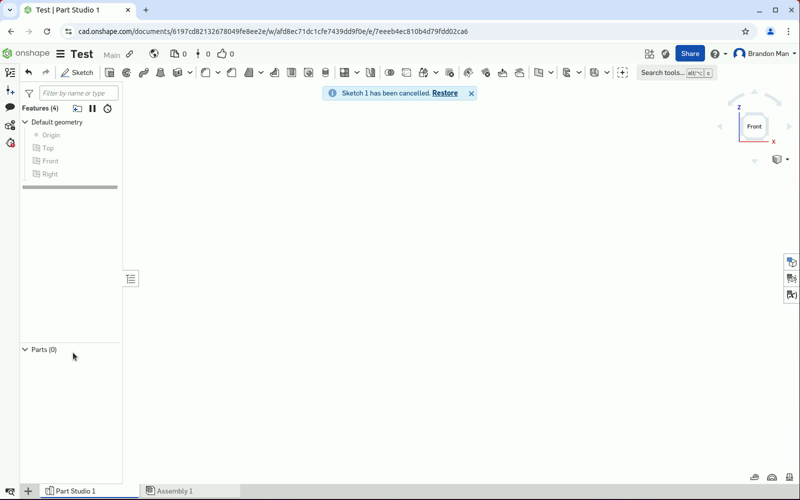
key(shift+y)
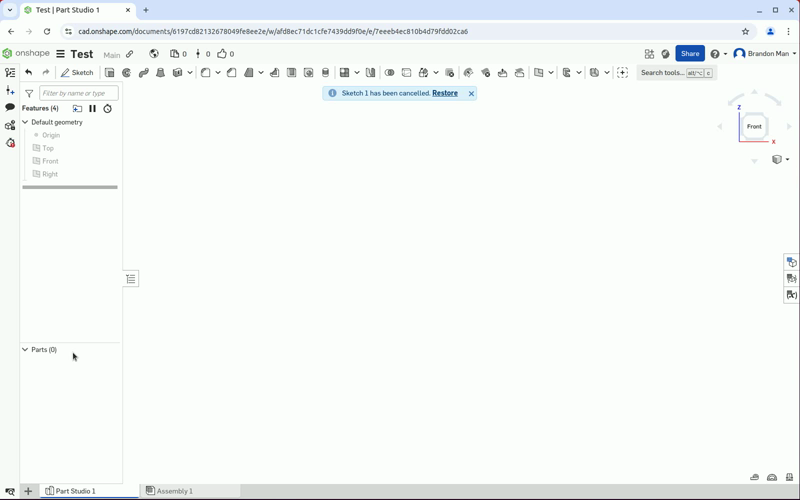
key(shift+s)
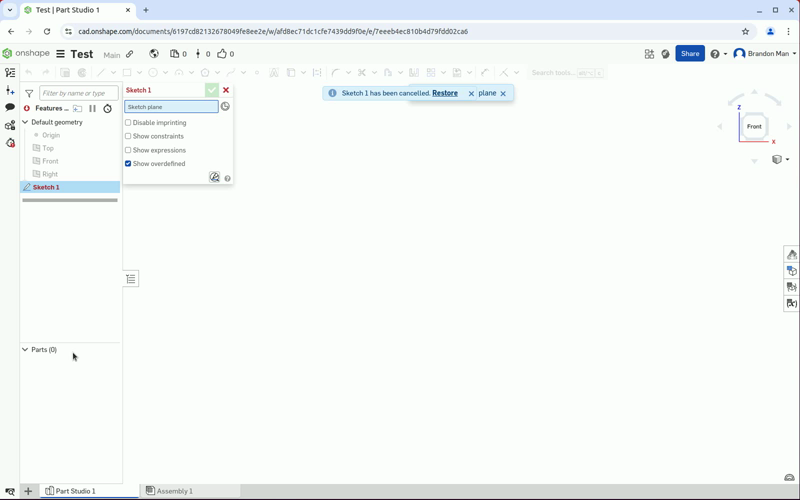
mouse_move(73, 163)
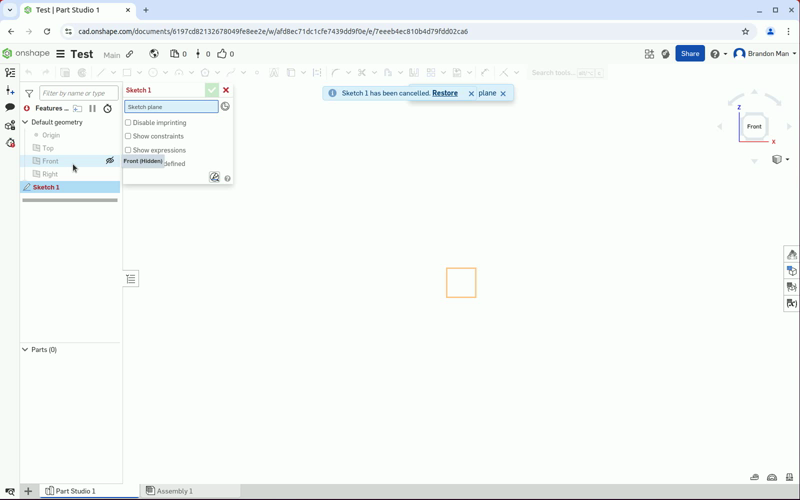
click(73, 163)
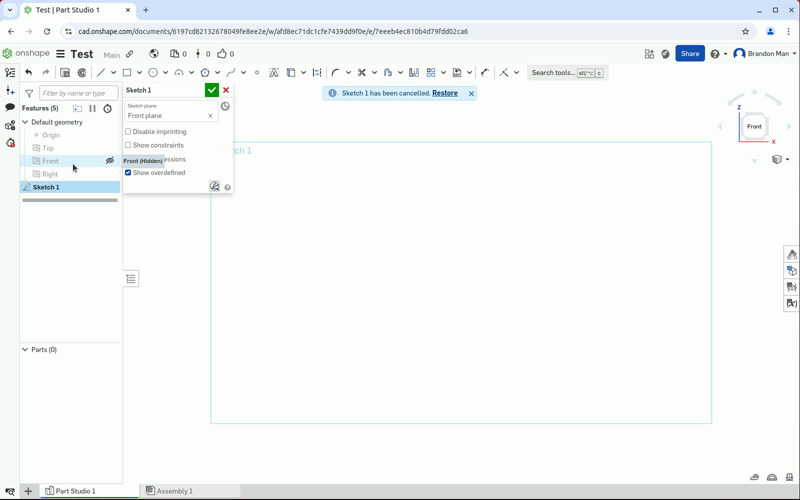
mouse_move(73, 352)
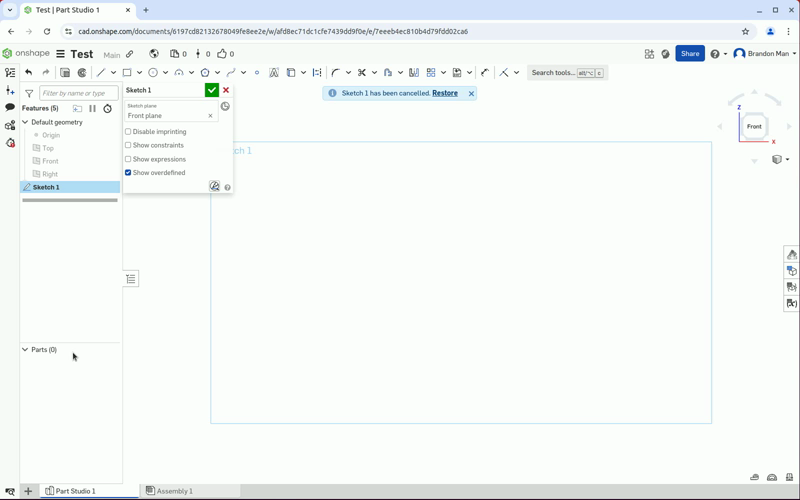
key(y)
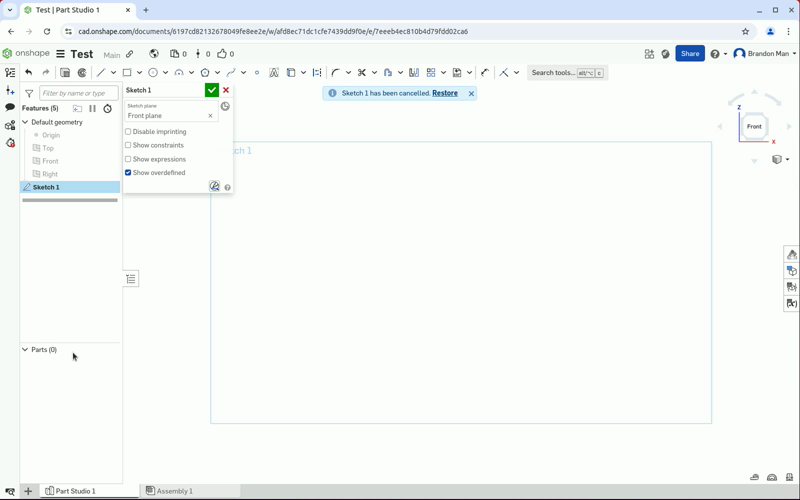
key(c)
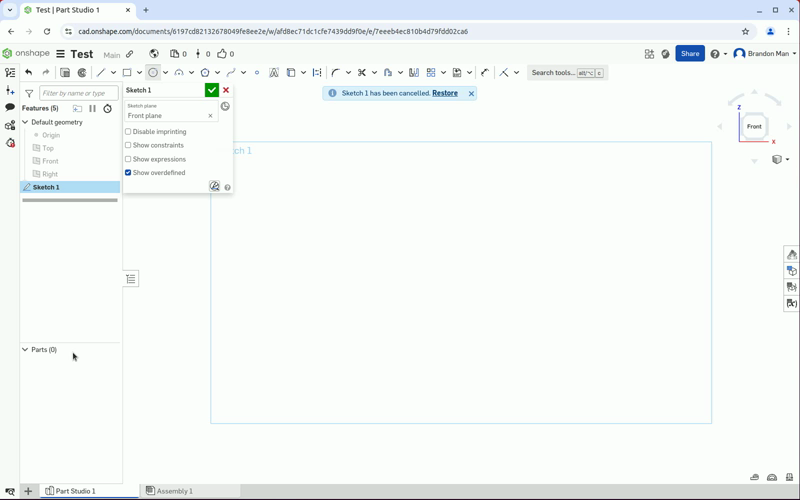
key_down(shift)
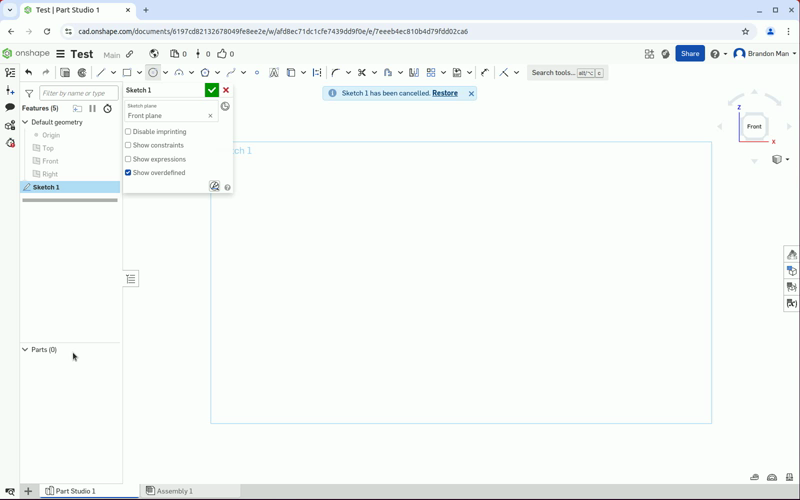
mouse_move(461, 282)
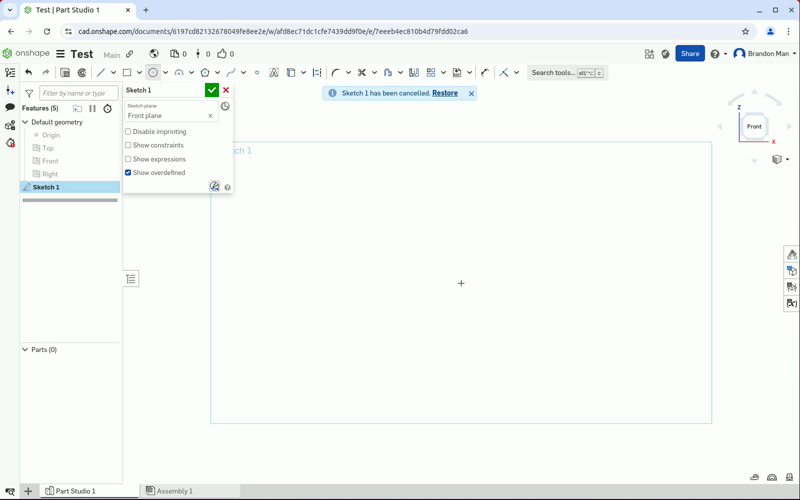
click(461, 282)
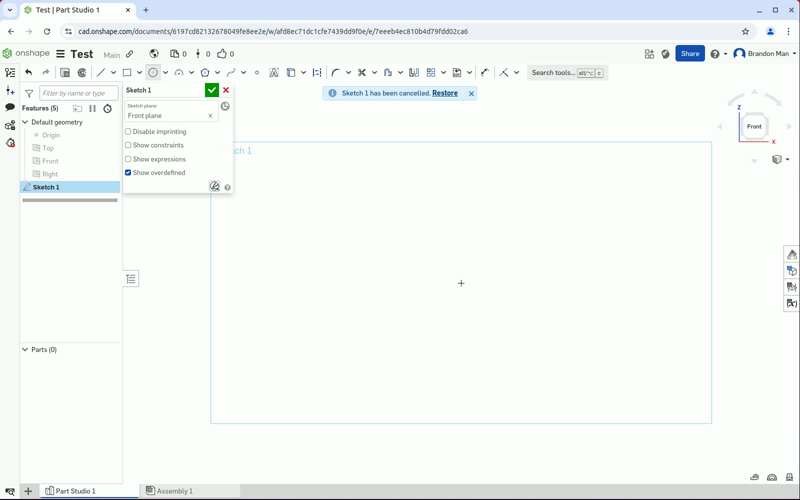
key_up(shift)
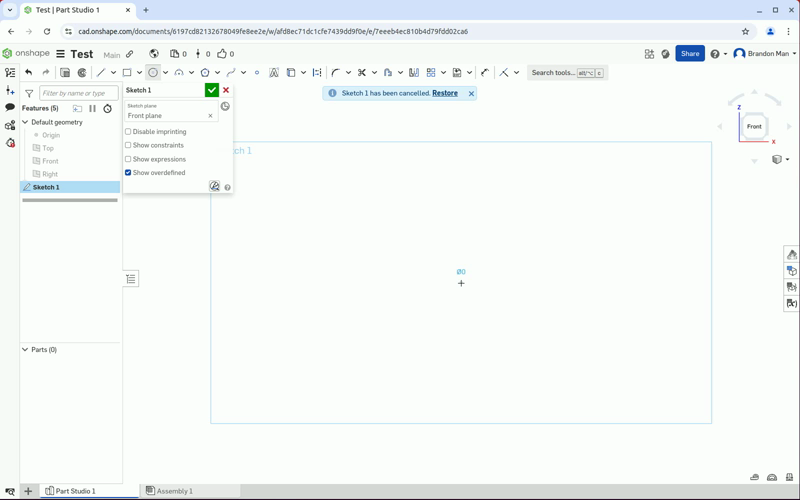
mouse_move(505, 282)
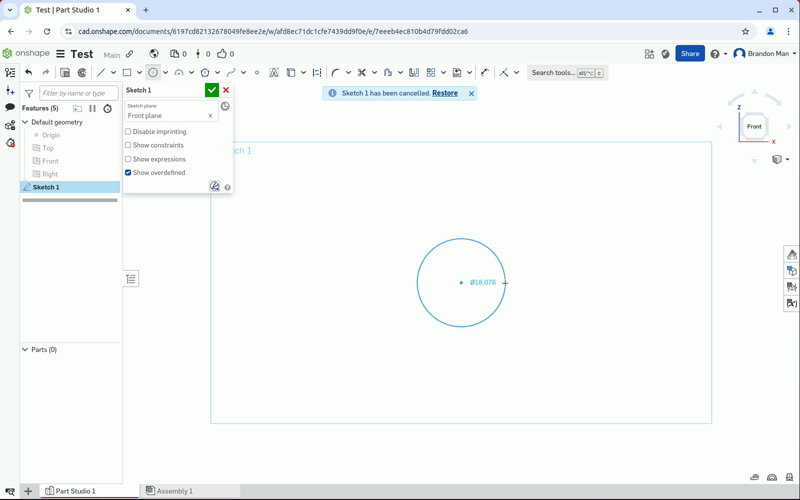
click(505, 282)
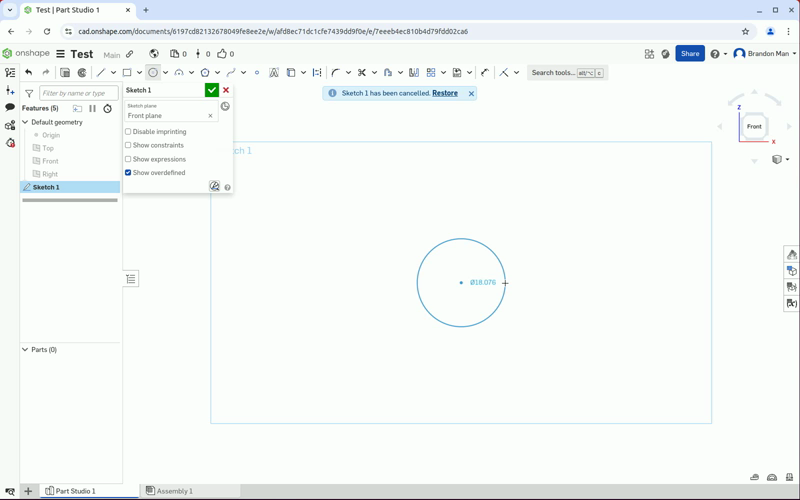
key(esc)
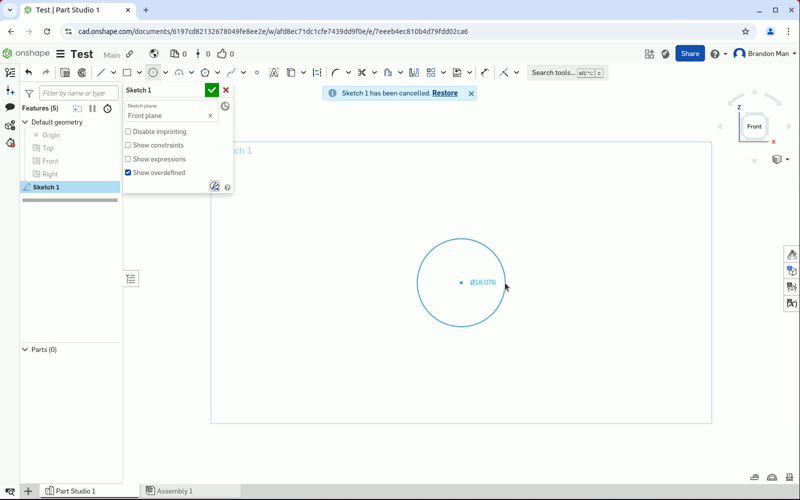
key(l)
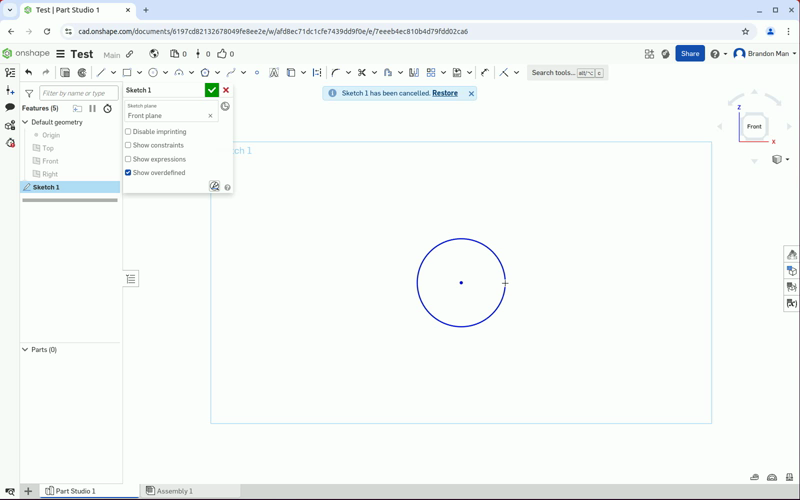
key_down(shift)
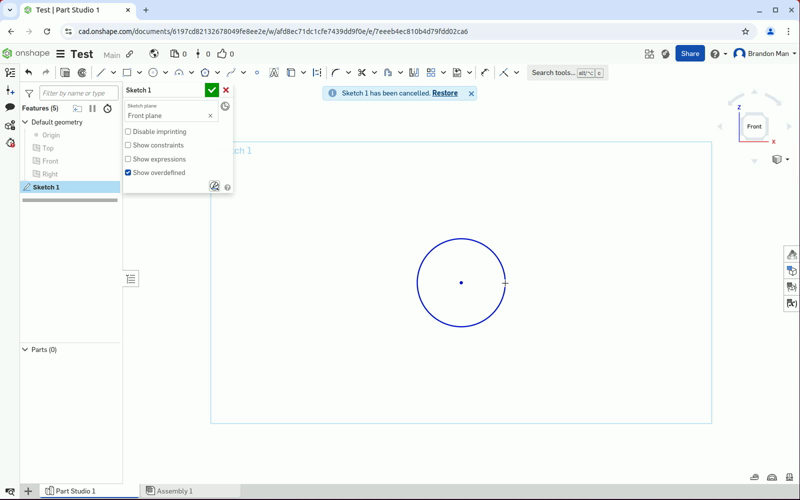
mouse_move(431, 290)
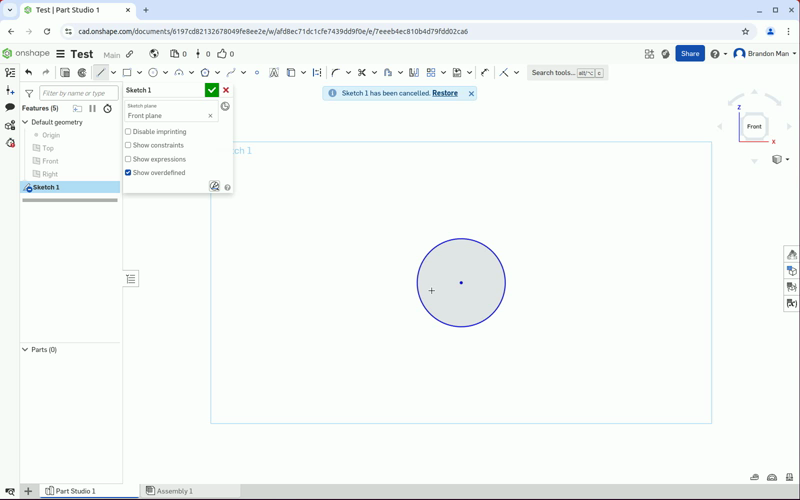
click(431, 290)
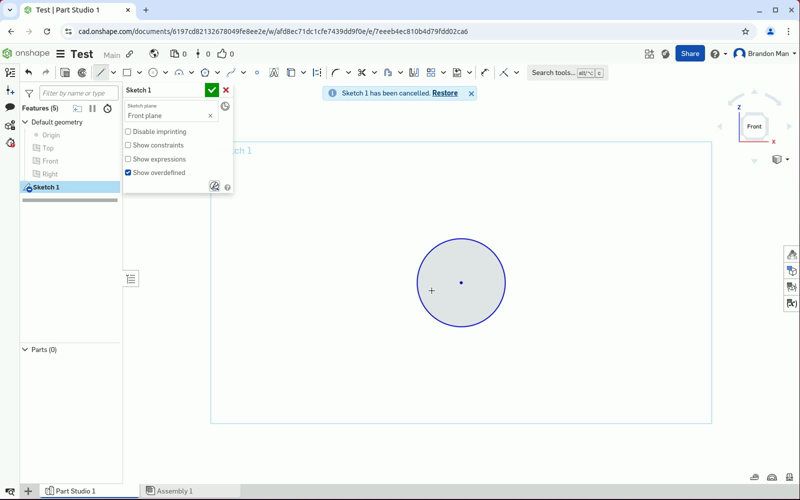
key_up(shift)
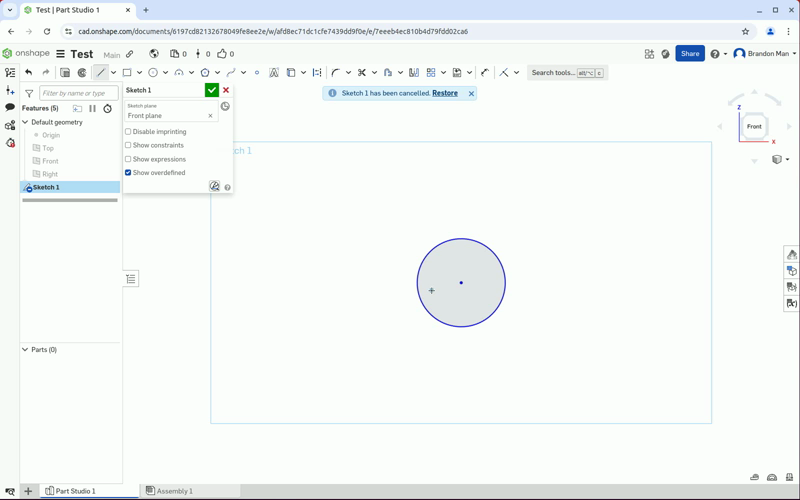
key_down(shift)
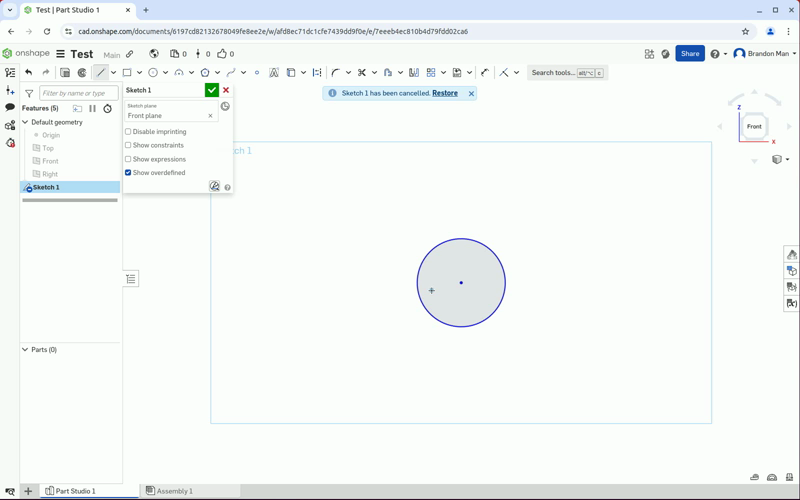
mouse_move(461, 290)
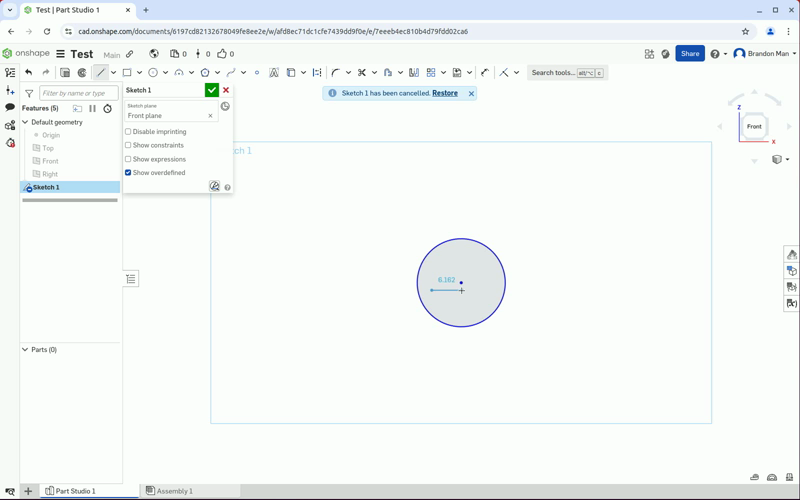
mouse_move(440, 290)
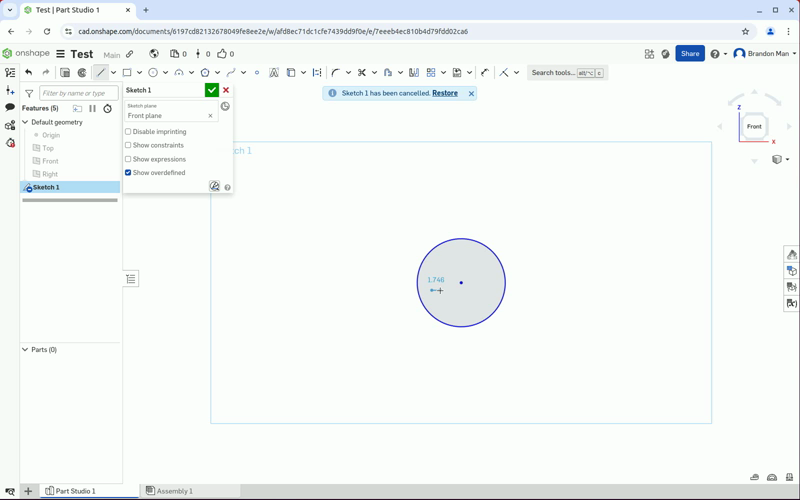
click(440, 290)
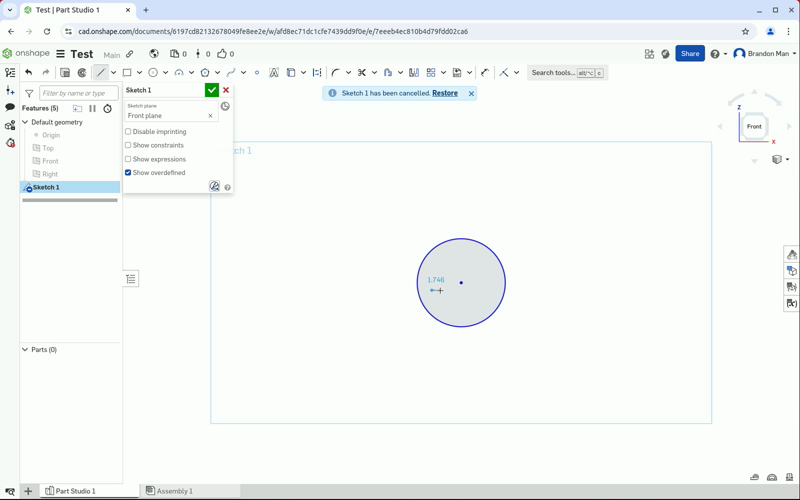
key_up(shift)
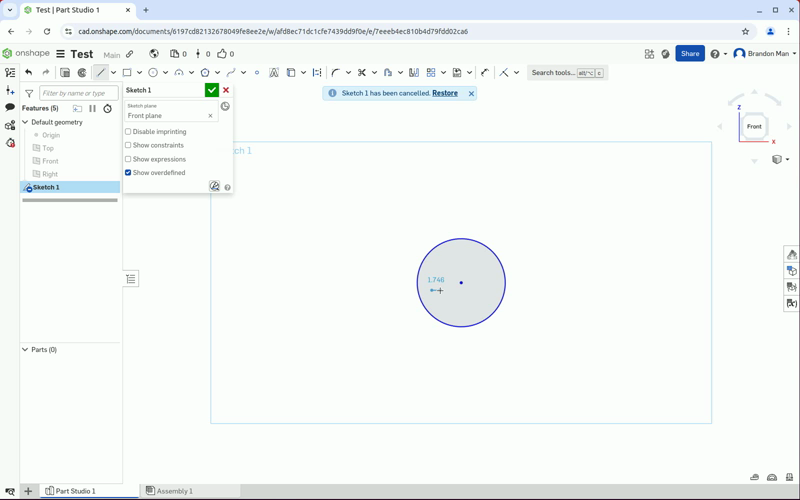
key(esc)
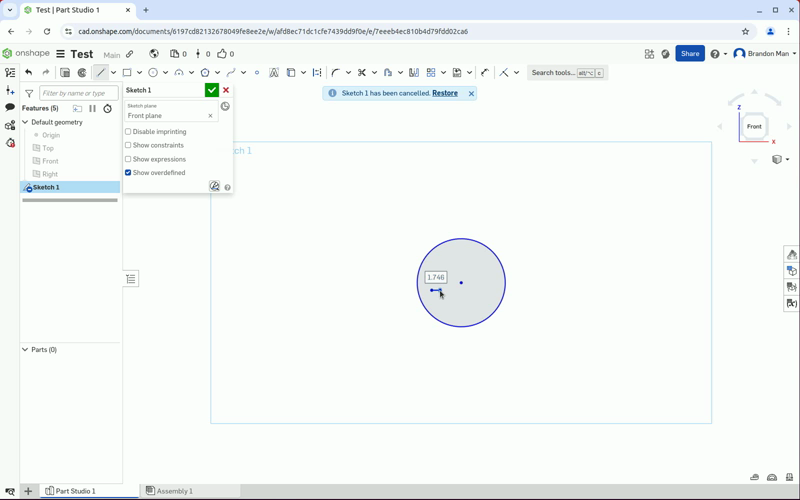
key(a)
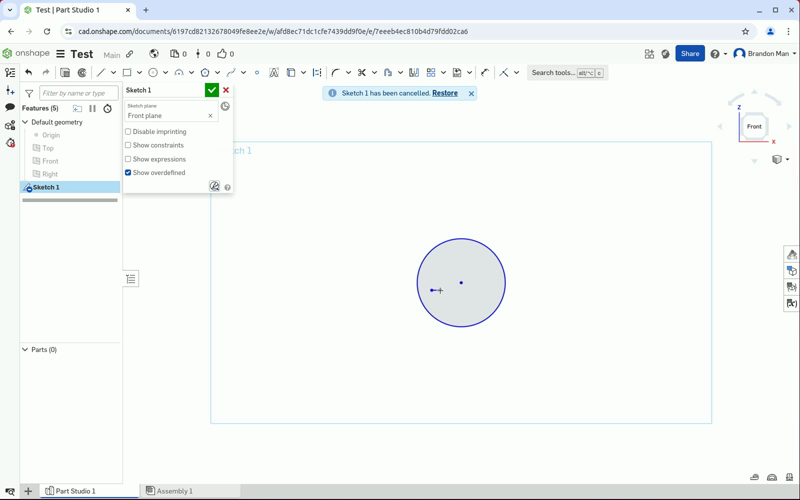
mouse_move(440, 290)
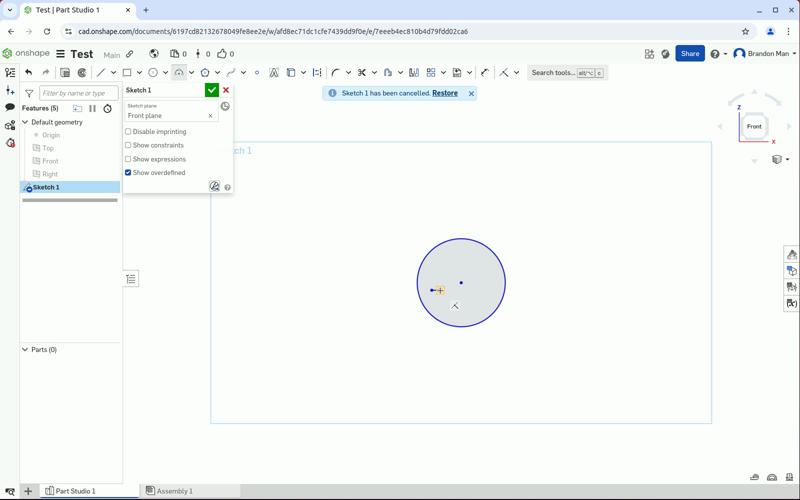
click(440, 290)
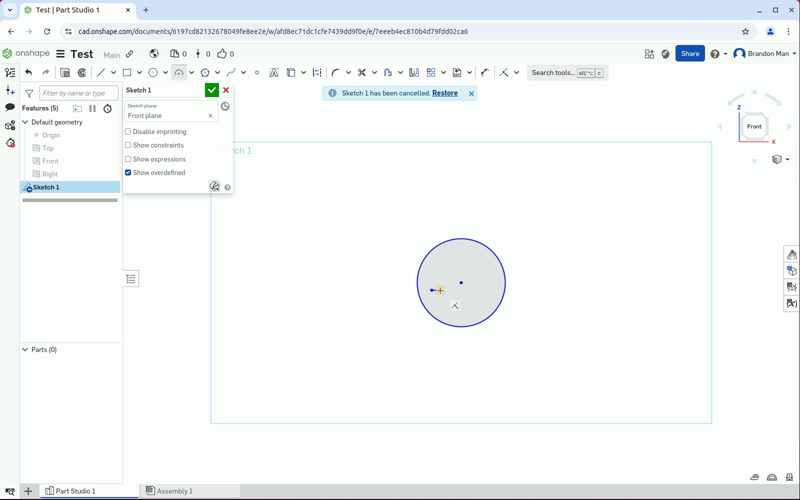
key_down(shift)
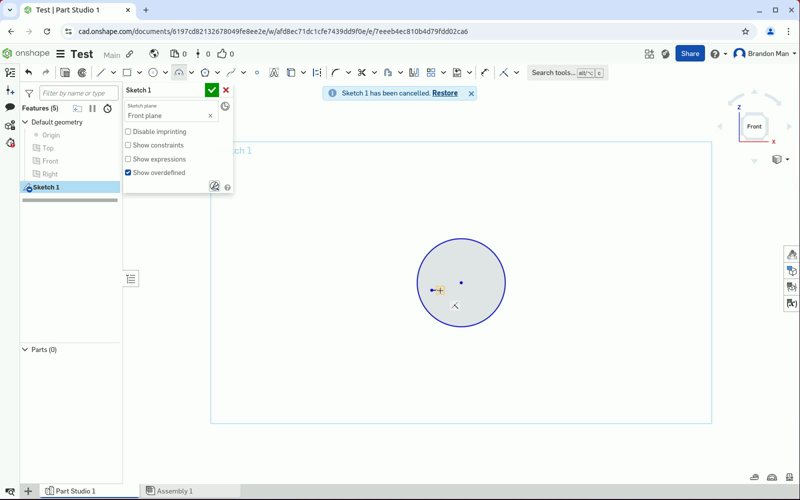
mouse_move(481, 290)
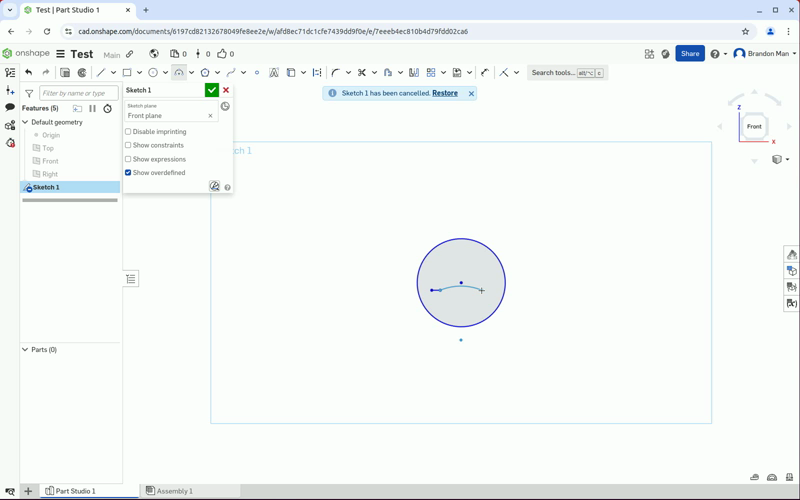
click(481, 290)
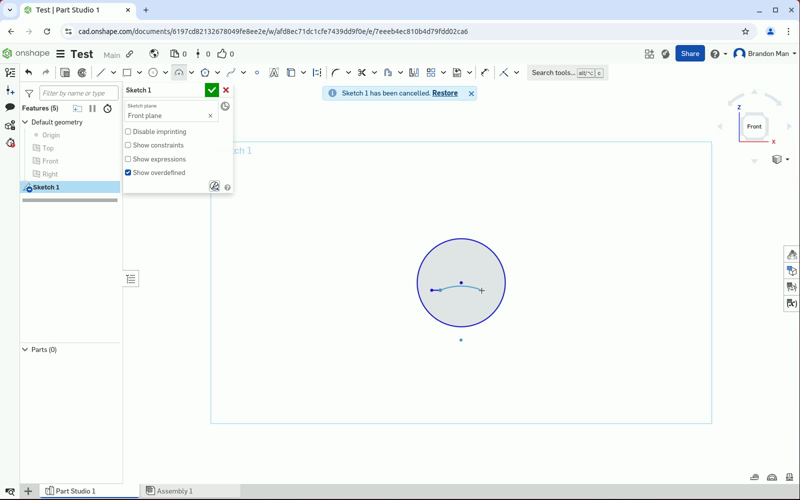
mouse_move(460, 304)
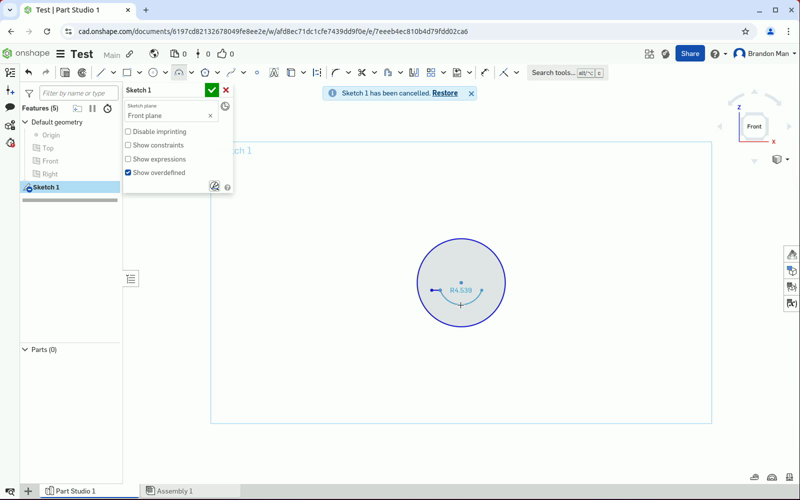
click(460, 304)
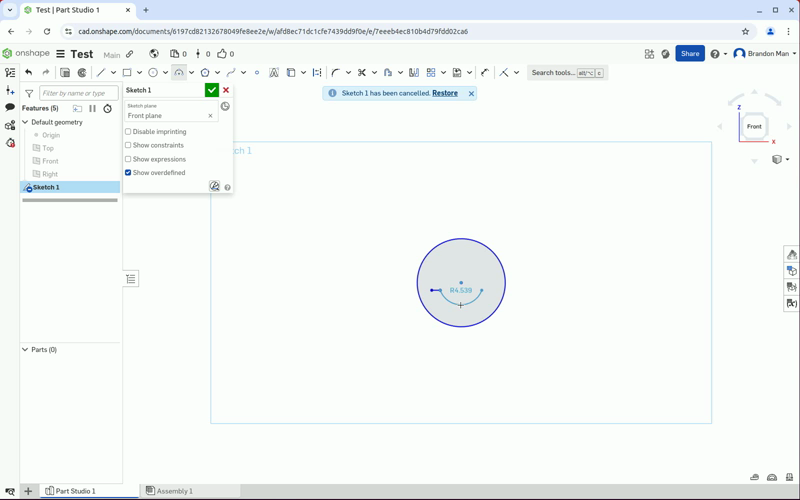
key_up(shift)
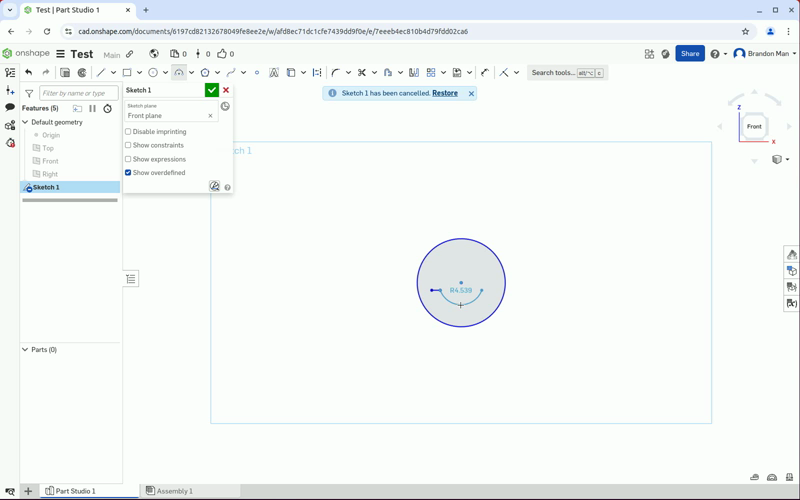
key(esc)
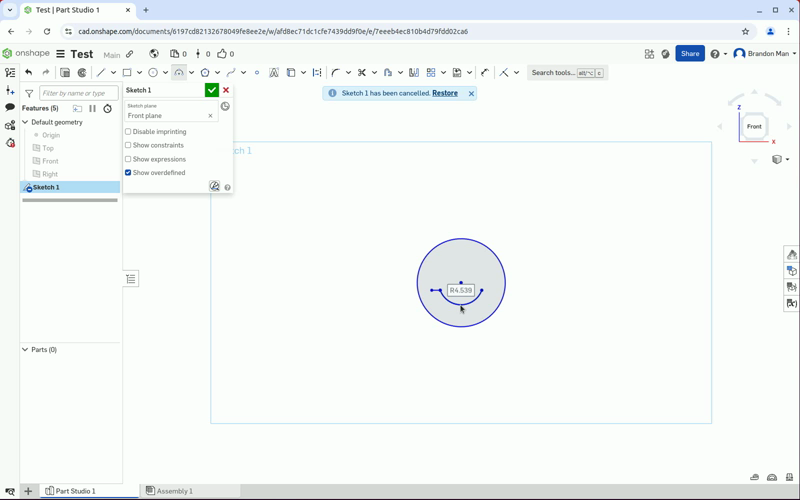
key(l)
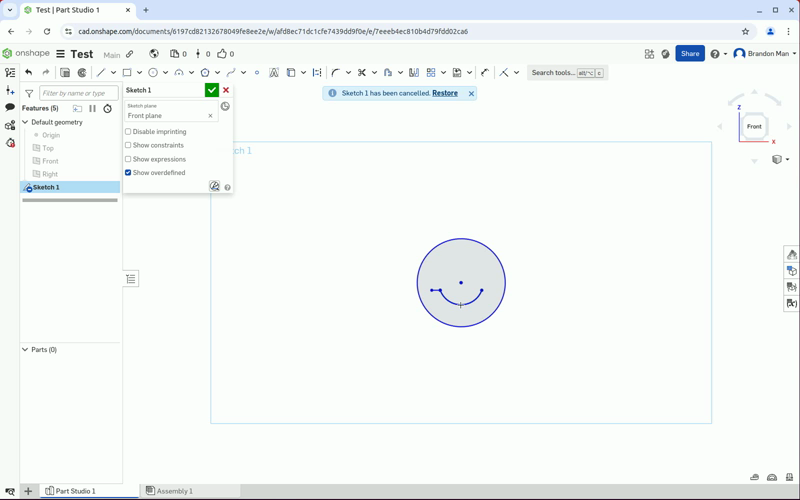
mouse_move(481, 290)
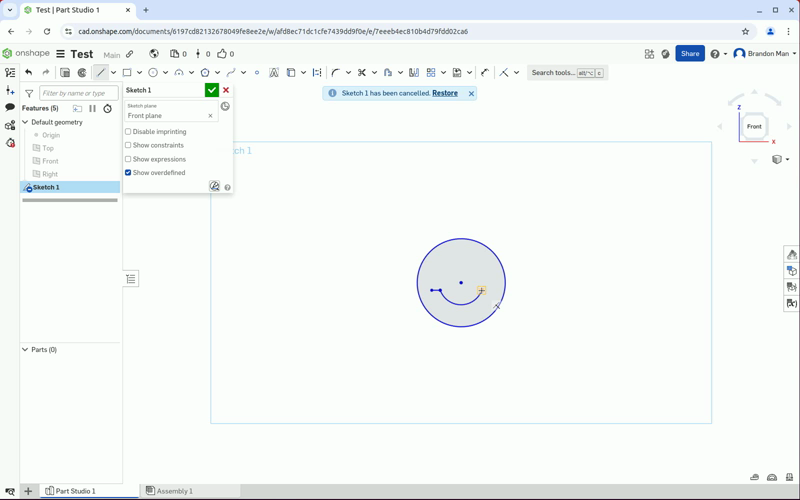
click(481, 290)
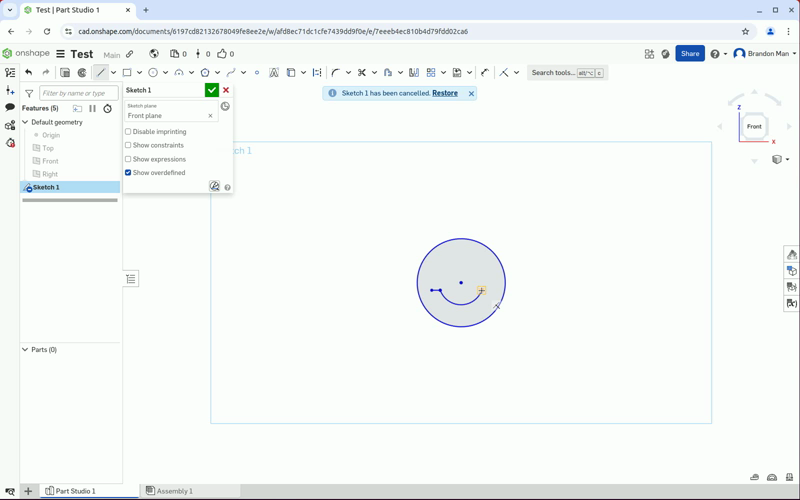
key_down(shift)
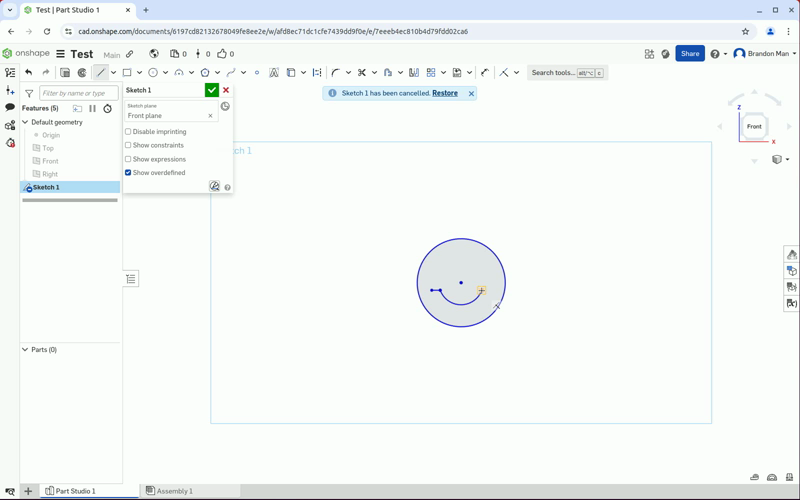
mouse_move(511, 290)
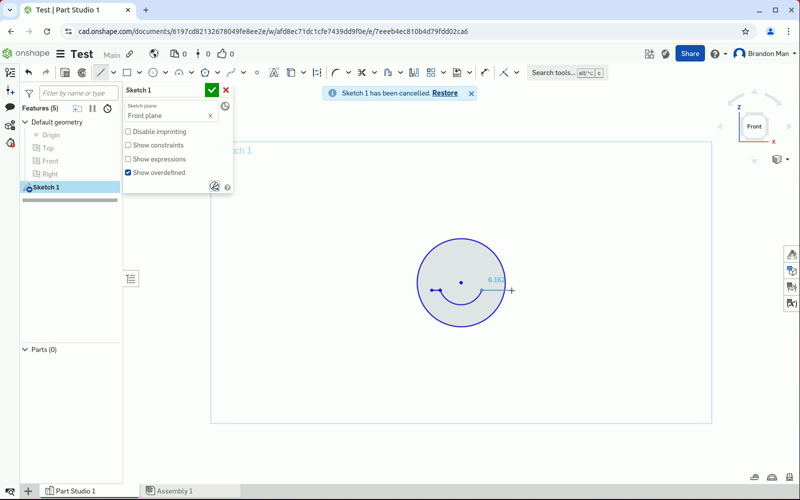
mouse_move(489, 290)
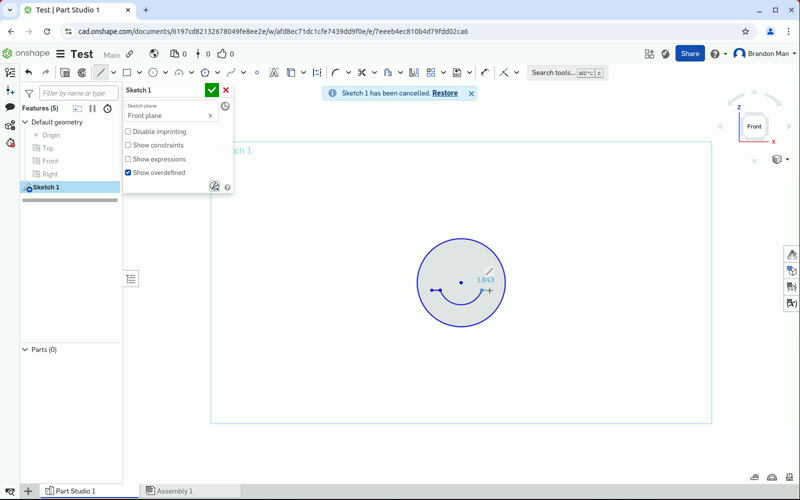
click(489, 290)
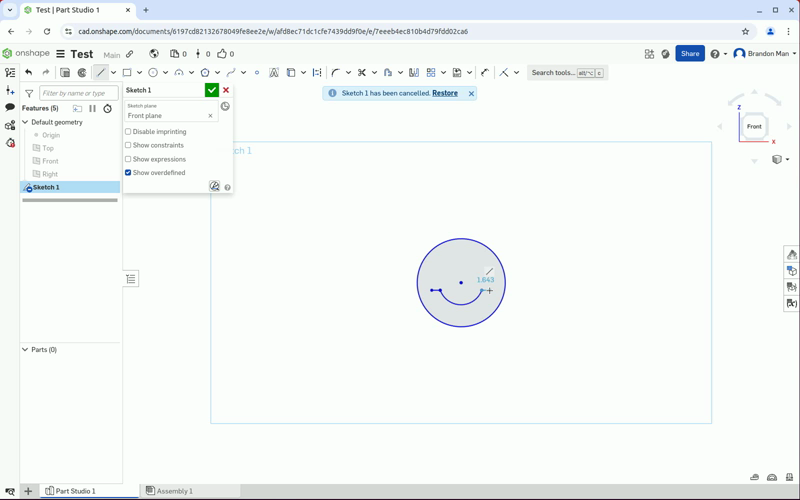
key_up(shift)
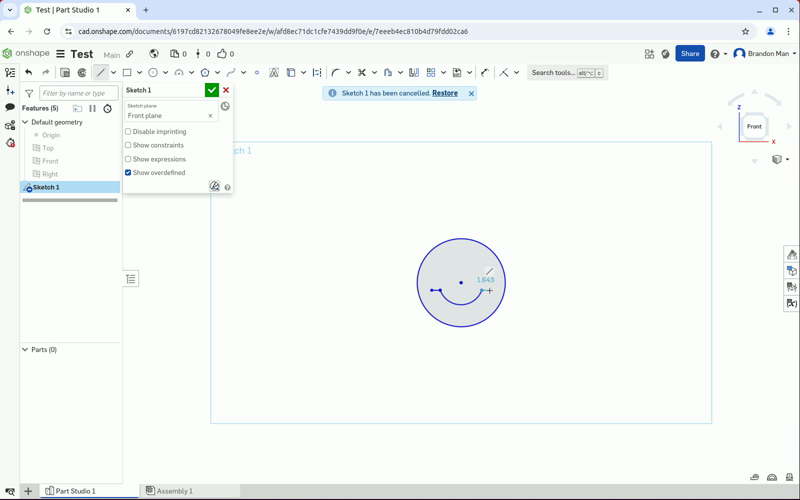
key_down(shift)
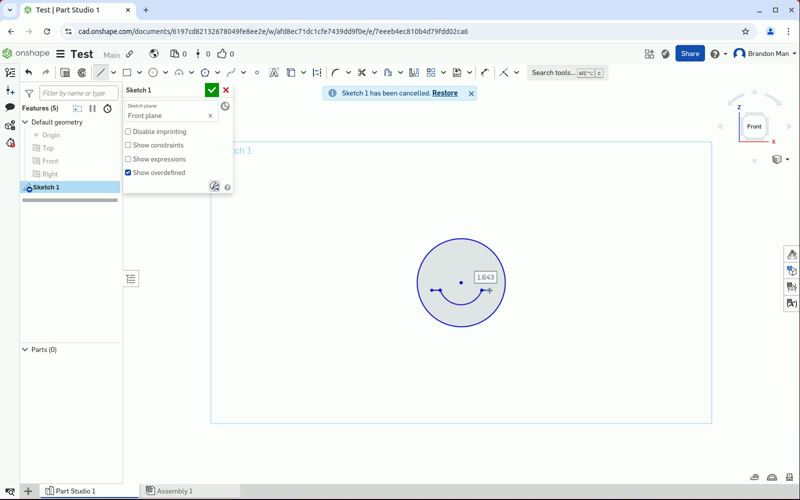
mouse_move(519, 290)
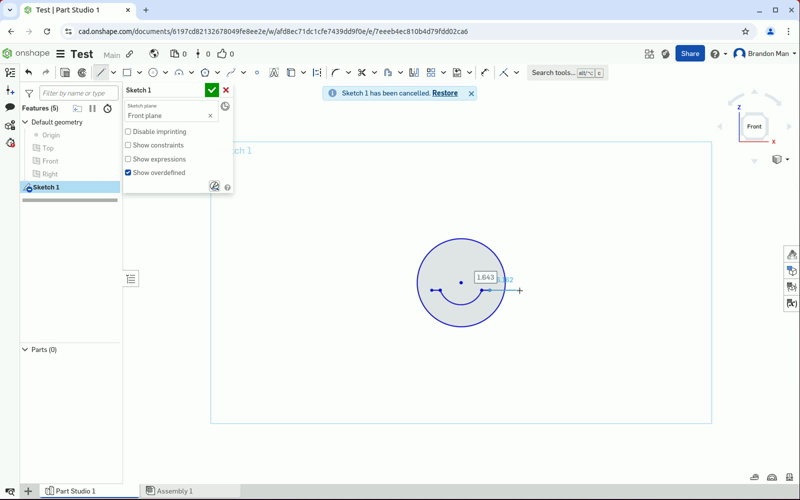
mouse_move(489, 275)
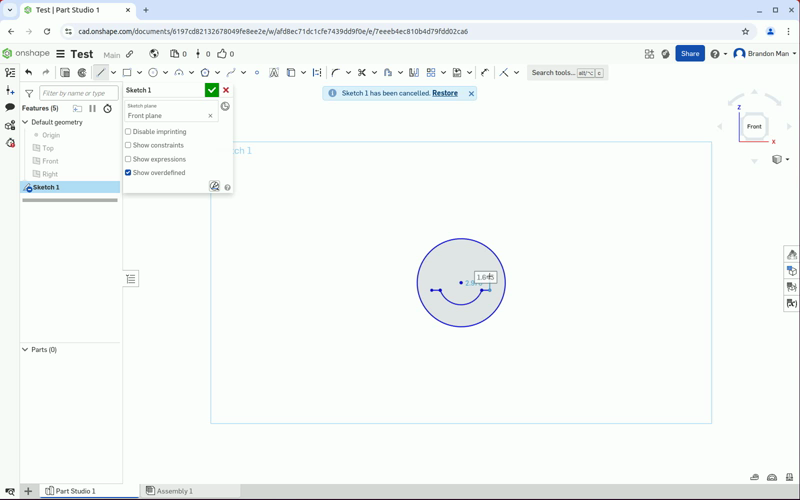
click(489, 275)
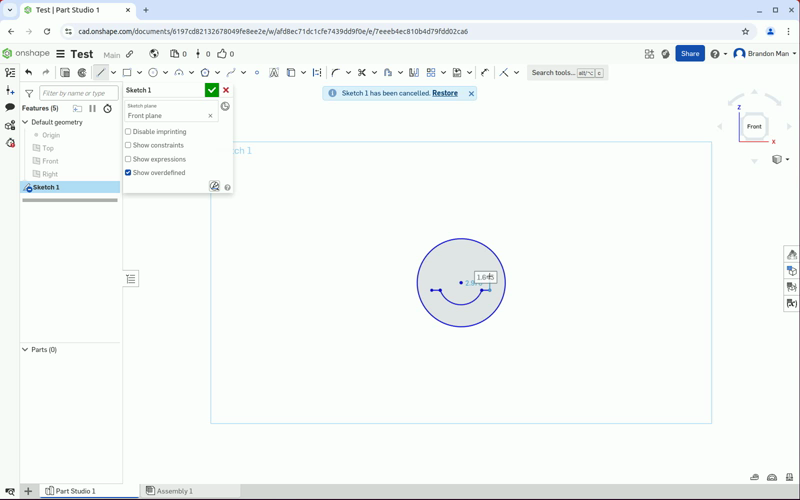
key_up(shift)
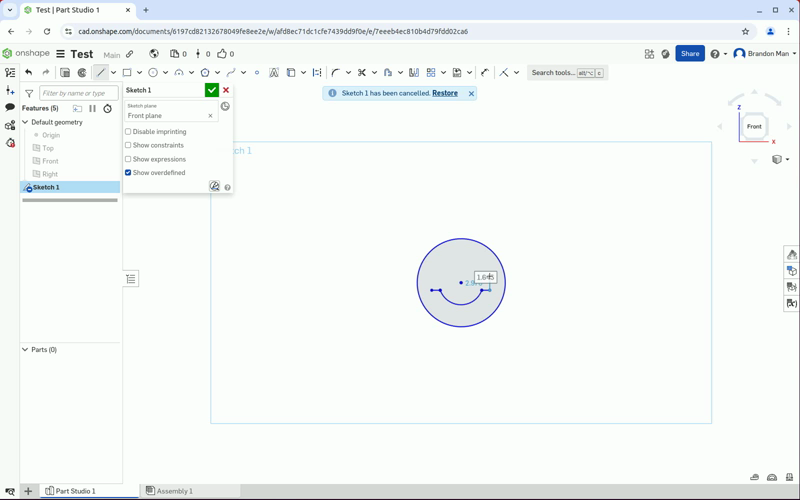
key_down(shift)
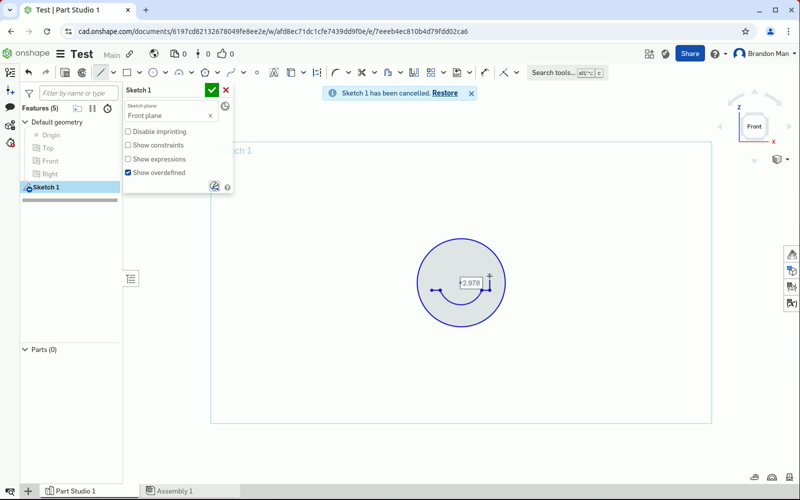
mouse_move(519, 275)
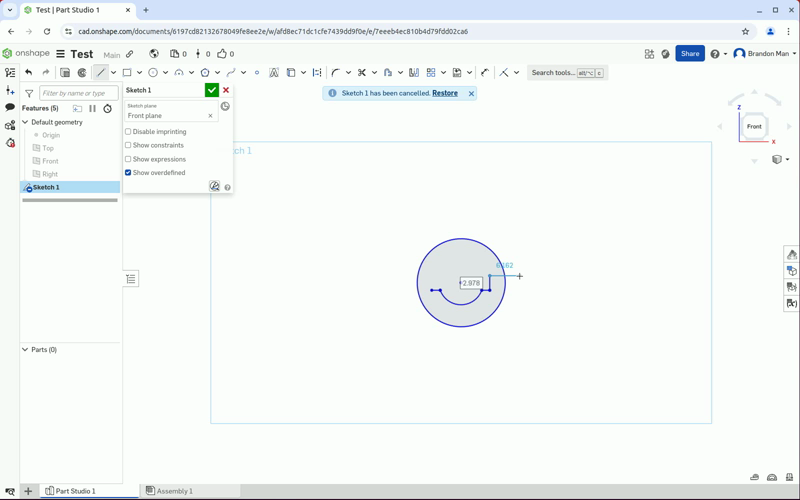
mouse_move(481, 275)
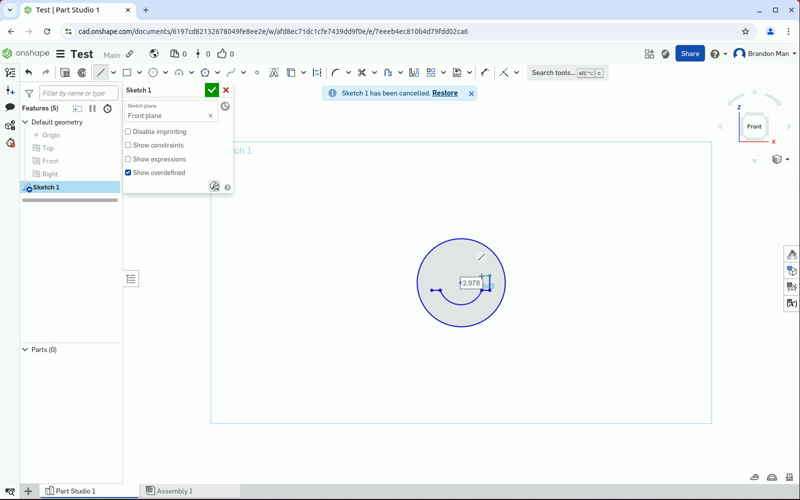
click(481, 275)
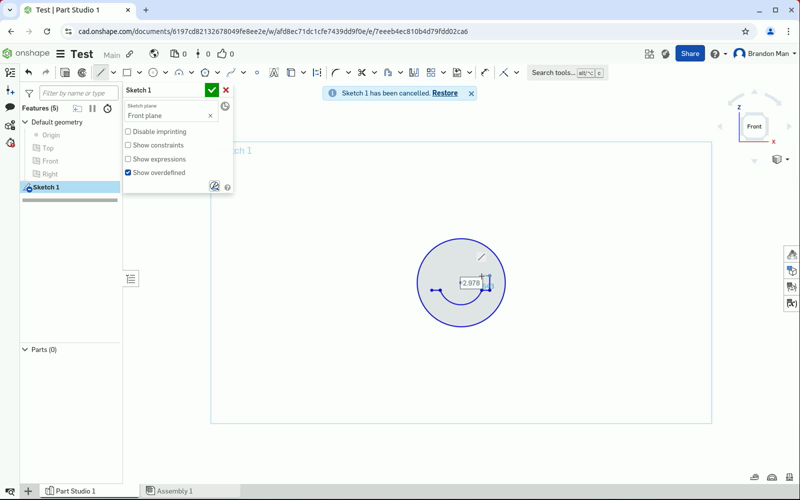
key_up(shift)
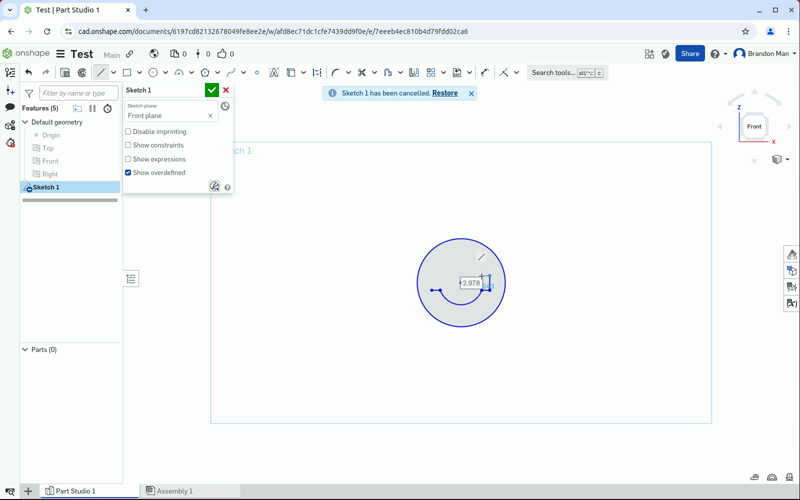
key(esc)
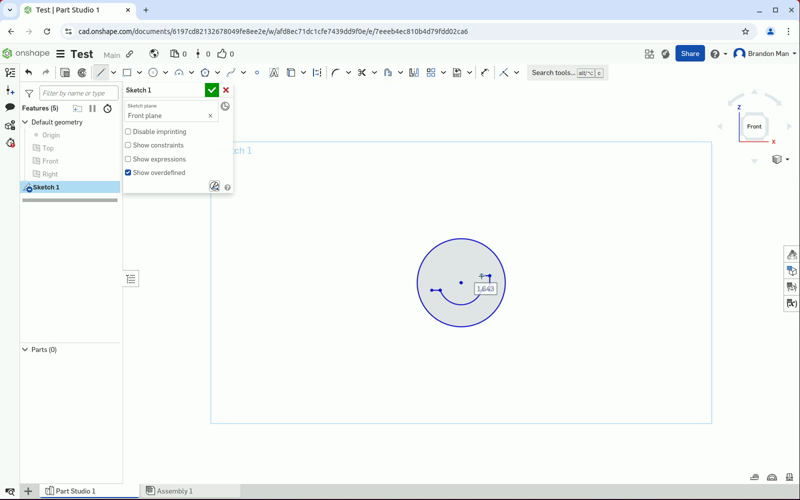
key(a)
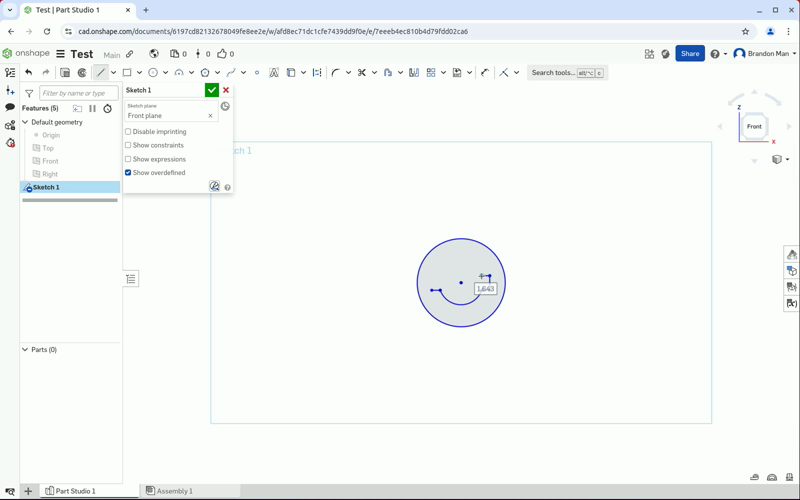
mouse_move(481, 275)
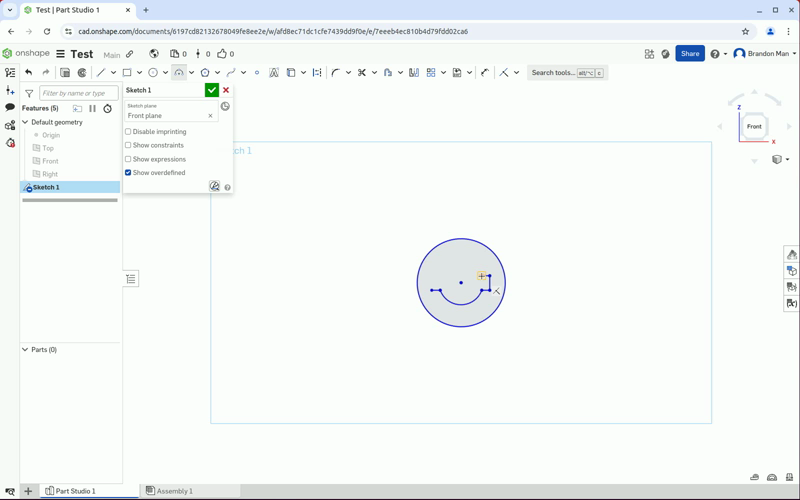
click(481, 275)
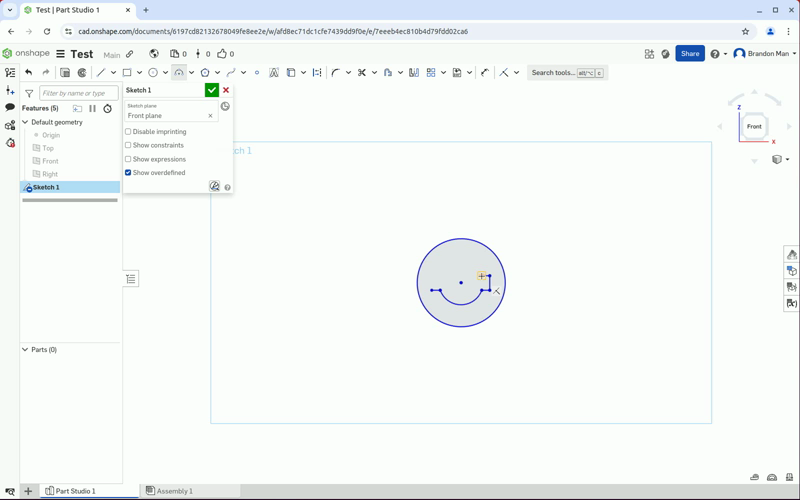
key_down(shift)
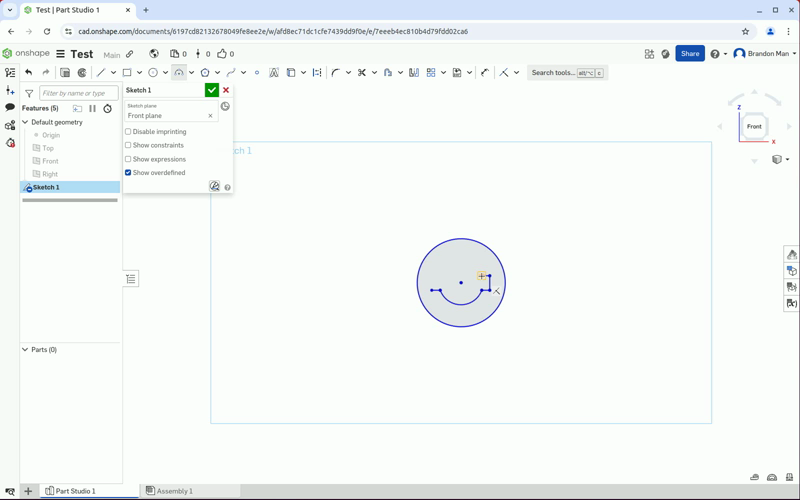
mouse_move(440, 275)
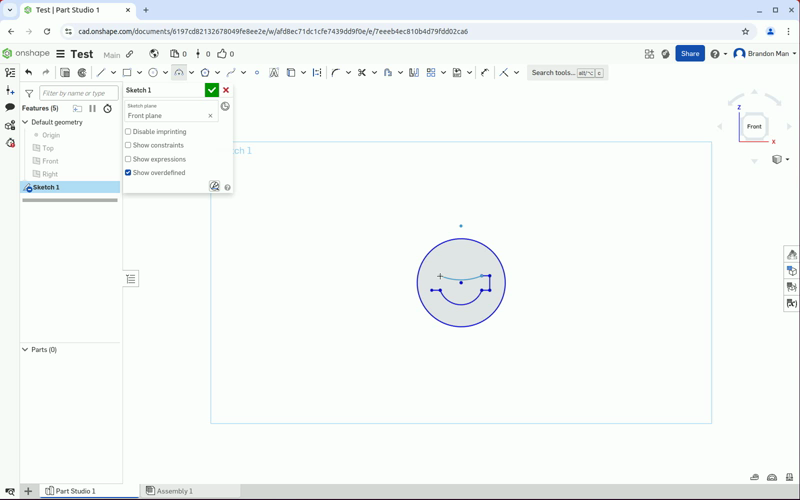
click(440, 275)
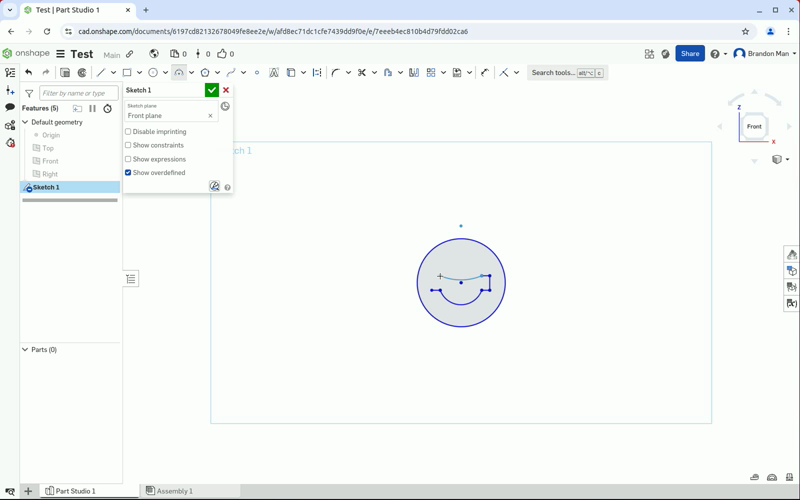
mouse_move(460, 261)
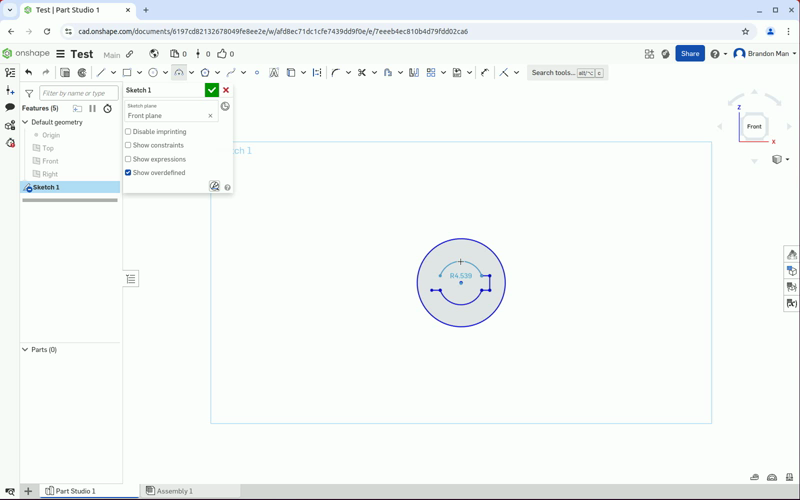
click(460, 261)
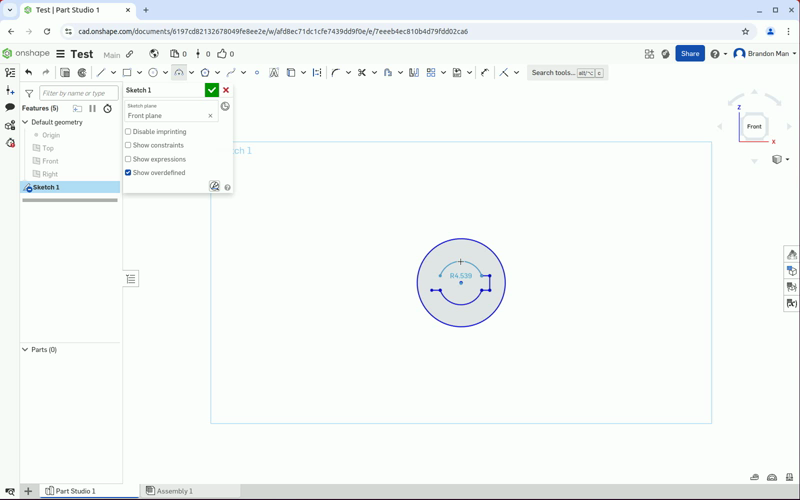
key_up(shift)
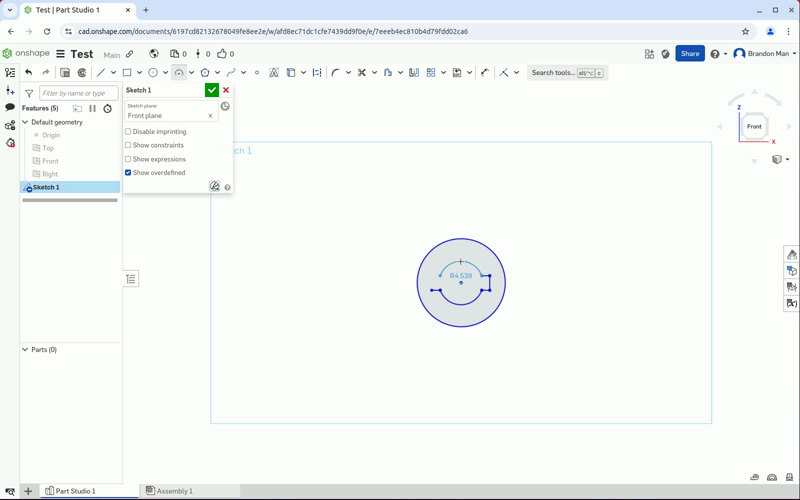
key(esc)
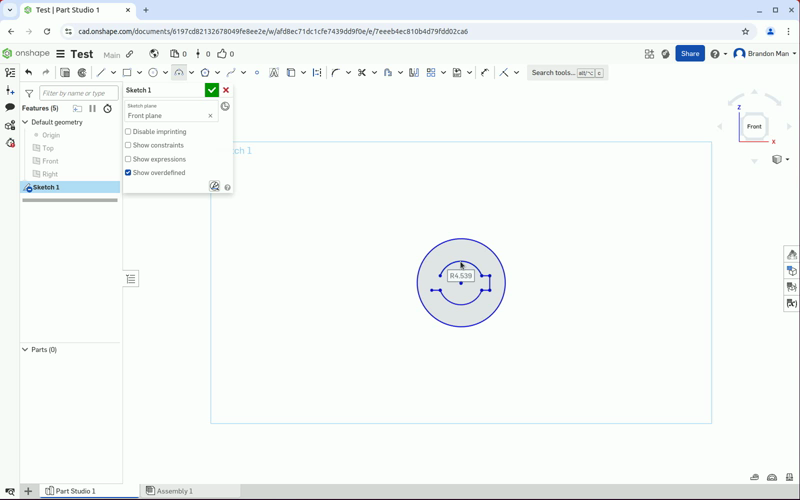
key(l)
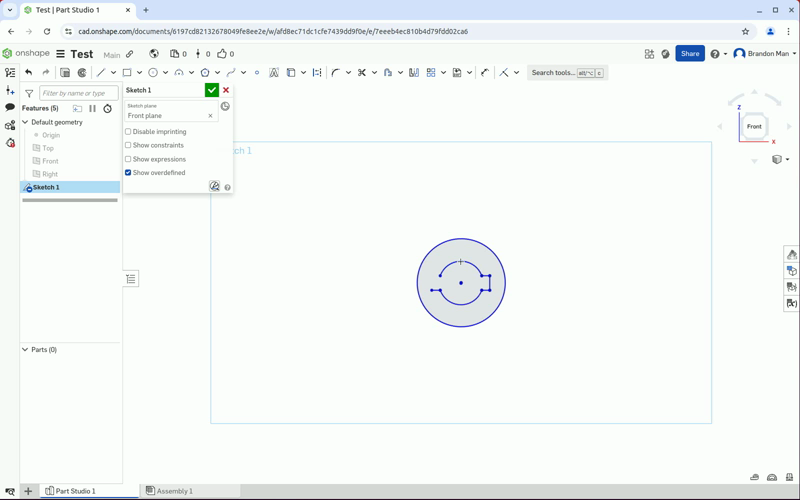
mouse_move(440, 275)
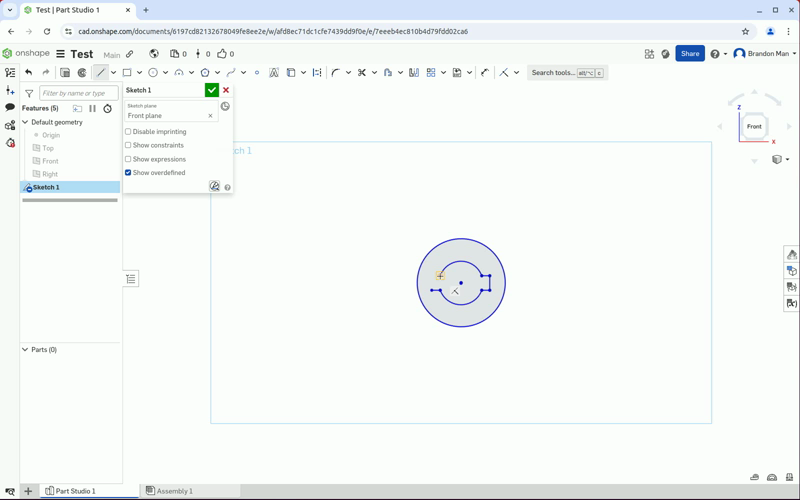
click(440, 275)
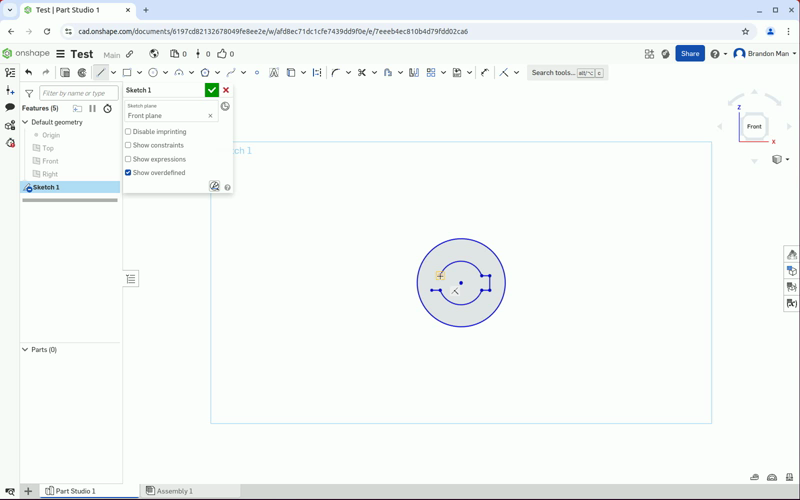
key_down(shift)
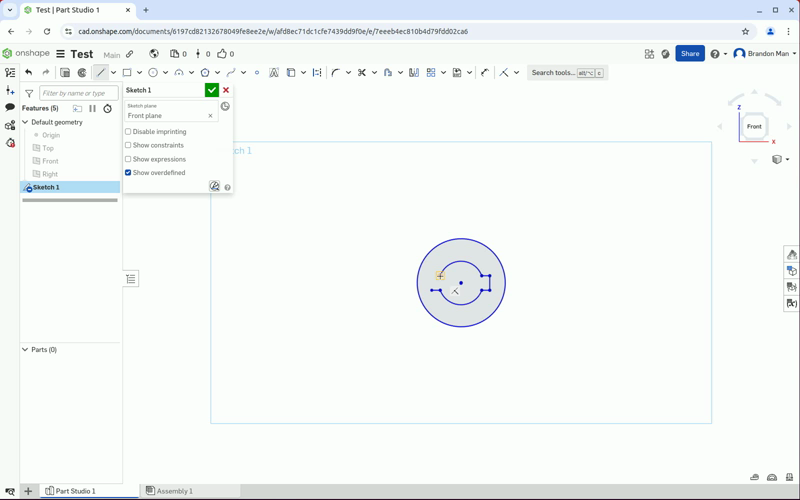
mouse_move(470, 275)
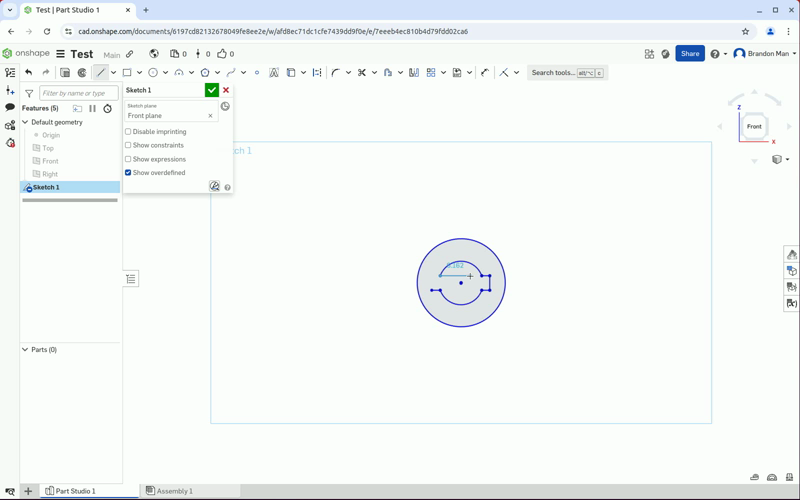
mouse_move(431, 275)
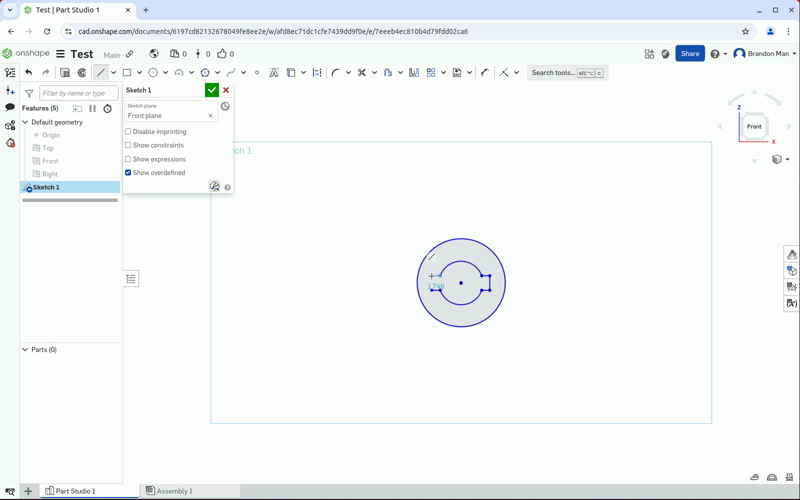
click(431, 275)
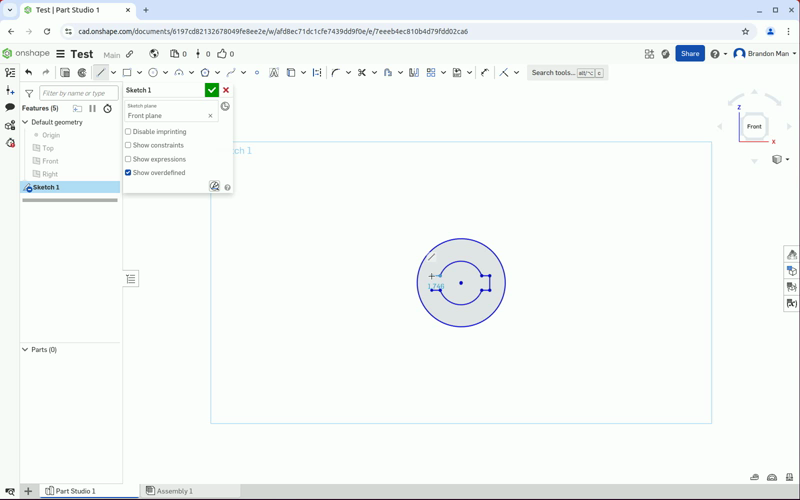
key_up(shift)
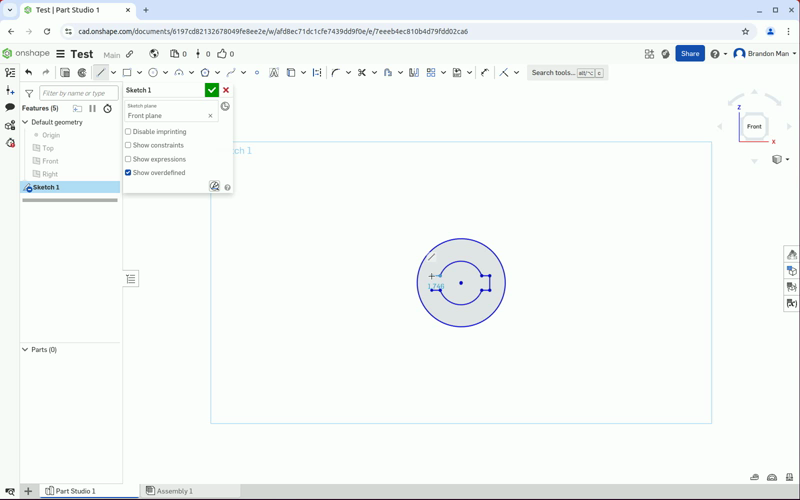
mouse_move(461, 275)
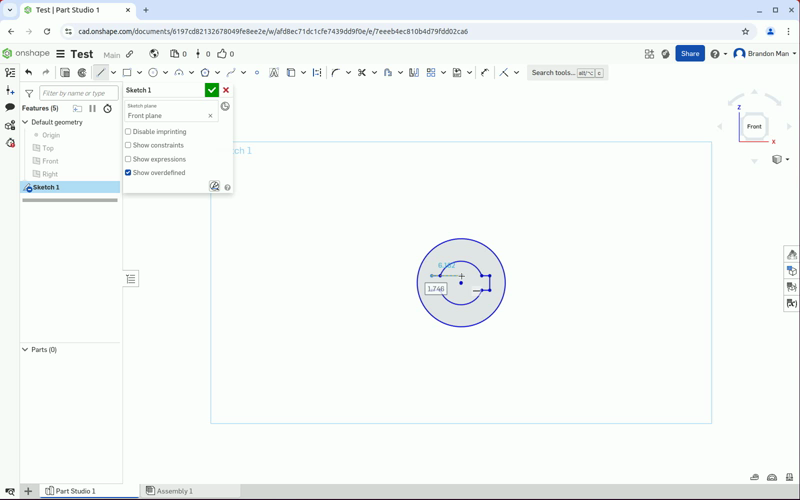
key_down(shift)
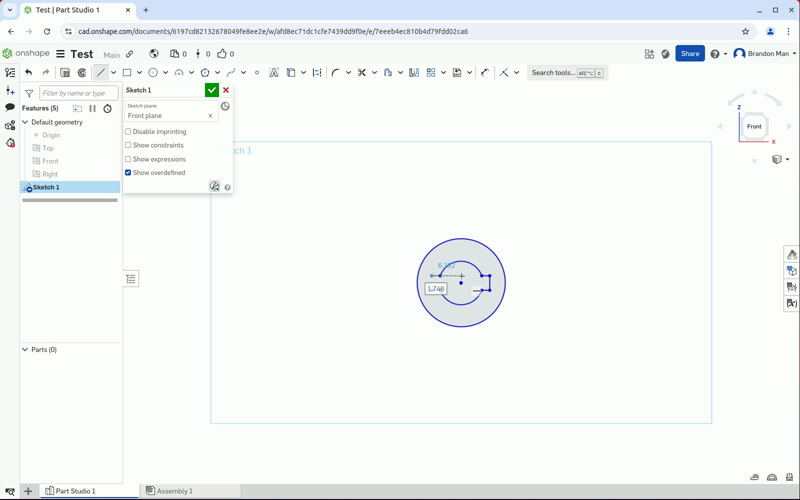
mouse_move(431, 290)
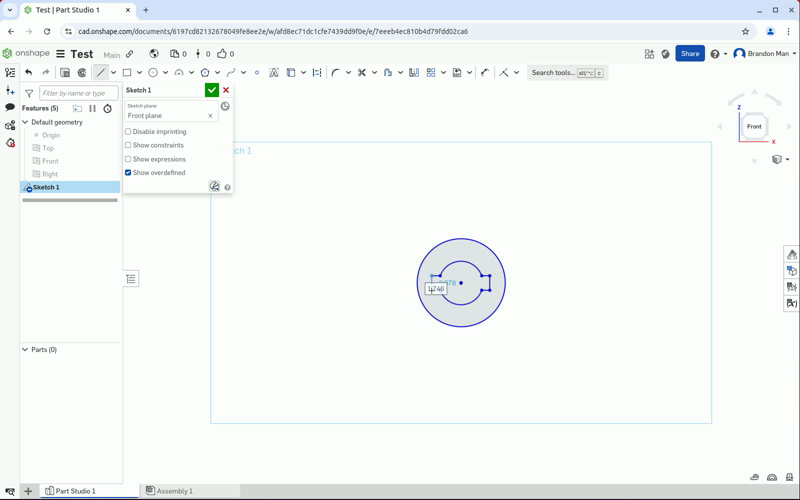
key_up(shift)
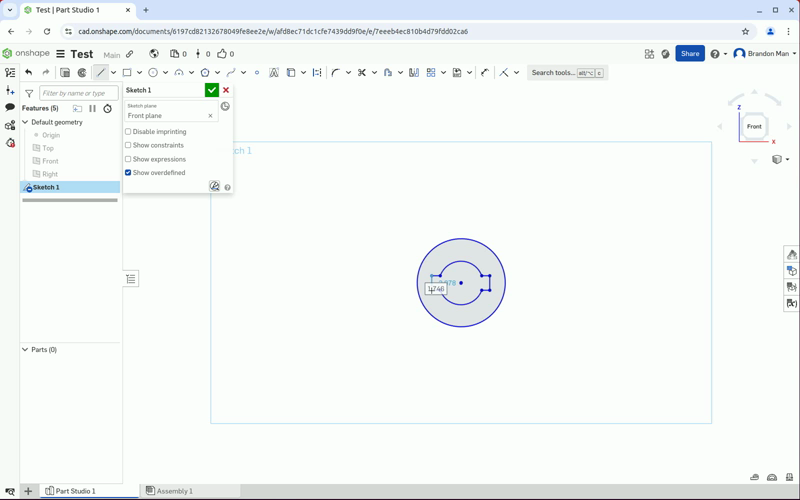
click(431, 290)
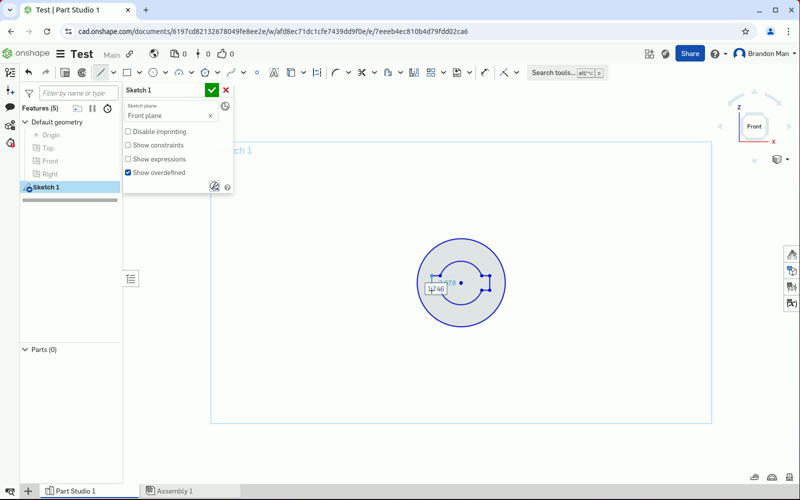
key(esc)
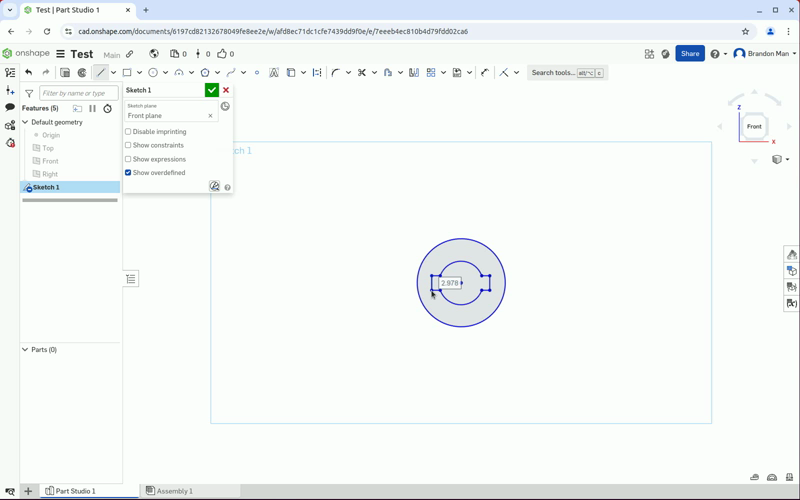
mouse_move(422, 288)
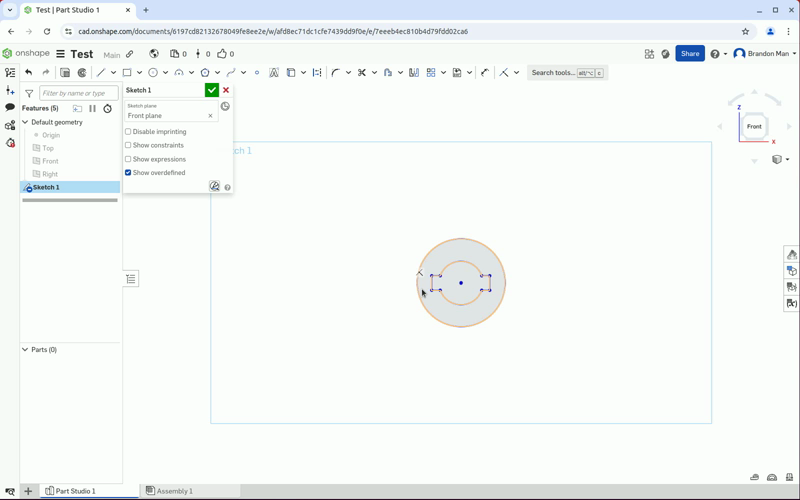
click(422, 288)
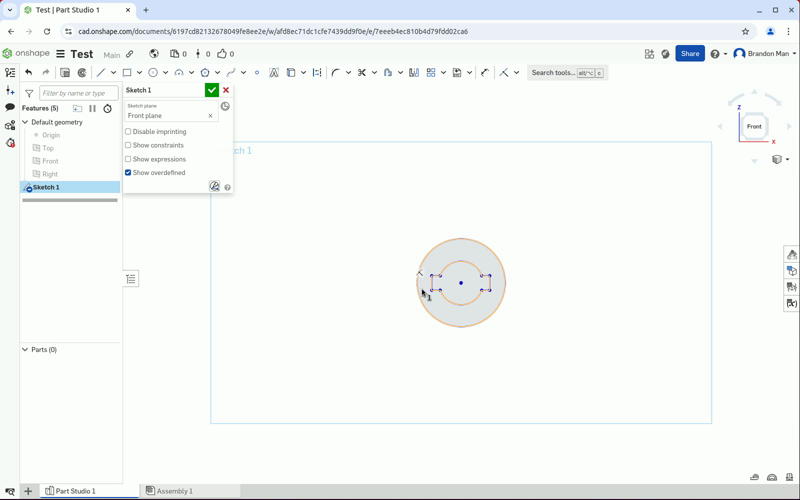
mouse_move(73, 352)
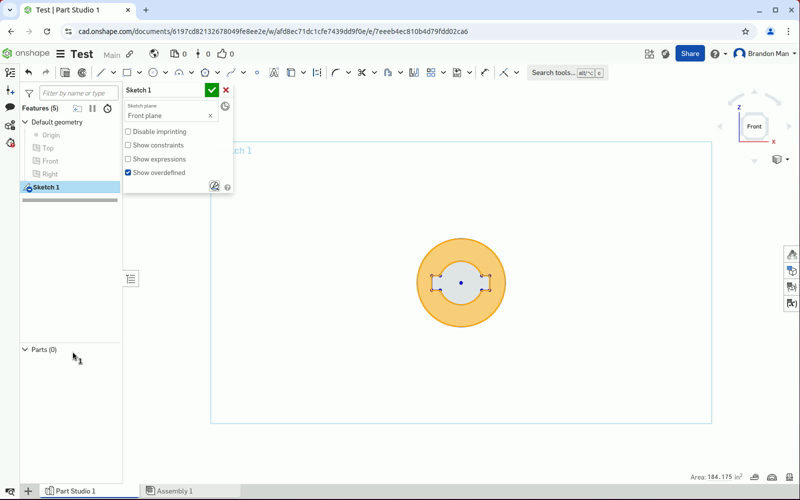
key(shift+y)
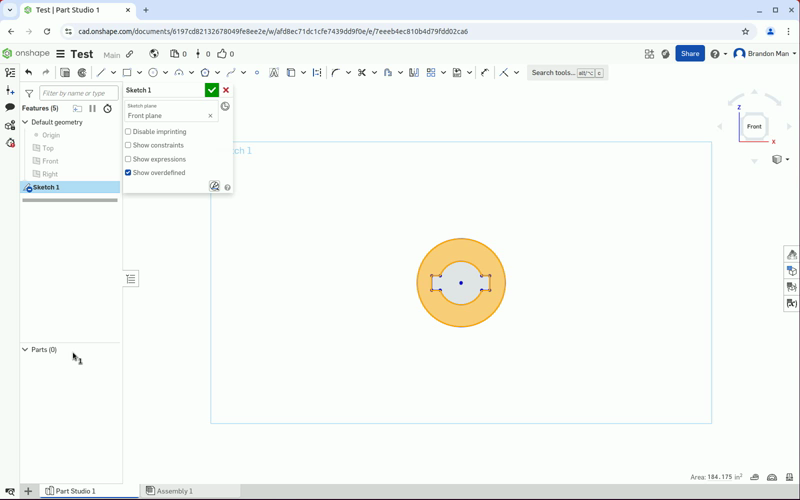
key(shift+e)
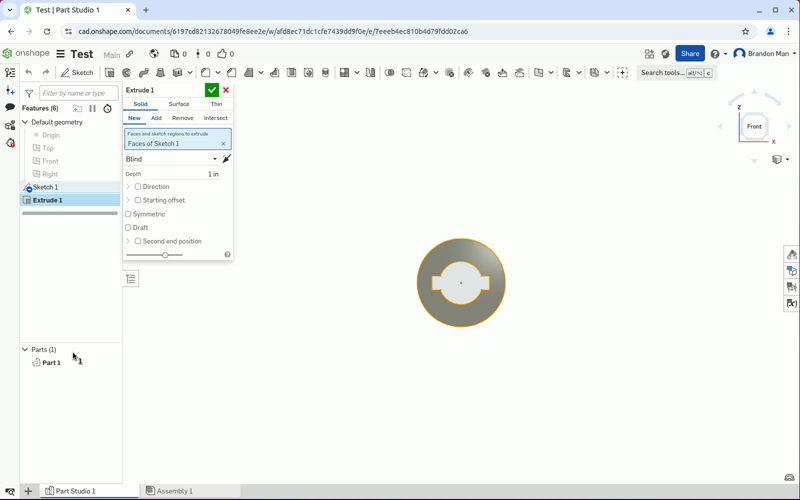
mouse_move(143, 106)
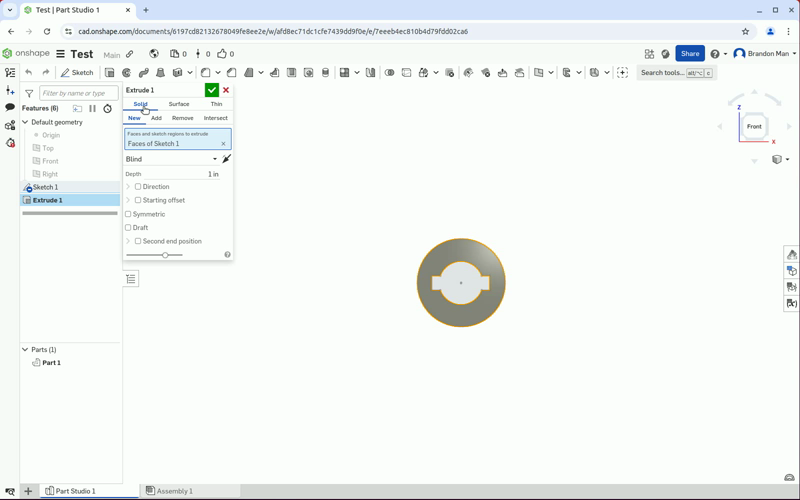
click(143, 106)
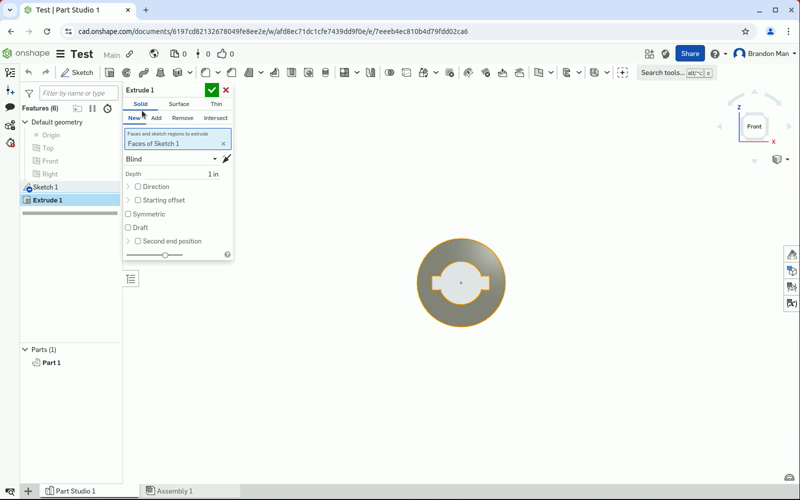
mouse_move(137, 120)
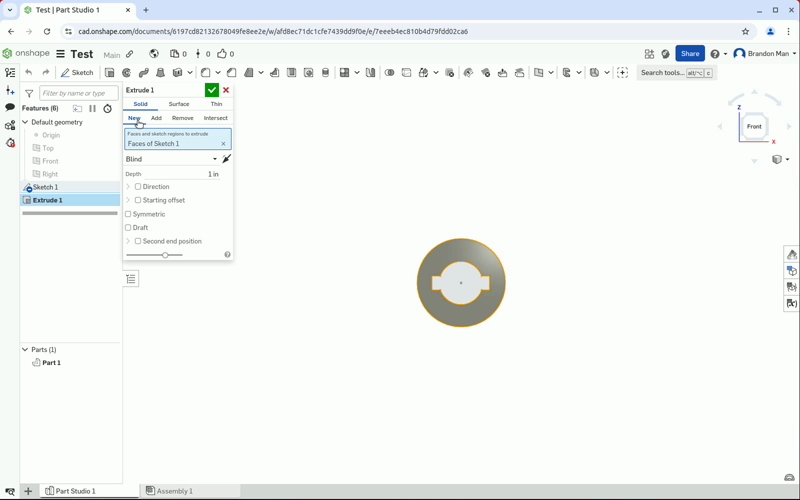
click(137, 120)
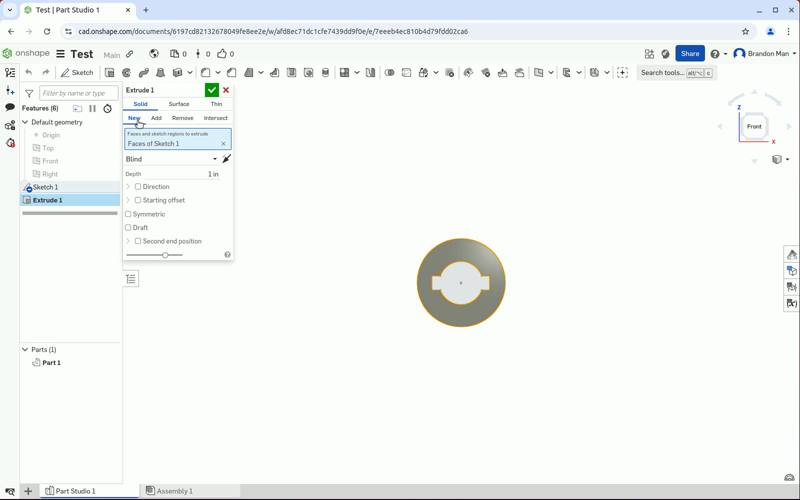
key(tab, 4)
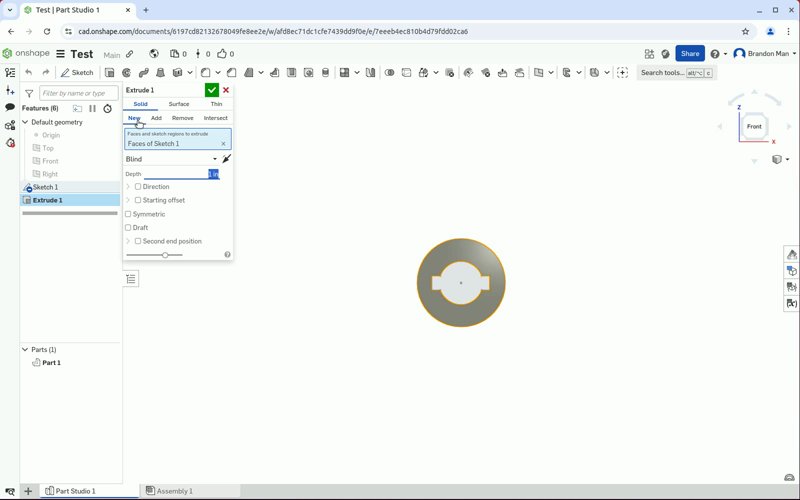
text(7.943)
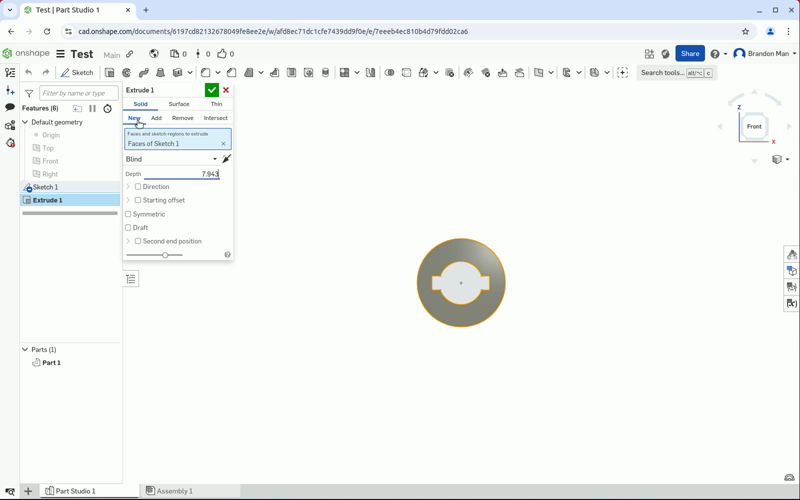
key(enter)
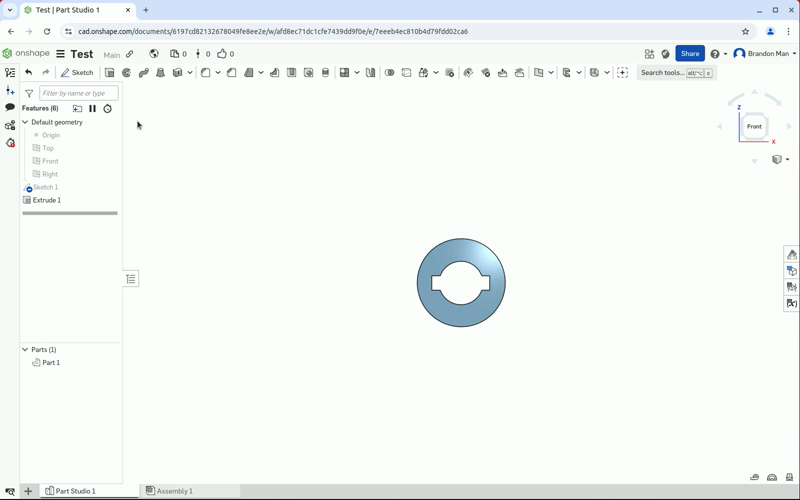
key(shift+h)
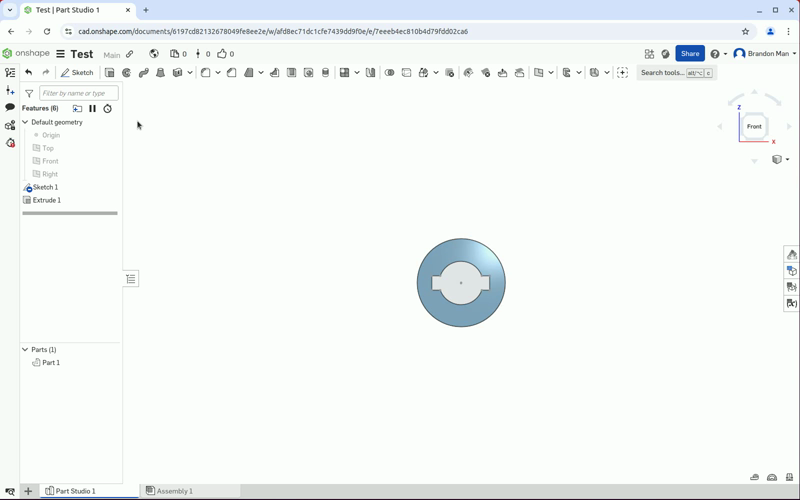
key(shift+h)
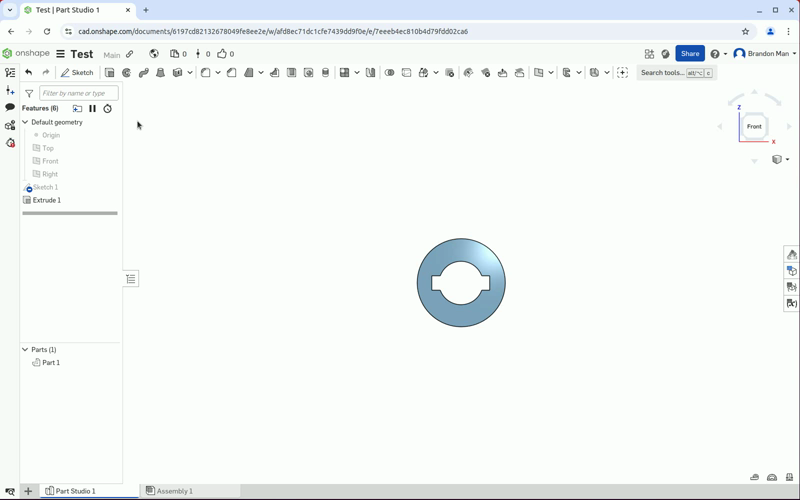
mouse_move(73, 189)
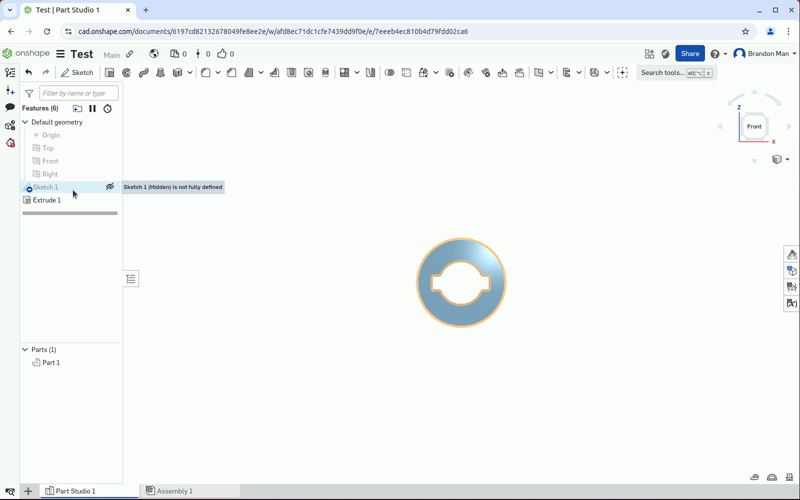
click(73, 189)
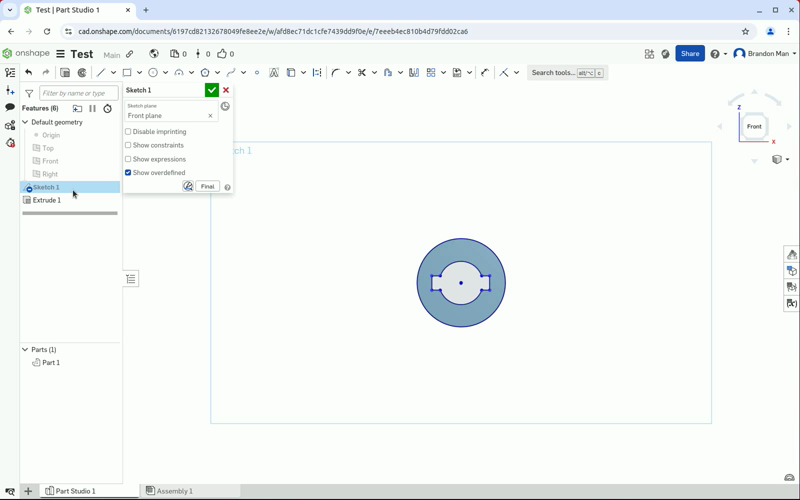
mouse_move(229, 92)
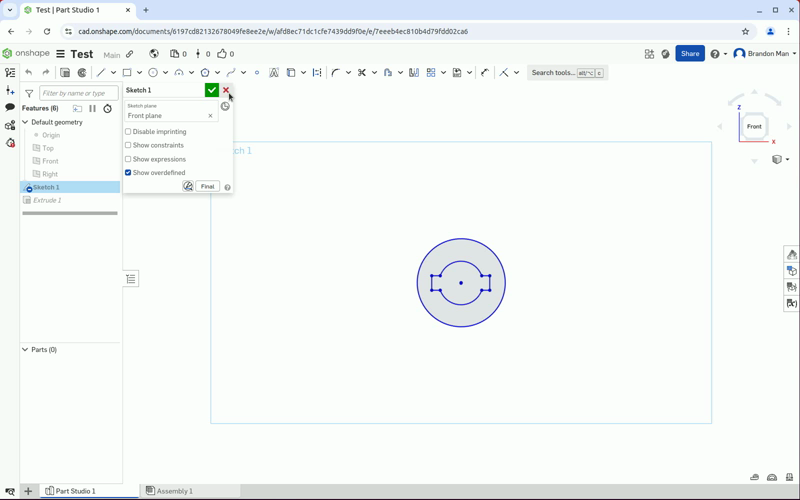
click(229, 92)
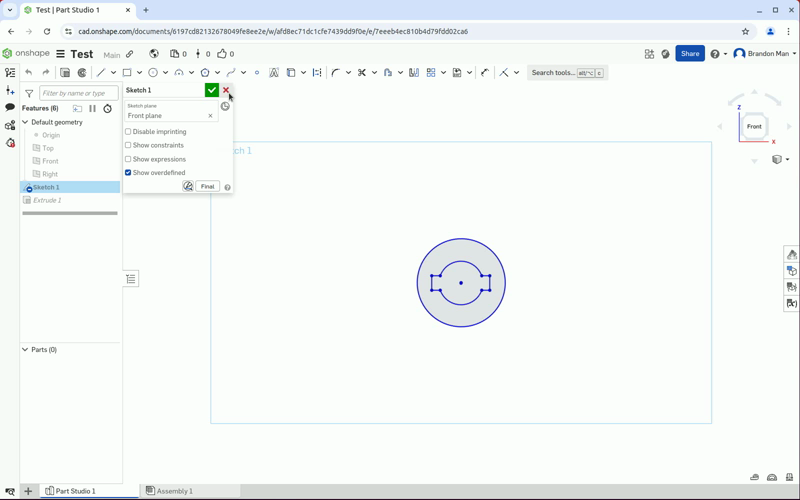
key(shift+s)
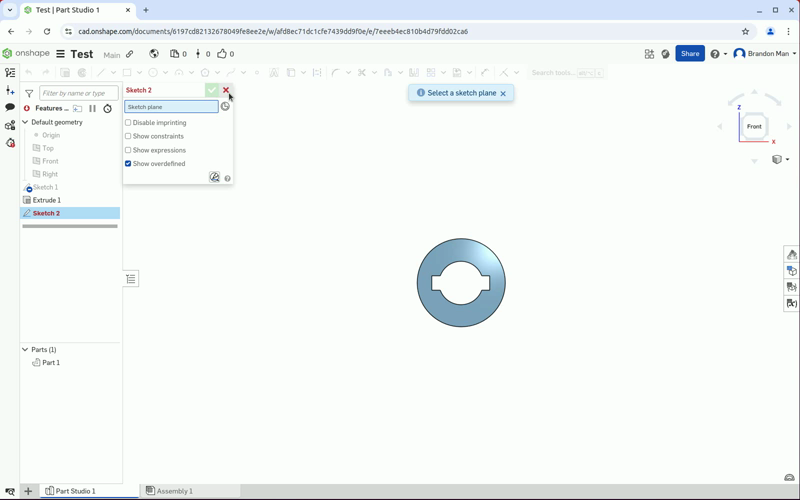
mouse_move(73, 163)
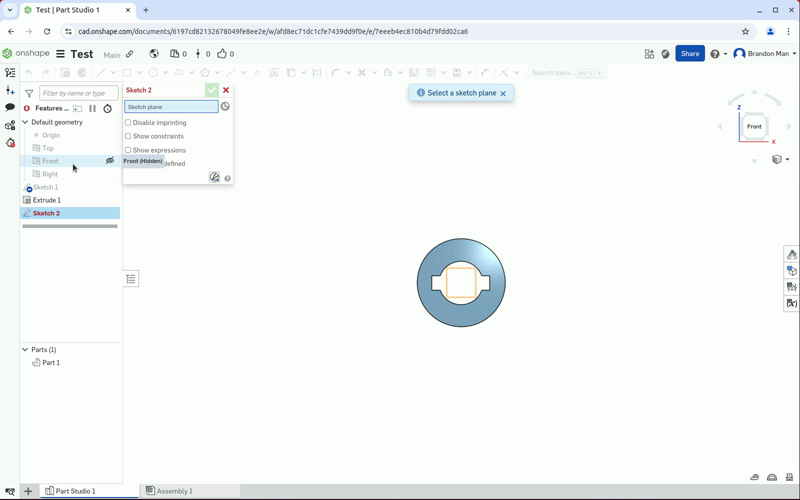
click(73, 163)
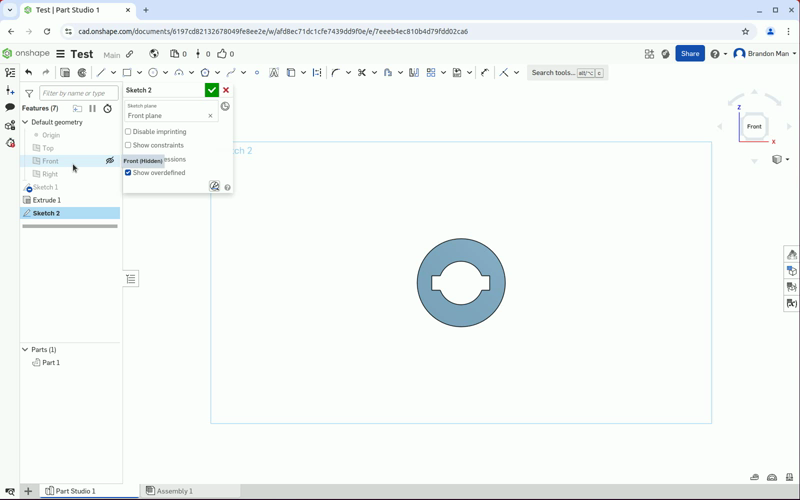
mouse_move(73, 352)
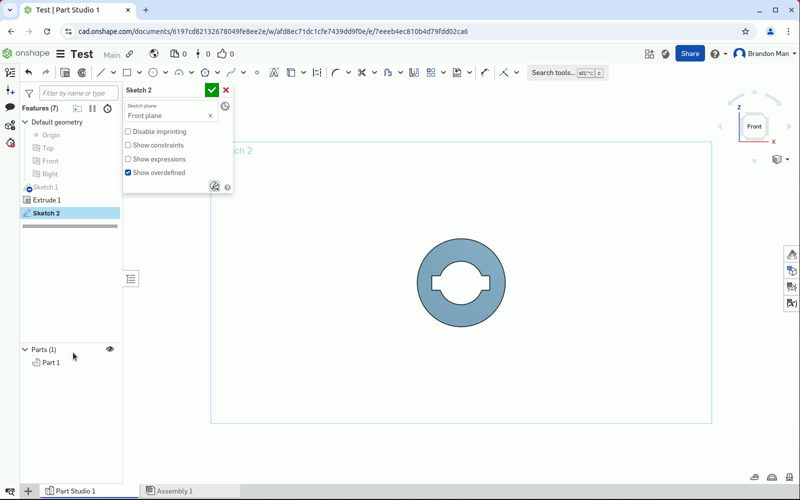
key(y)
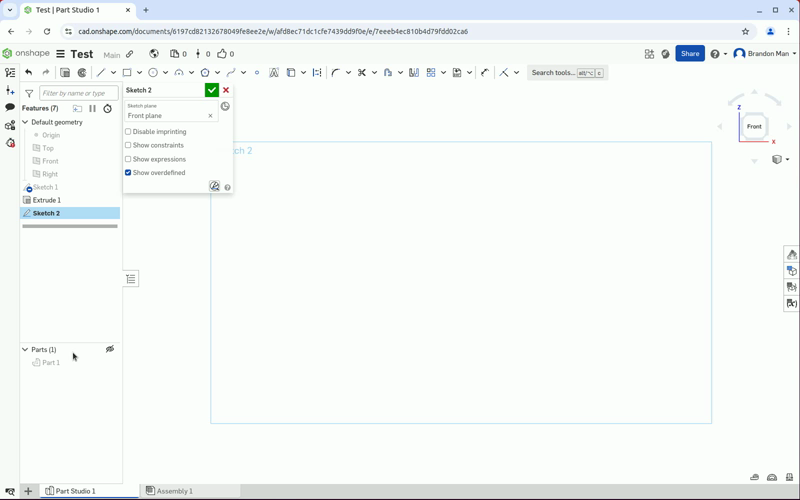
key(l)
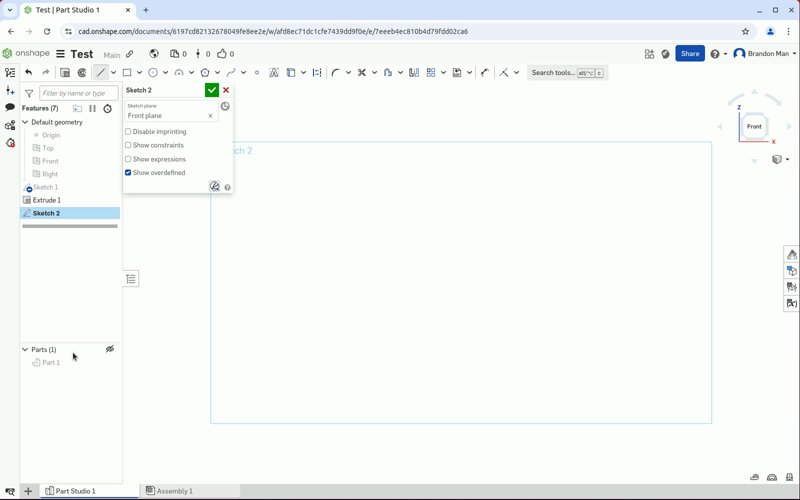
key_down(shift)
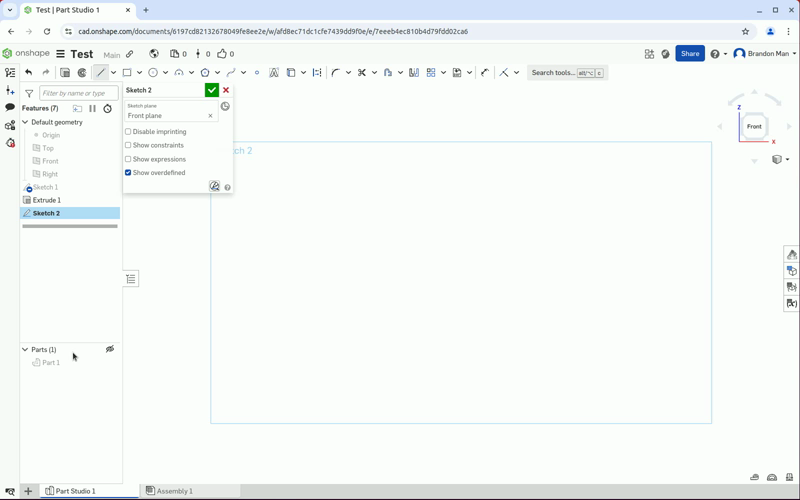
mouse_move(431, 290)
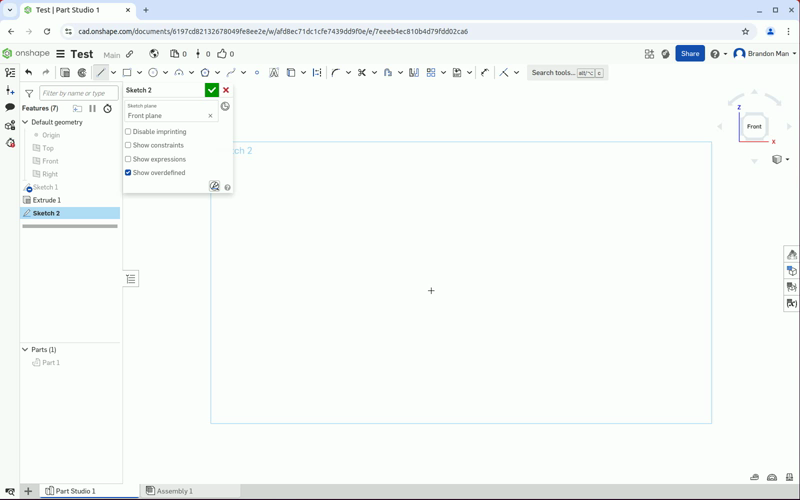
click(431, 290)
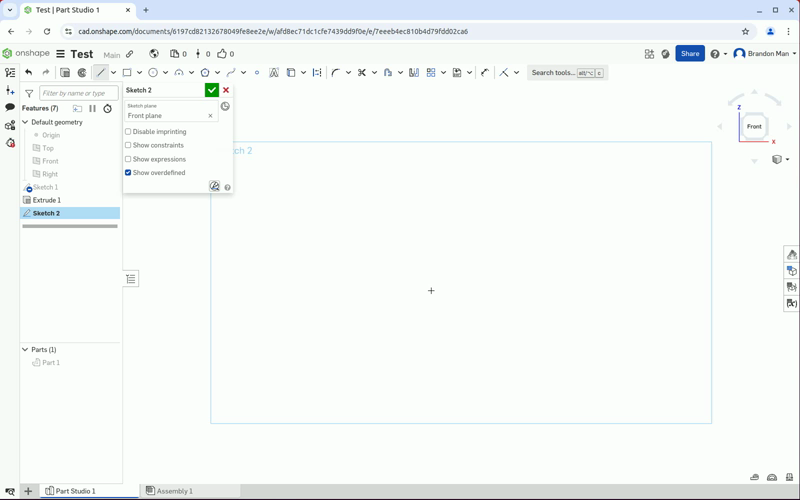
key_up(shift)
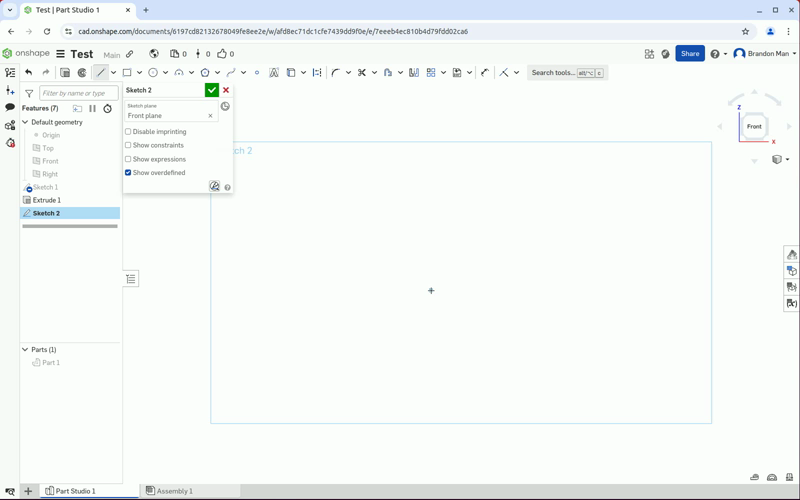
key_down(shift)
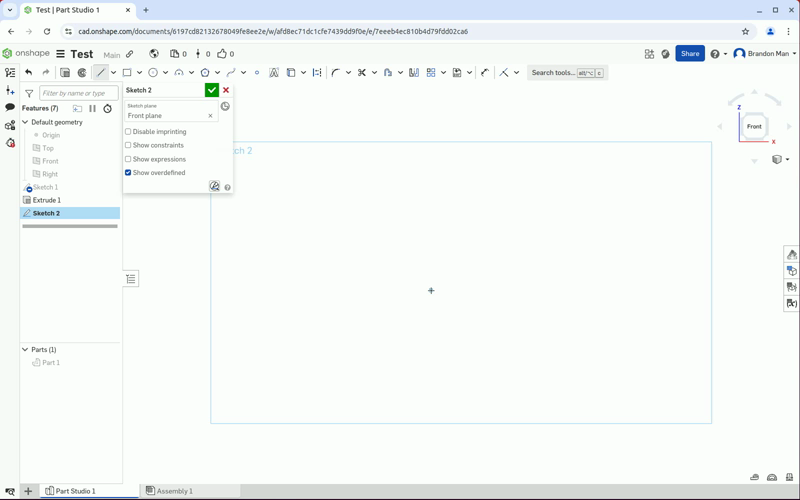
mouse_move(461, 290)
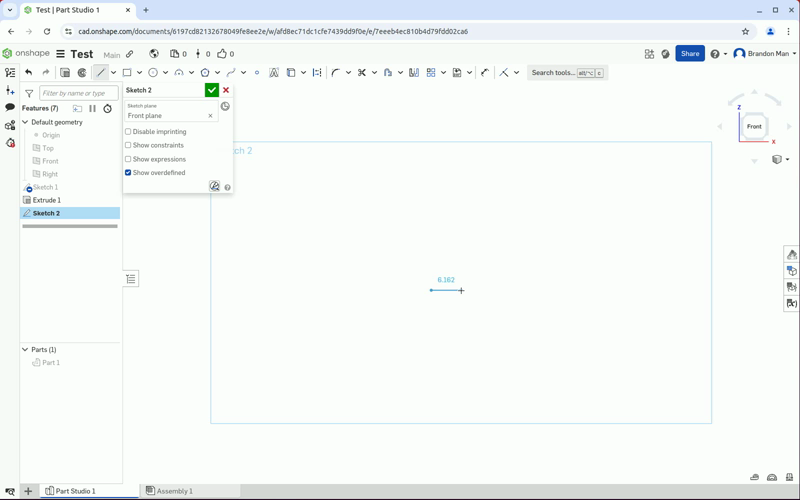
mouse_move(440, 290)
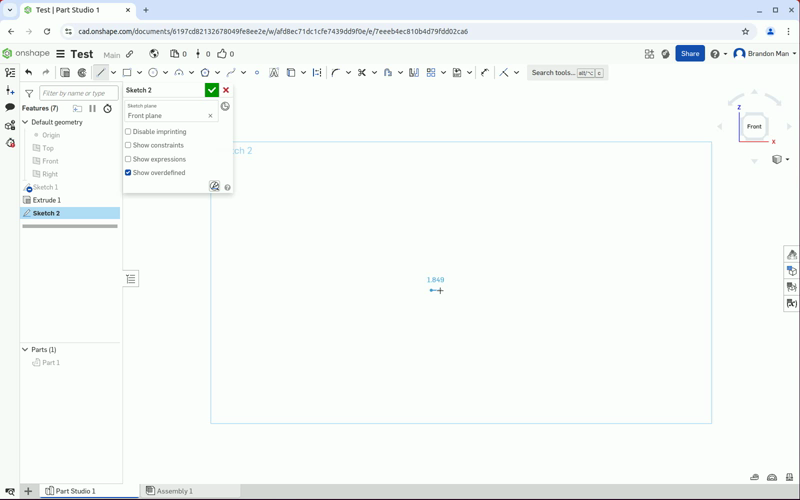
click(440, 290)
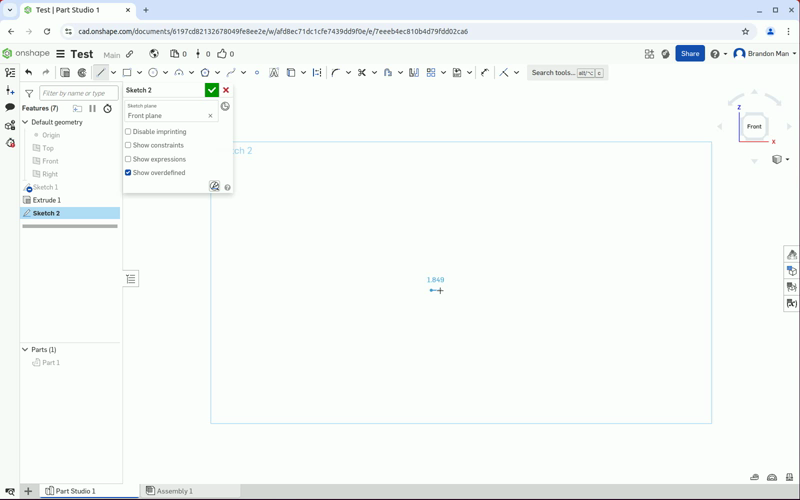
key_up(shift)
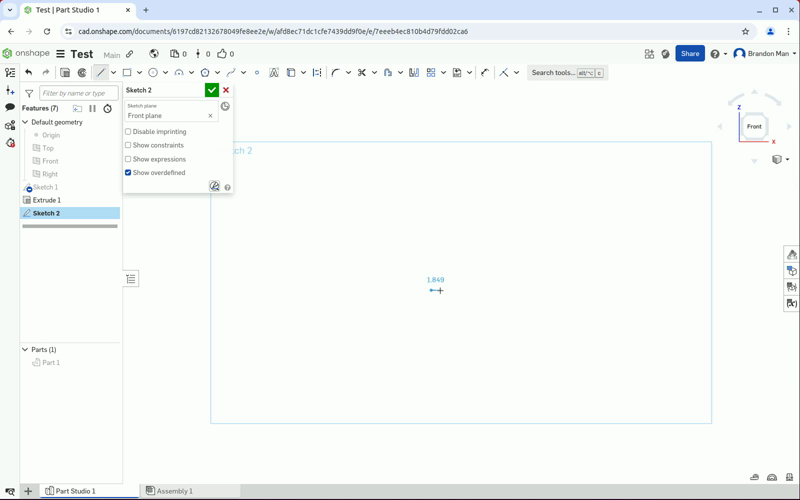
key(esc)
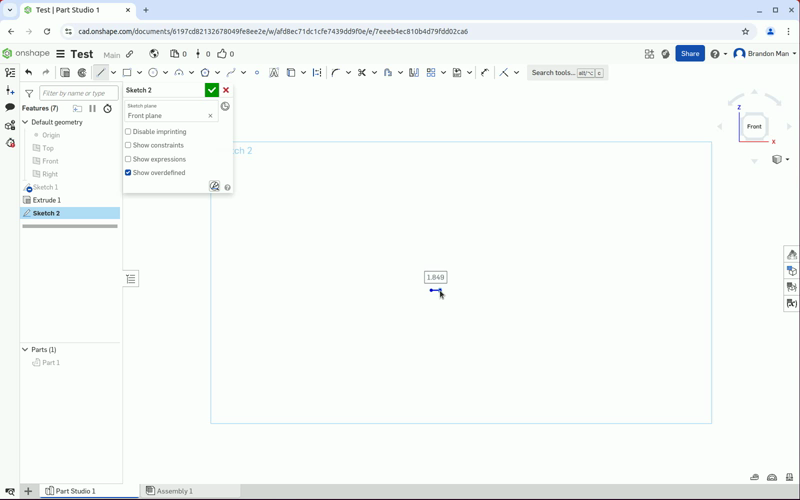
key(a)
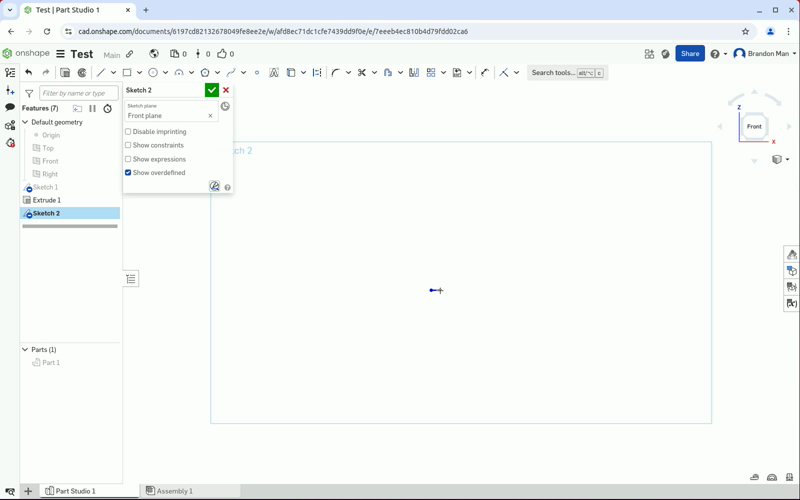
mouse_move(440, 290)
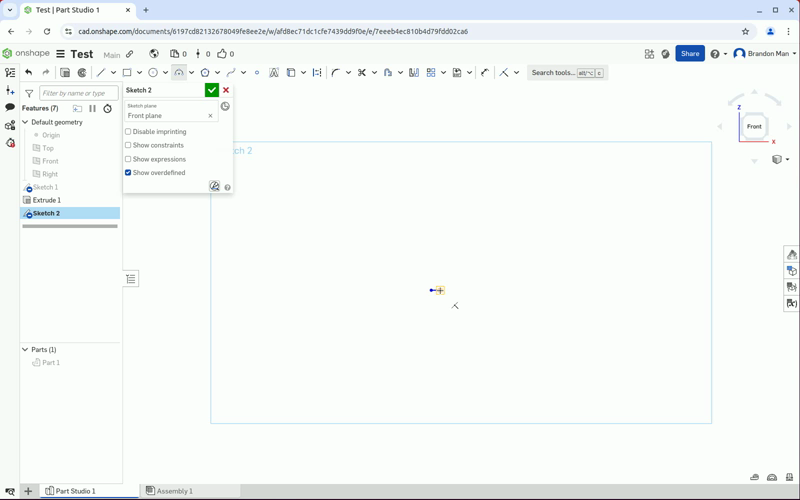
click(440, 290)
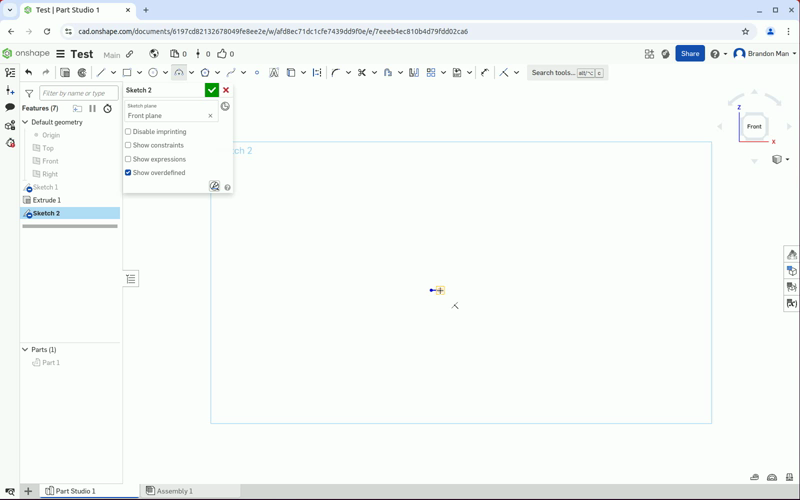
key_down(shift)
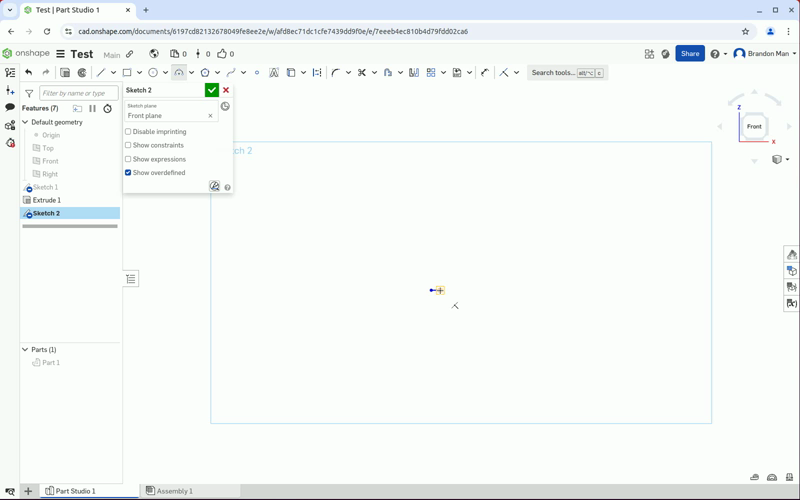
mouse_move(440, 274)
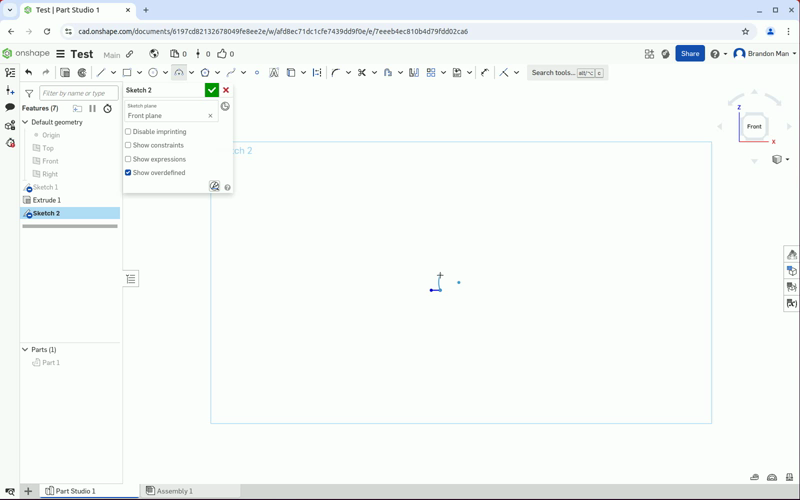
click(440, 274)
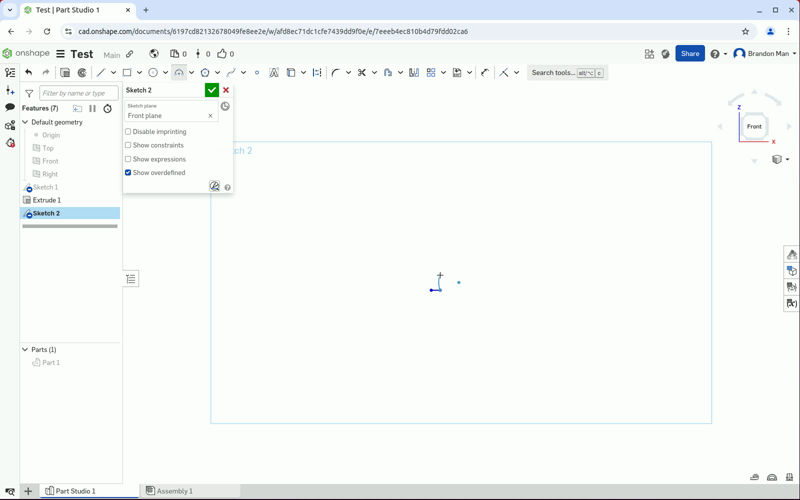
mouse_move(439, 282)
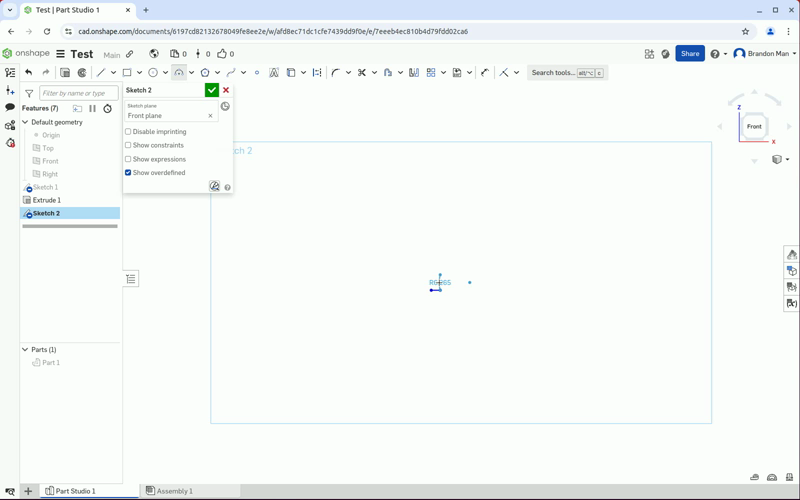
click(439, 282)
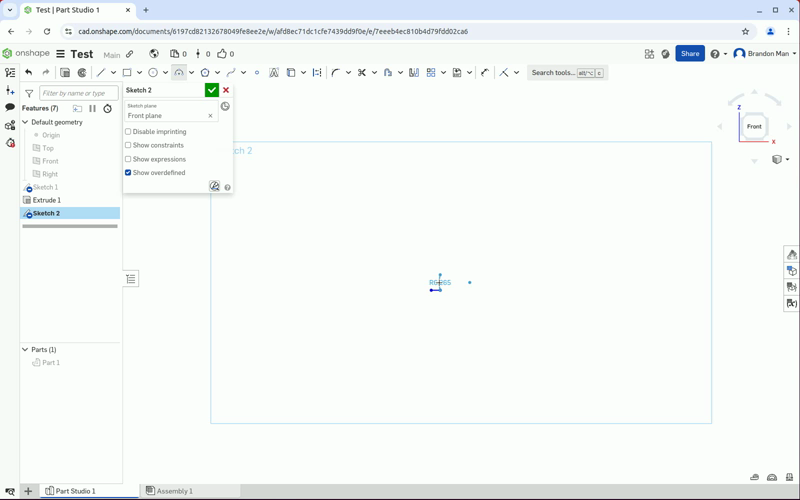
key_up(shift)
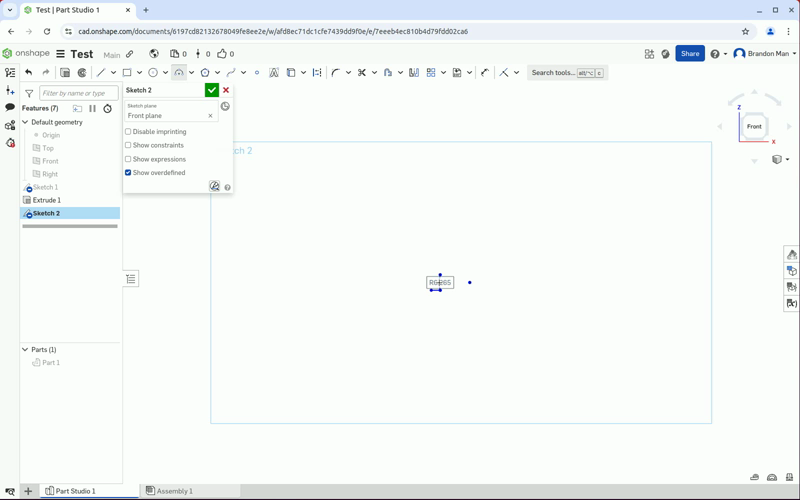
key(esc)
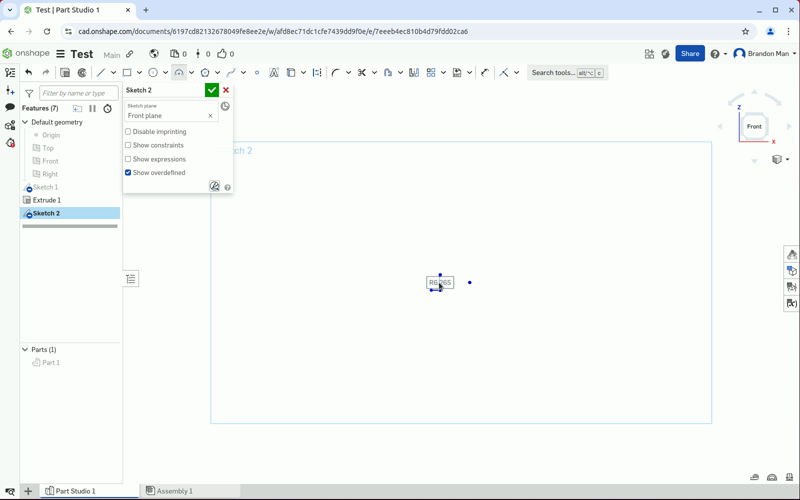
key(l)
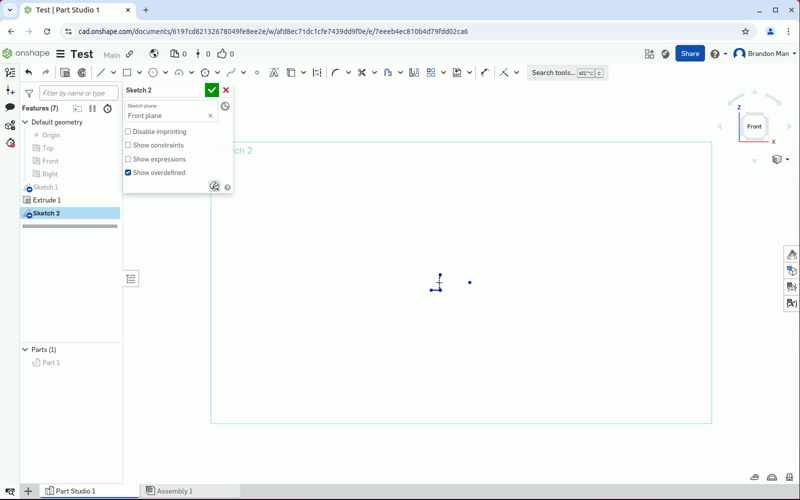
mouse_move(440, 274)
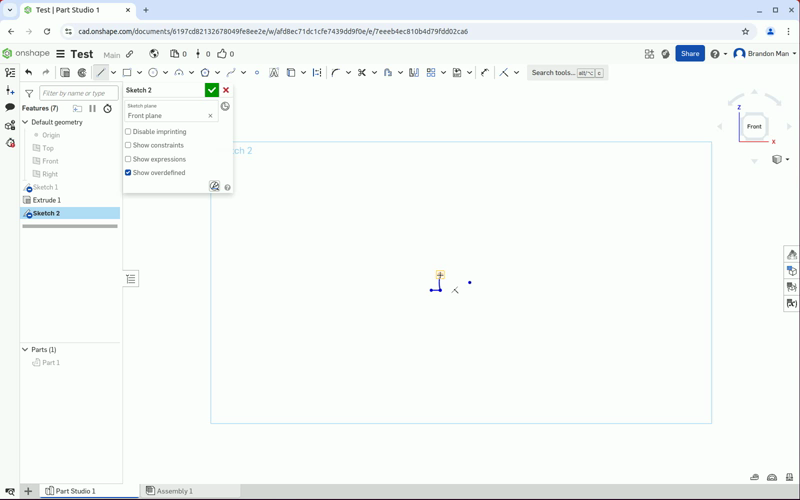
click(440, 274)
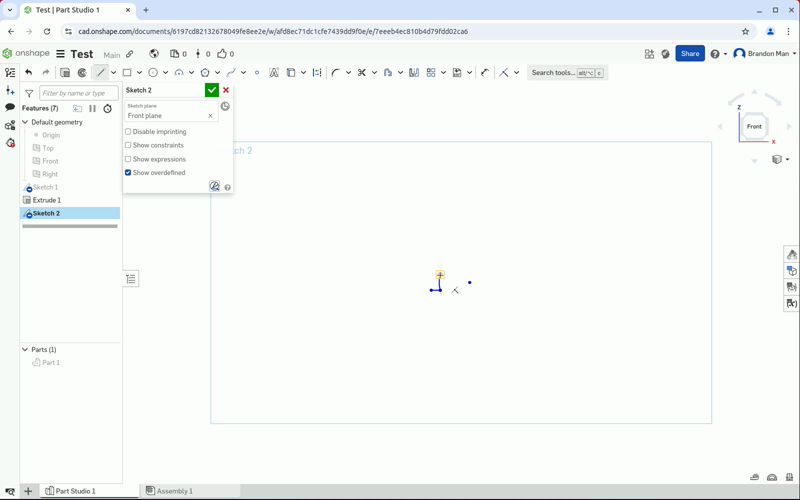
key_down(shift)
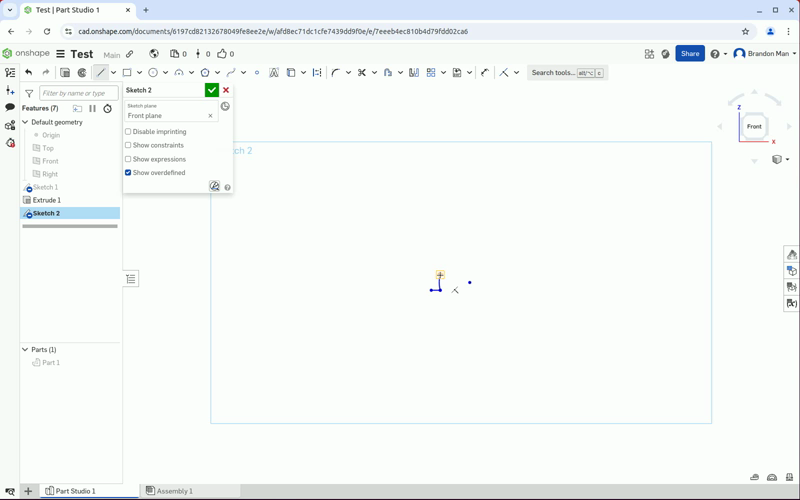
mouse_move(470, 274)
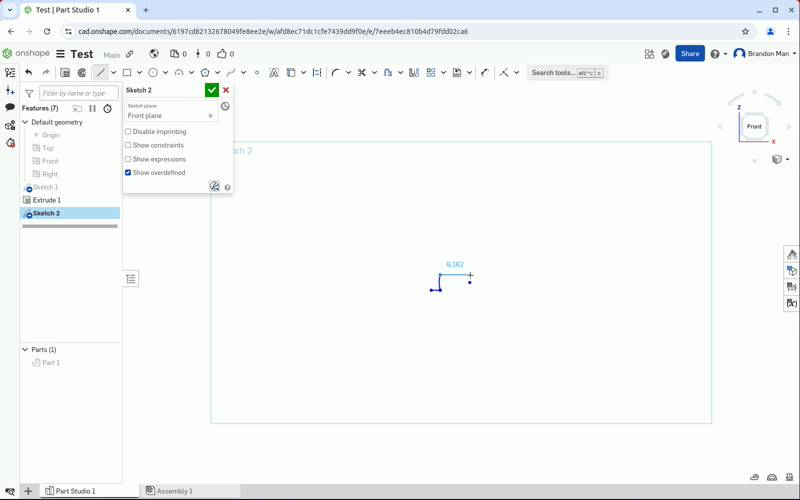
mouse_move(431, 274)
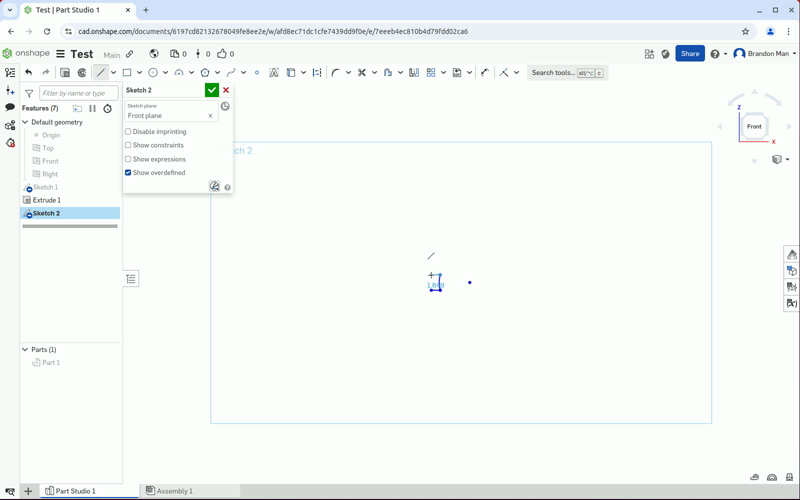
click(431, 274)
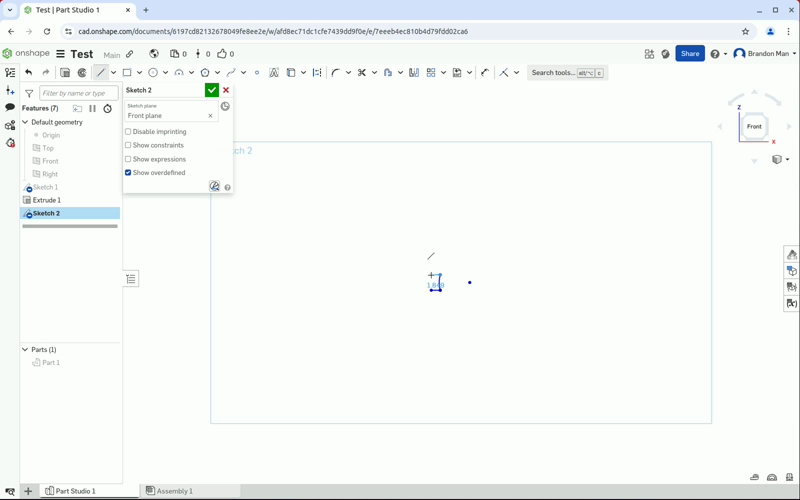
key_up(shift)
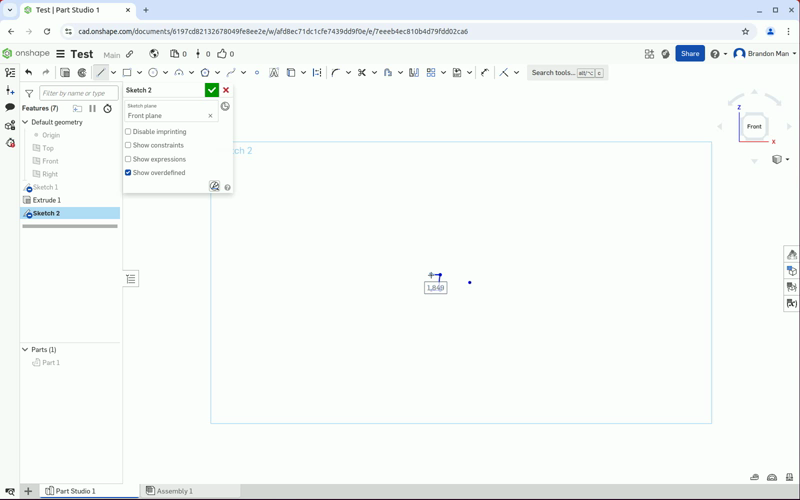
mouse_move(461, 274)
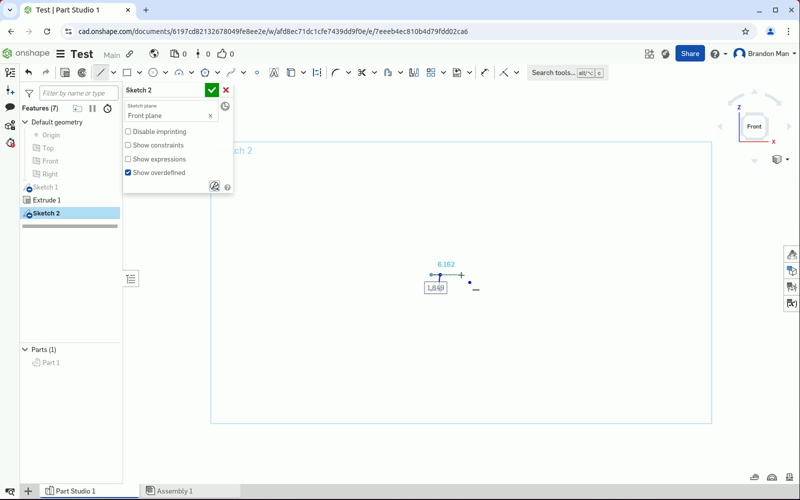
key_down(shift)
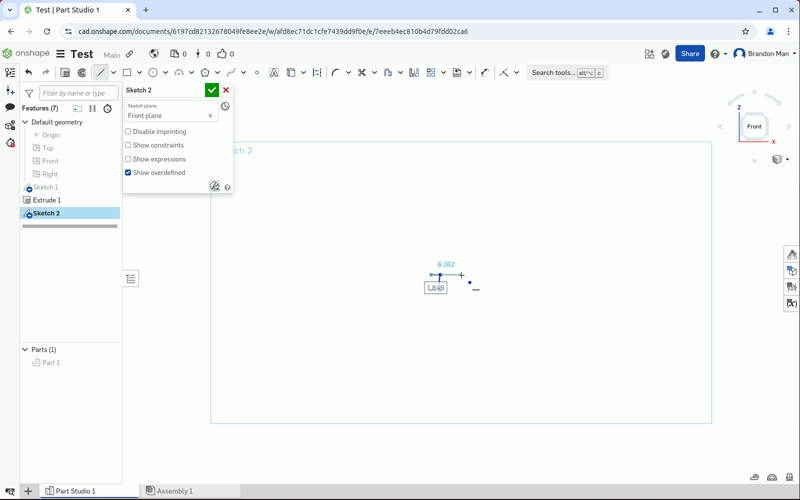
mouse_move(431, 290)
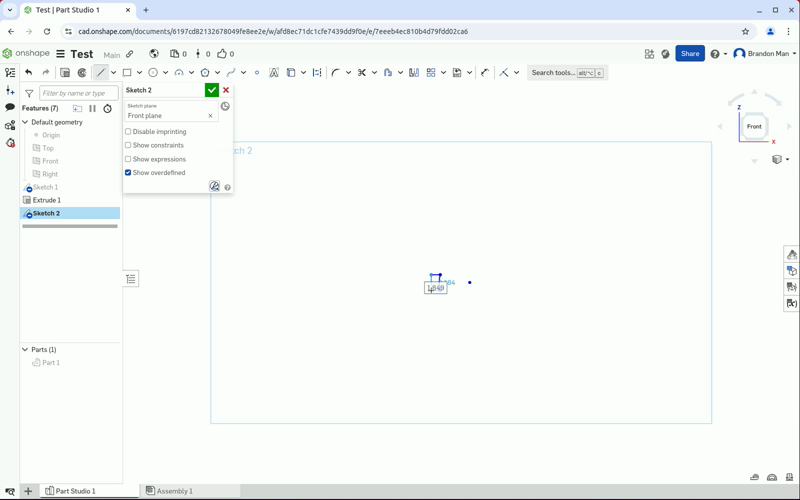
key_up(shift)
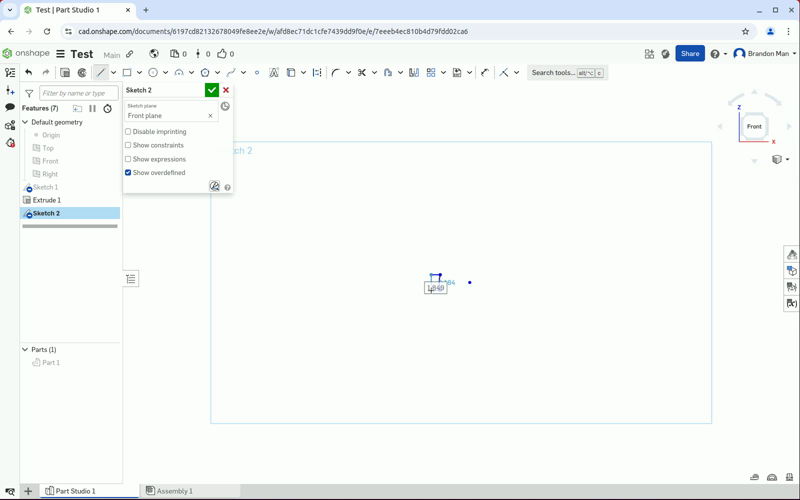
click(431, 290)
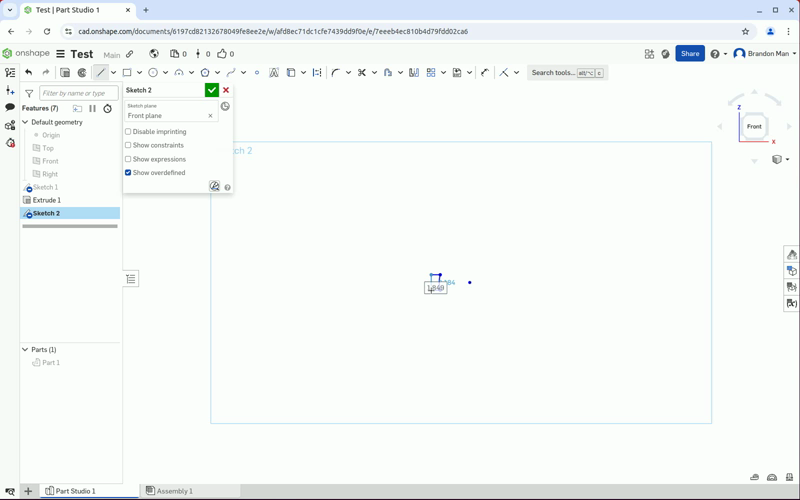
key(esc)
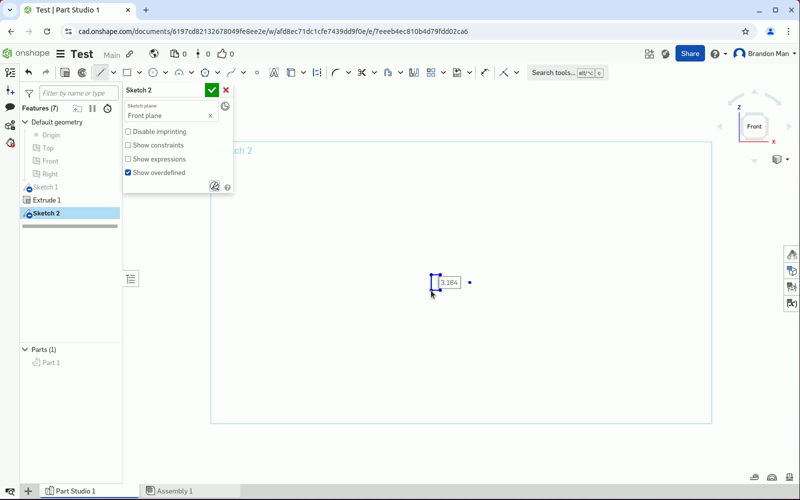
mouse_move(435, 288)
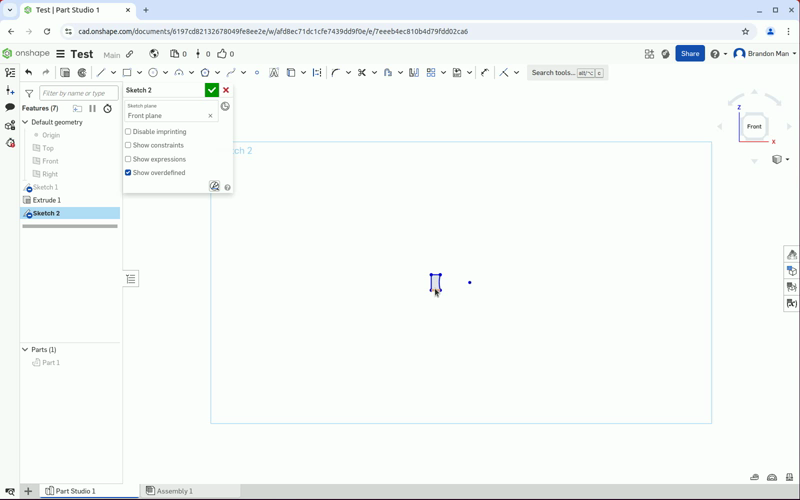
scroll(6)
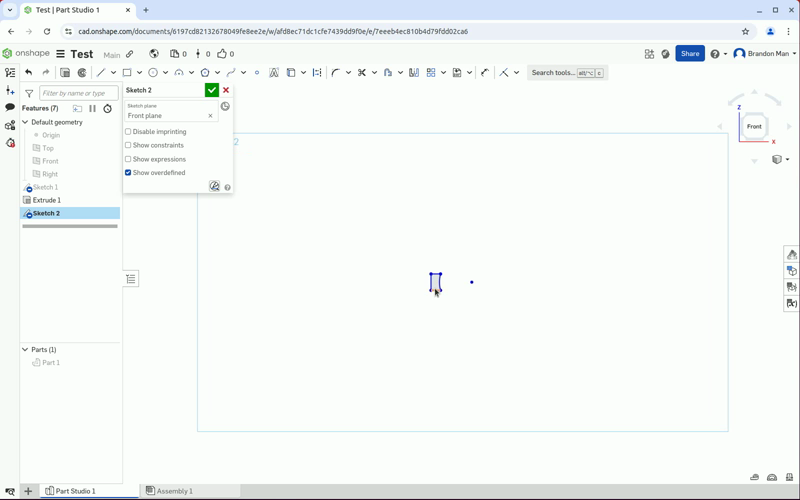
scroll(6)
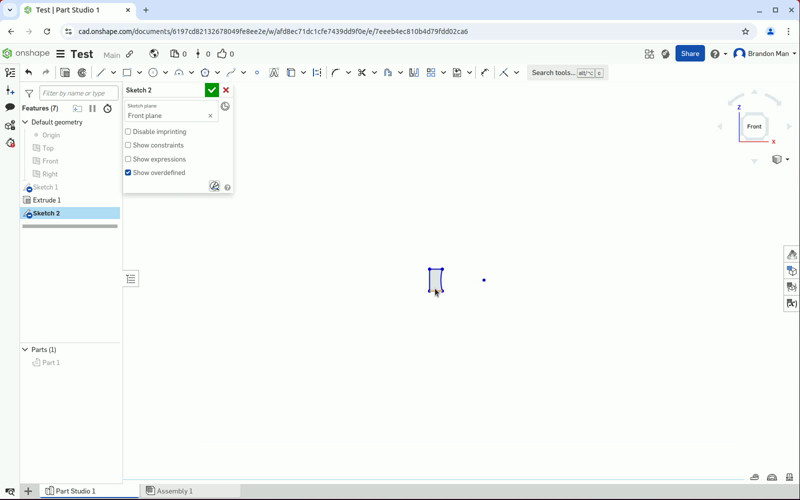
scroll(6)
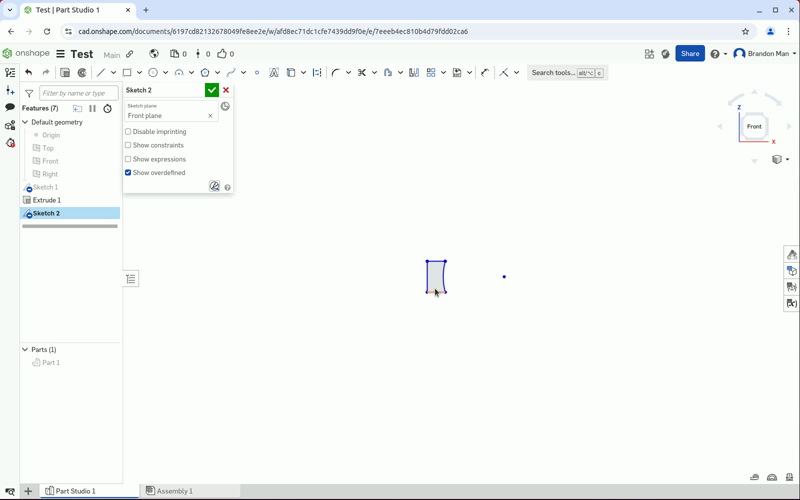
scroll(6)
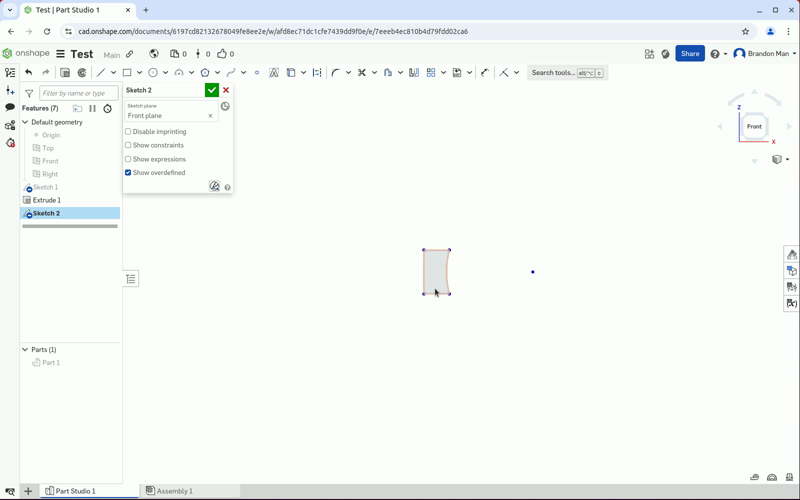
scroll(6)
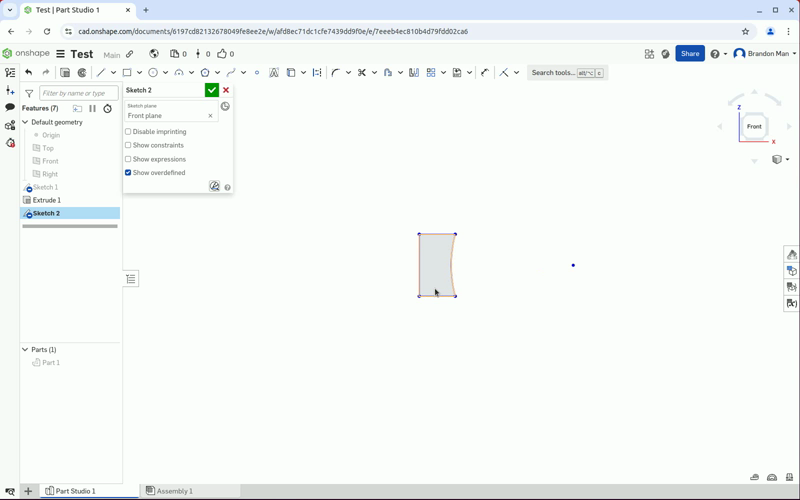
scroll(6)
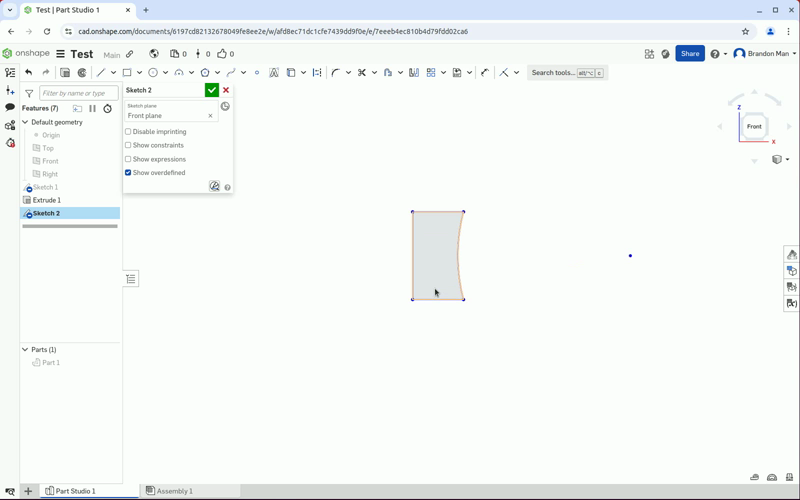
scroll(6)
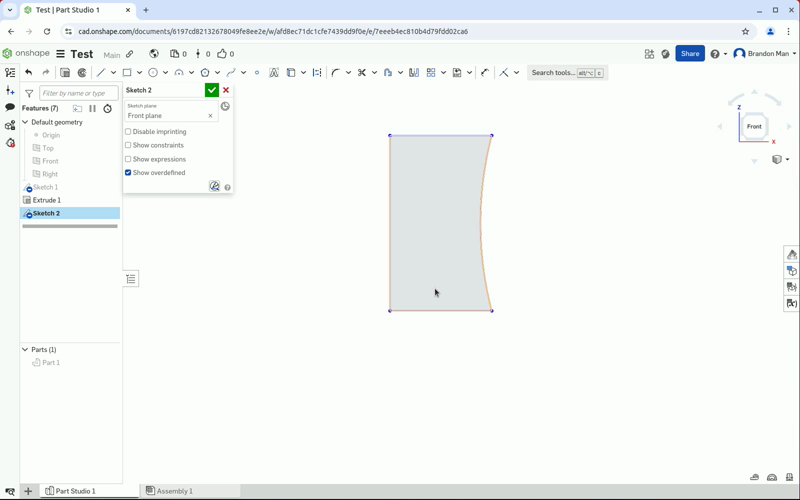
click(435, 288)
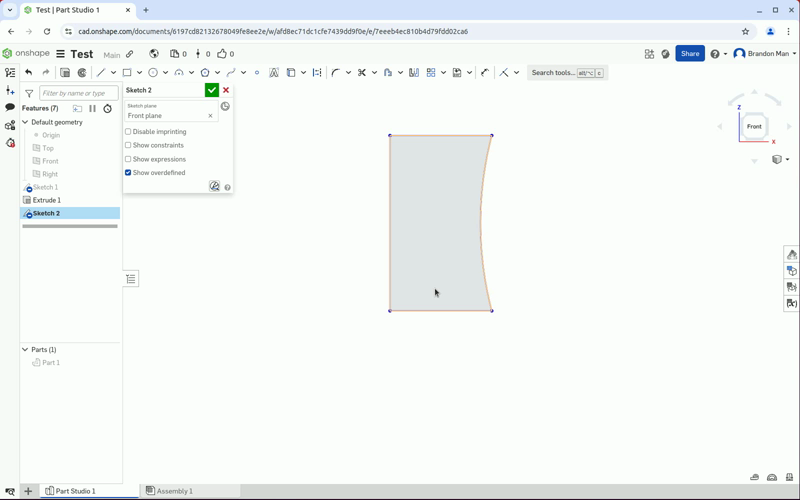
scroll(-6)
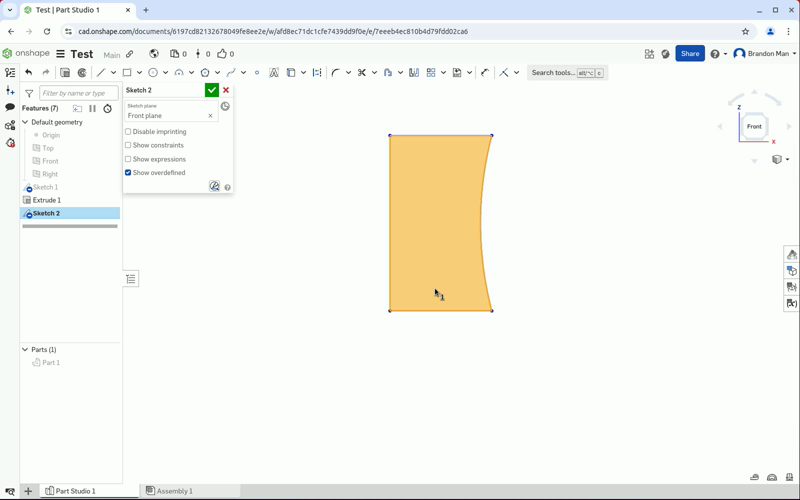
scroll(-6)
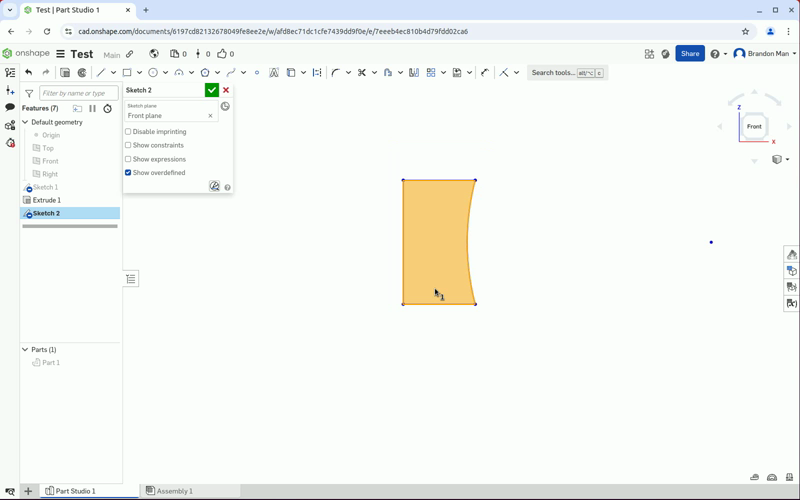
scroll(-6)
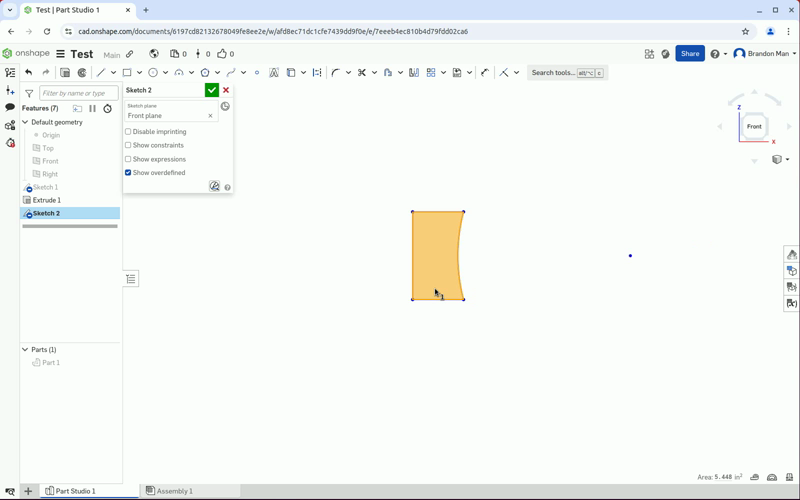
scroll(-6)
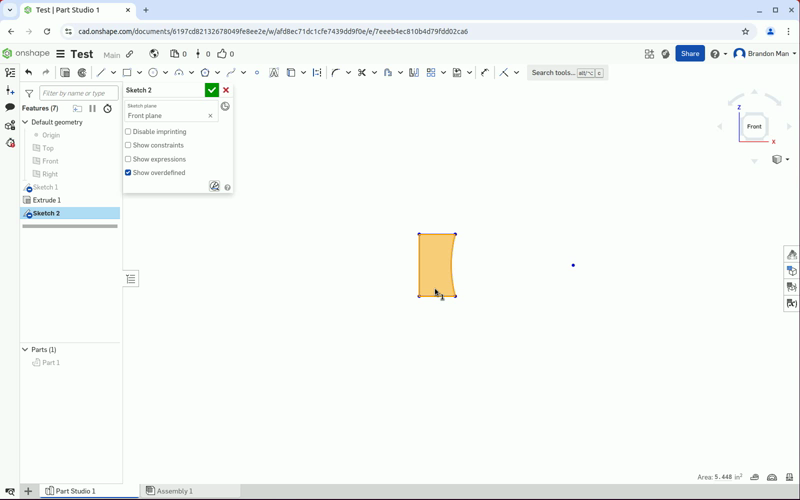
scroll(-6)
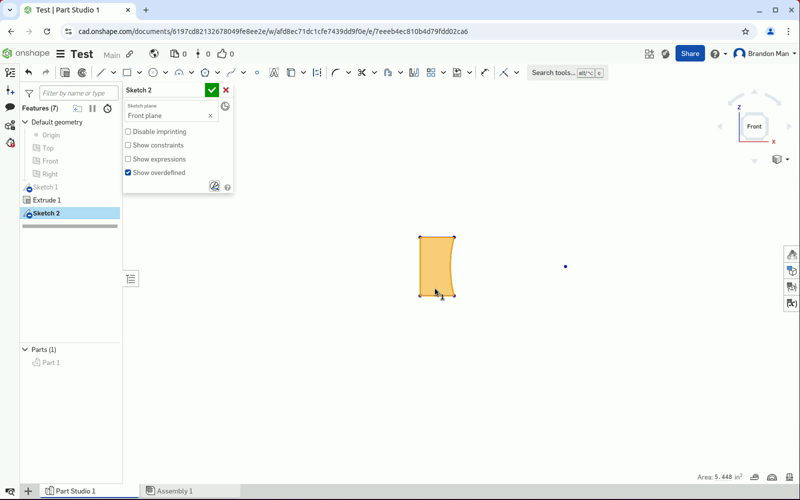
scroll(-6)
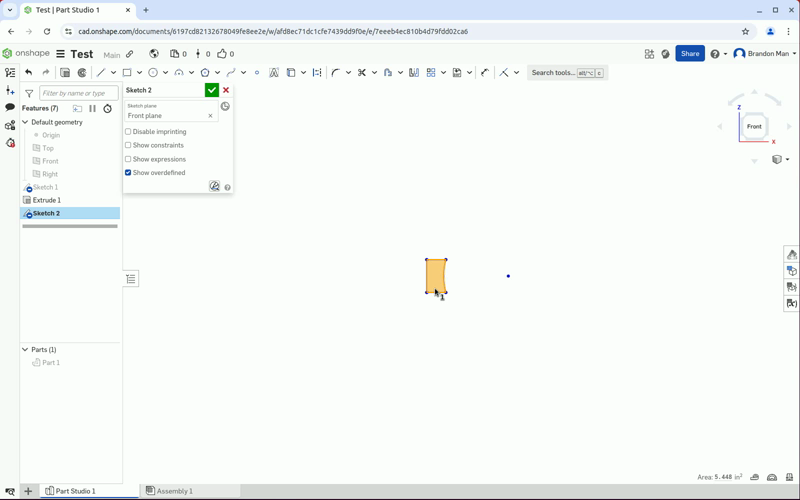
scroll(-6)
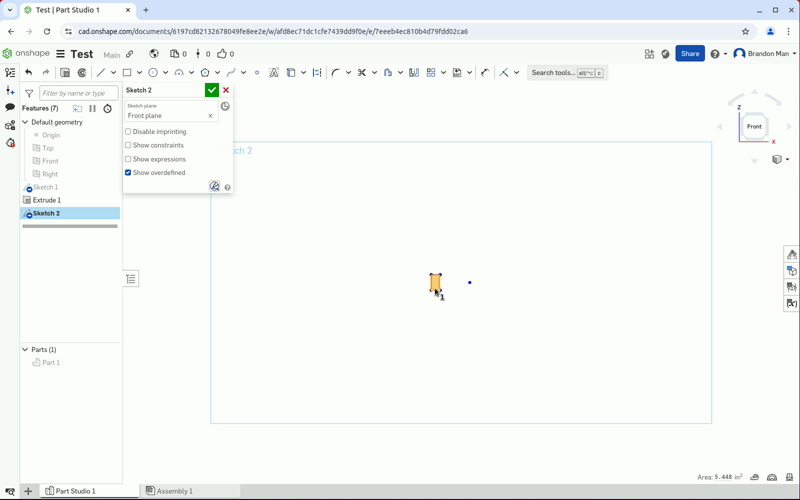
mouse_move(73, 352)
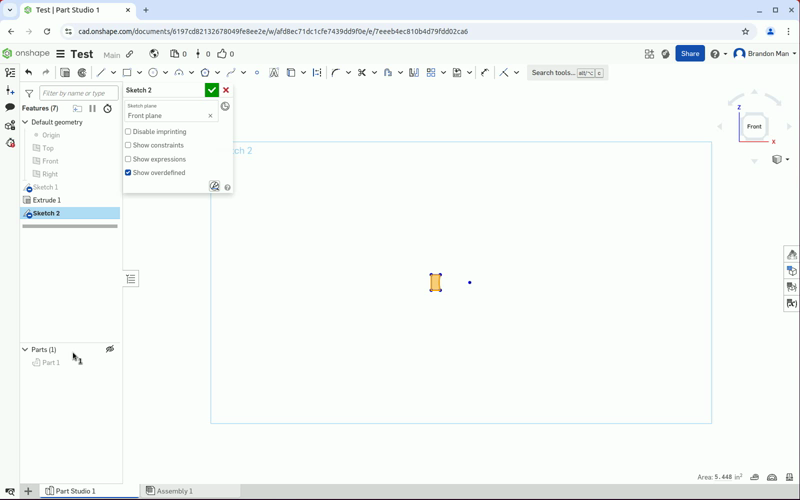
key(shift+y)
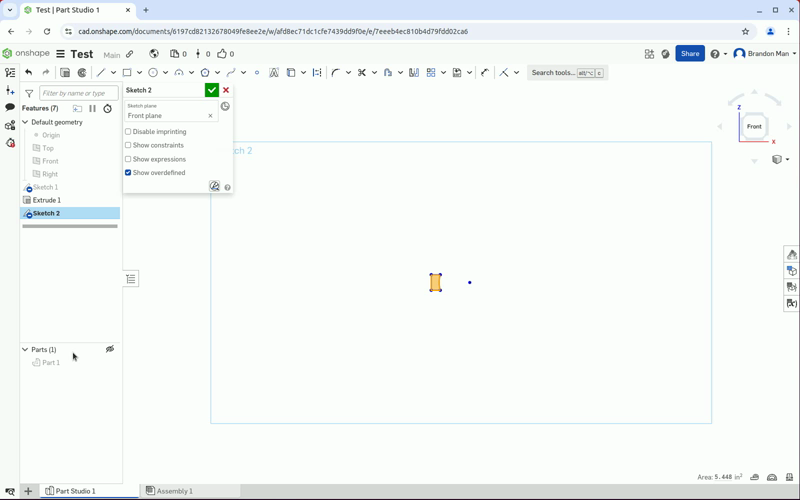
key(shift+e)
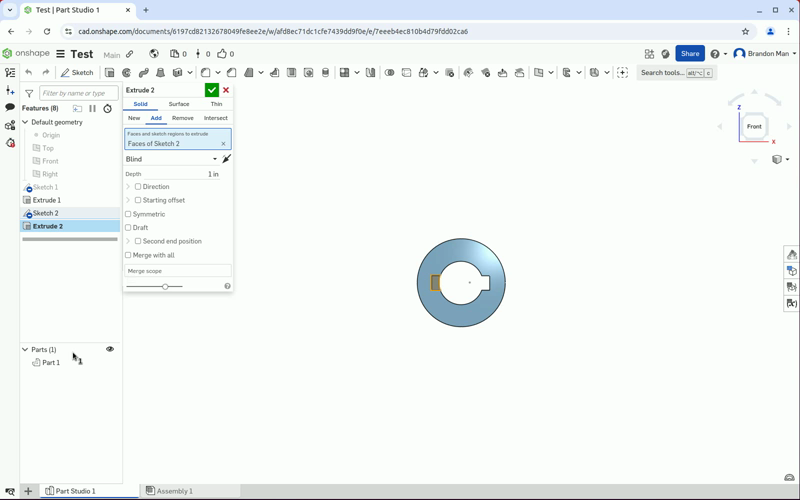
mouse_move(143, 106)
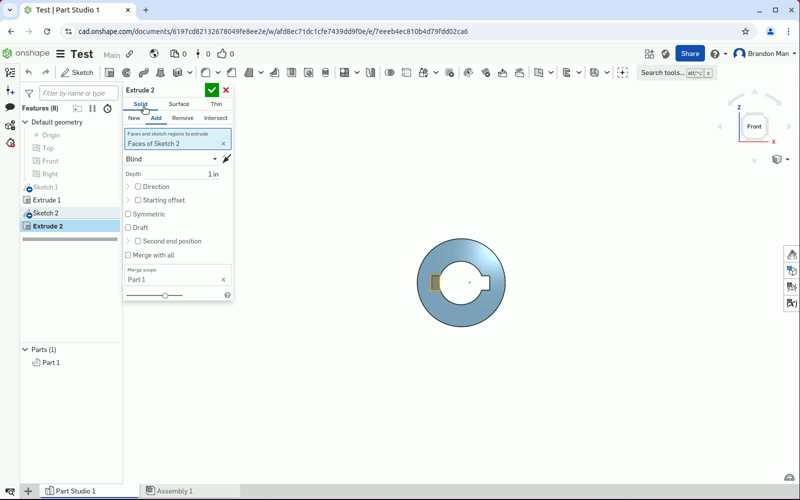
click(143, 106)
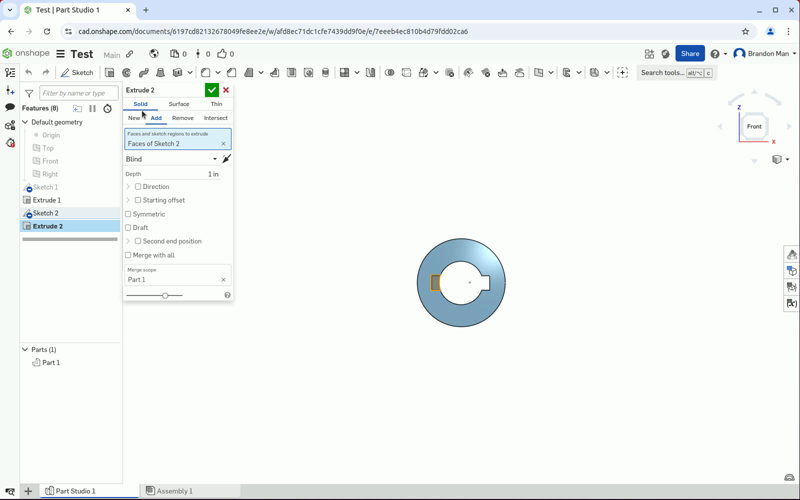
mouse_move(137, 120)
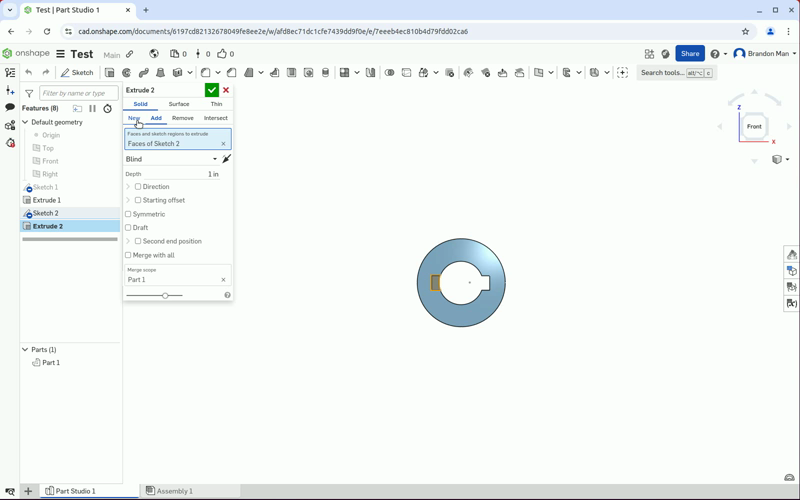
click(137, 120)
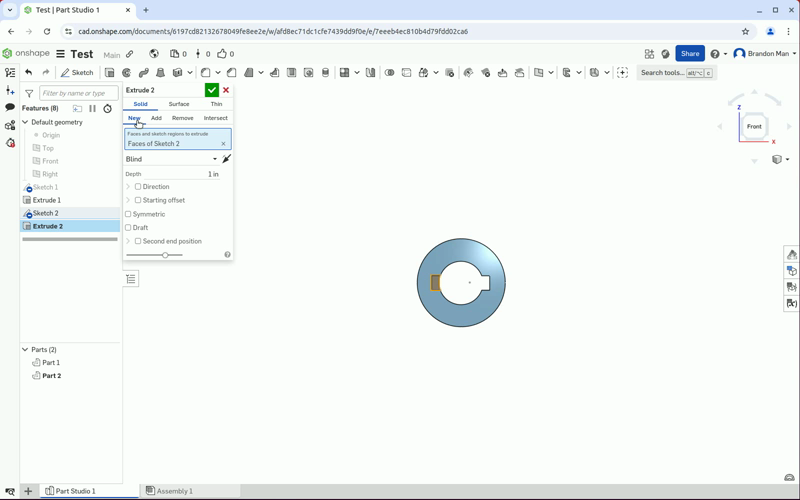
key(tab, 4)
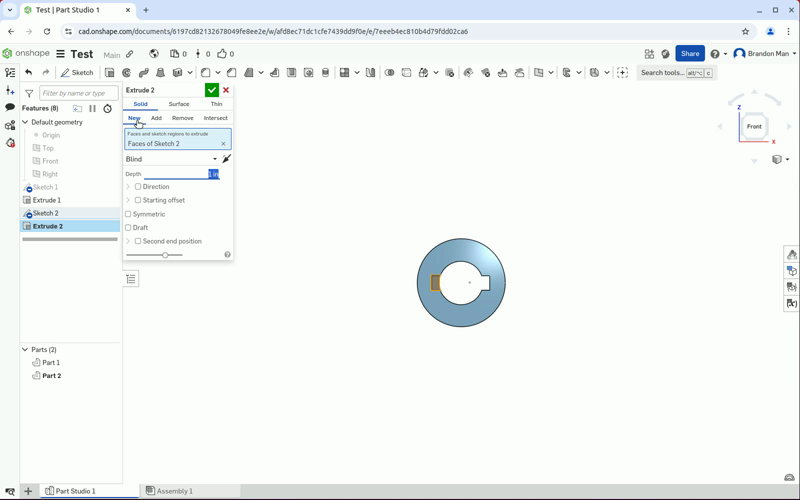
text(7.943)
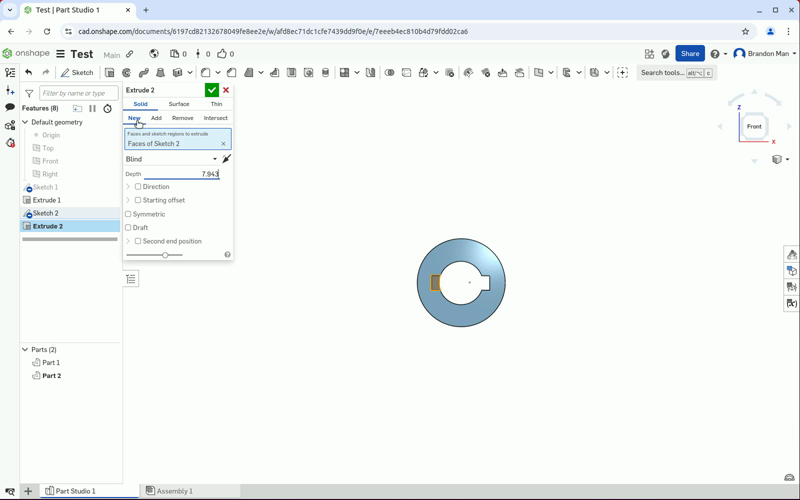
key(enter)
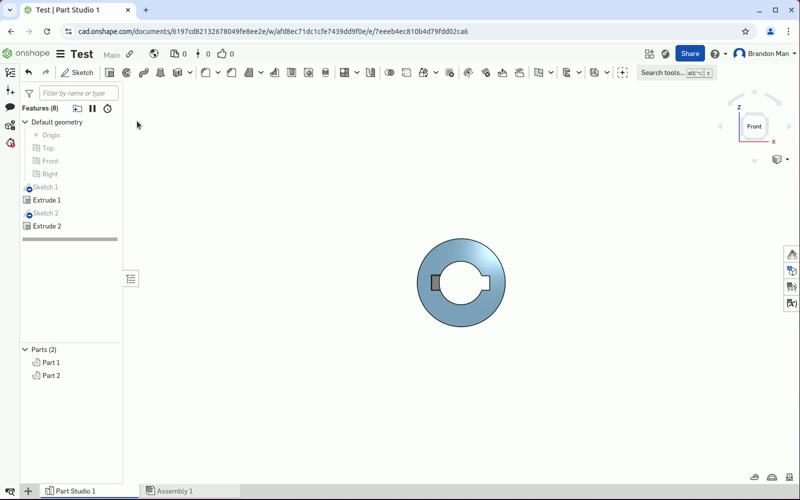
key(shift+h)
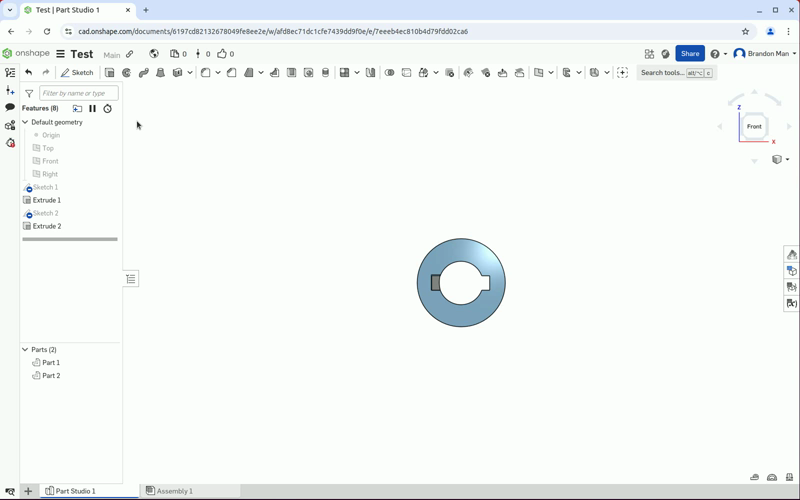
key(shift+h)
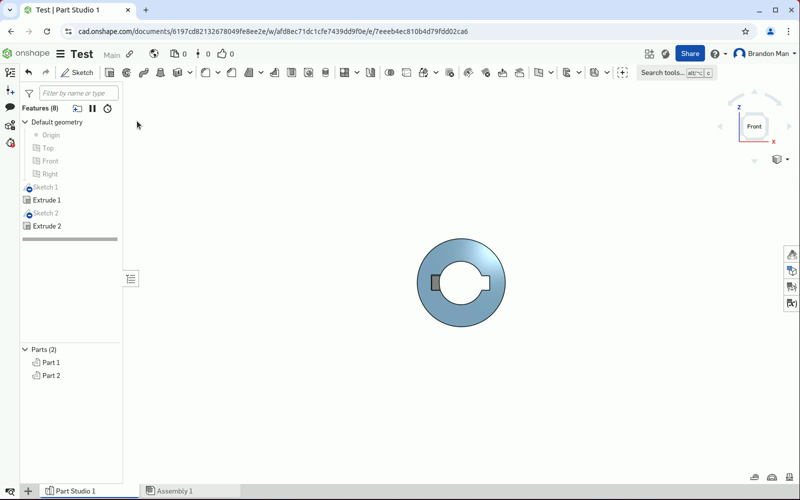
mouse_move(73, 189)
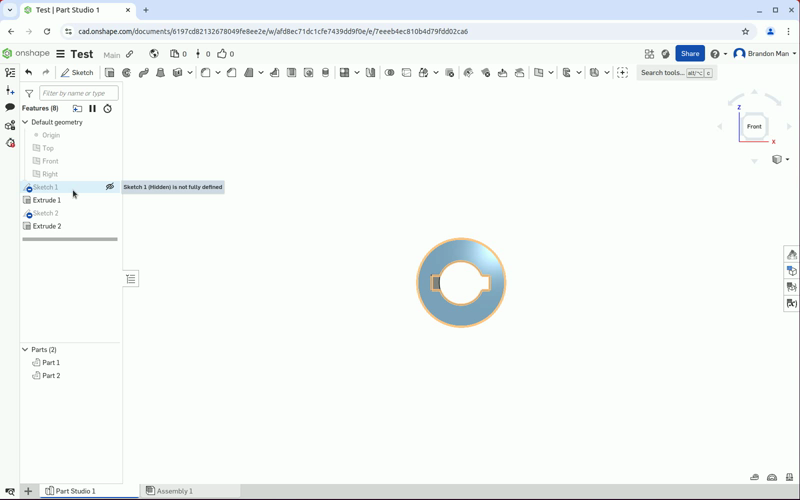
click(73, 189)
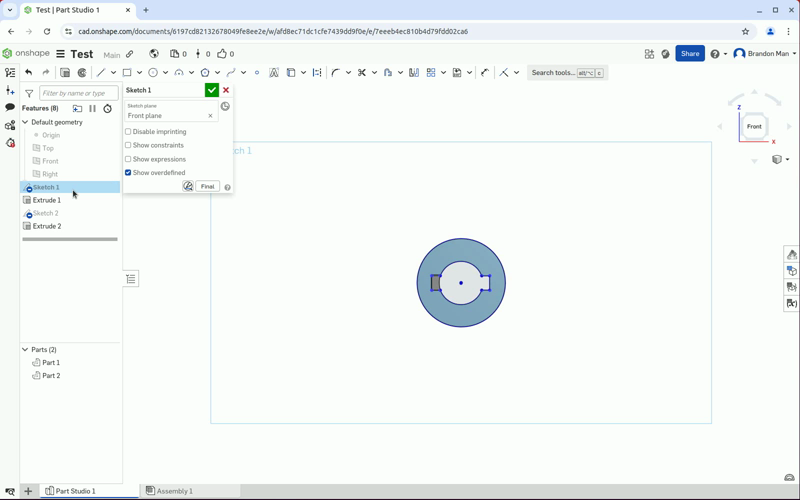
mouse_move(229, 92)
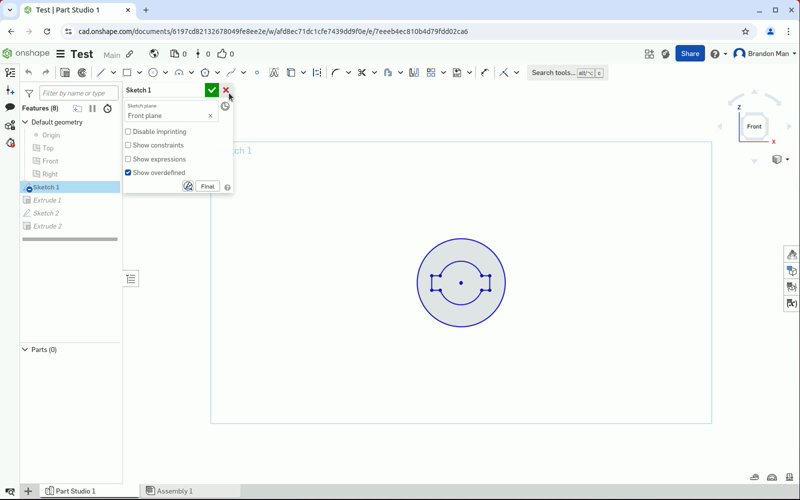
click(229, 92)
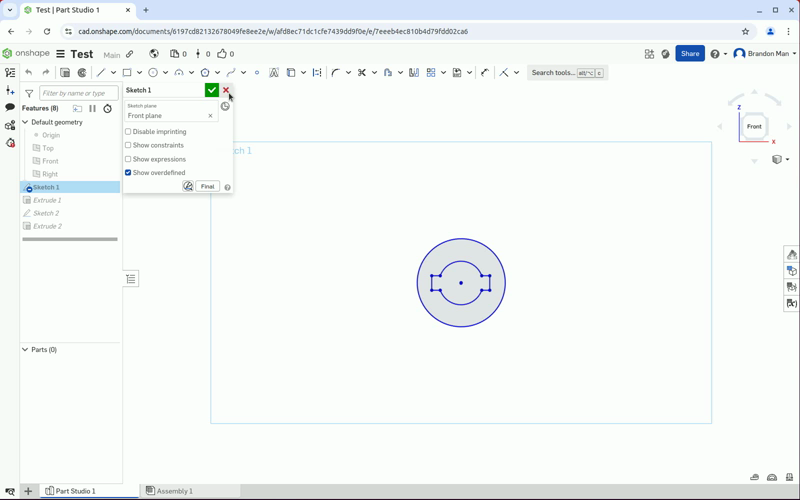
key(shift+s)
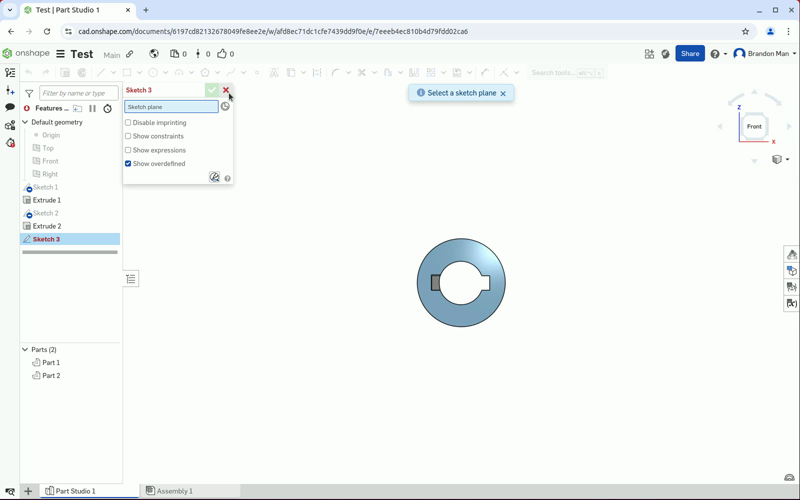
mouse_move(73, 163)
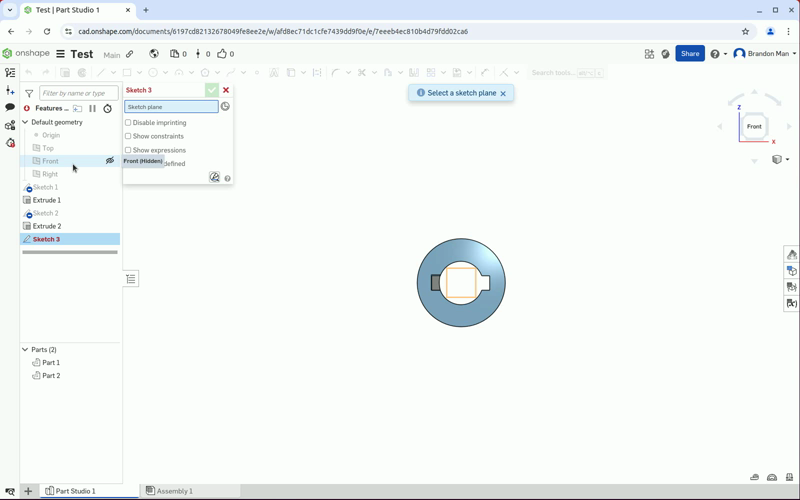
click(73, 163)
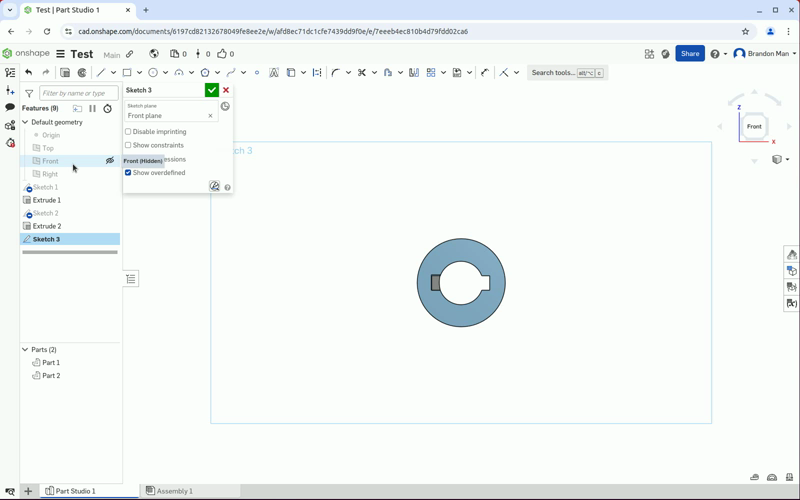
mouse_move(73, 352)
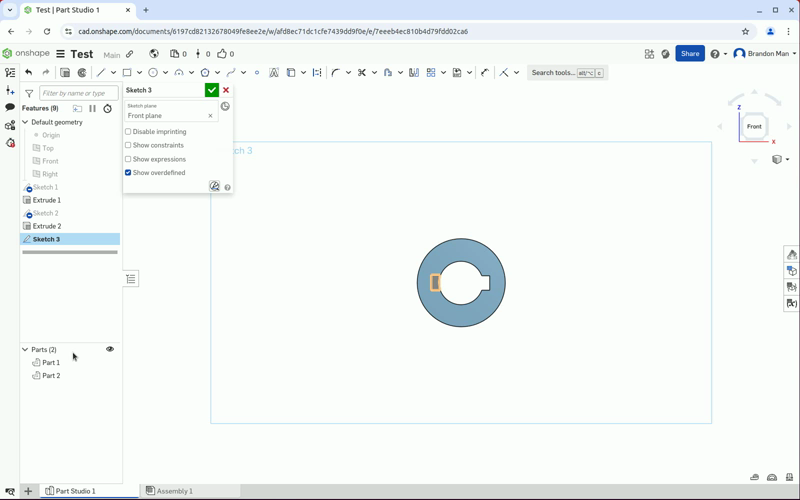
key(y)
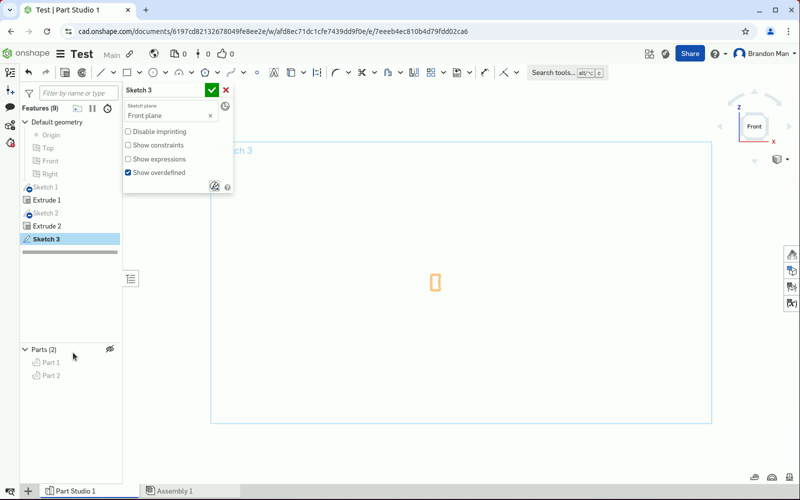
key(l)
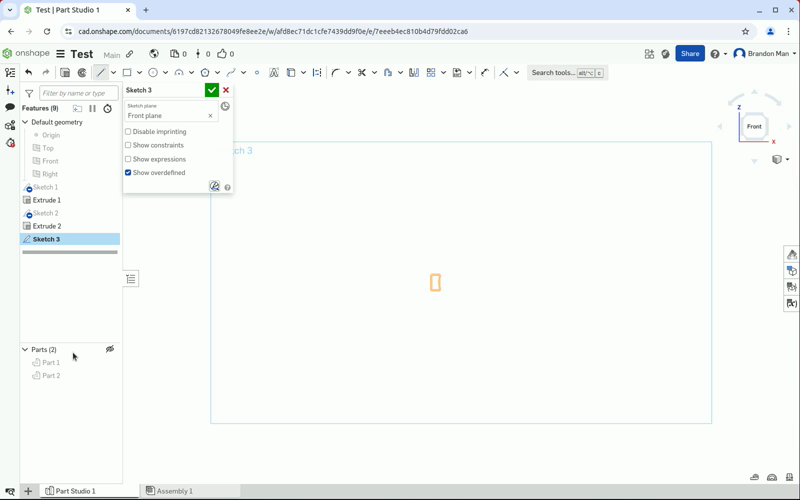
key_down(shift)
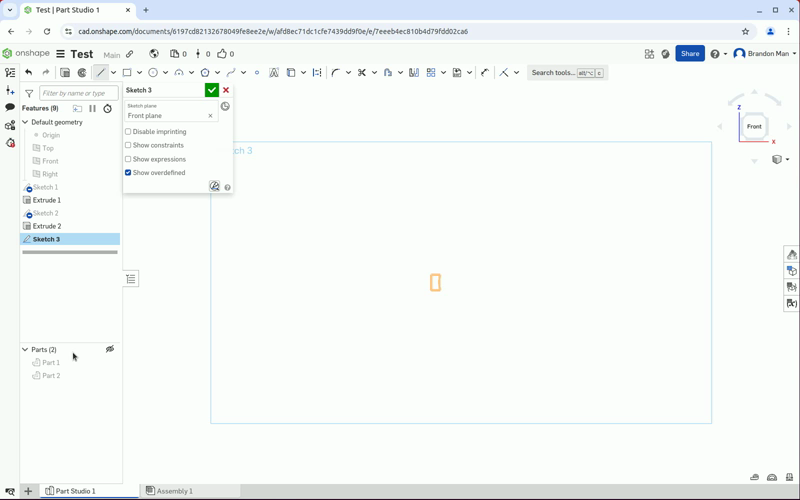
mouse_move(471, 325)
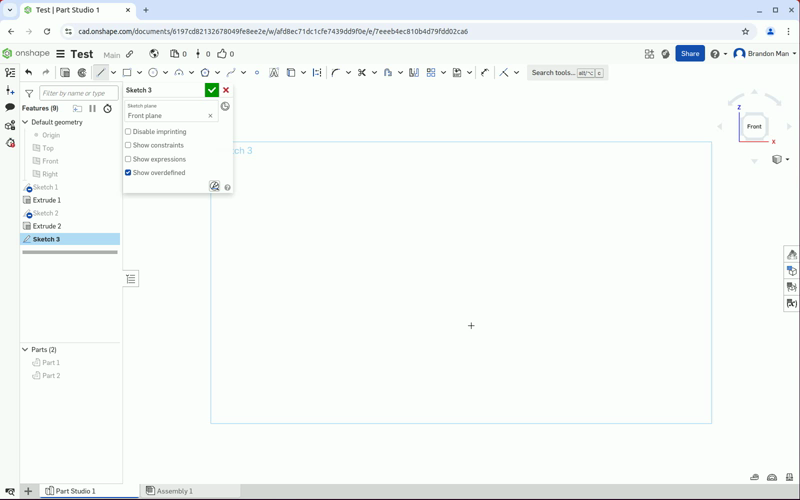
click(471, 325)
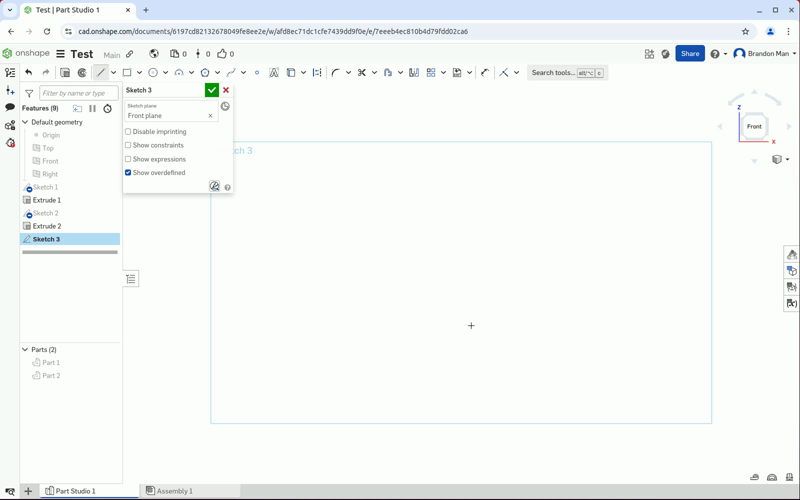
key_up(shift)
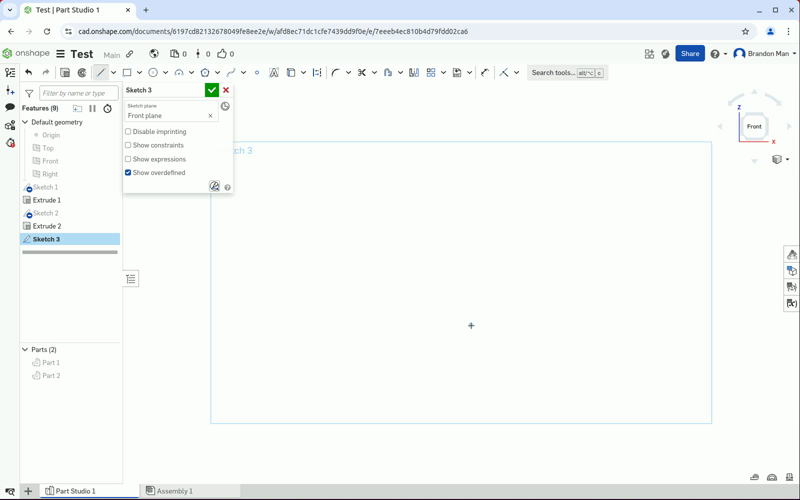
key_down(shift)
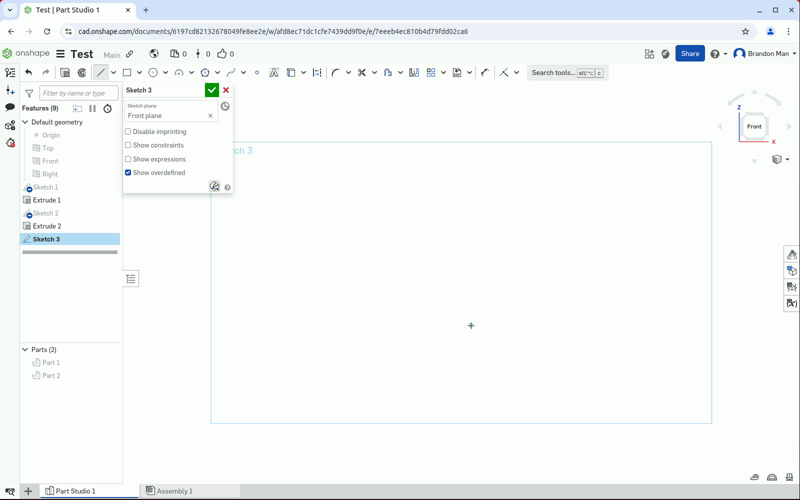
mouse_move(532, 309)
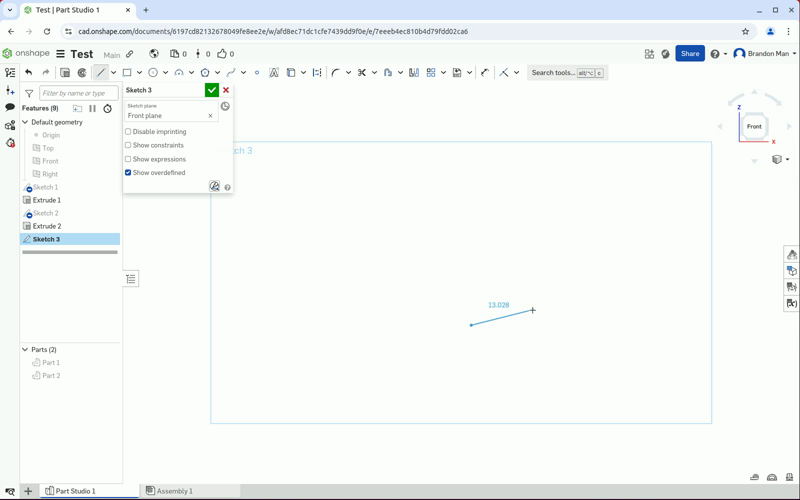
click(532, 309)
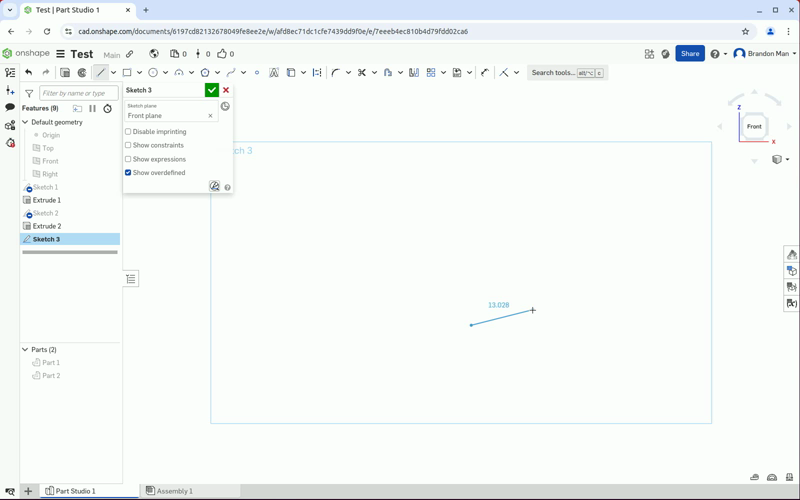
key_up(shift)
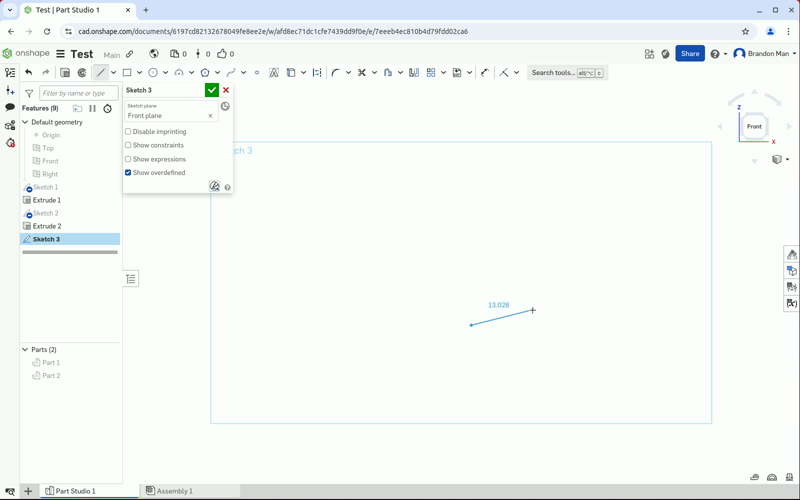
key(esc)
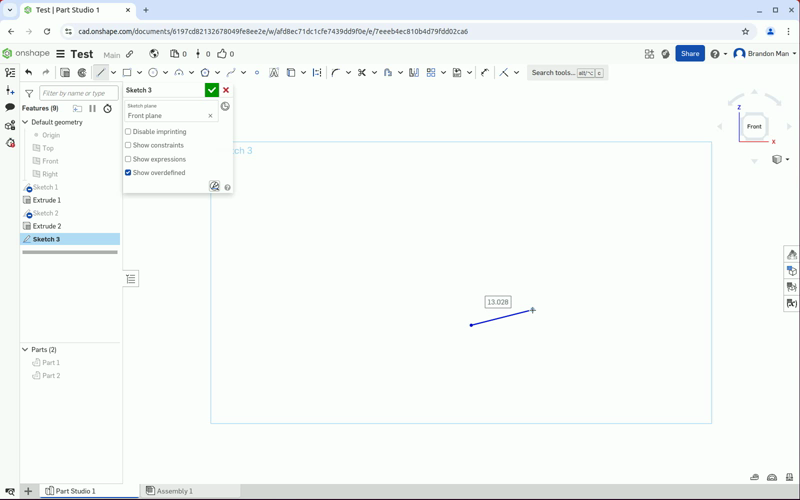
key(a)
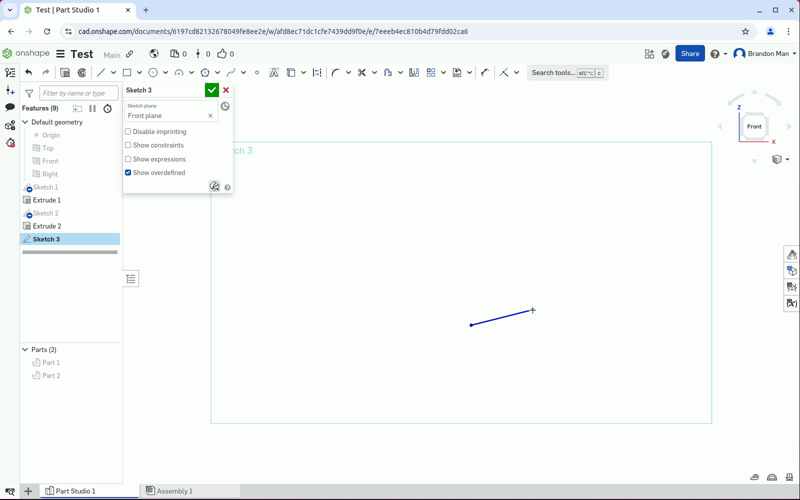
mouse_move(532, 309)
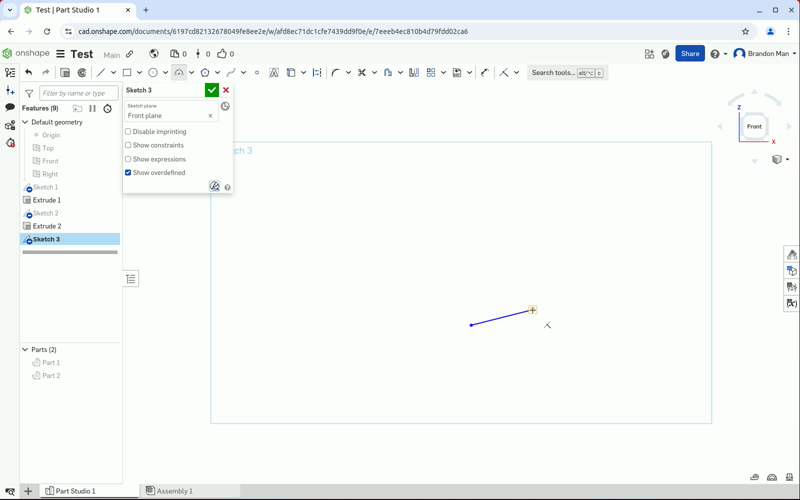
click(532, 309)
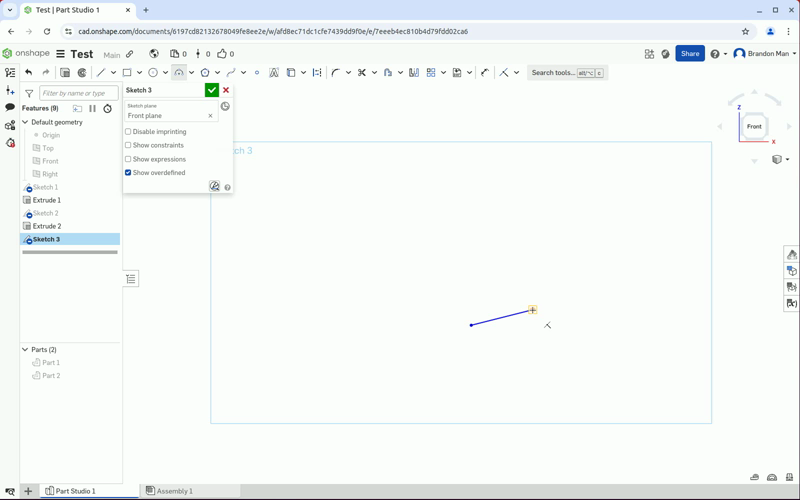
key_down(shift)
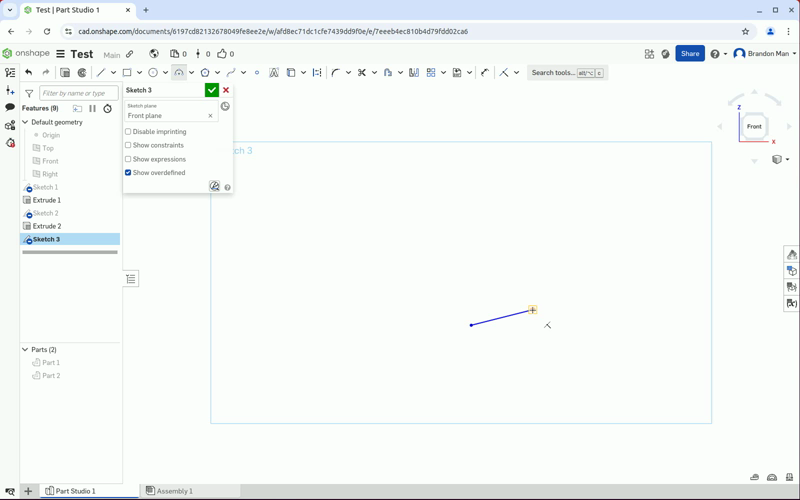
mouse_move(532, 255)
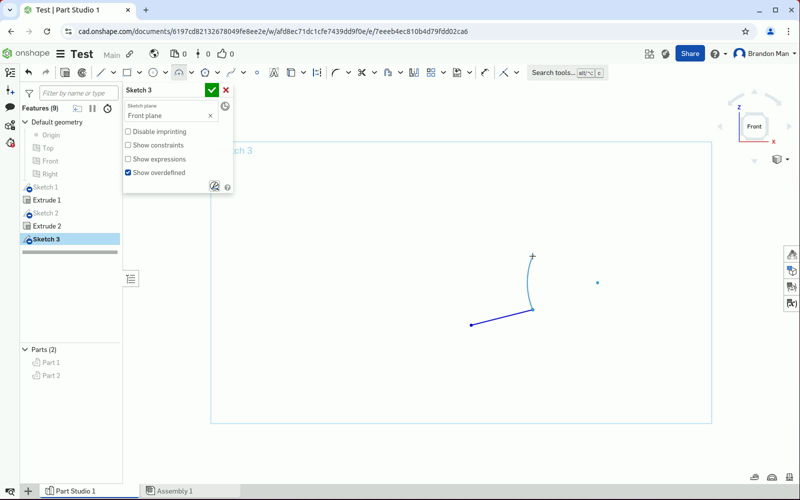
click(532, 255)
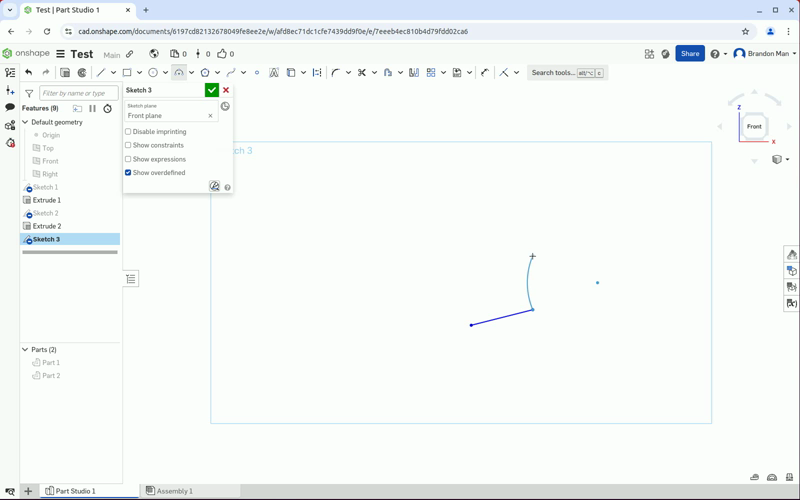
mouse_move(514, 282)
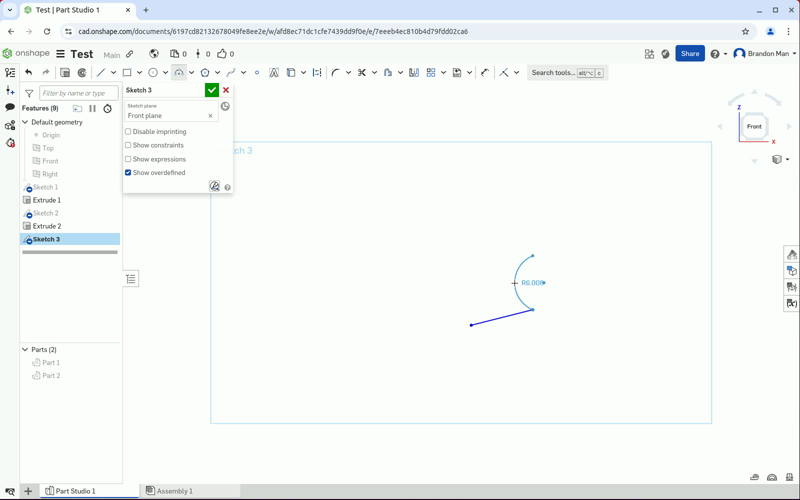
click(514, 282)
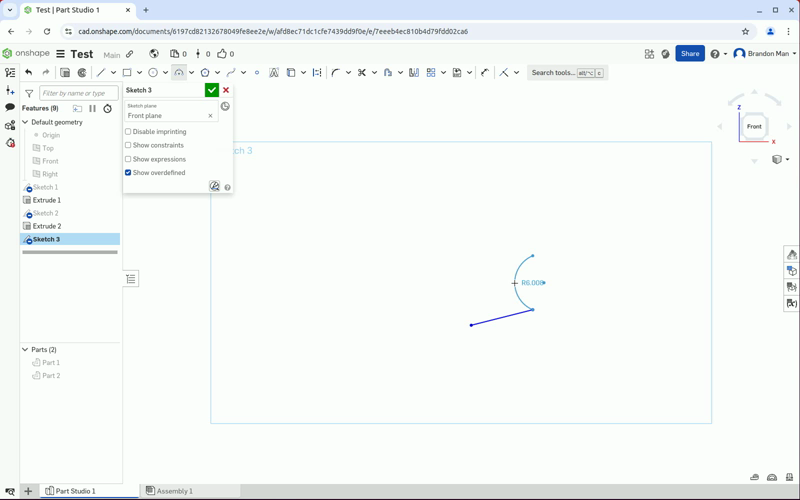
key_up(shift)
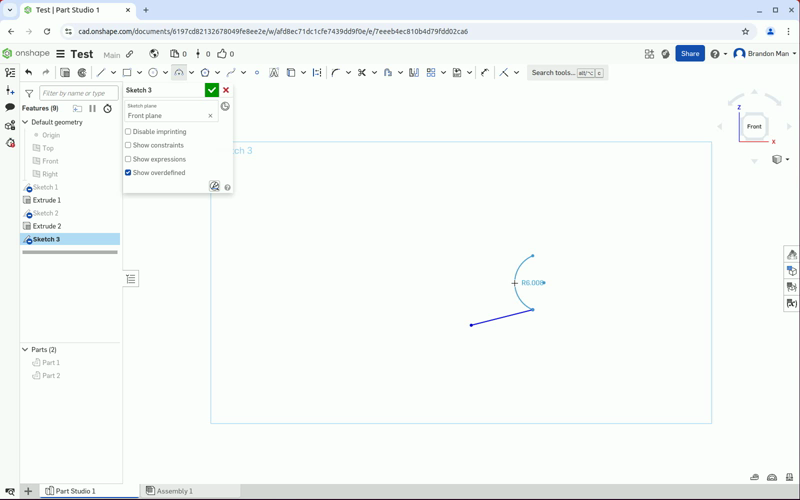
key(esc)
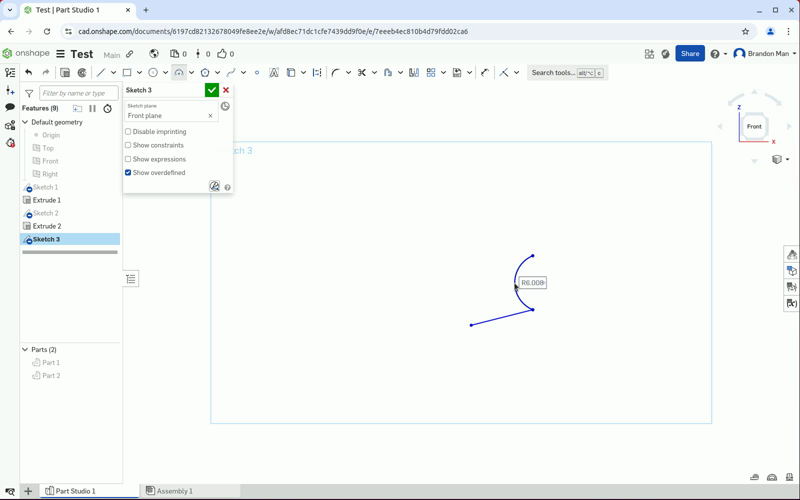
key(l)
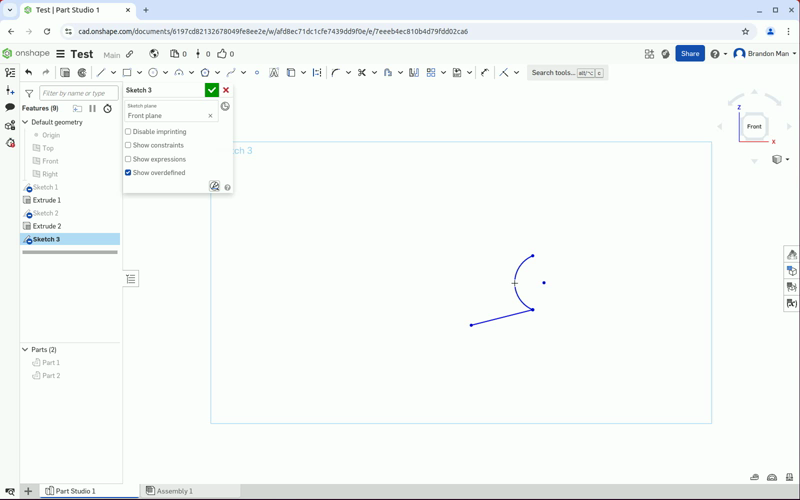
mouse_move(532, 255)
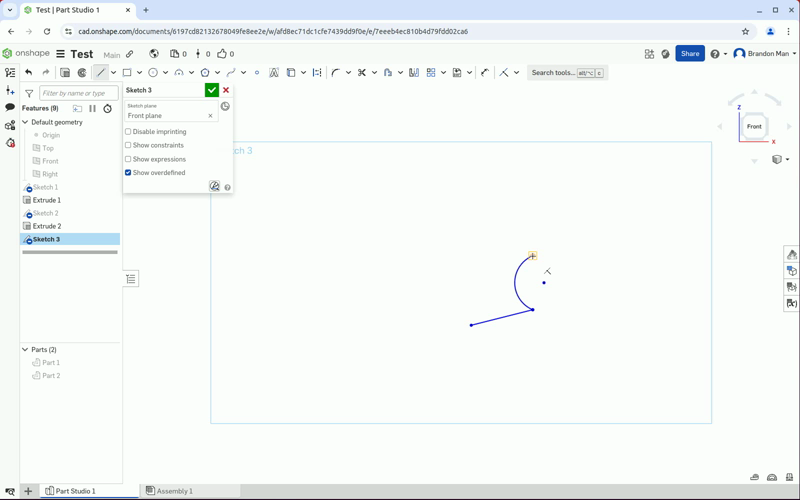
click(532, 255)
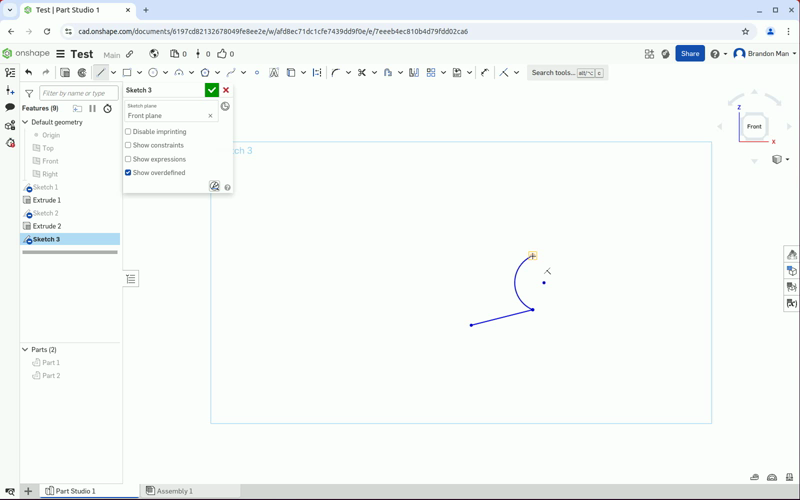
key_down(shift)
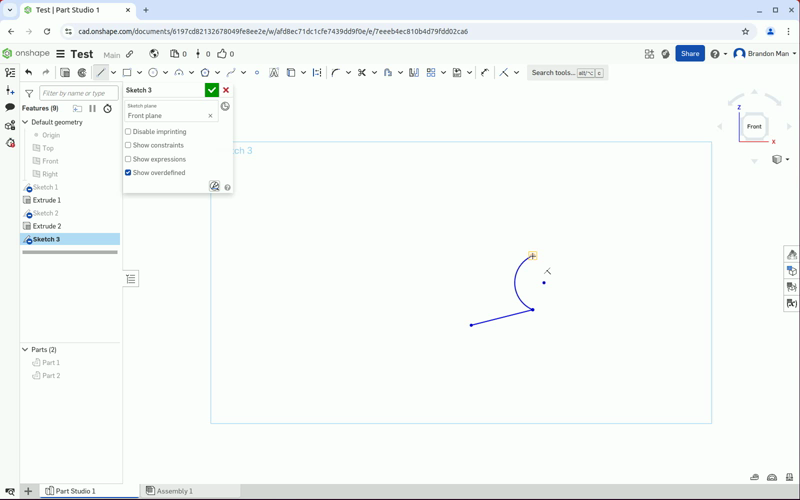
mouse_move(471, 240)
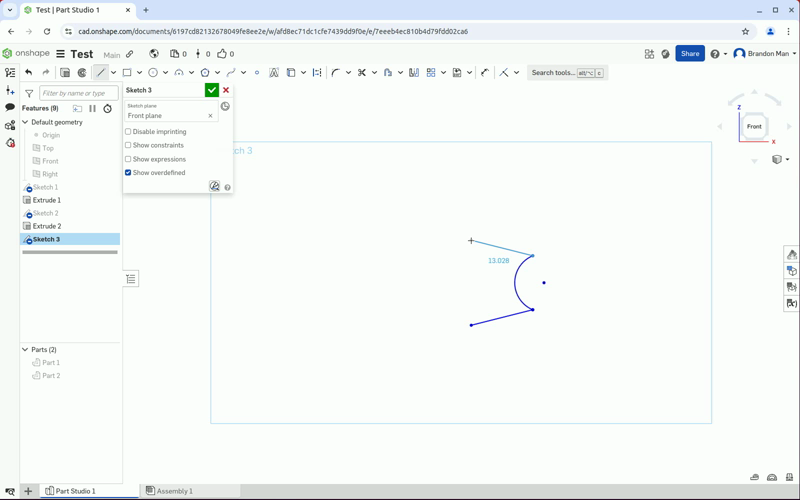
click(471, 240)
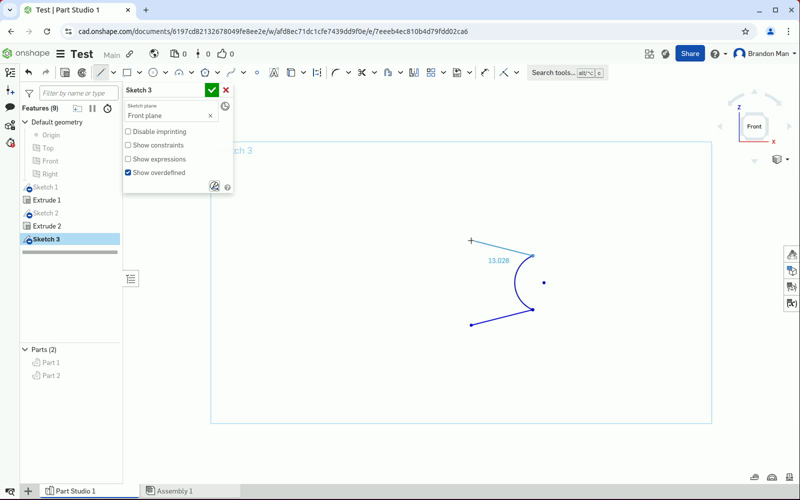
key_up(shift)
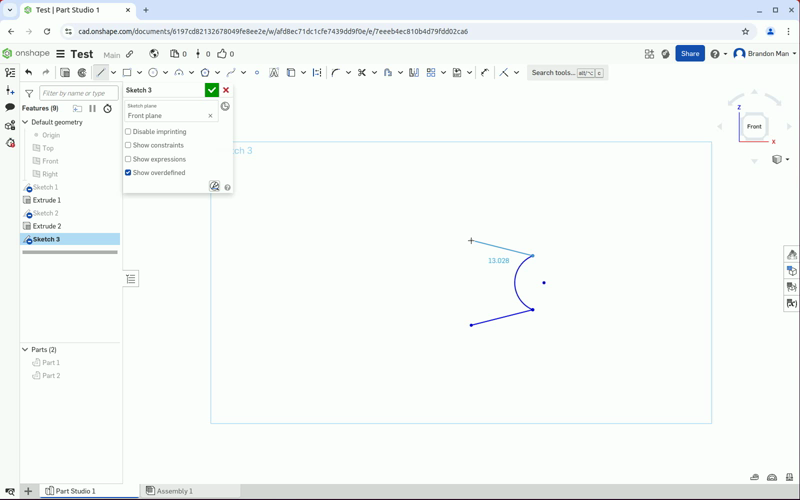
key(esc)
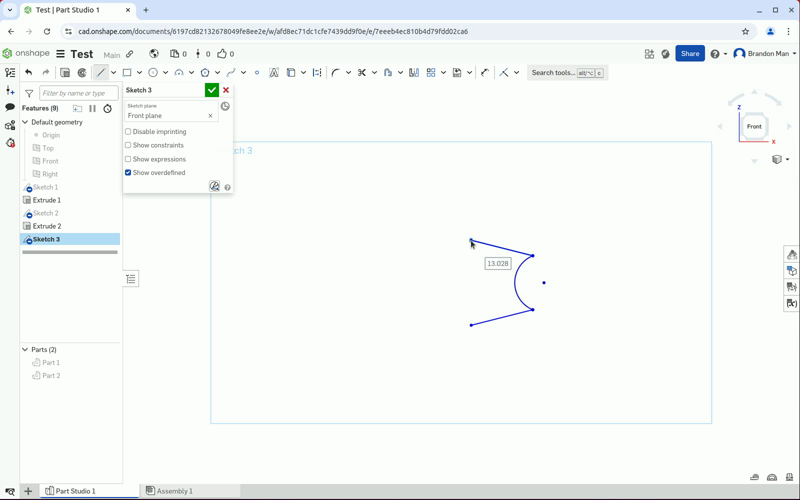
key(a)
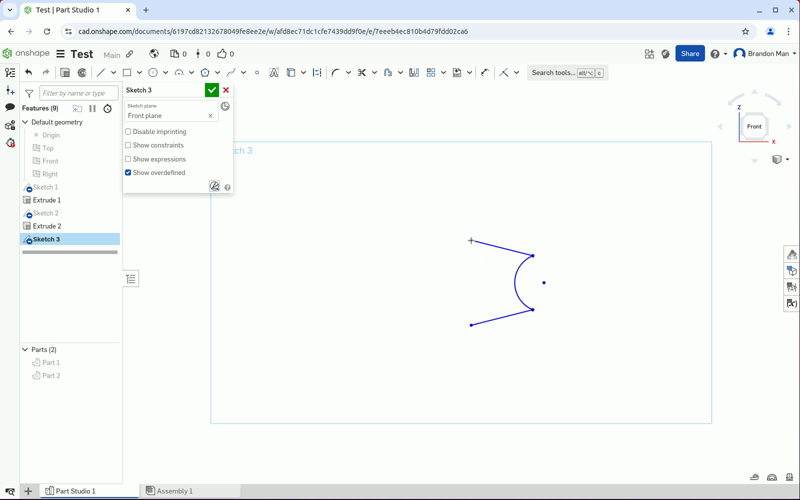
mouse_move(471, 240)
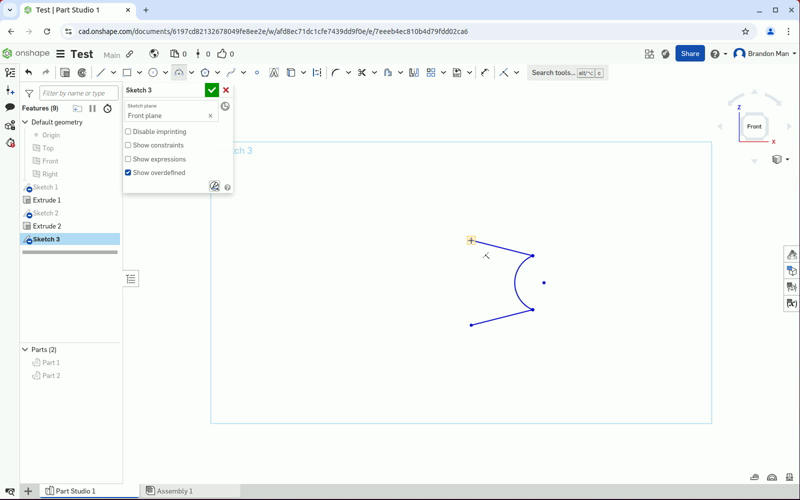
click(471, 240)
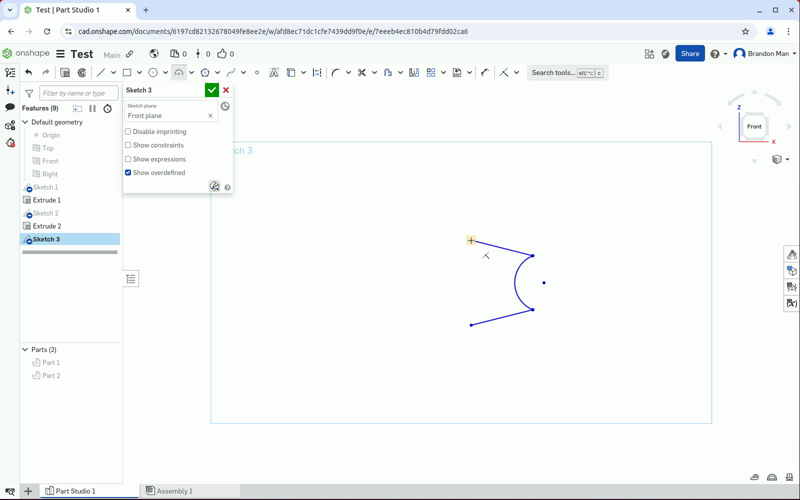
mouse_move(471, 325)
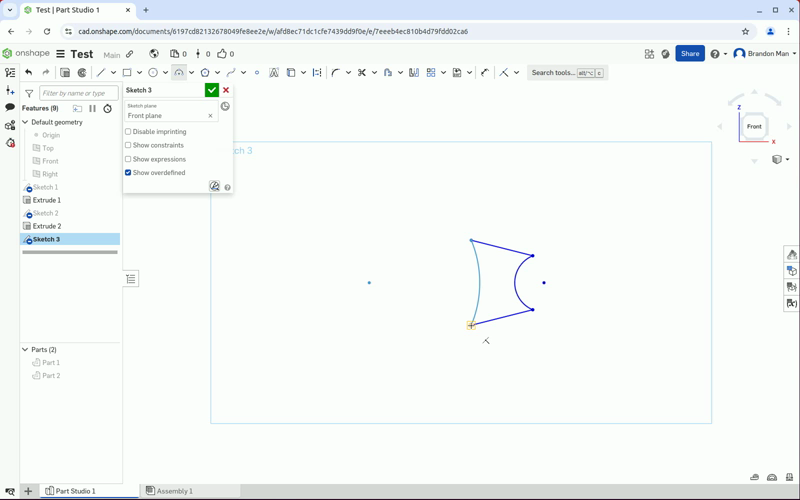
click(471, 325)
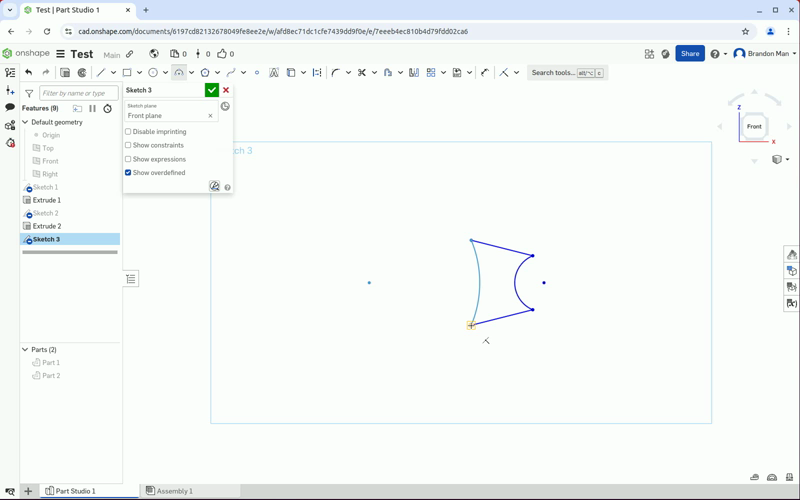
key_down(shift)
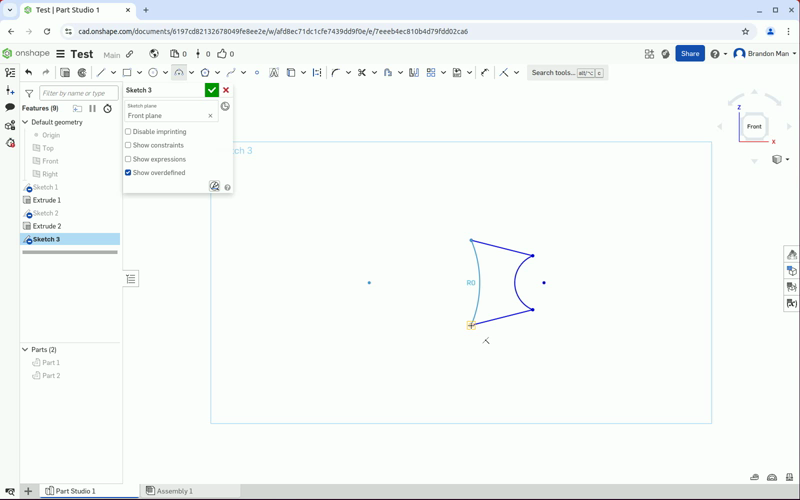
mouse_move(504, 282)
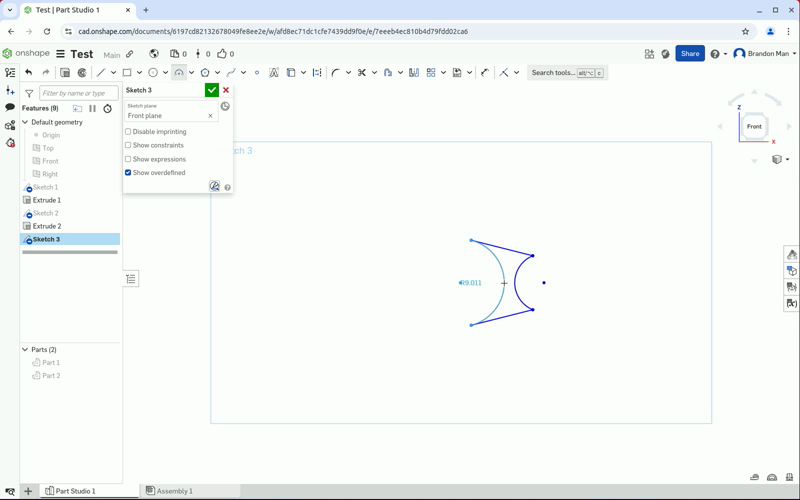
click(504, 282)
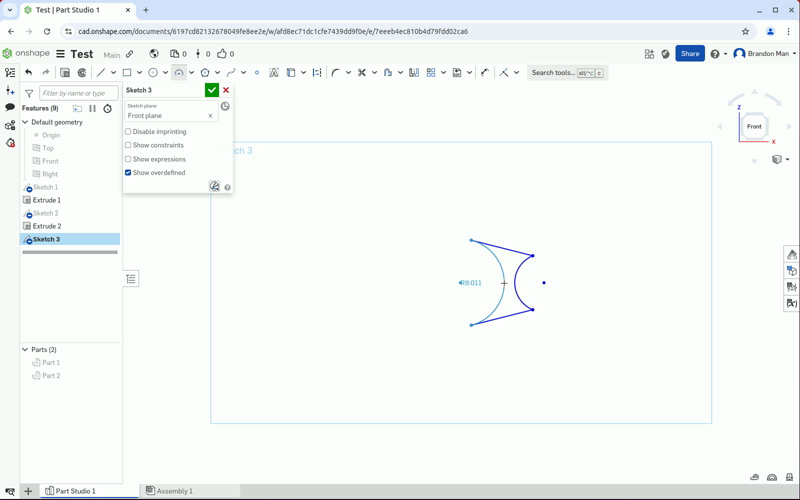
key_up(shift)
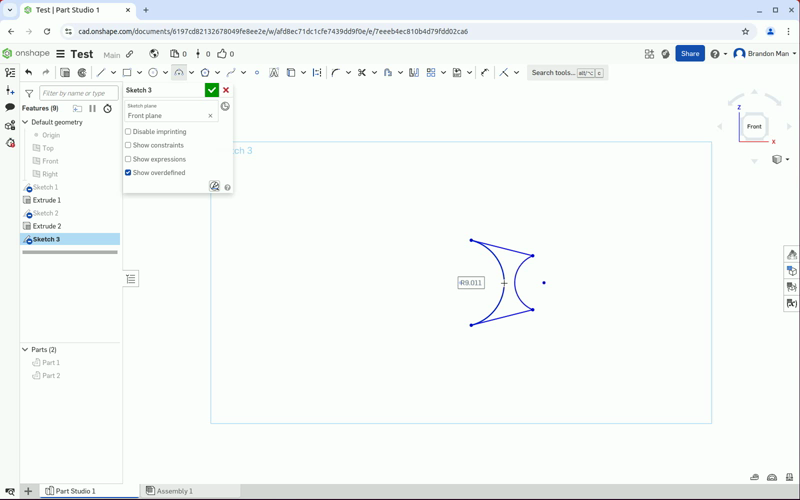
key(esc)
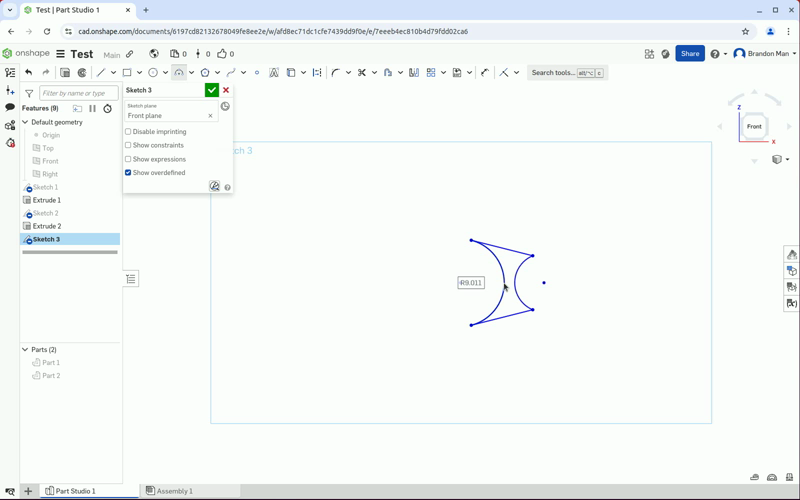
mouse_move(514, 299)
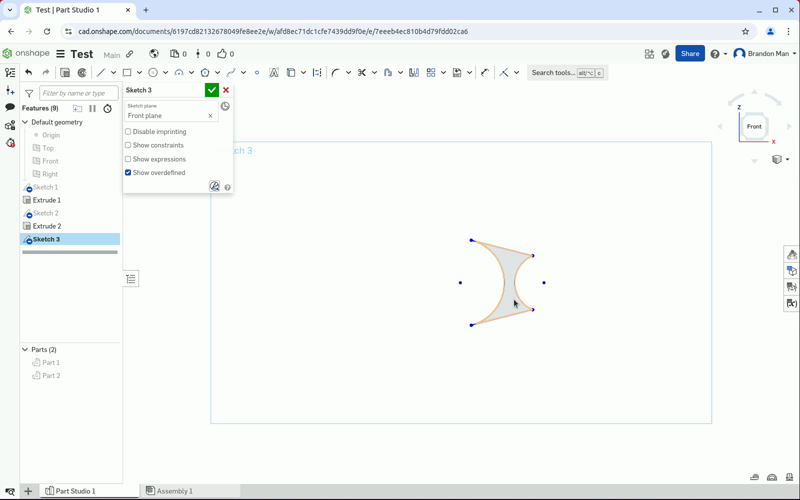
scroll(6)
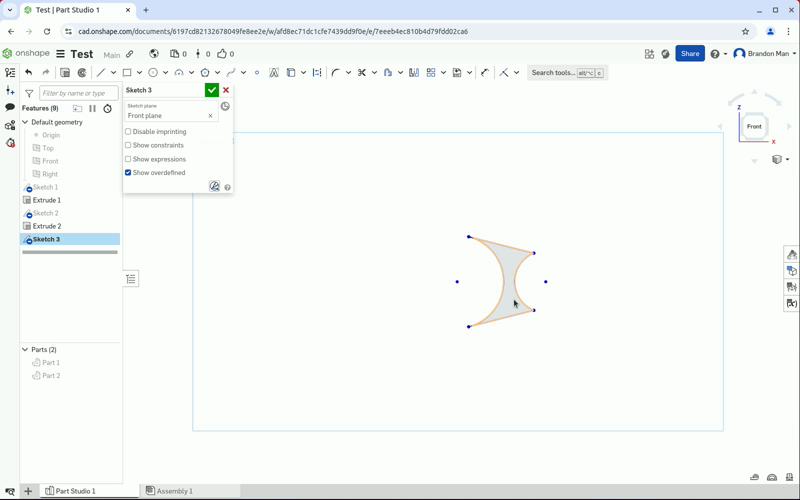
scroll(6)
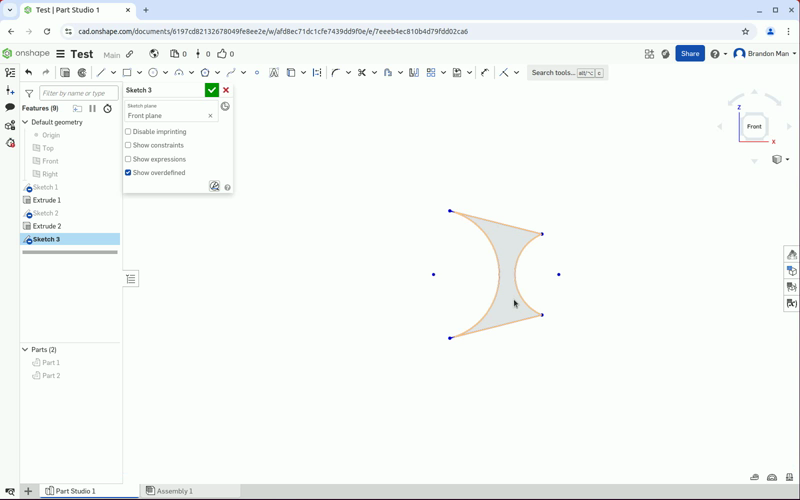
scroll(6)
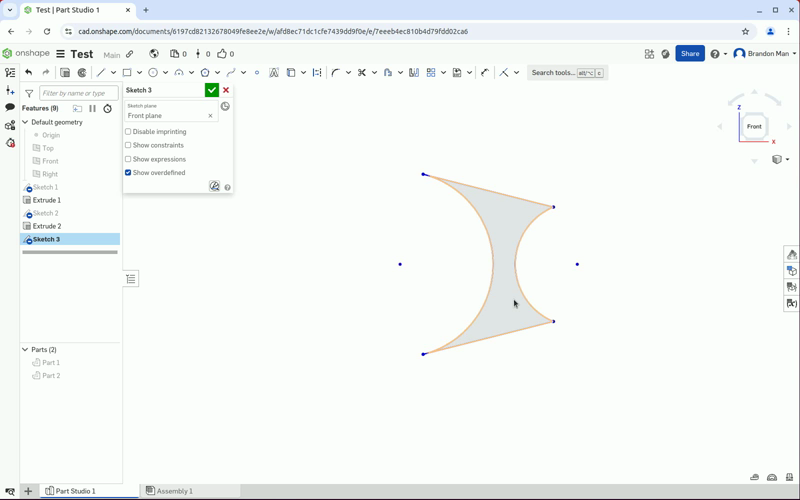
scroll(6)
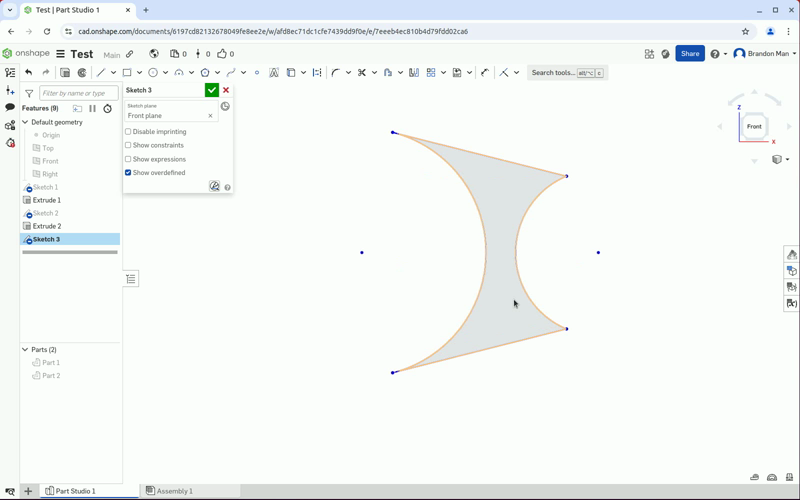
scroll(6)
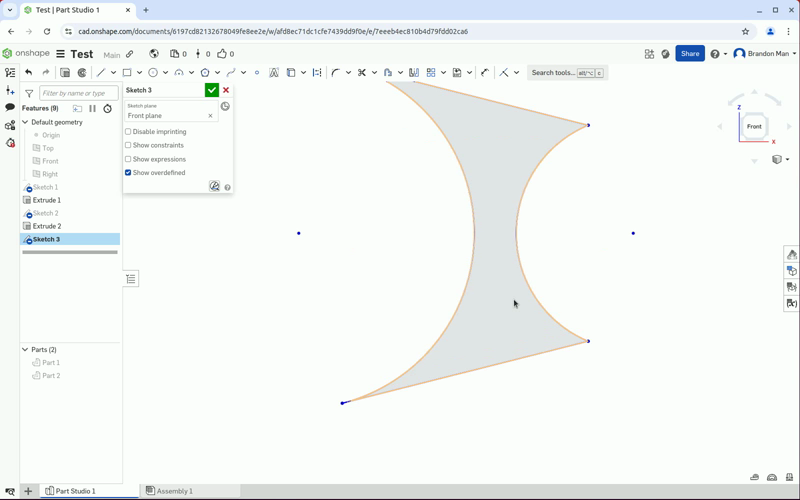
scroll(6)
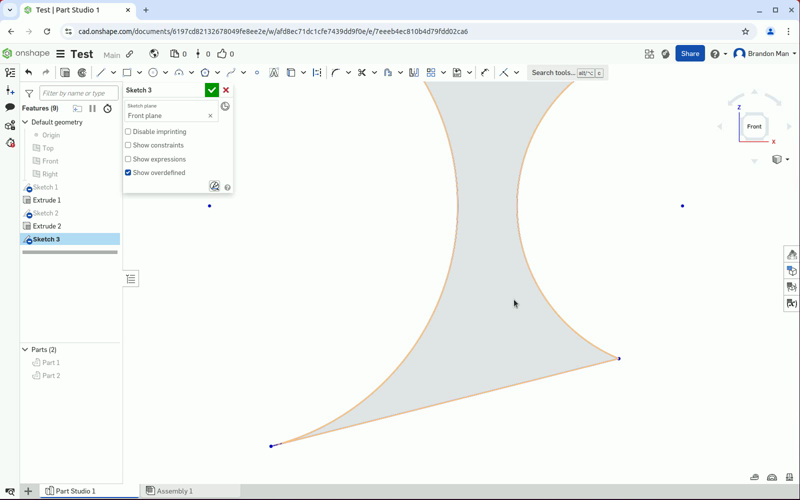
scroll(6)
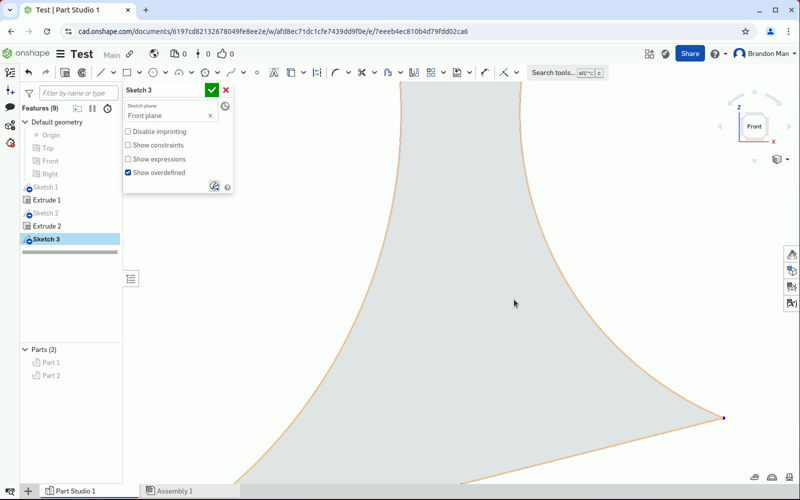
click(514, 299)
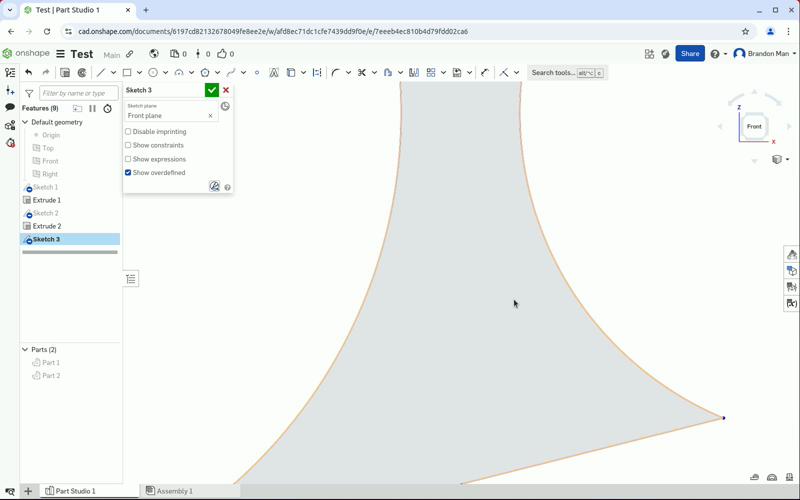
scroll(-6)
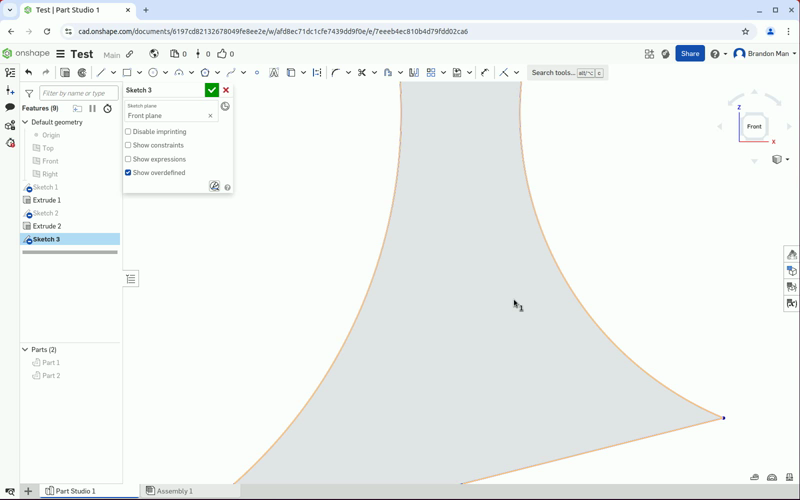
scroll(-6)
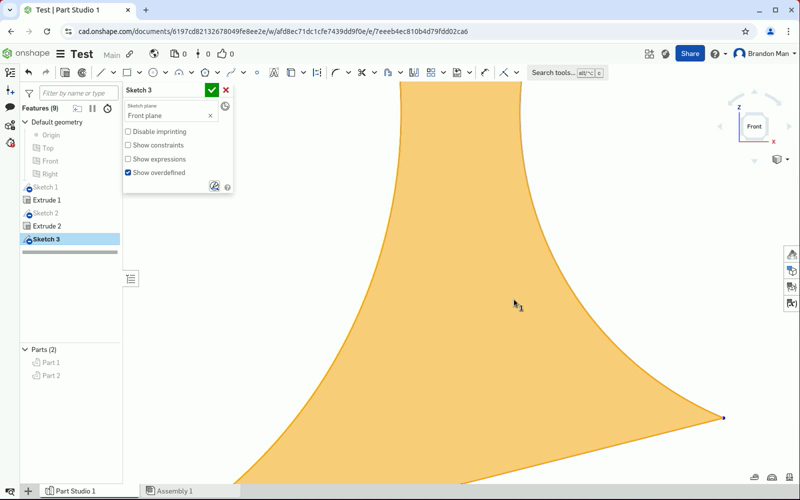
scroll(-6)
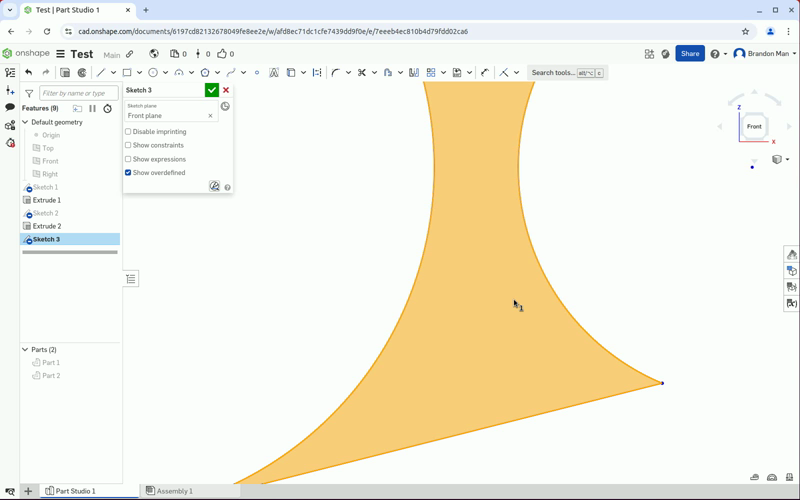
scroll(-6)
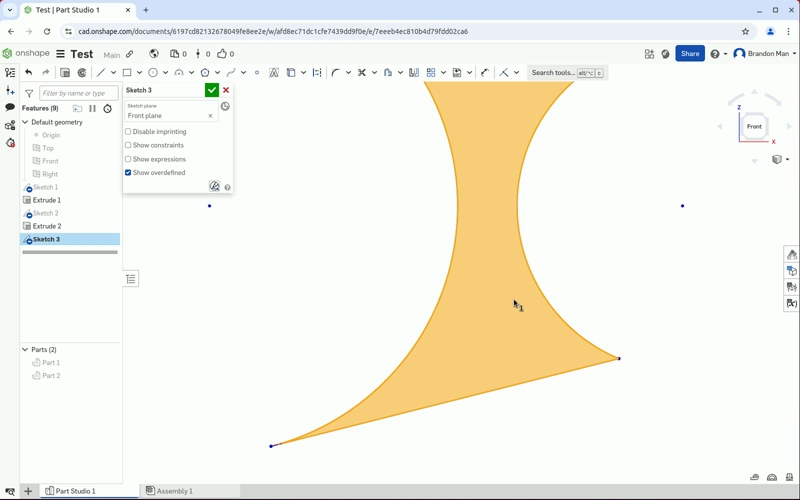
scroll(-6)
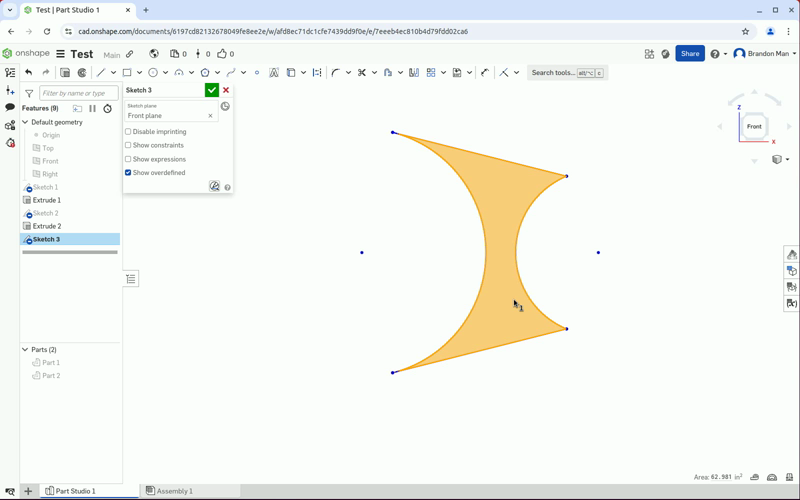
scroll(-6)
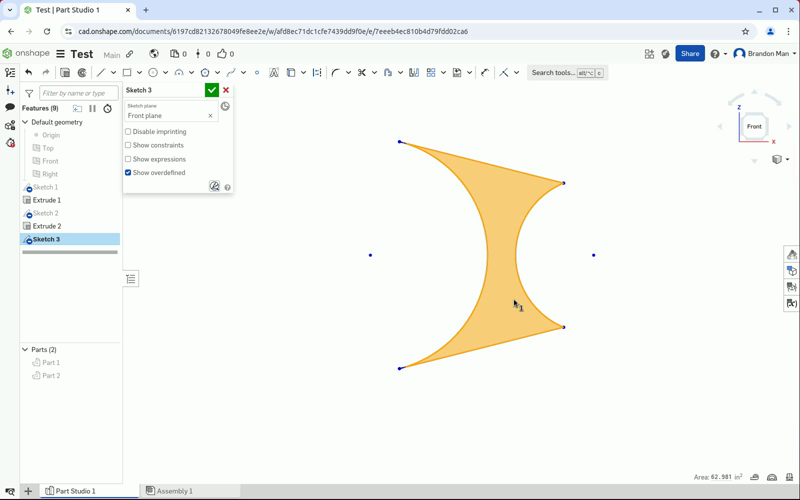
scroll(-6)
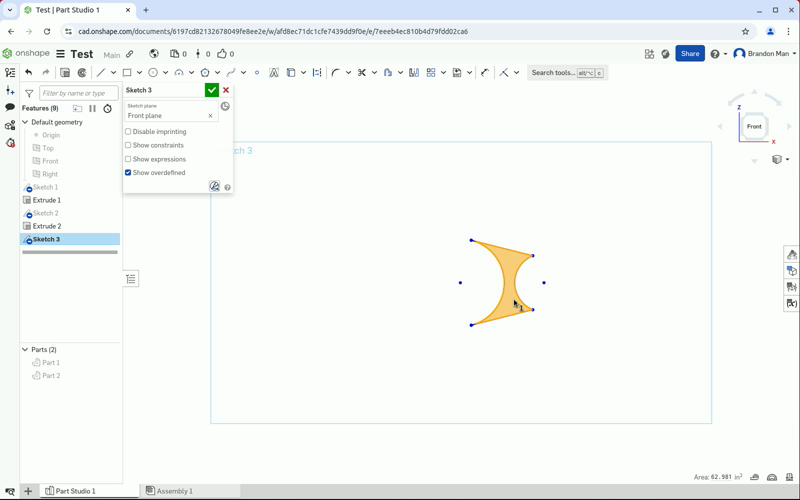
mouse_move(73, 352)
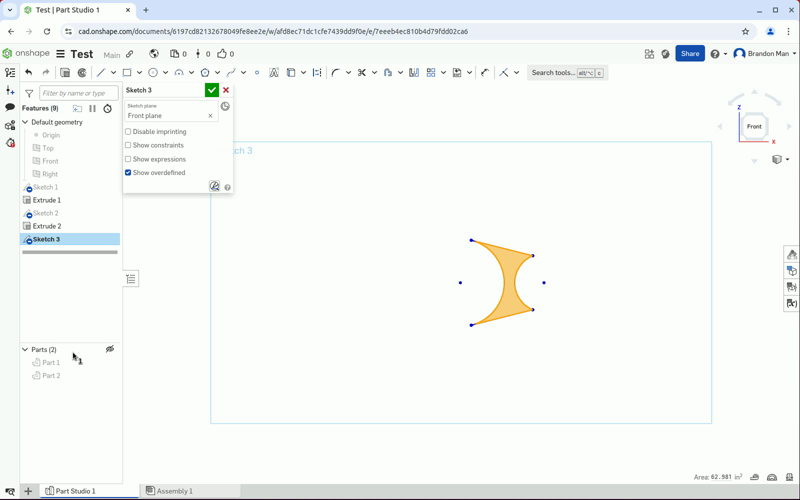
key(shift+y)
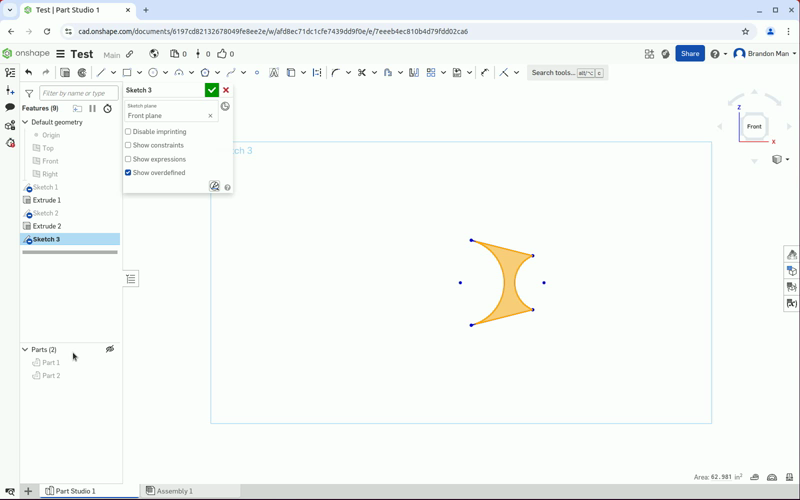
key(shift+e)
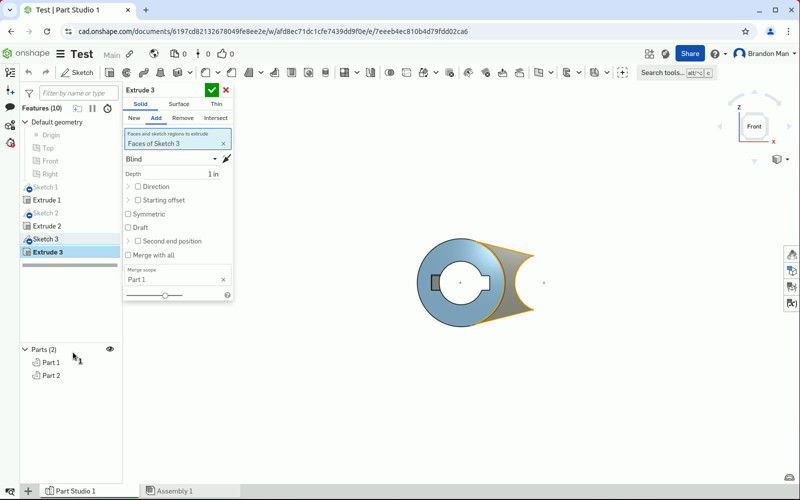
mouse_move(143, 106)
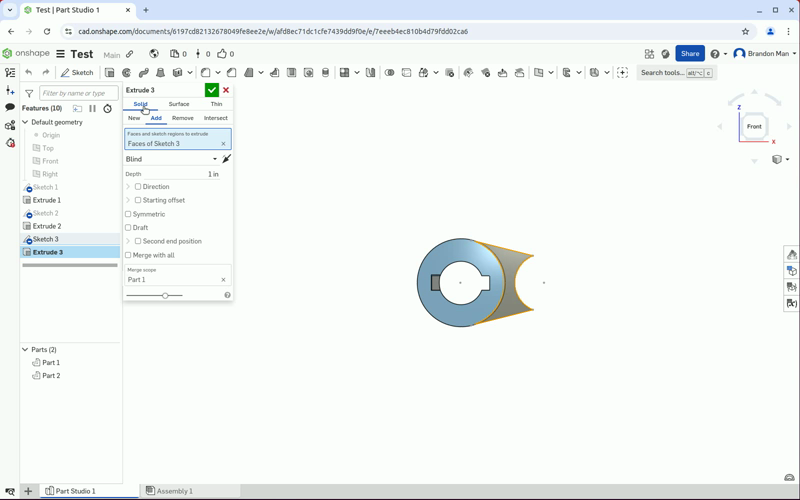
click(143, 106)
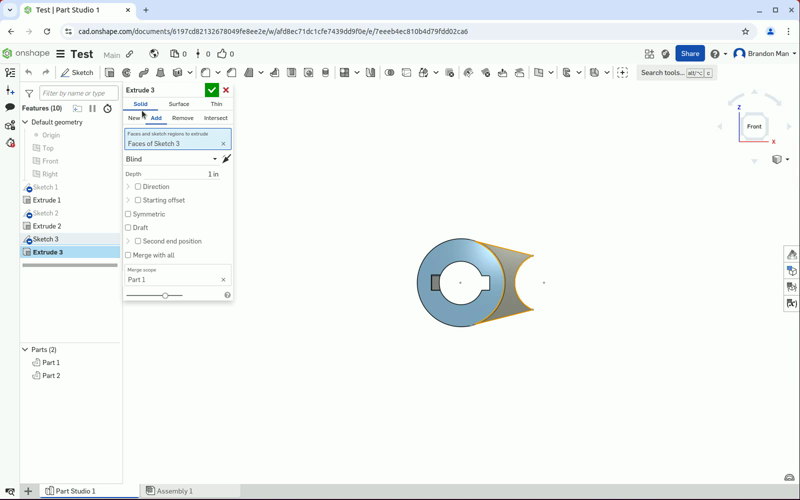
mouse_move(137, 120)
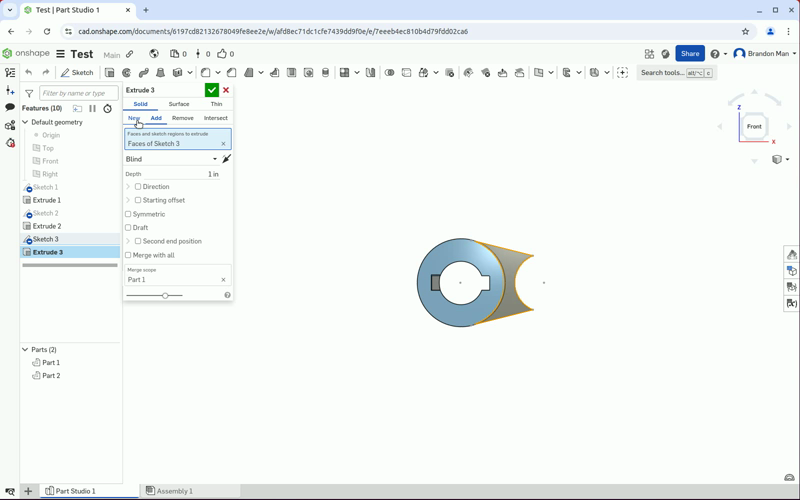
click(137, 120)
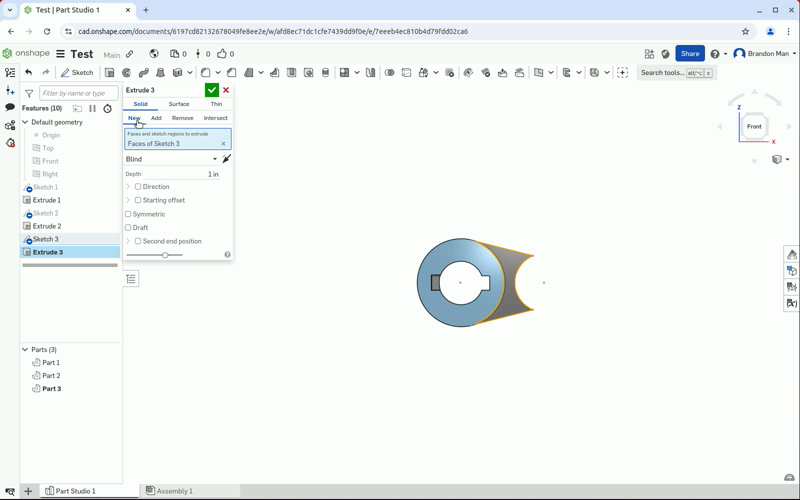
key(tab, 4)
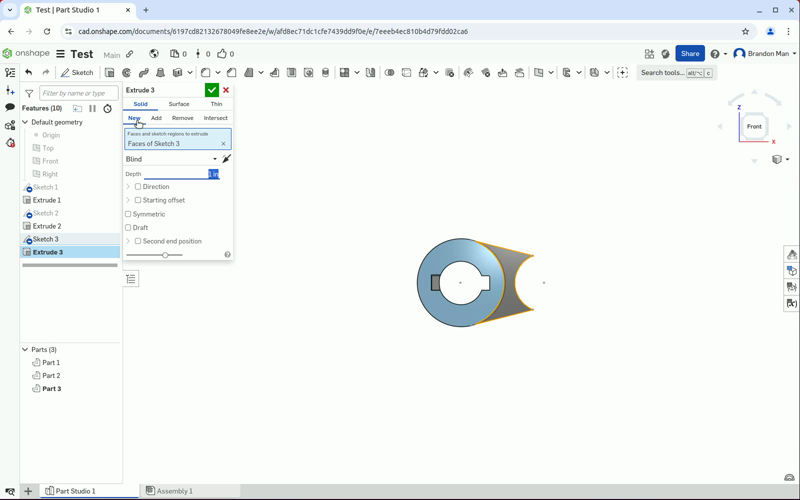
text(7.943)
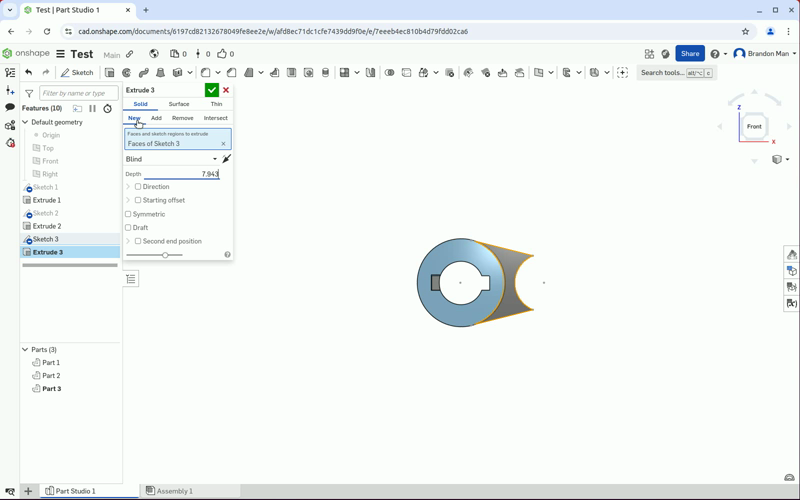
key(enter)
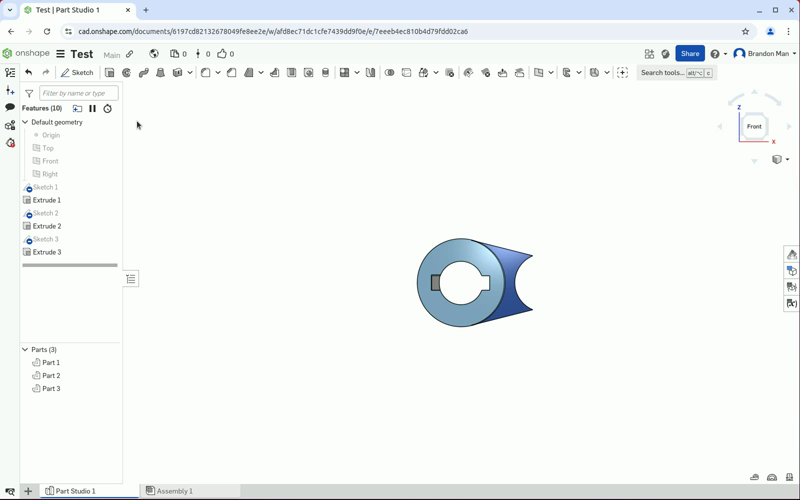
key(shift+h)
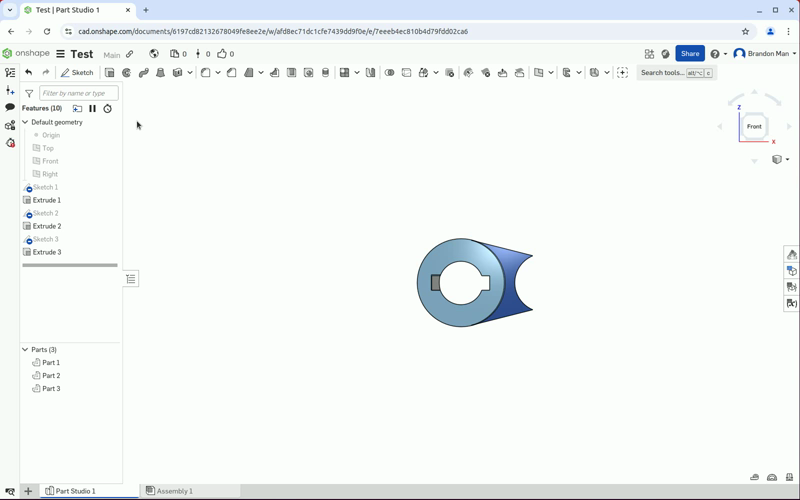
key(shift+h)
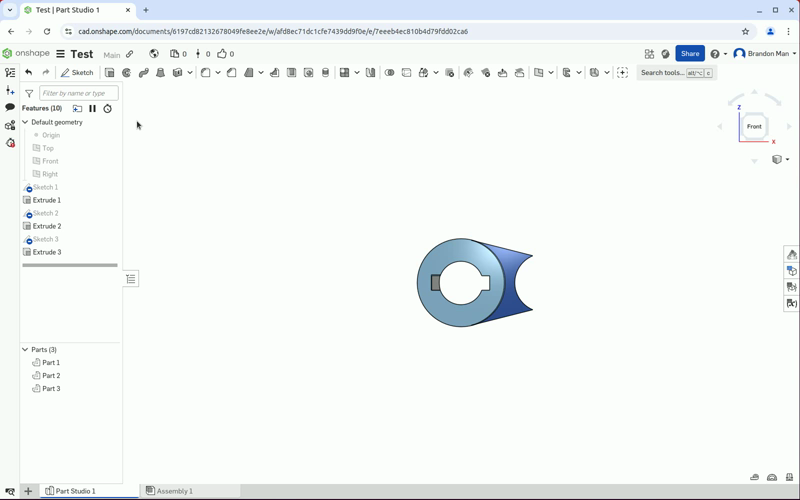
mouse_move(73, 189)
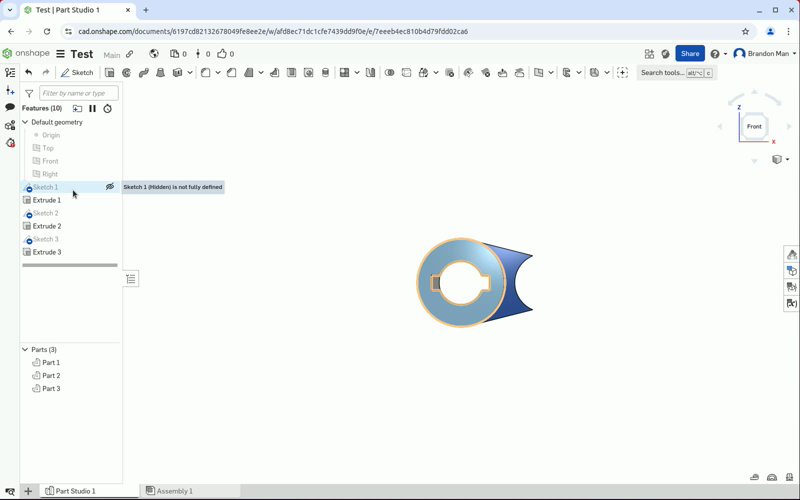
click(73, 189)
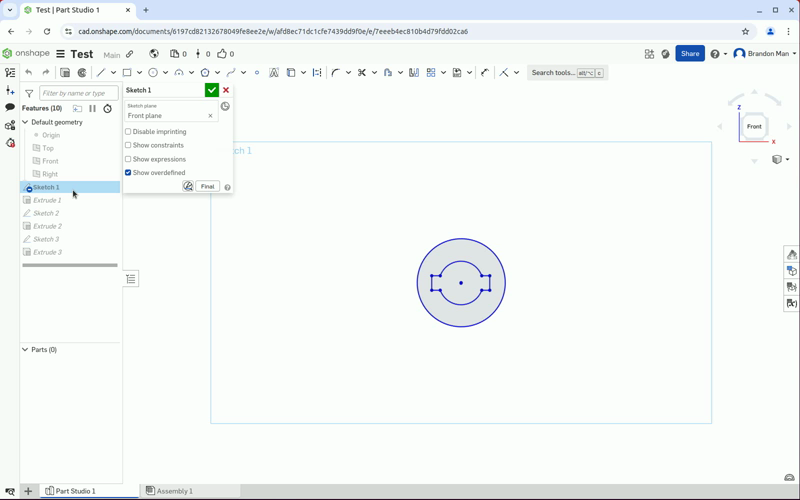
mouse_move(229, 92)
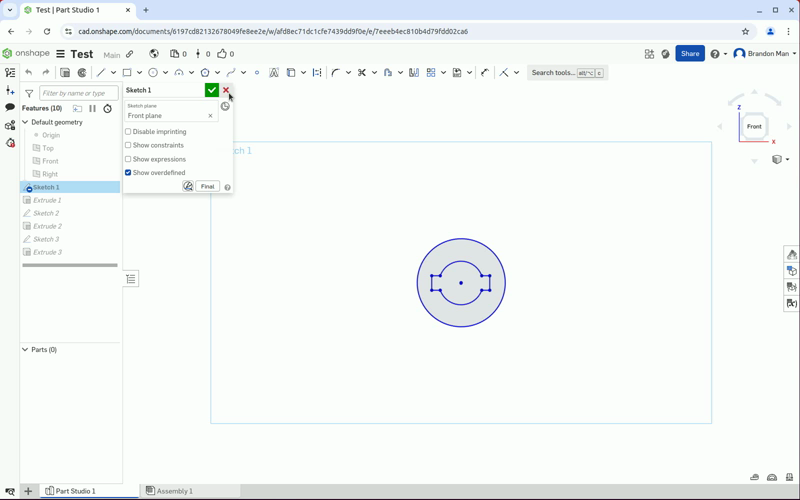
click(229, 92)
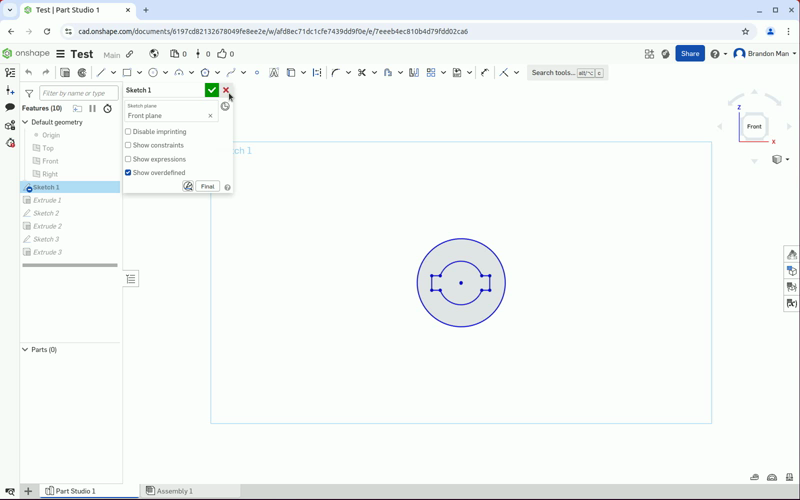
key(shift+s)
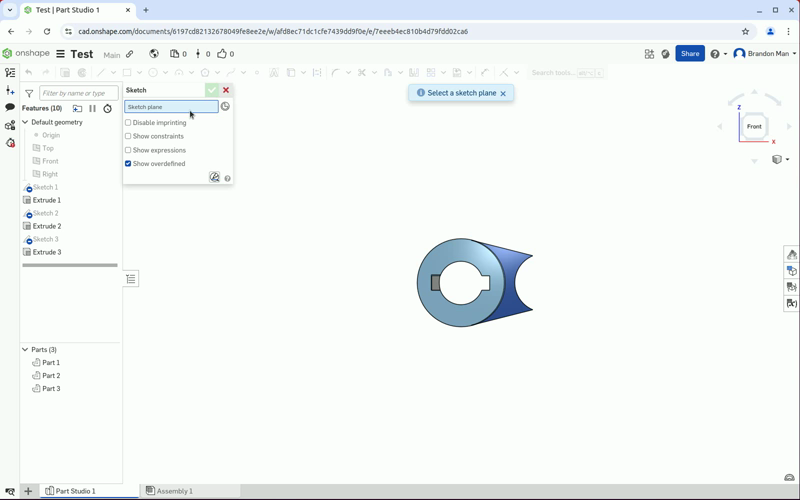
mouse_move(73, 163)
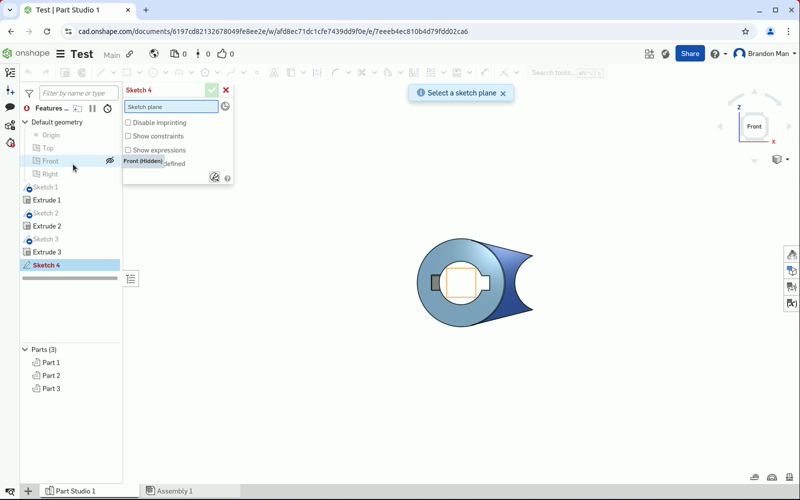
click(73, 163)
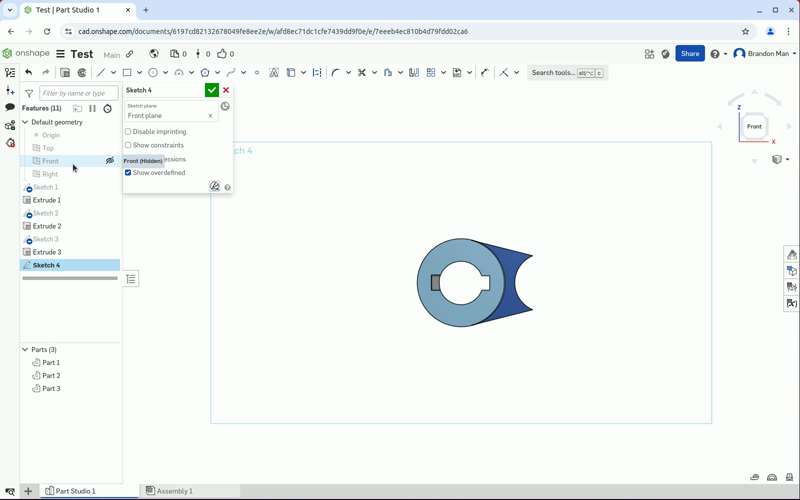
mouse_move(73, 352)
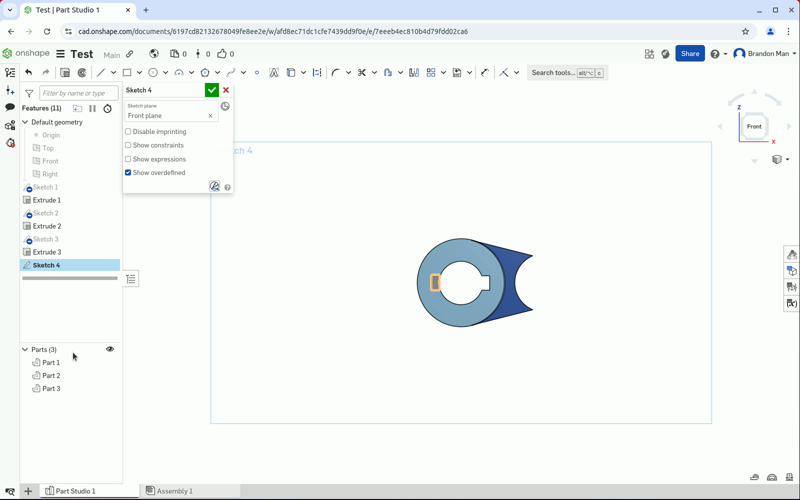
key(y)
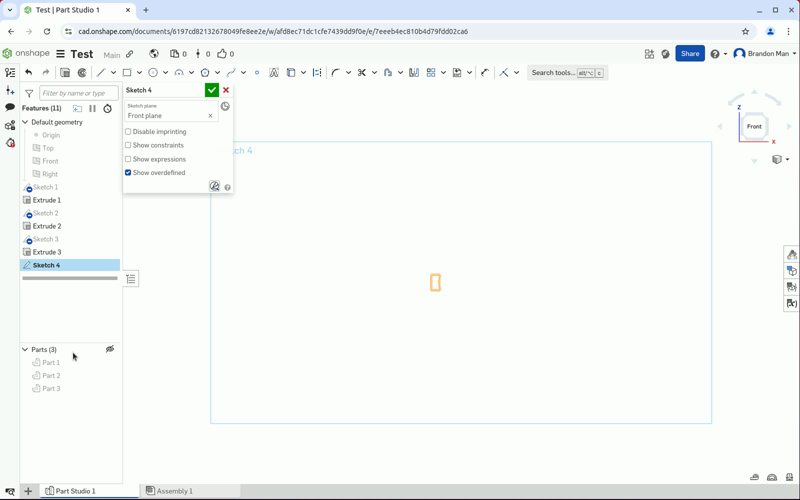
key(c)
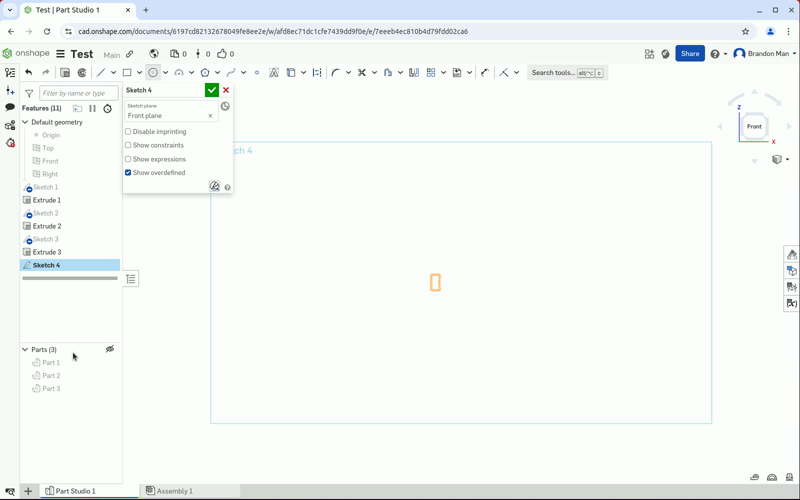
key_down(shift)
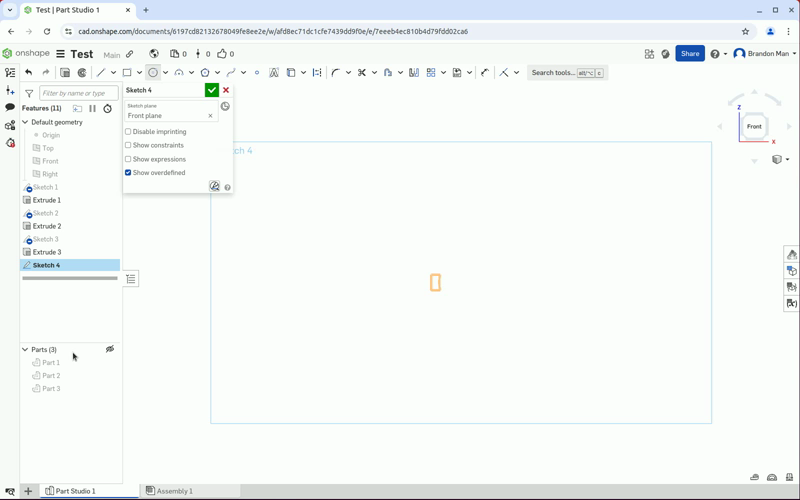
mouse_move(544, 282)
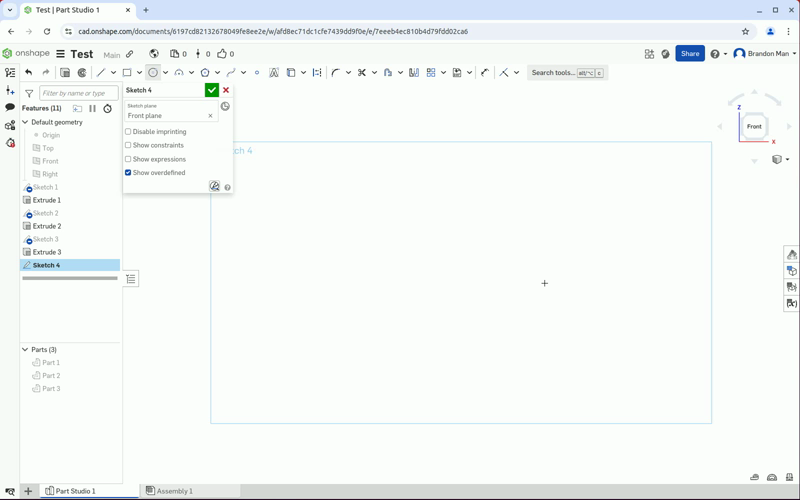
click(544, 282)
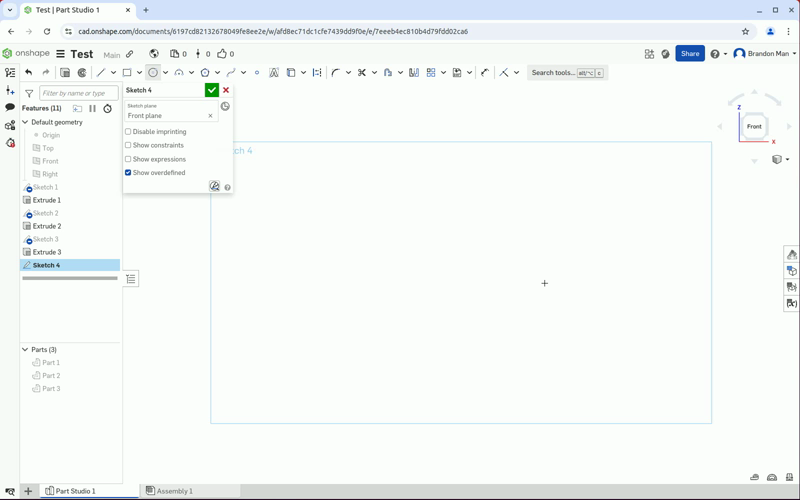
key_up(shift)
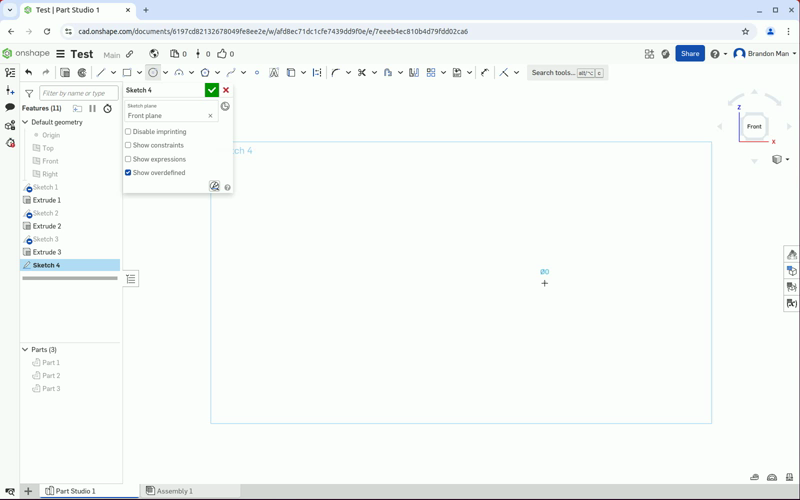
mouse_move(573, 282)
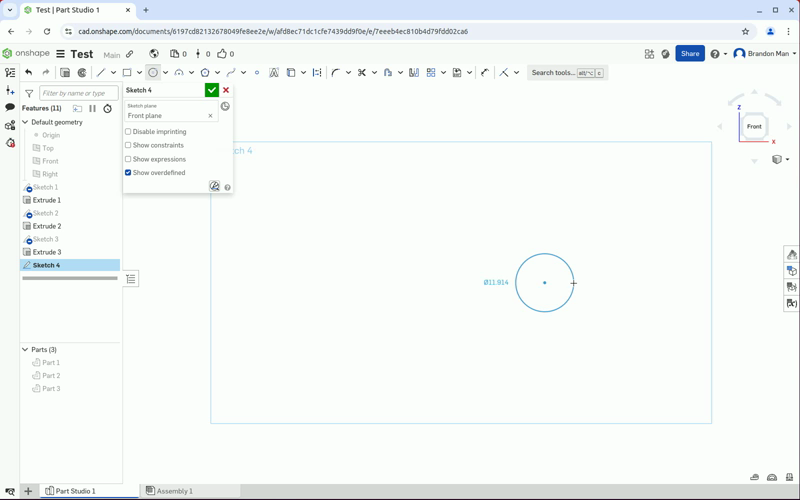
click(573, 282)
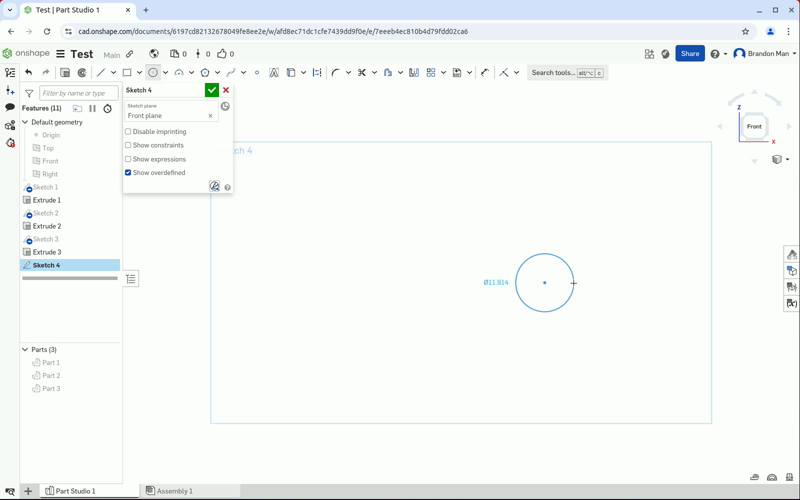
key(esc)
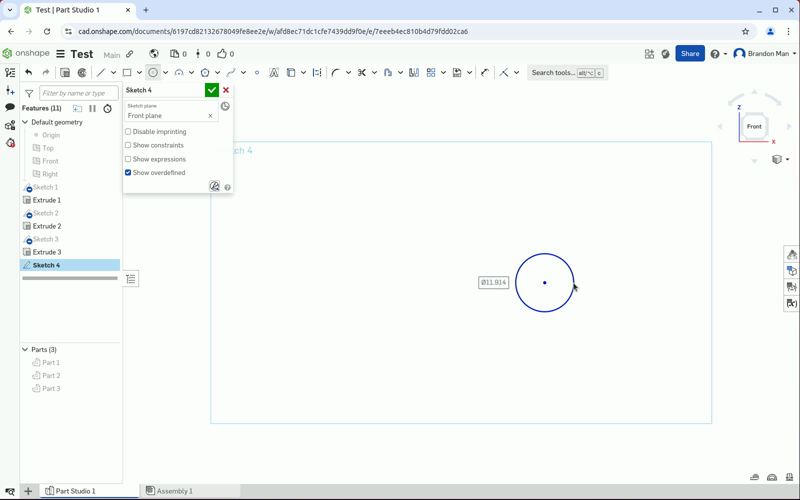
key(c)
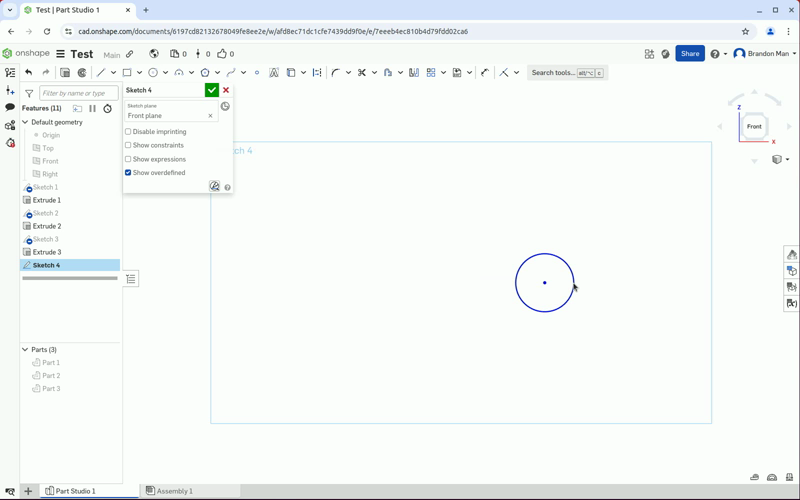
key_down(shift)
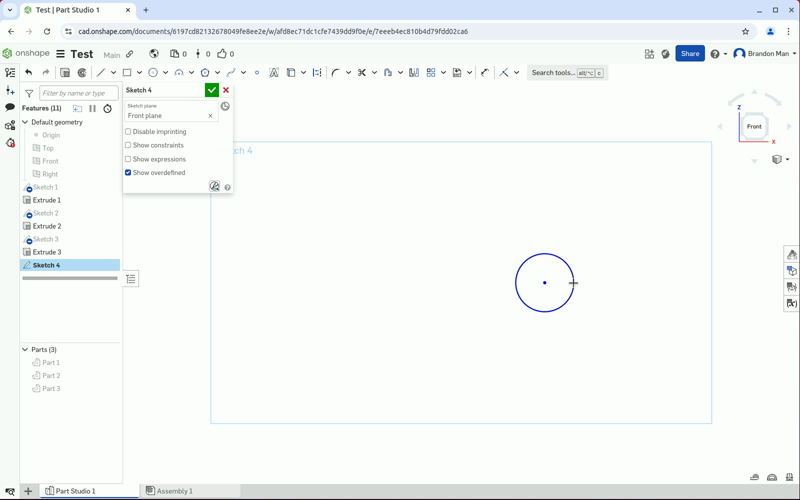
mouse_move(544, 282)
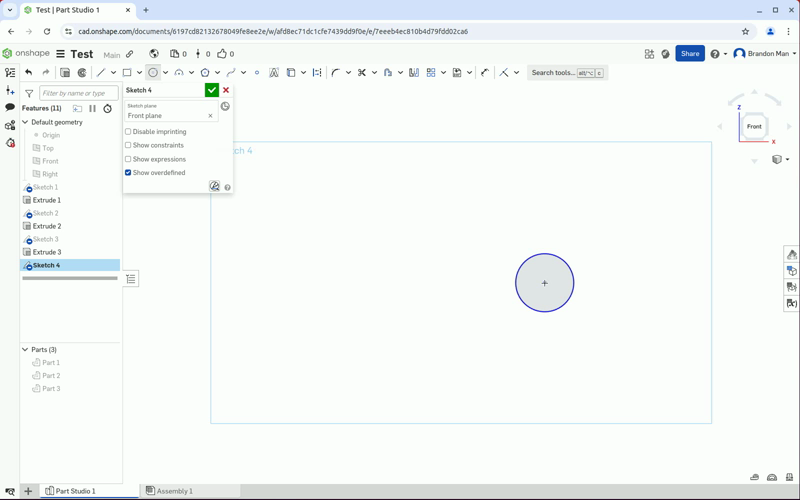
click(544, 282)
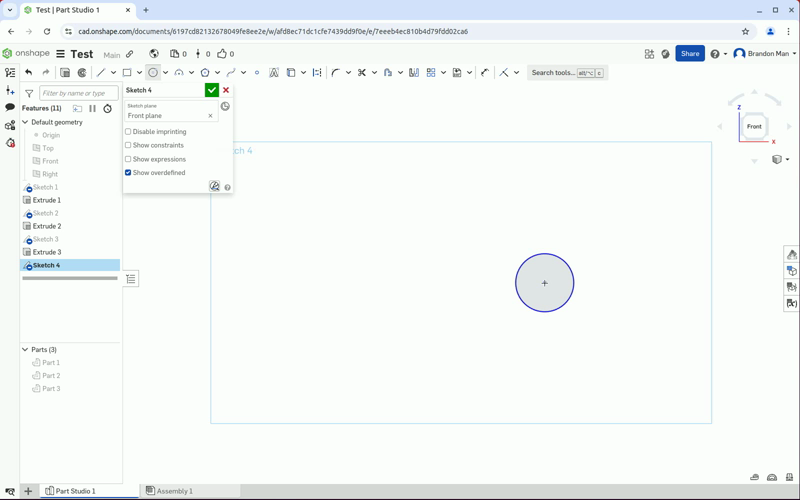
key_up(shift)
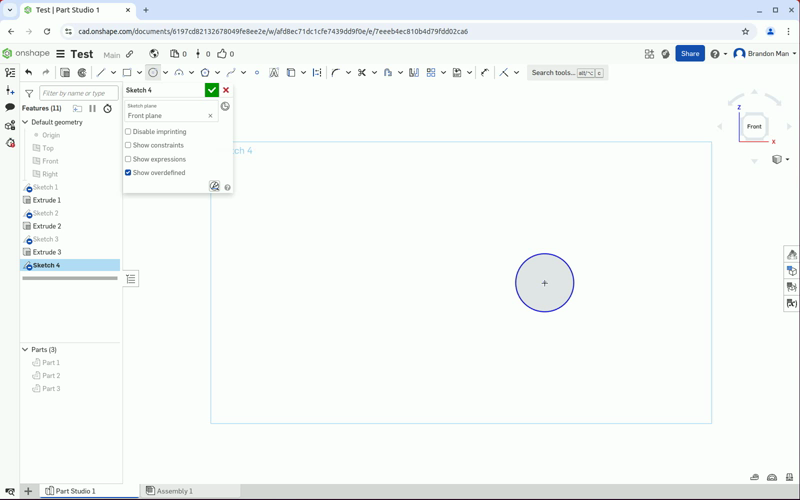
mouse_move(567, 282)
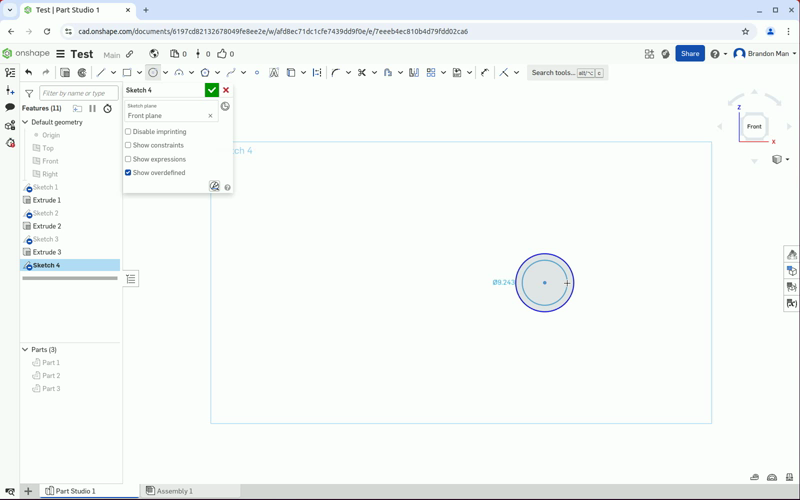
click(567, 282)
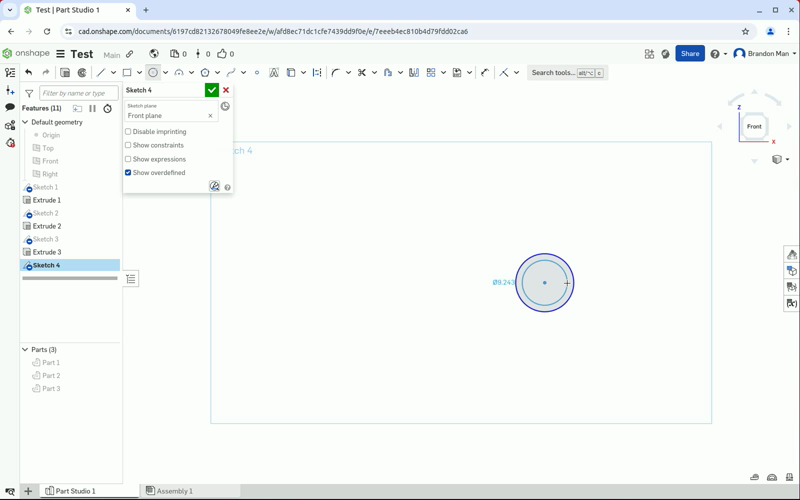
key(esc)
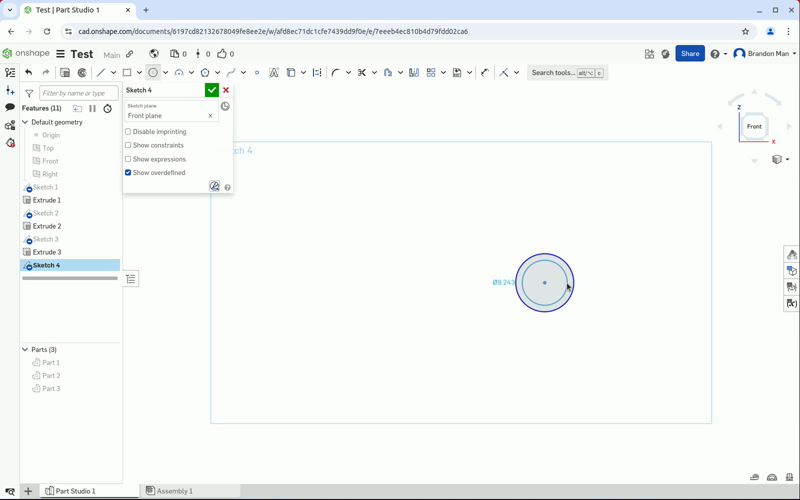
mouse_move(551, 258)
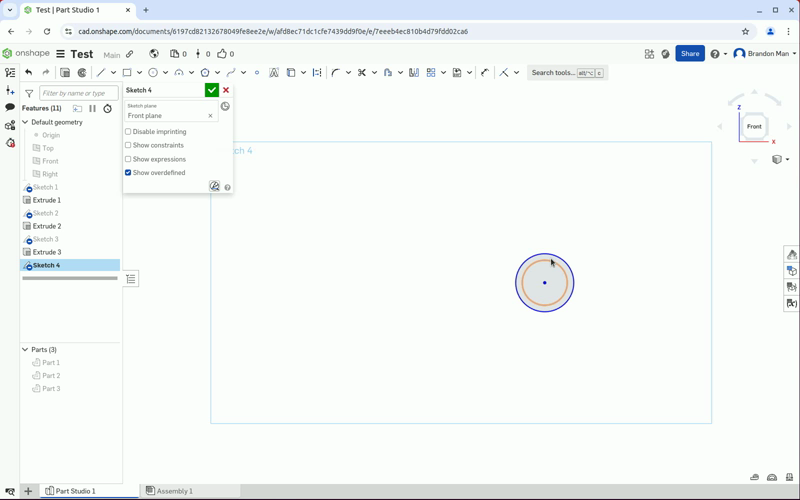
scroll(6)
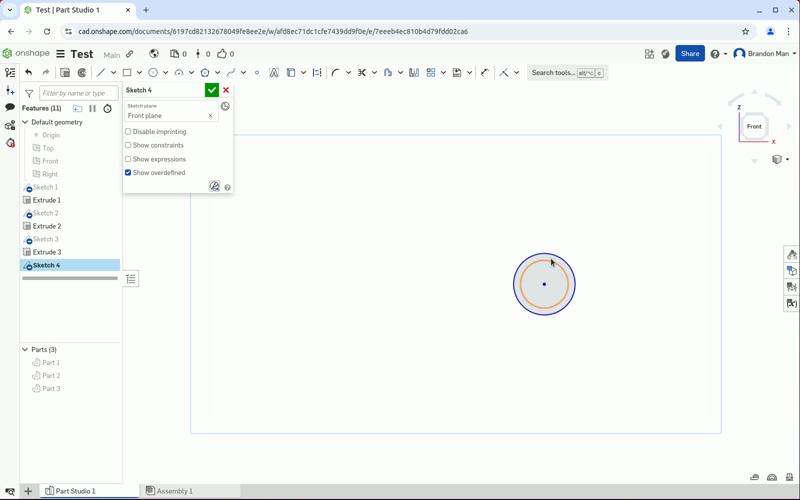
scroll(6)
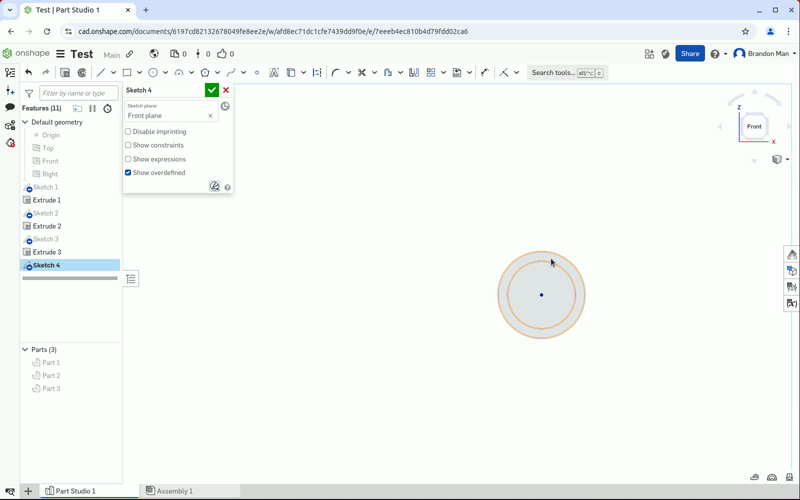
scroll(6)
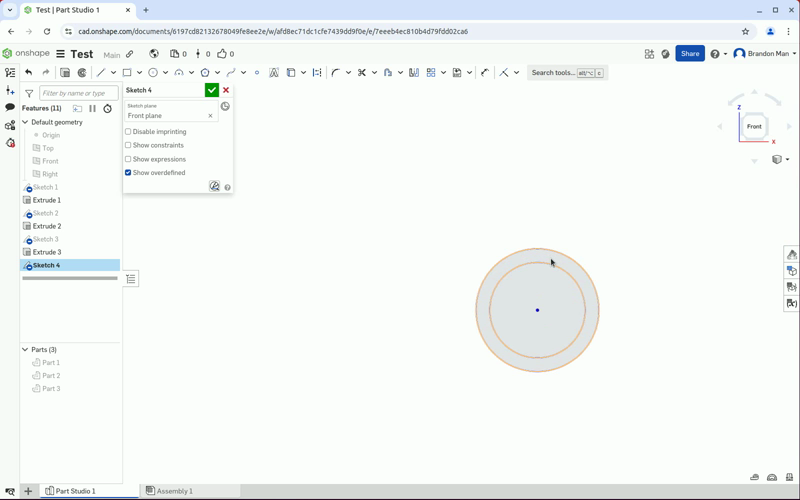
scroll(6)
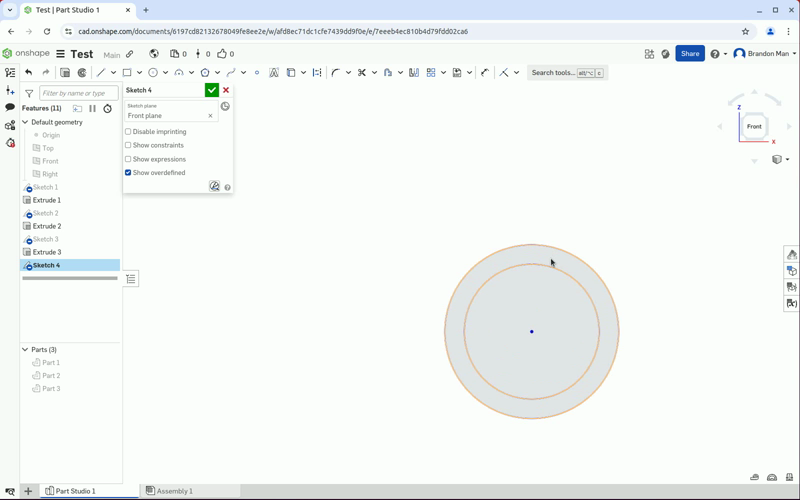
scroll(6)
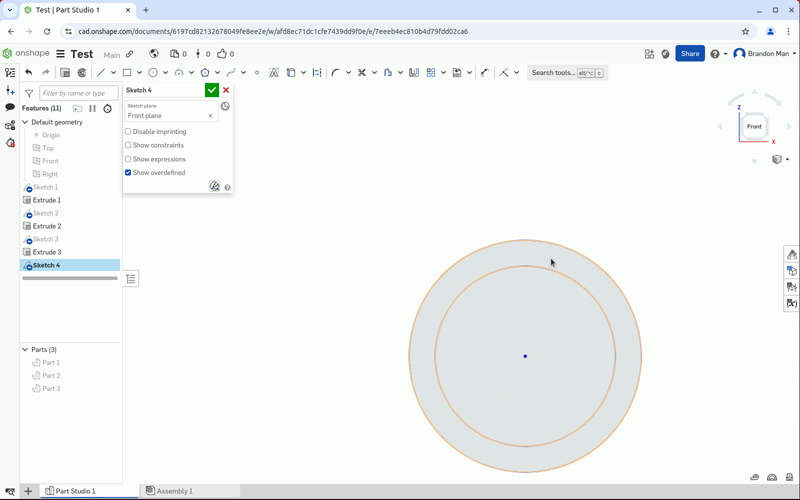
scroll(6)
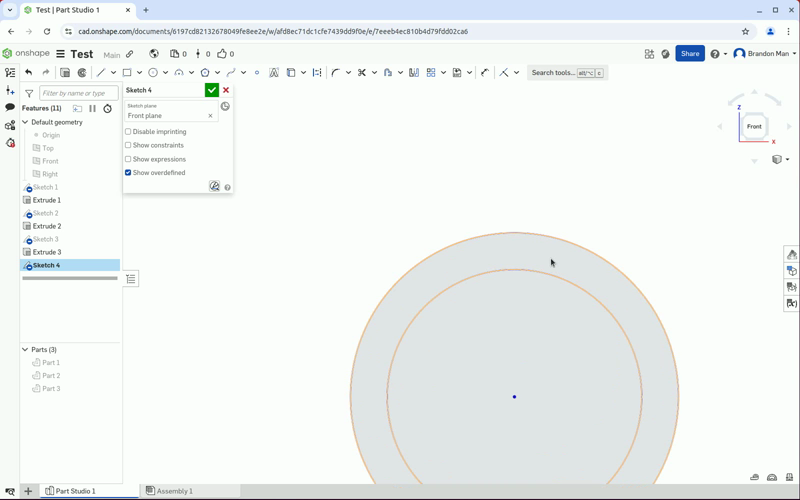
scroll(6)
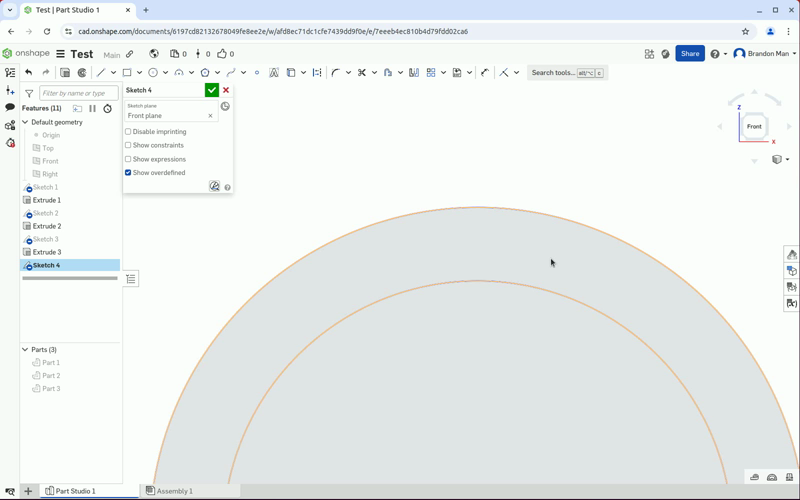
click(551, 258)
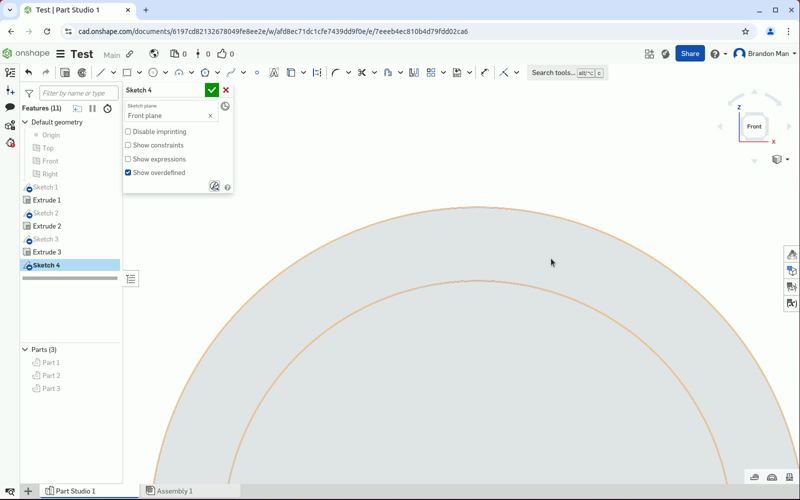
scroll(-6)
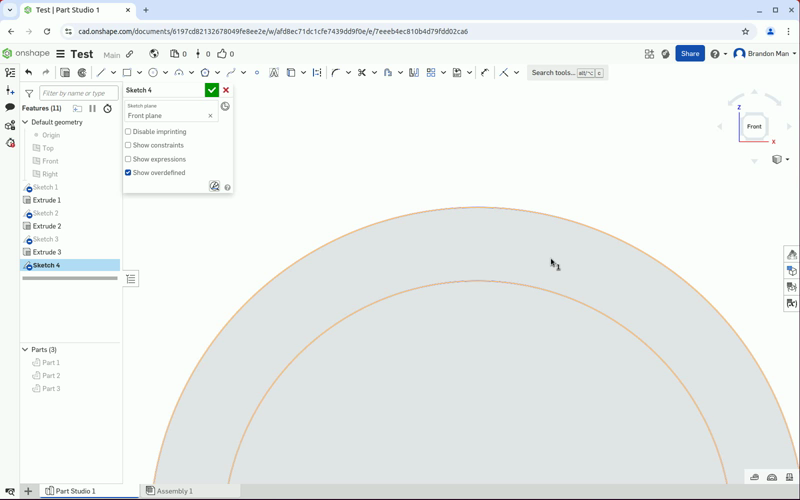
scroll(-6)
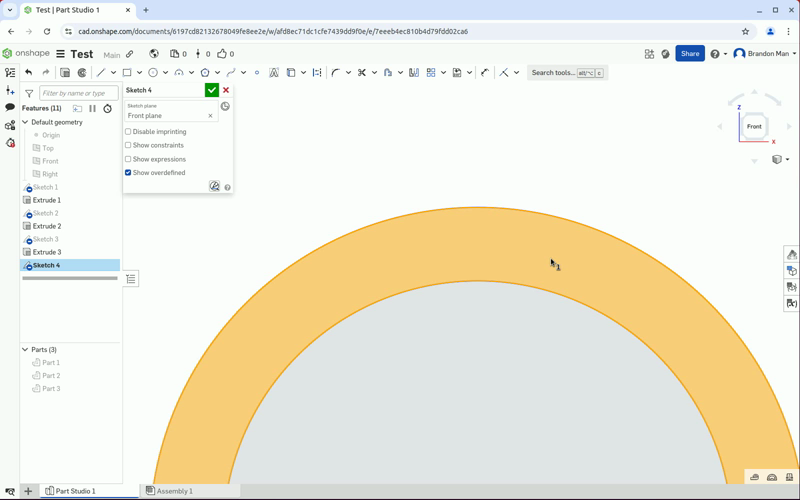
scroll(-6)
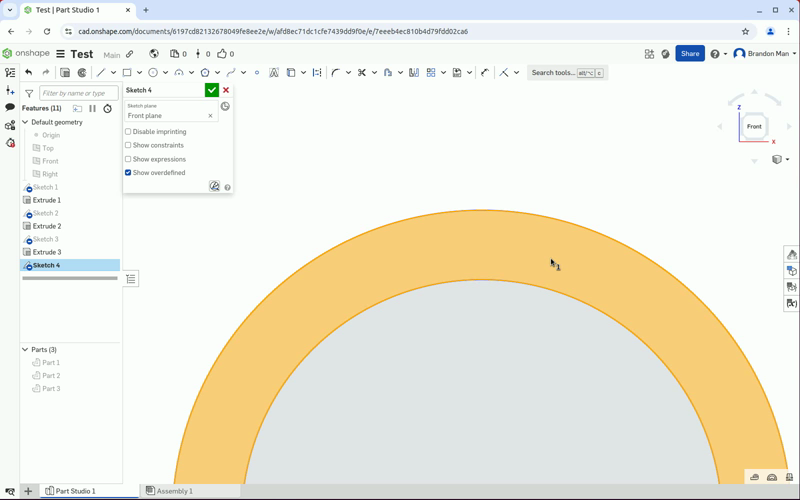
scroll(-6)
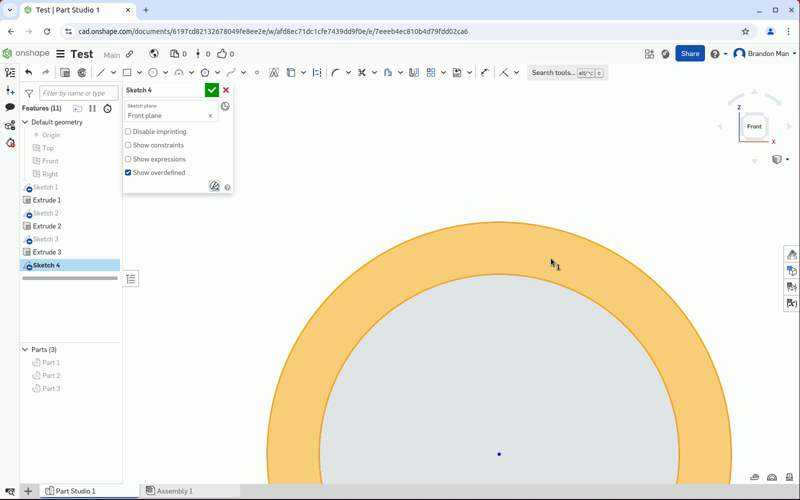
scroll(-6)
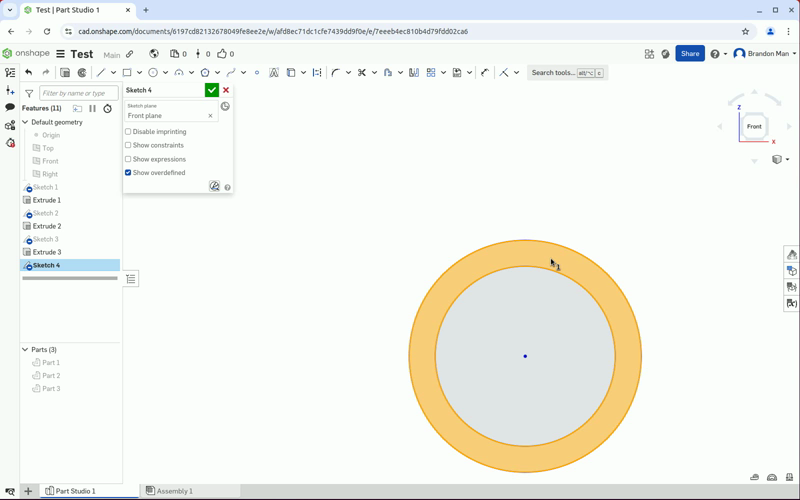
scroll(-6)
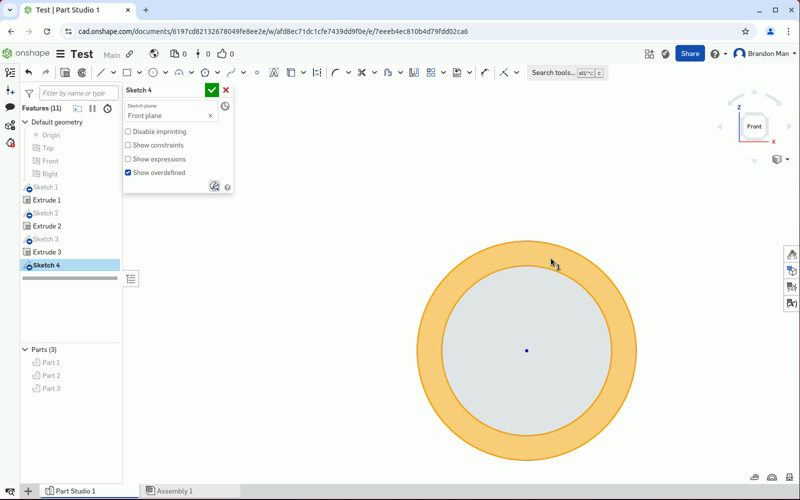
scroll(-6)
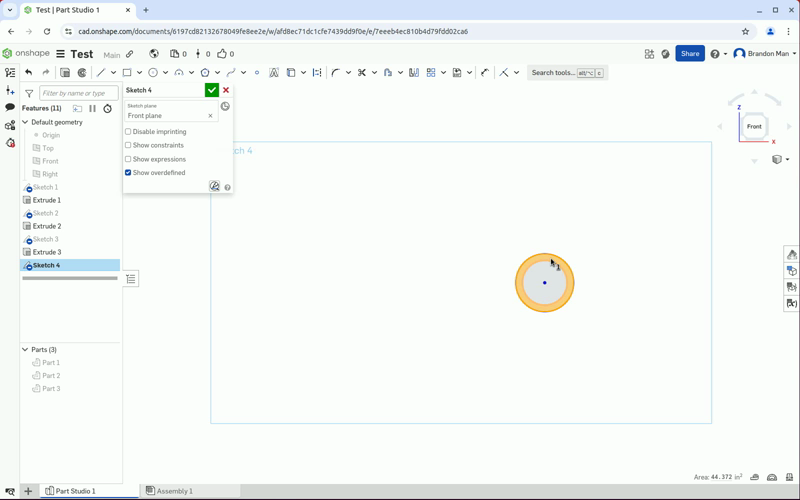
mouse_move(73, 352)
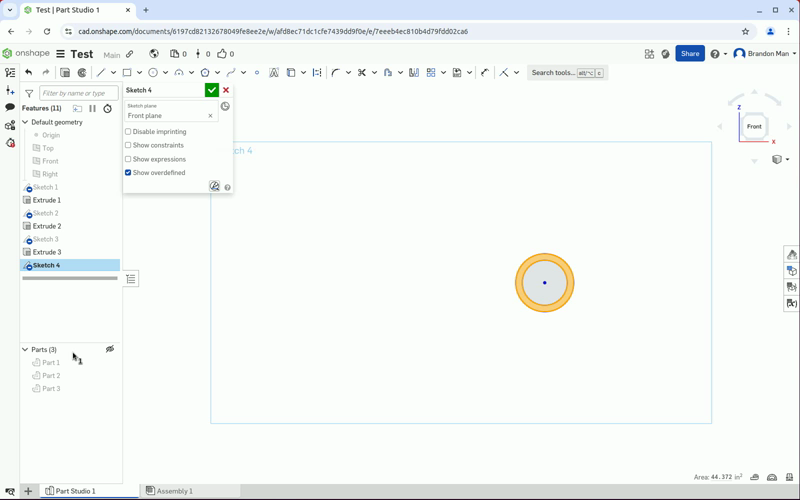
key(shift+y)
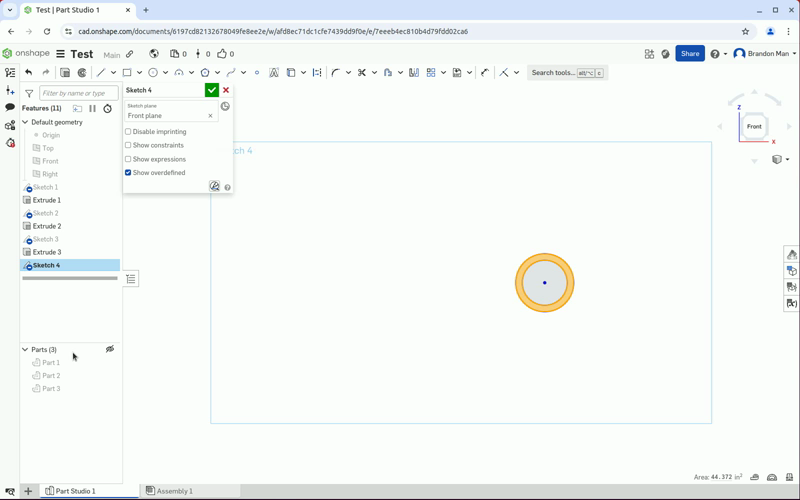
key(shift+e)
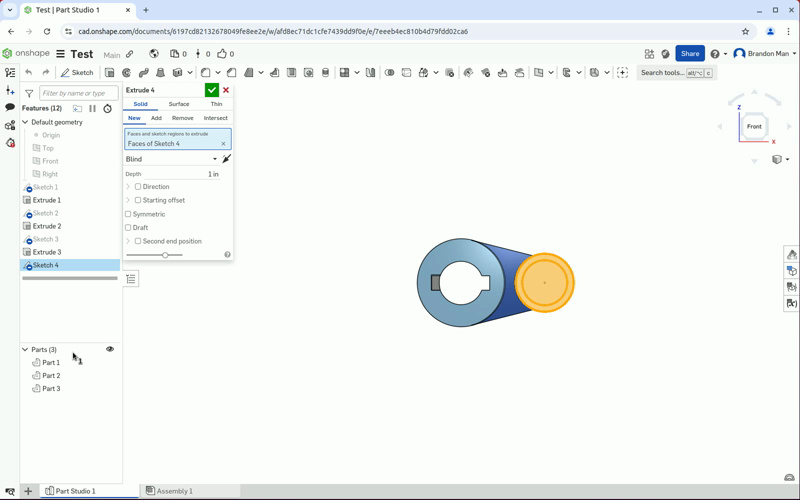
mouse_move(143, 106)
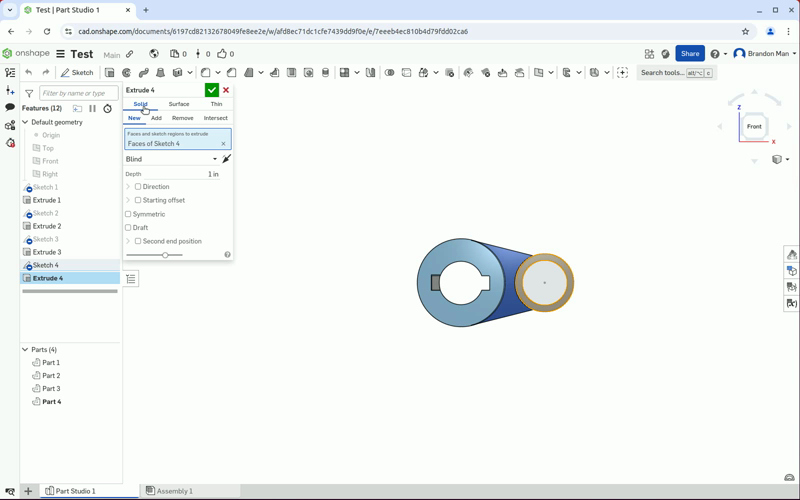
click(143, 106)
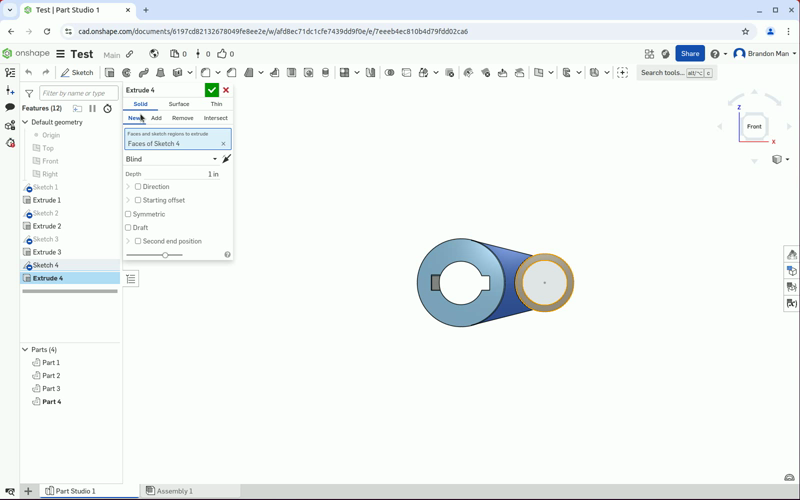
mouse_move(137, 120)
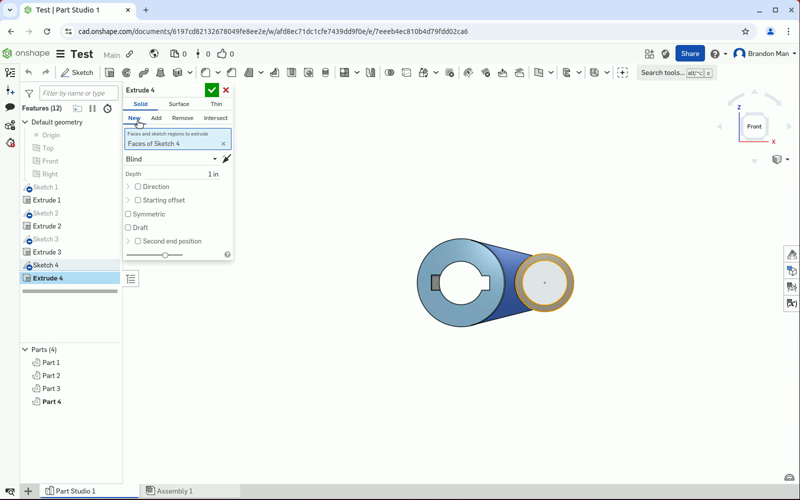
click(137, 120)
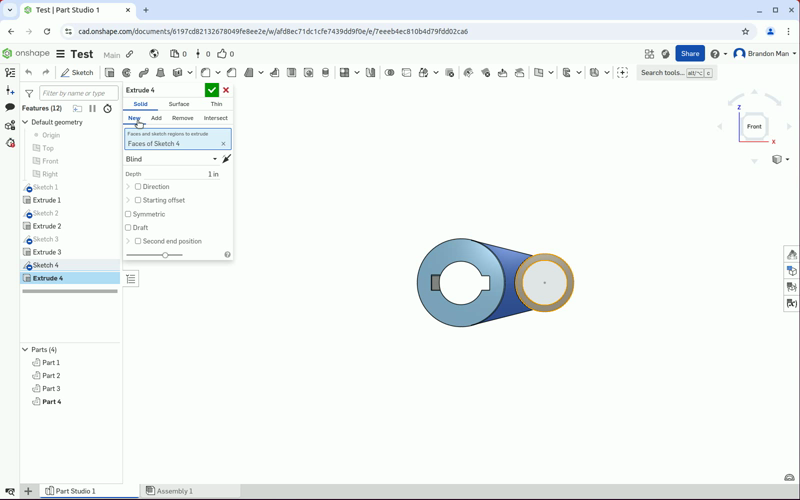
key(tab, 4)
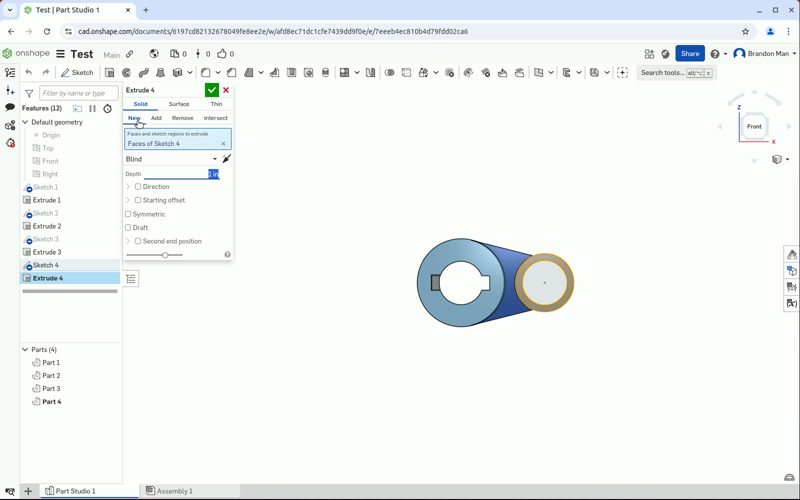
text(7.943)
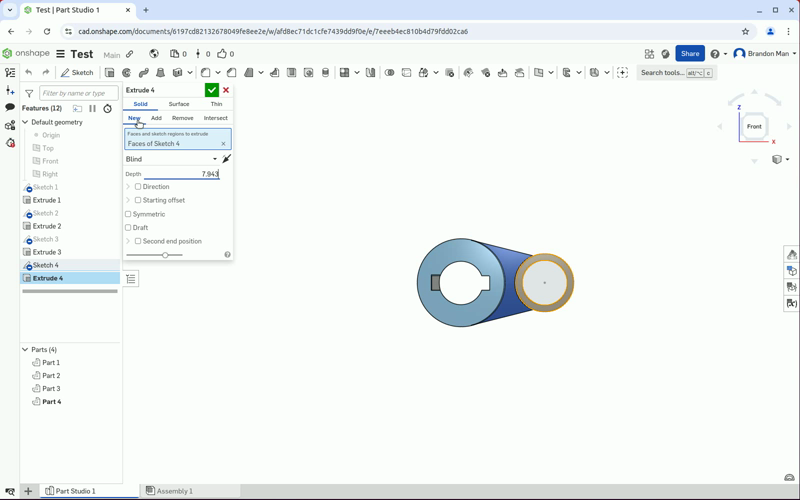
key(enter)
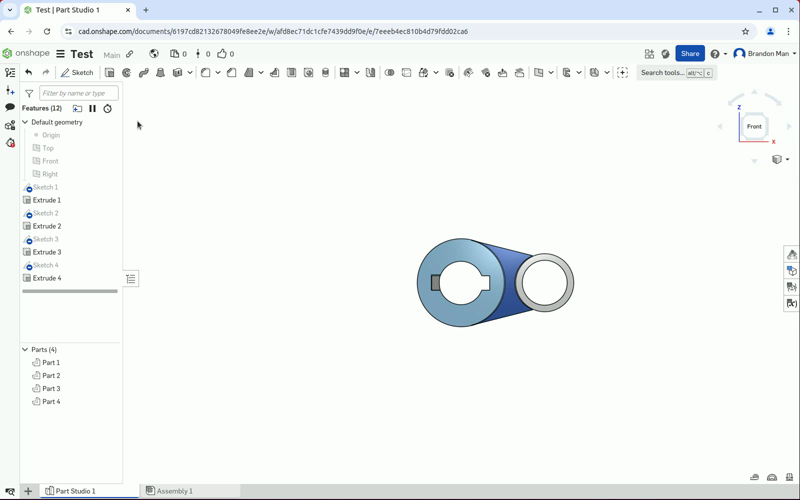
key(shift+h)
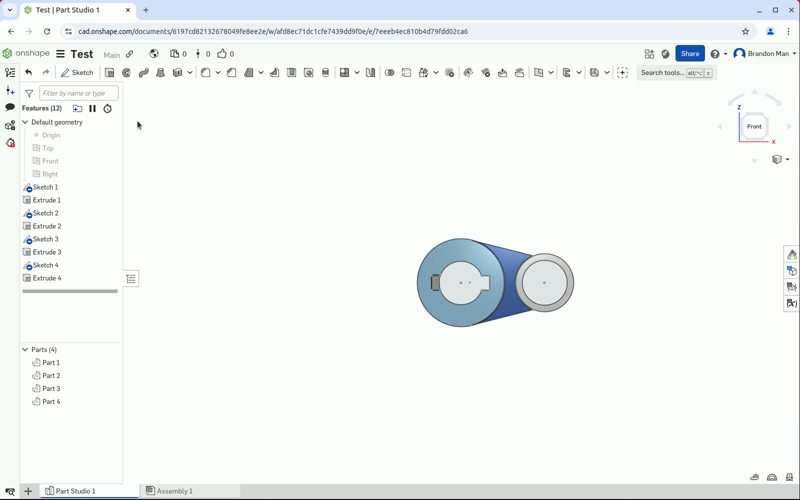
key(shift+h)
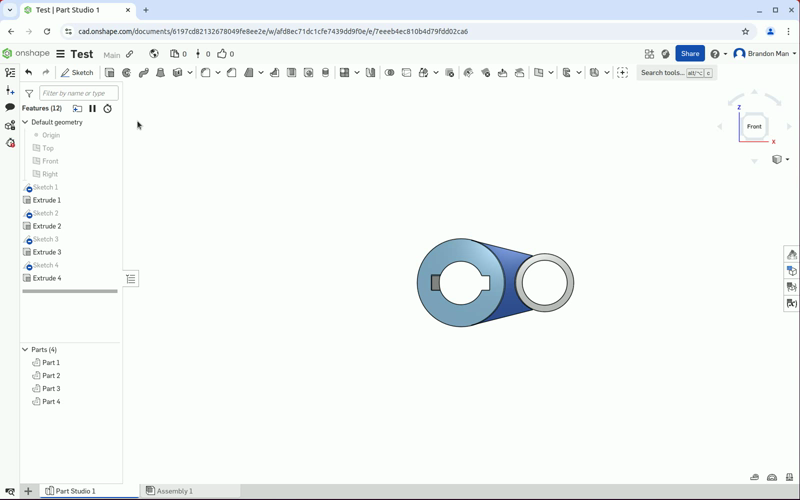
mouse_move(73, 189)
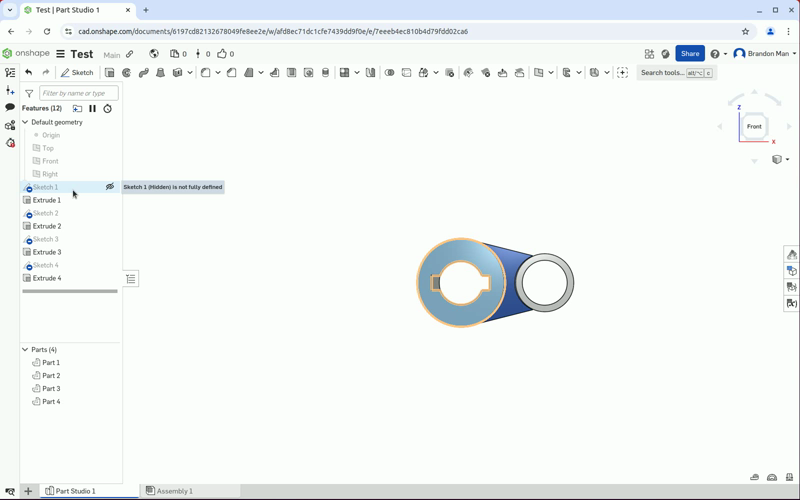
click(73, 189)
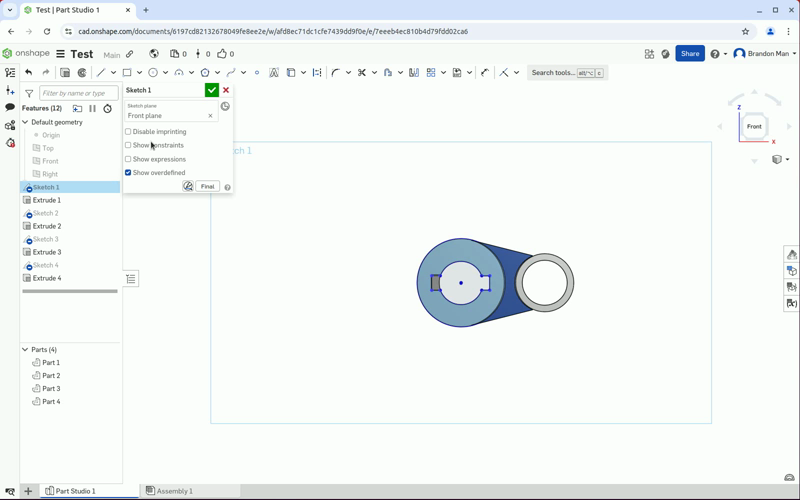
mouse_move(229, 92)
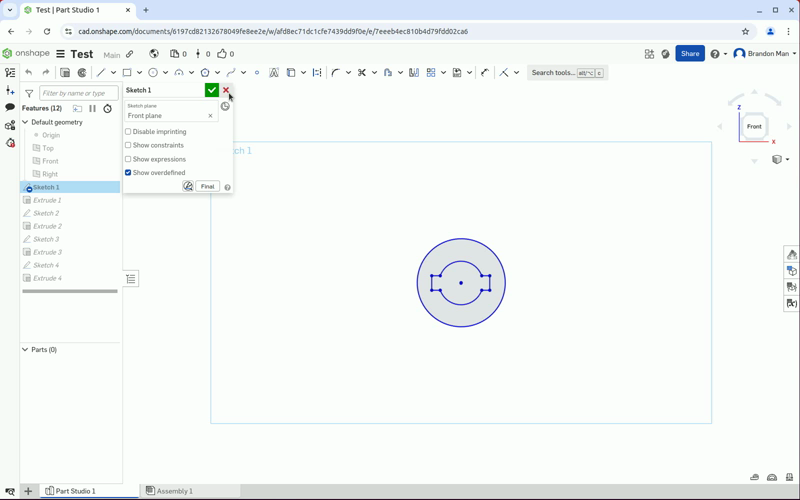
click(229, 92)
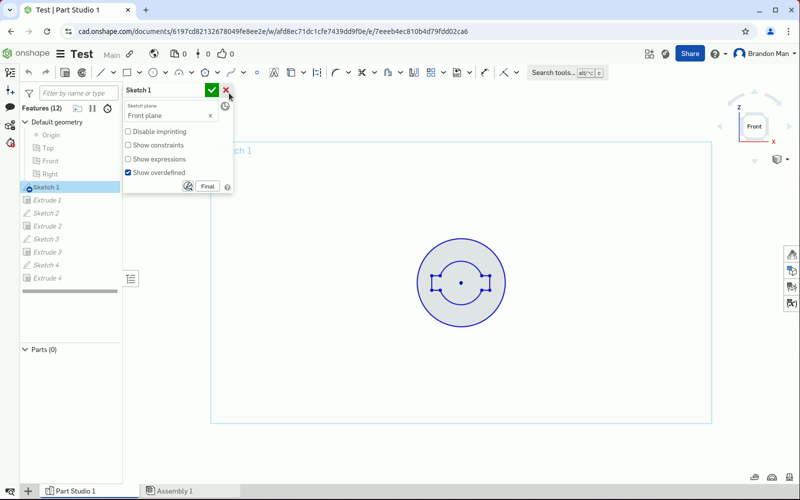
key(shift+s)
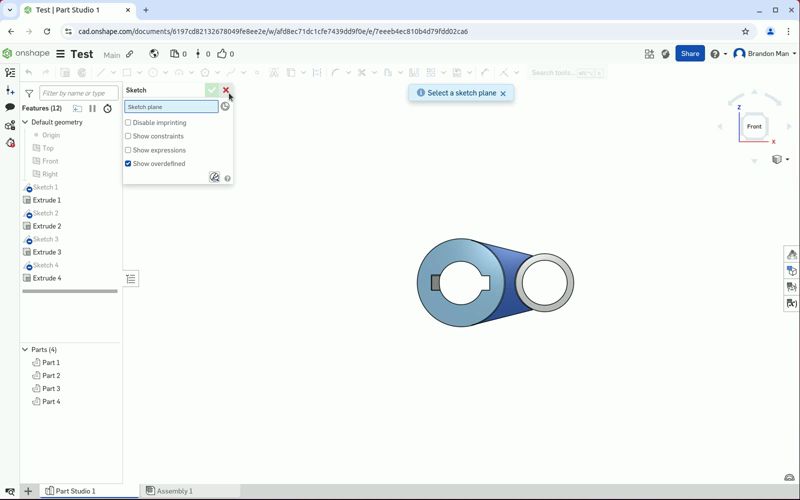
mouse_move(73, 163)
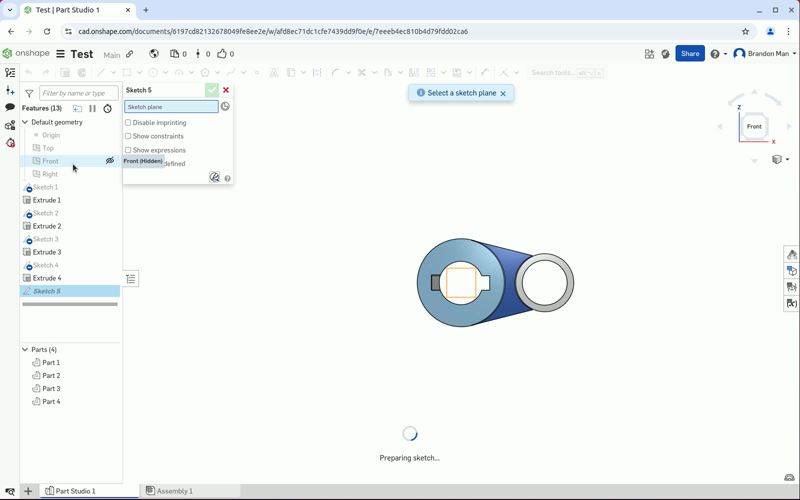
click(73, 163)
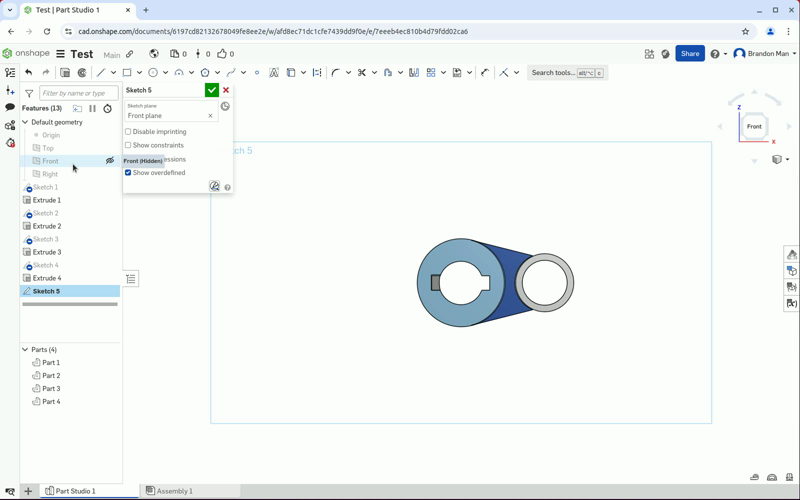
mouse_move(73, 352)
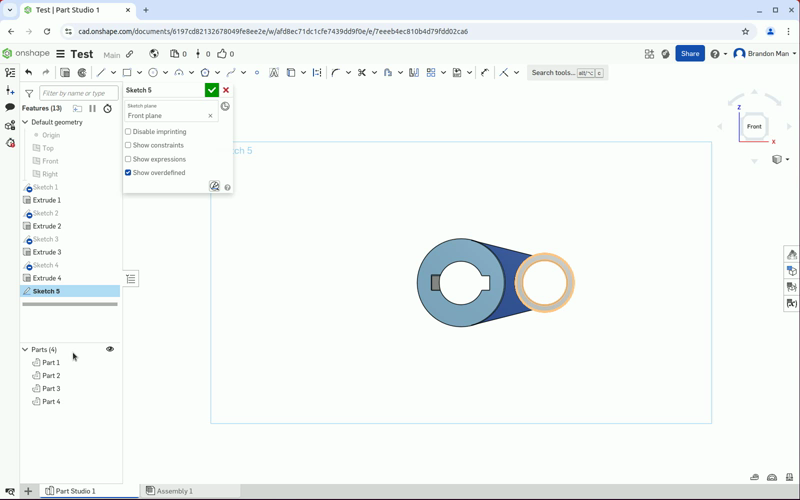
key(y)
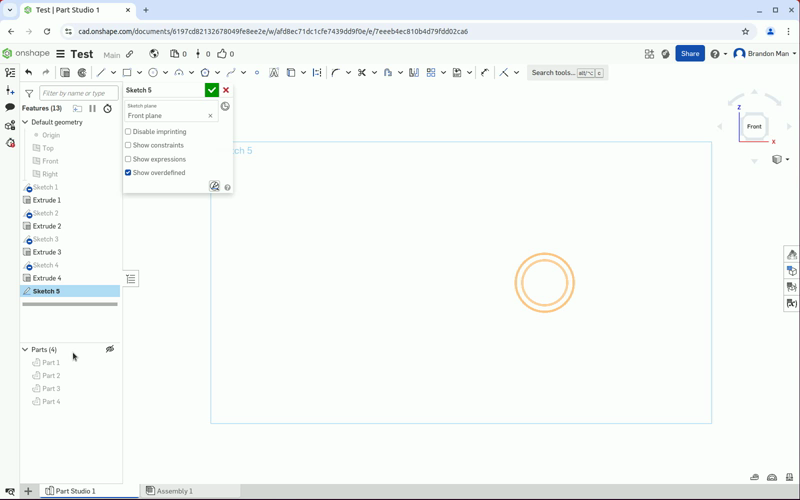
key(c)
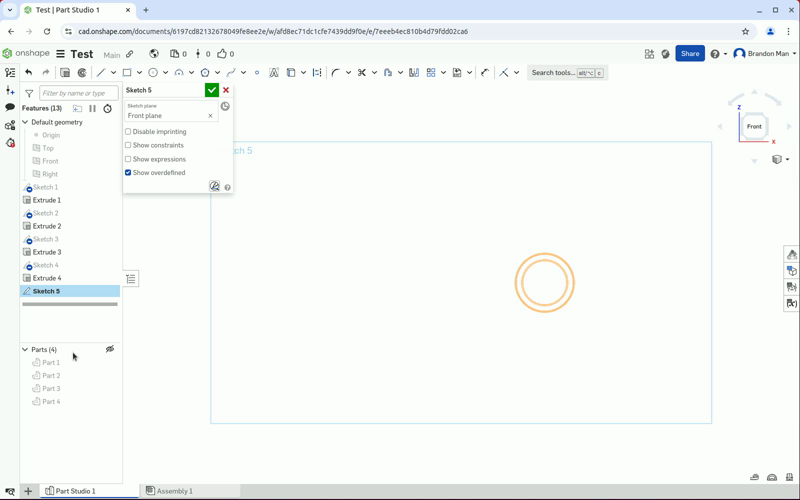
key_down(shift)
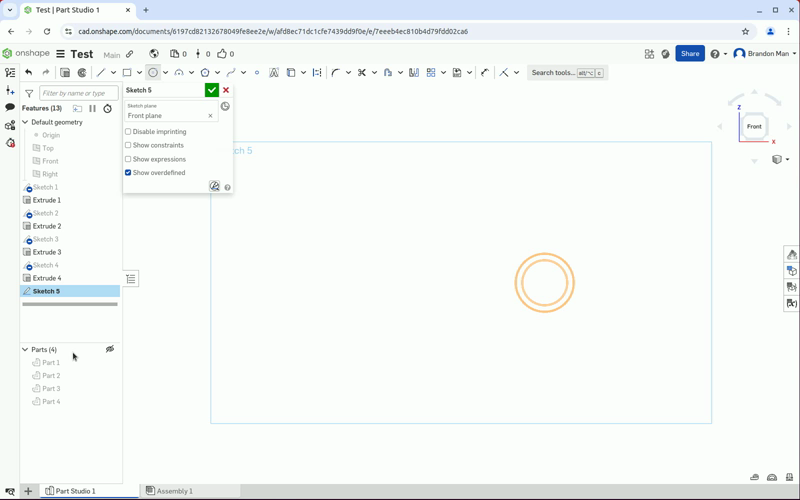
mouse_move(461, 282)
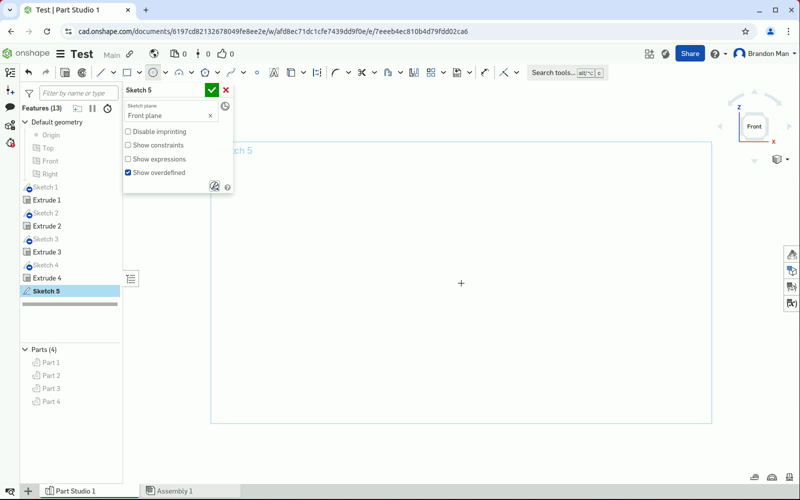
click(461, 282)
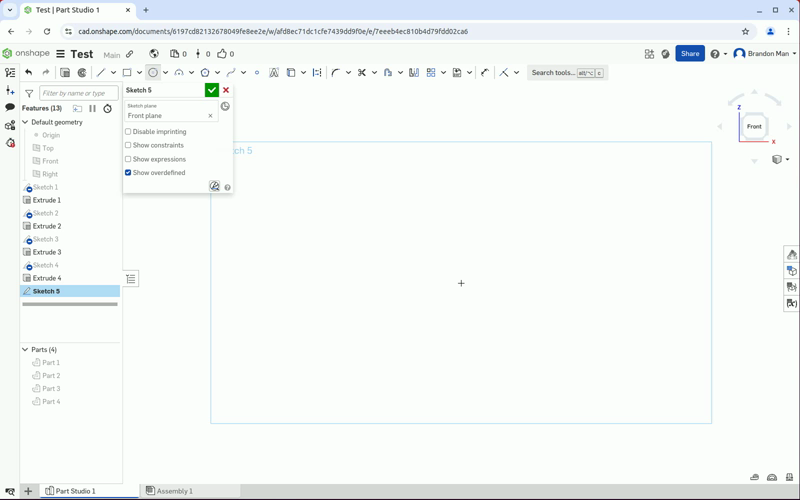
key_up(shift)
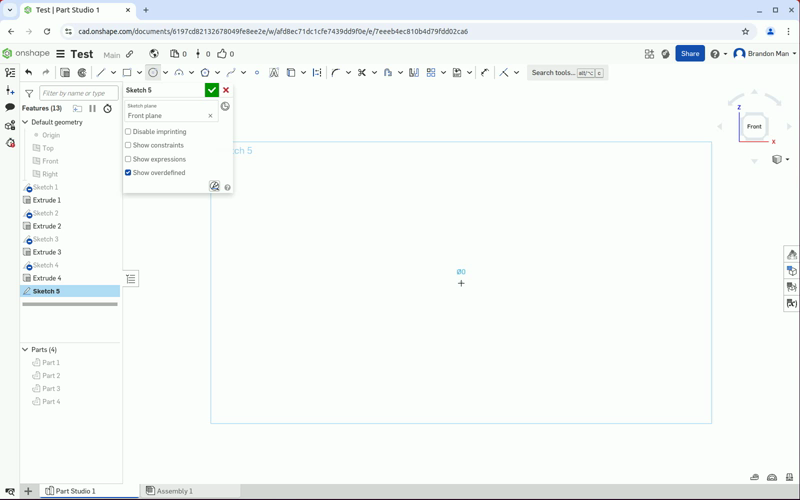
mouse_move(505, 282)
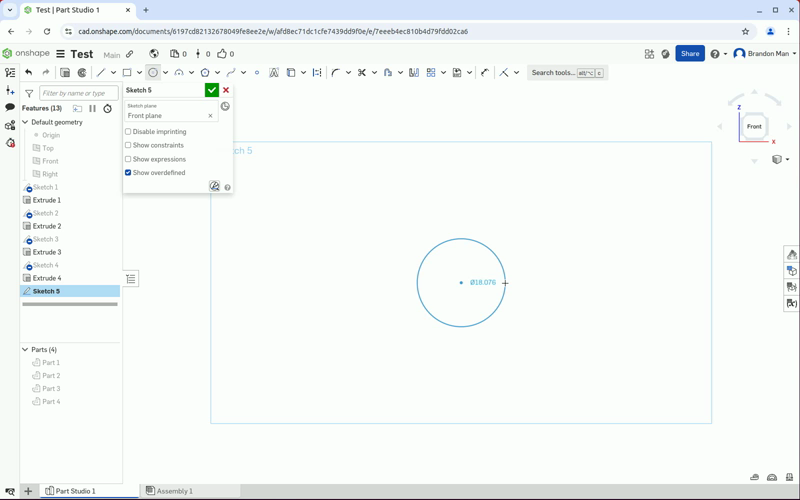
click(505, 282)
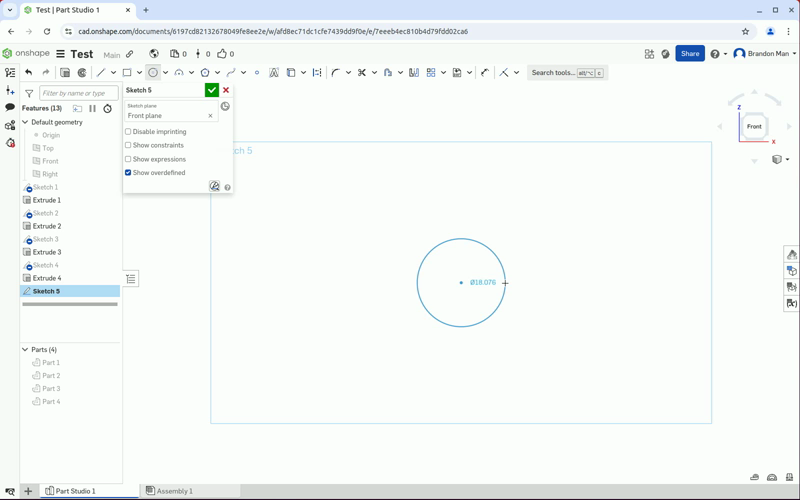
key(esc)
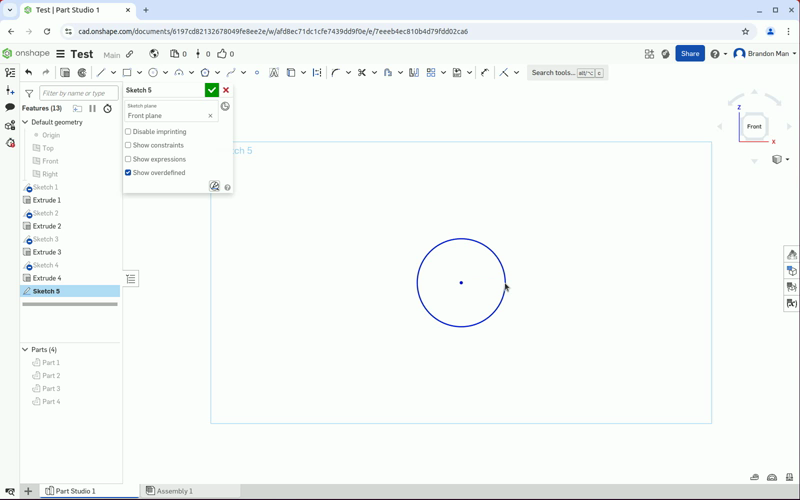
key(l)
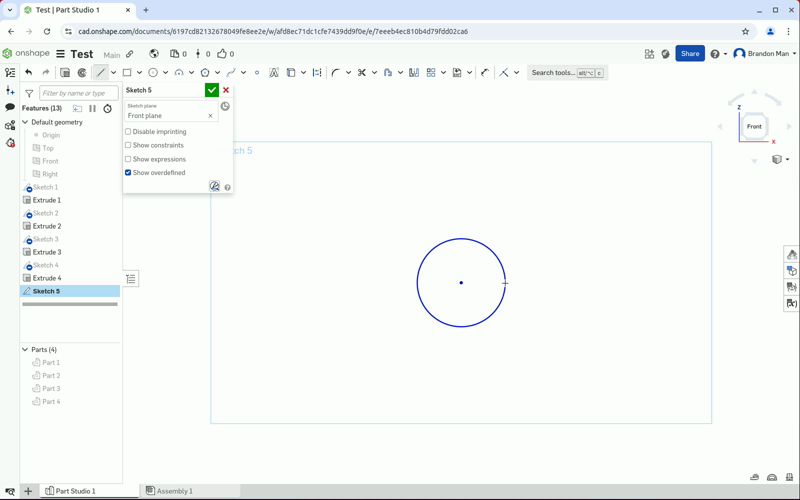
key_down(shift)
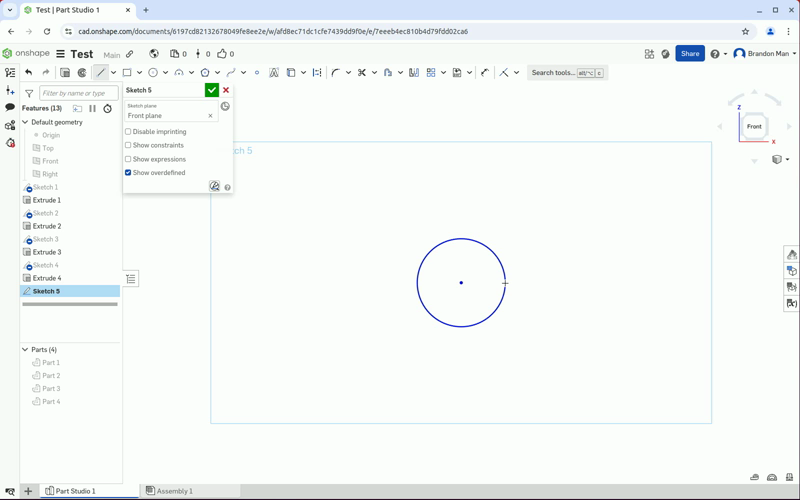
mouse_move(431, 290)
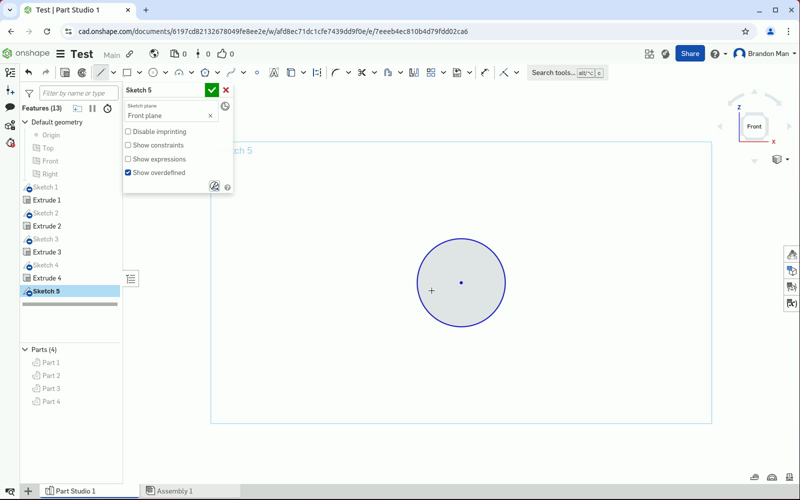
click(431, 290)
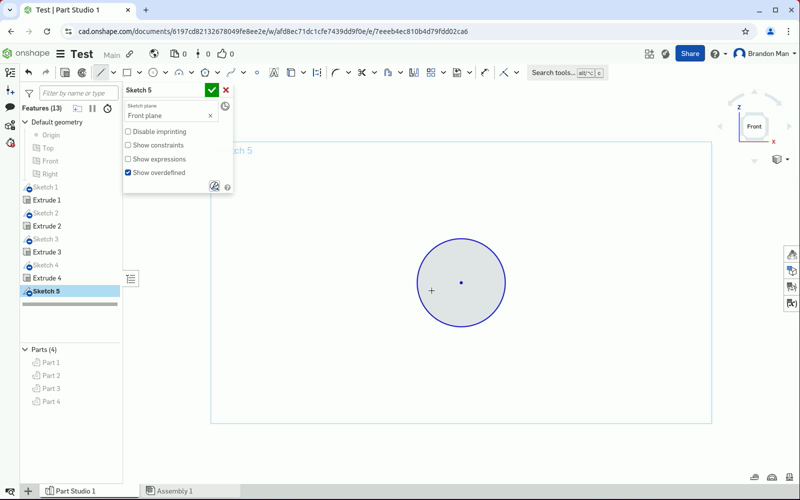
key_up(shift)
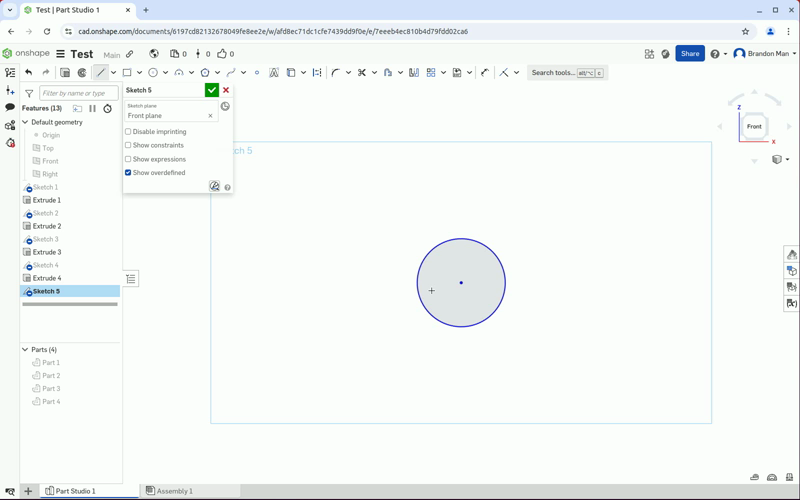
key_down(shift)
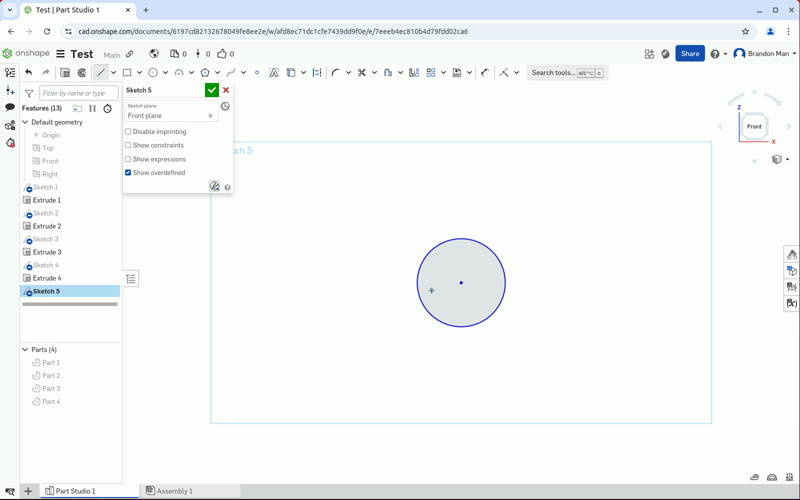
mouse_move(461, 290)
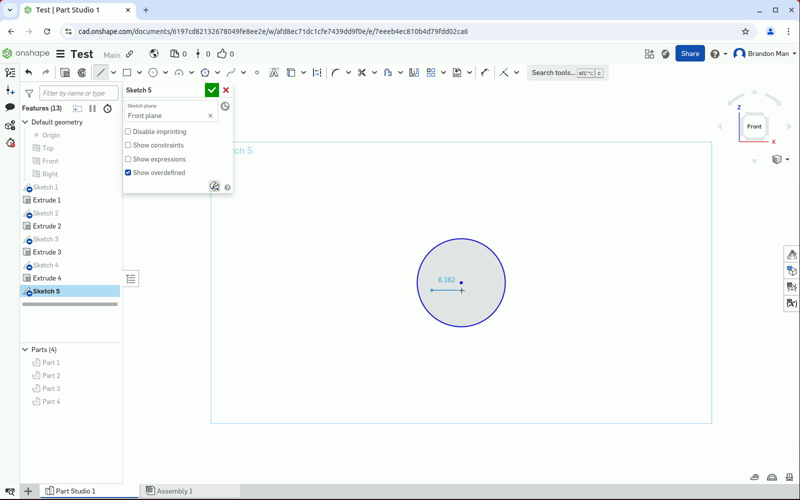
mouse_move(440, 290)
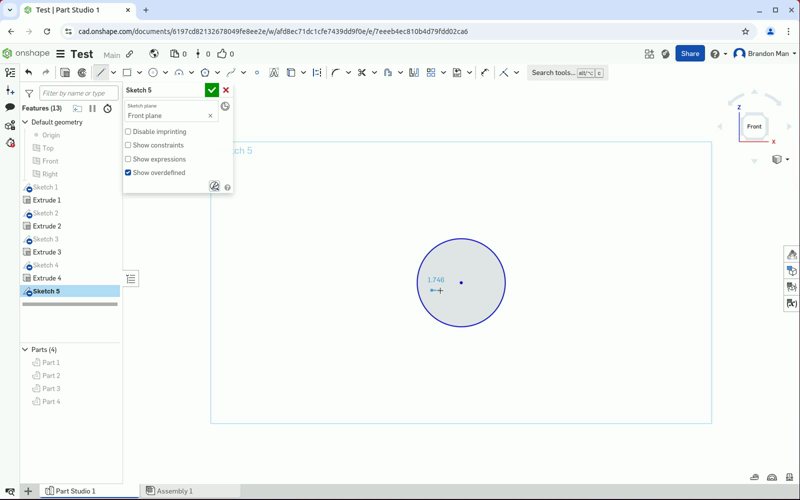
click(440, 290)
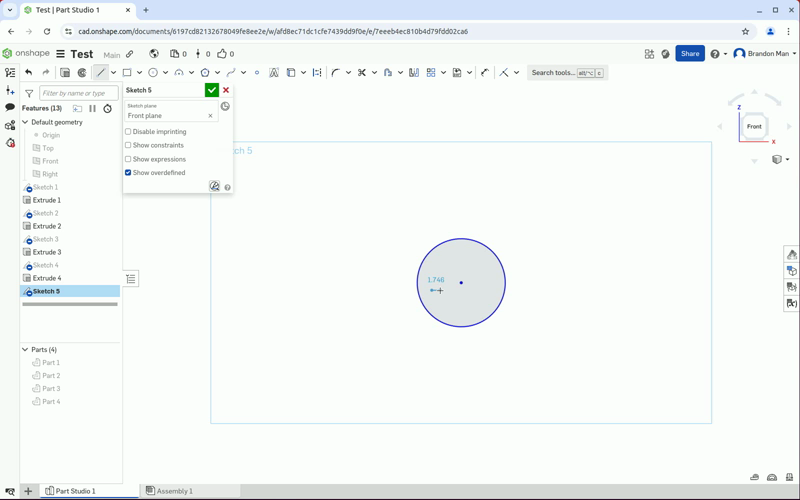
key_up(shift)
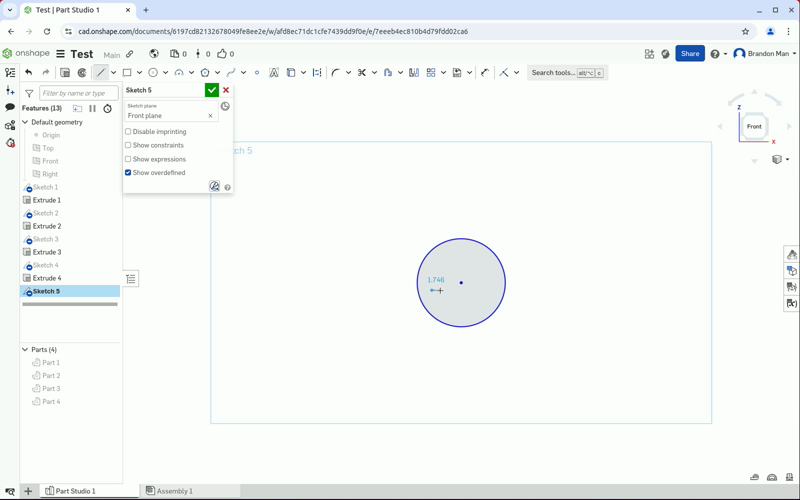
key(esc)
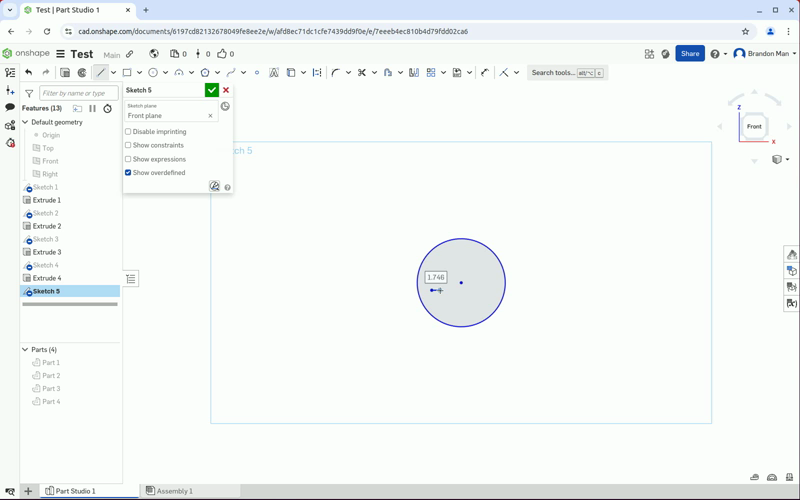
key(a)
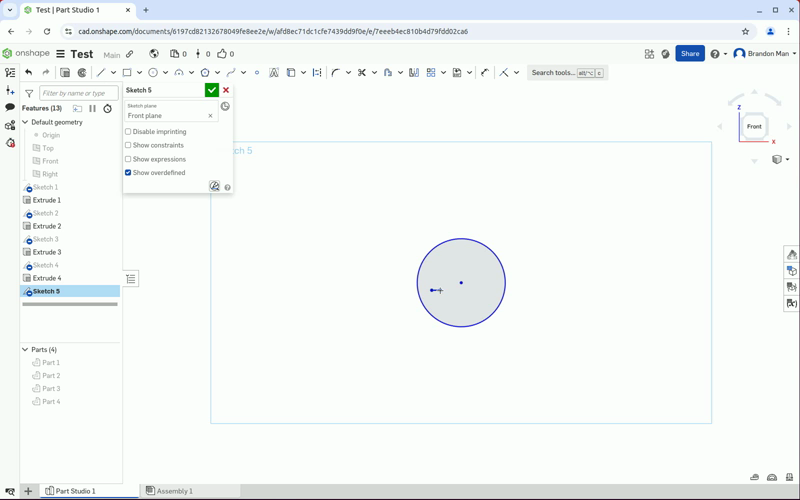
mouse_move(440, 290)
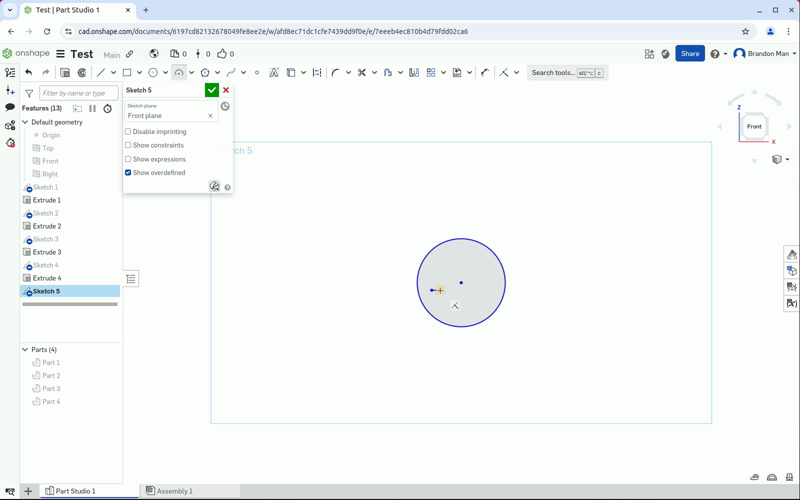
click(440, 290)
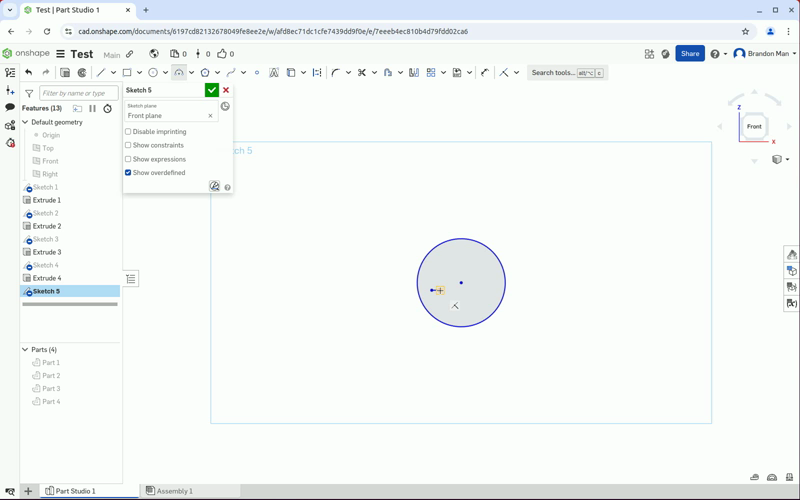
key_down(shift)
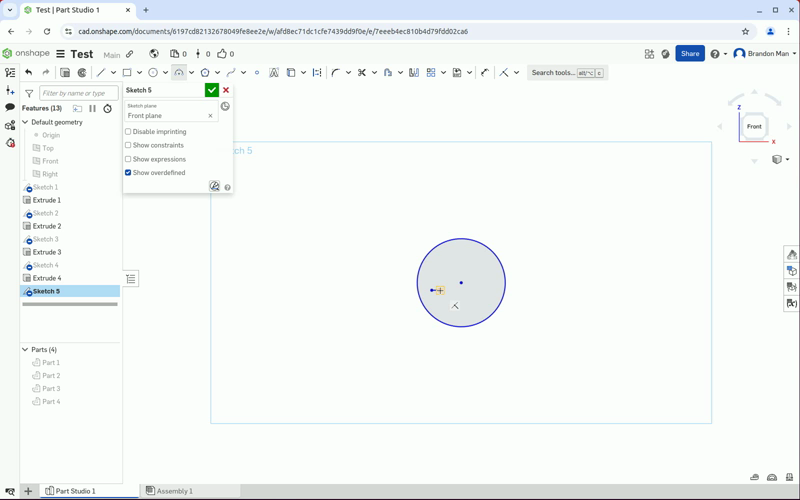
mouse_move(481, 290)
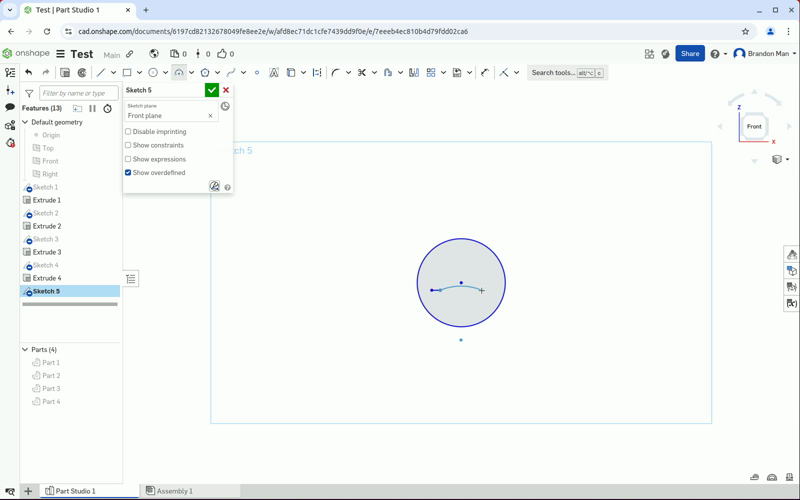
click(481, 290)
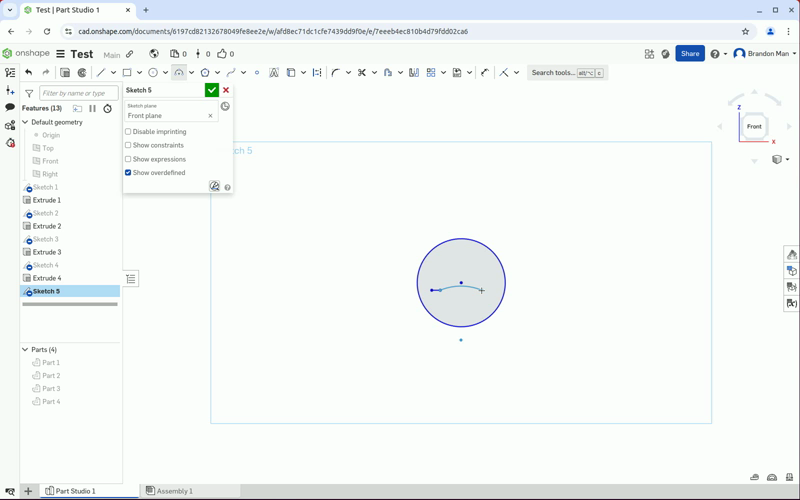
mouse_move(460, 304)
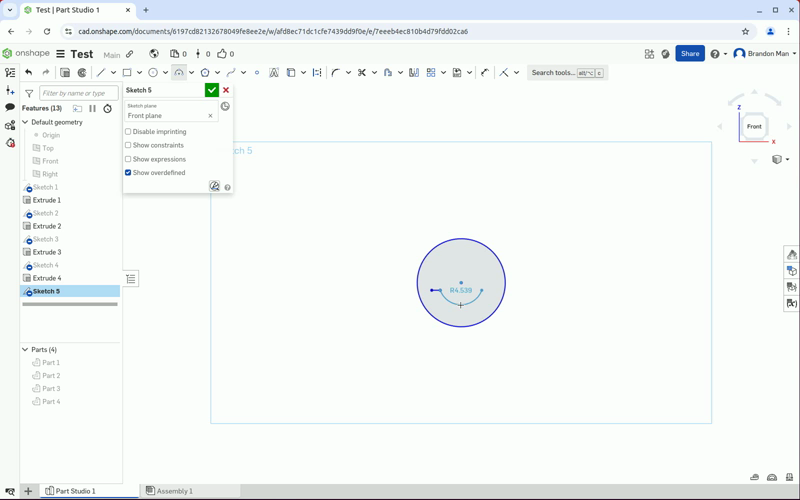
click(460, 304)
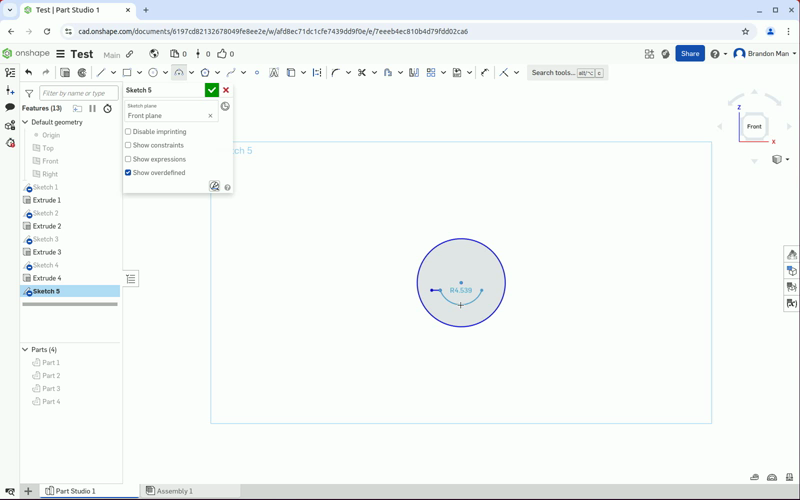
key_up(shift)
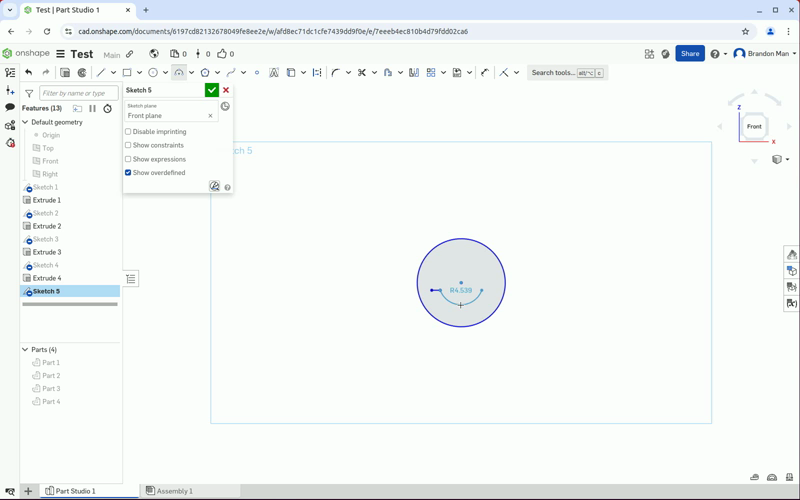
key(esc)
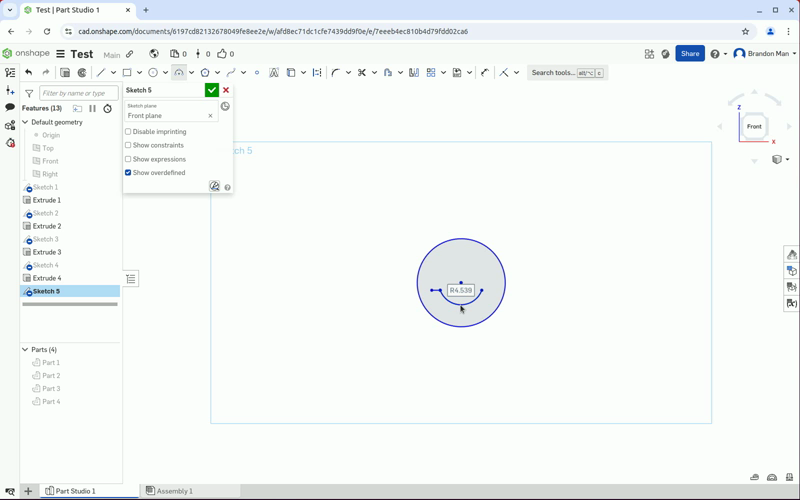
key(l)
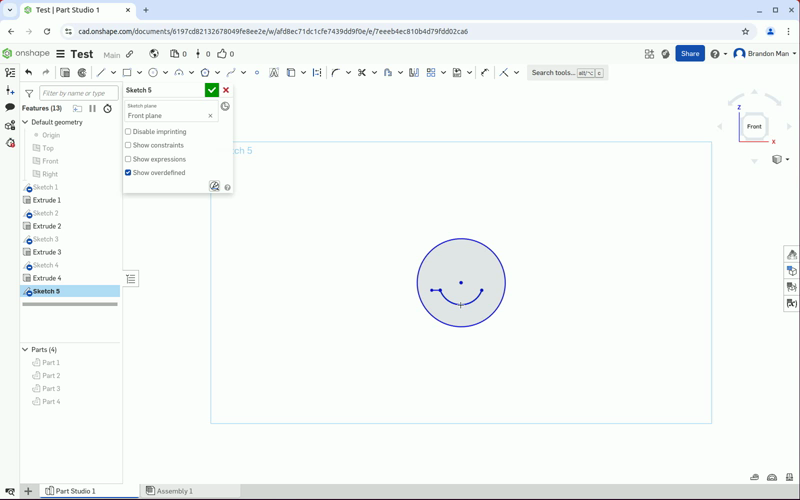
mouse_move(481, 290)
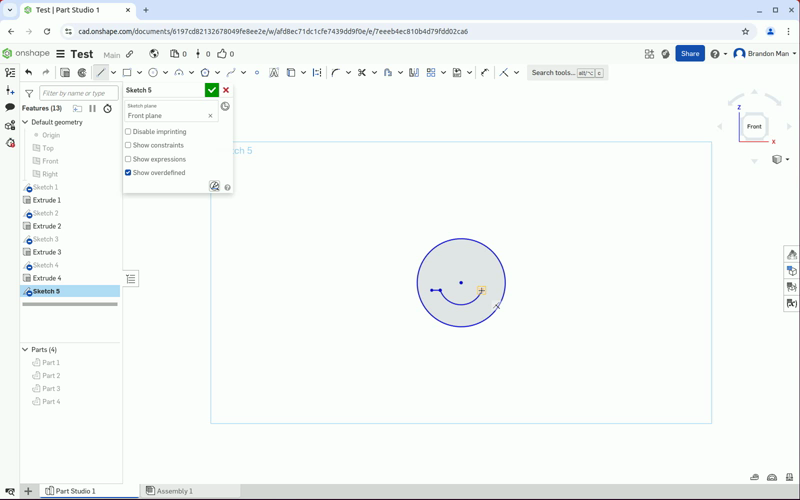
click(481, 290)
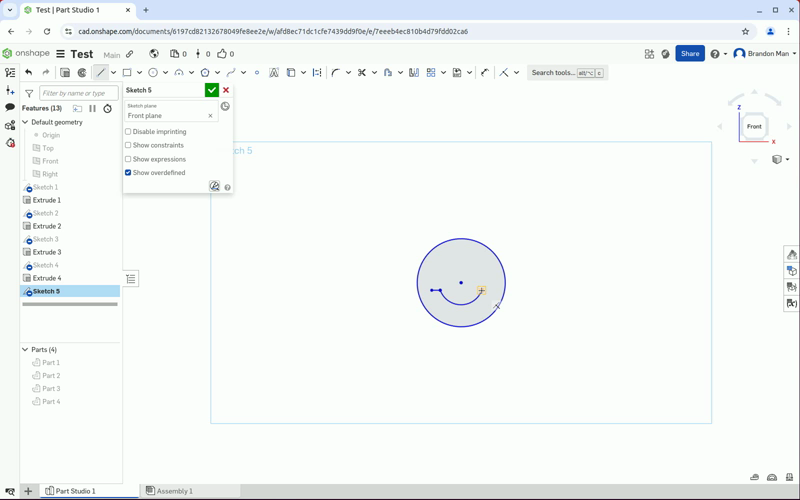
key_down(shift)
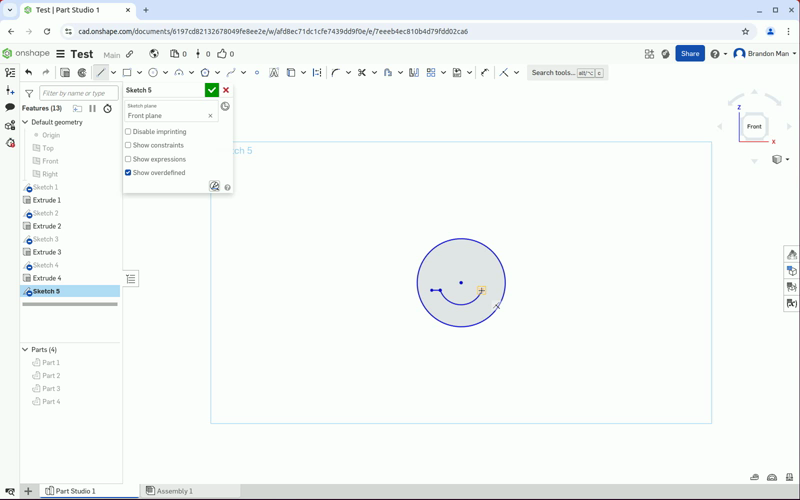
mouse_move(511, 290)
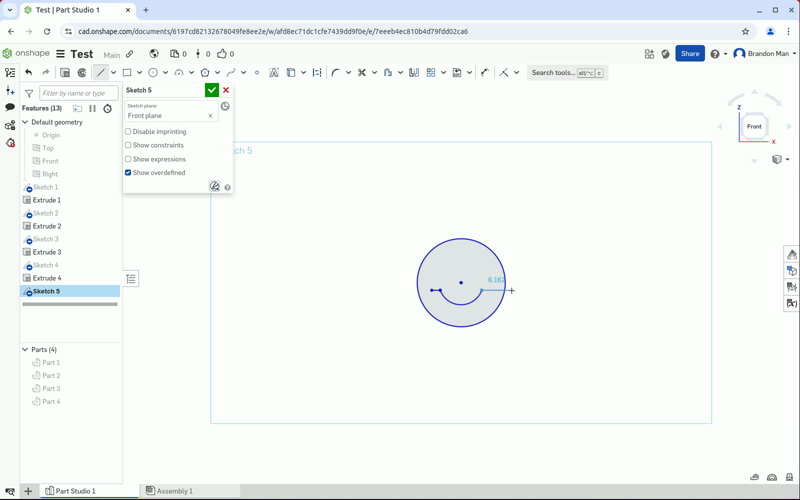
mouse_move(489, 290)
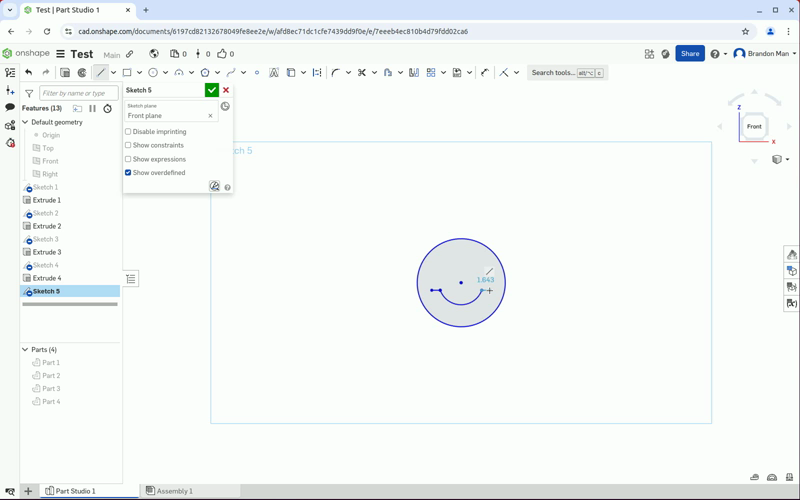
click(489, 290)
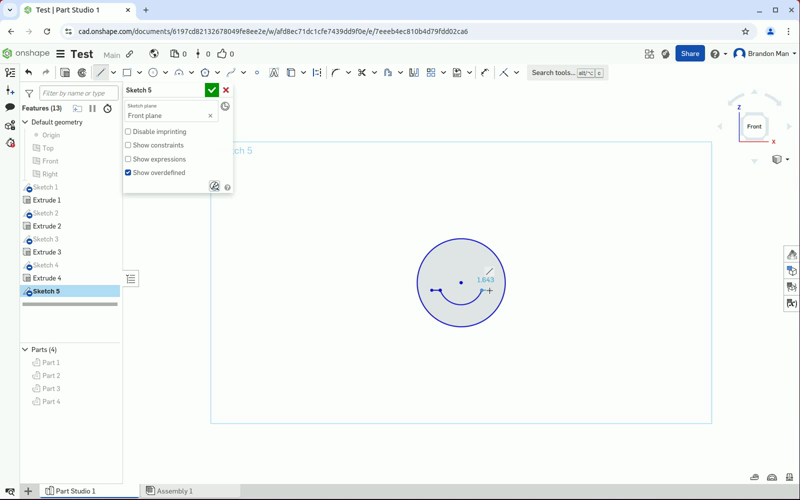
key_up(shift)
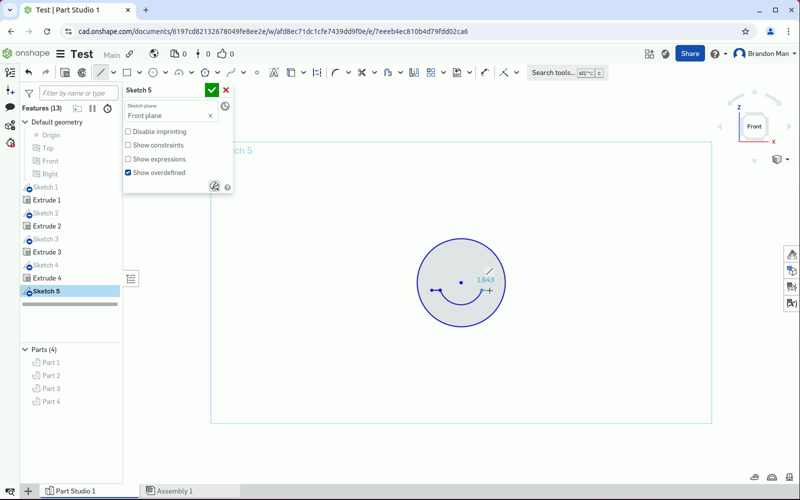
key_down(shift)
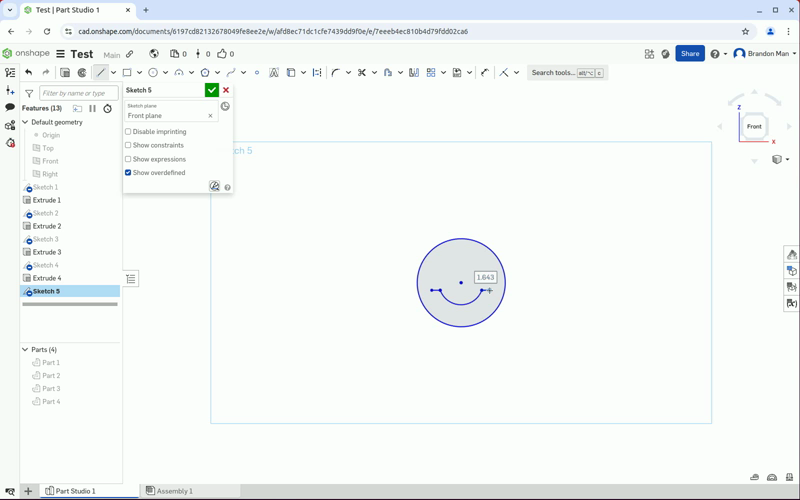
mouse_move(519, 290)
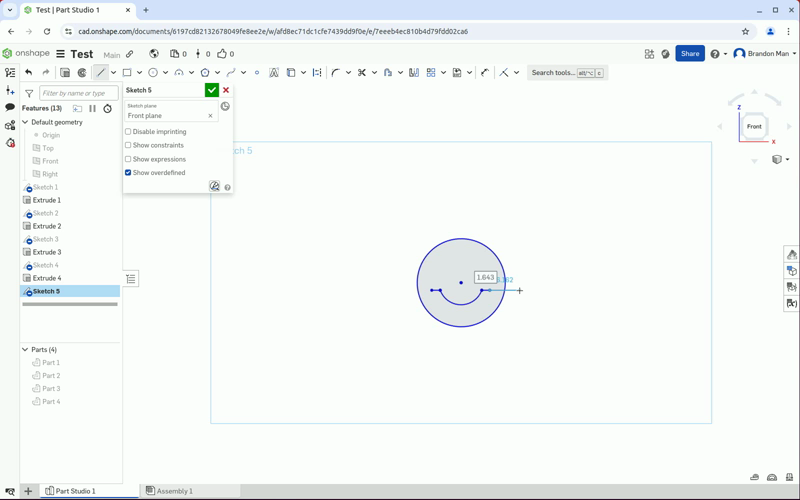
mouse_move(489, 275)
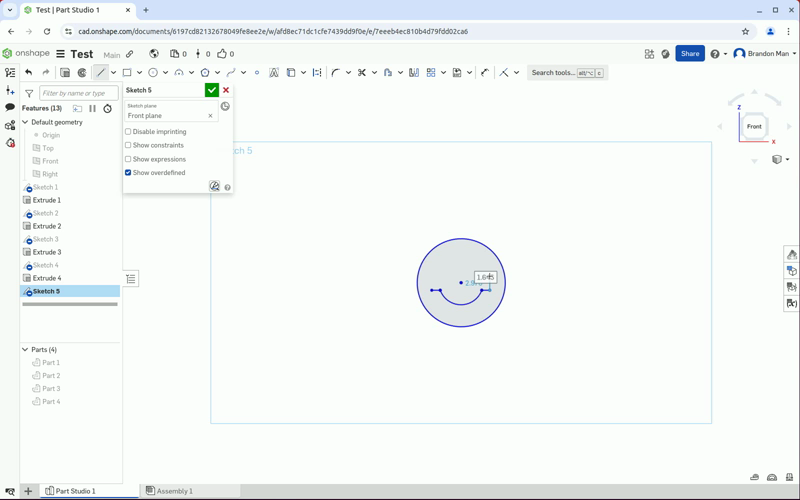
click(489, 275)
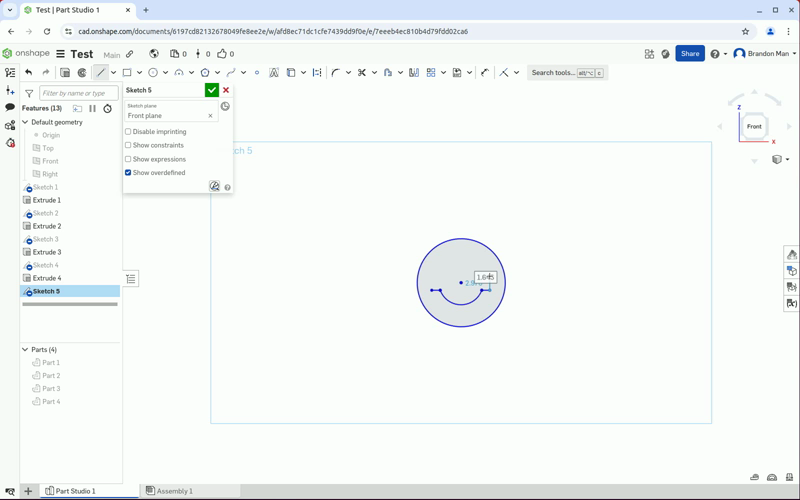
key_up(shift)
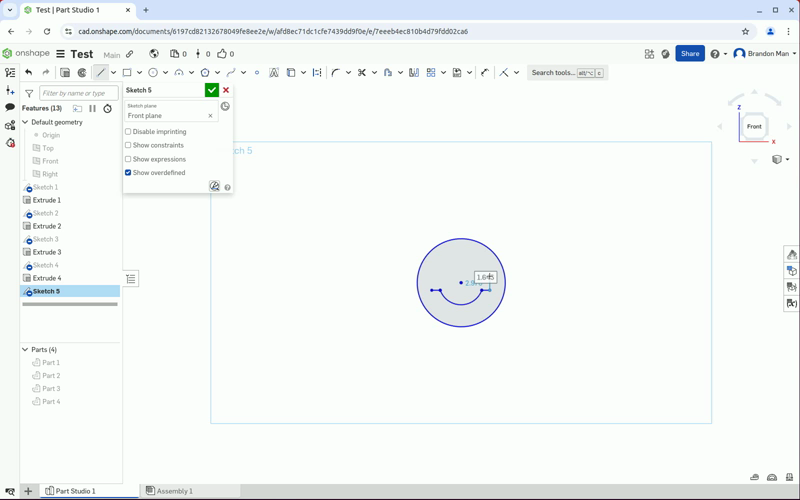
key_down(shift)
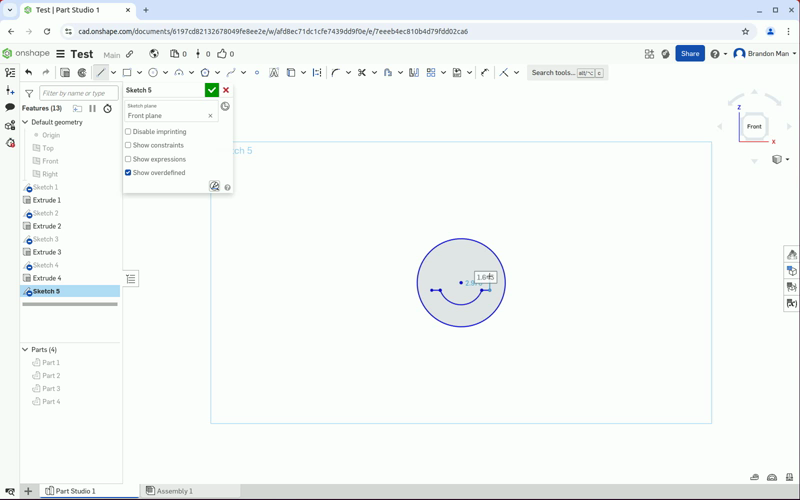
mouse_move(519, 275)
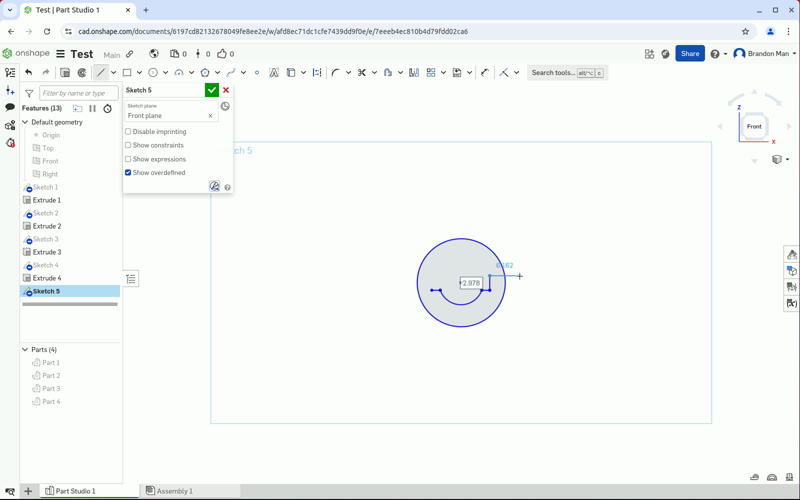
mouse_move(481, 275)
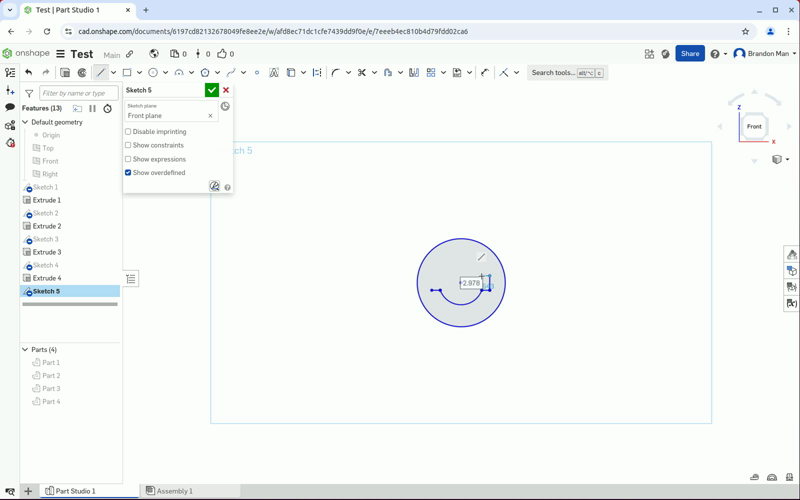
click(481, 275)
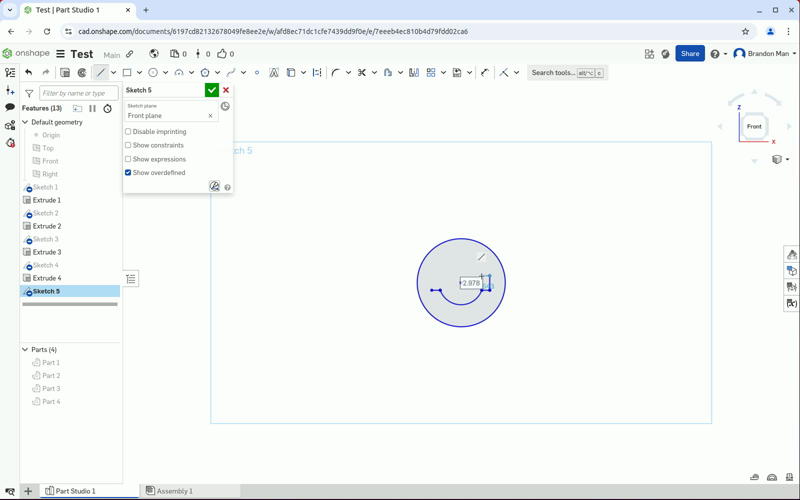
key_up(shift)
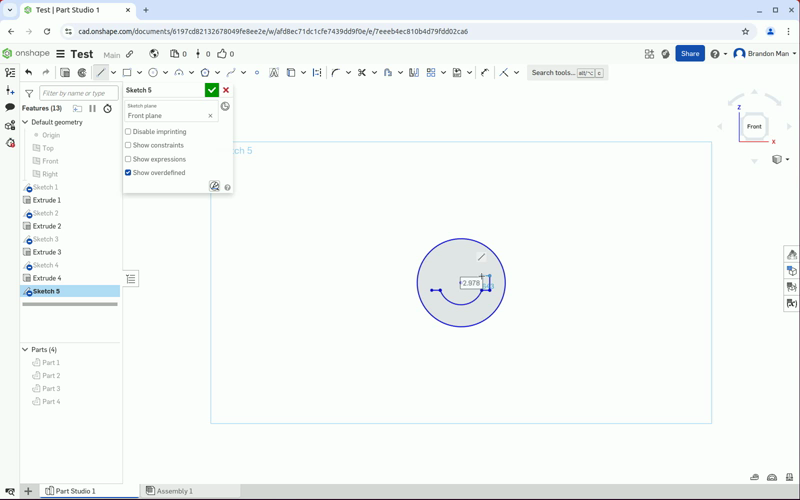
key(esc)
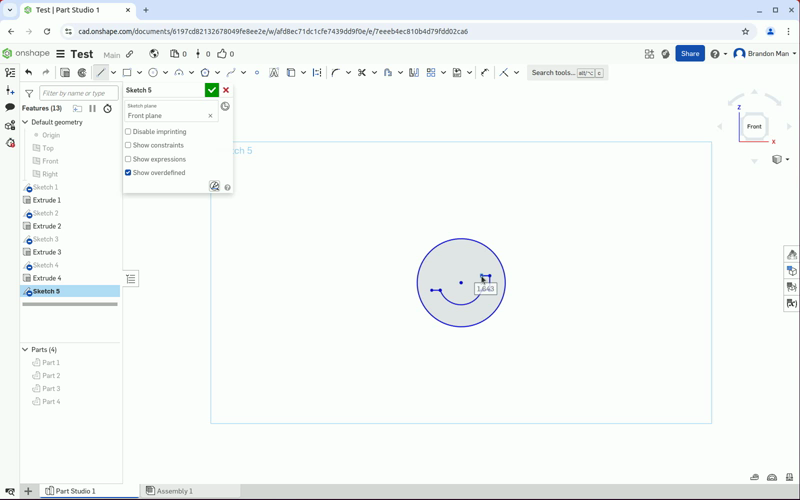
key(a)
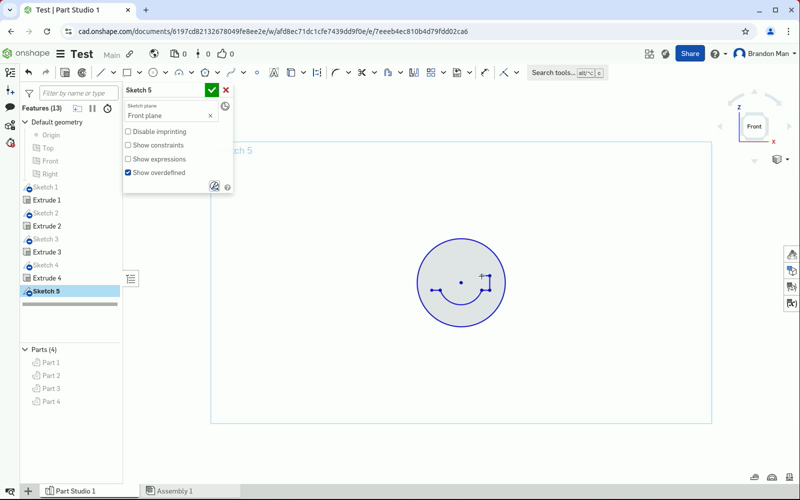
mouse_move(481, 275)
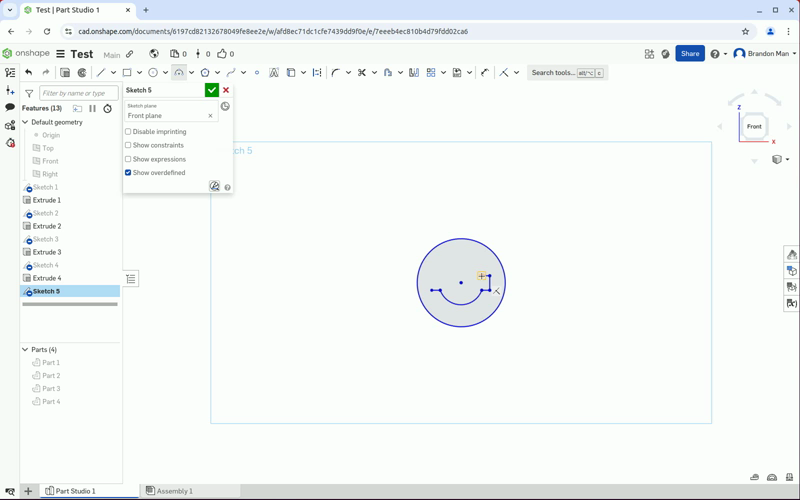
click(481, 275)
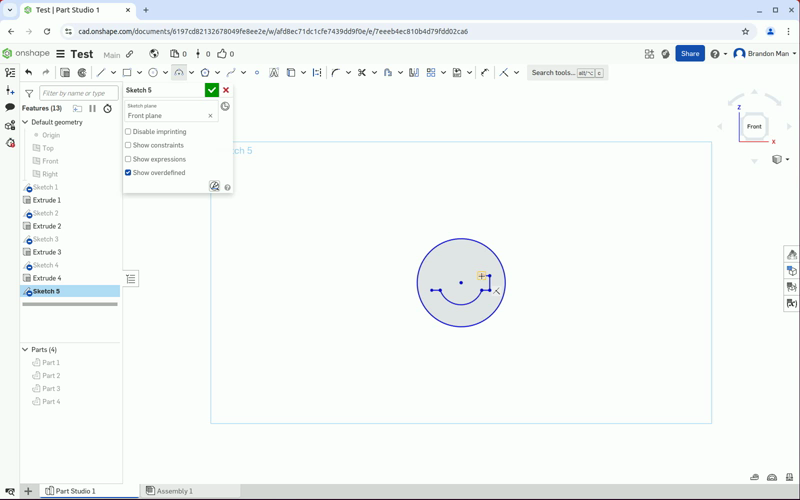
key_down(shift)
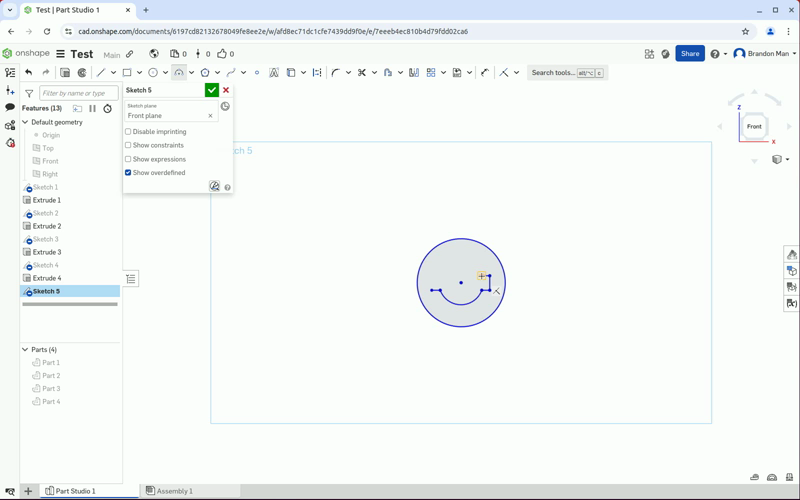
mouse_move(440, 275)
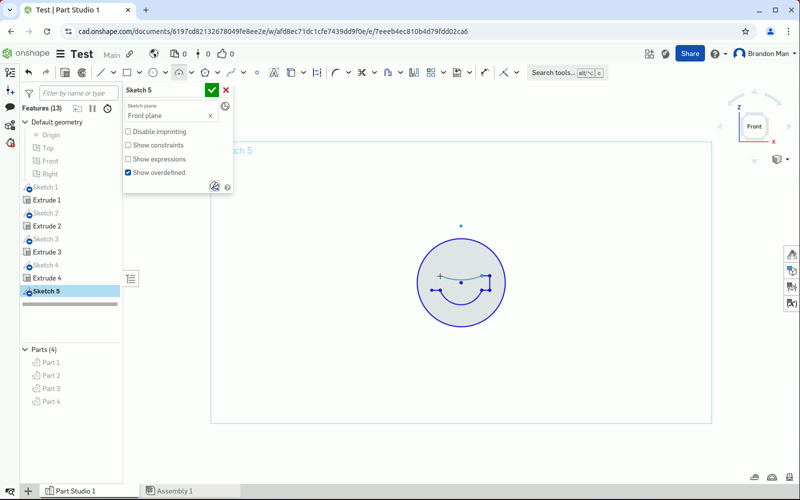
click(440, 275)
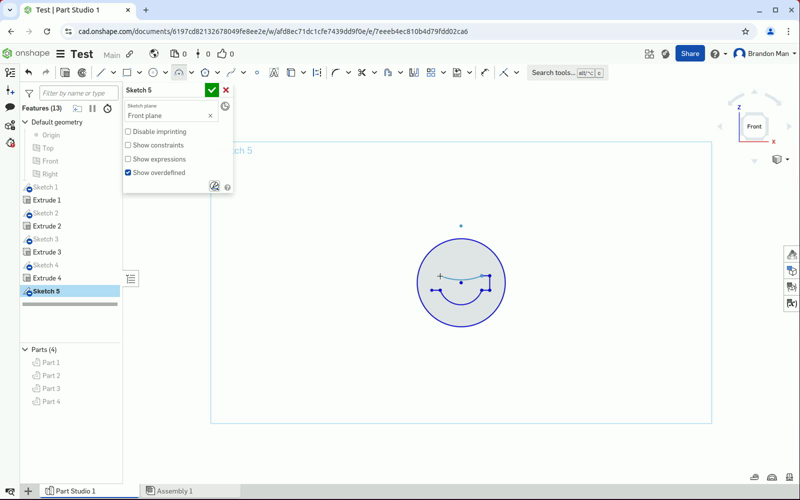
mouse_move(460, 261)
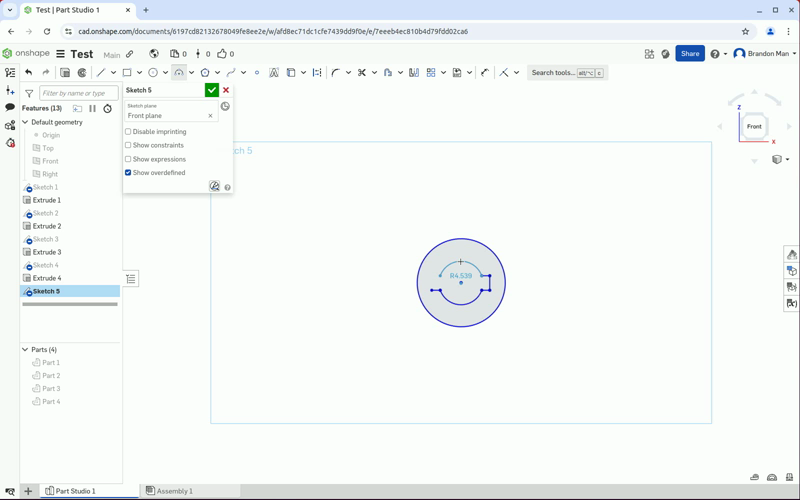
click(460, 261)
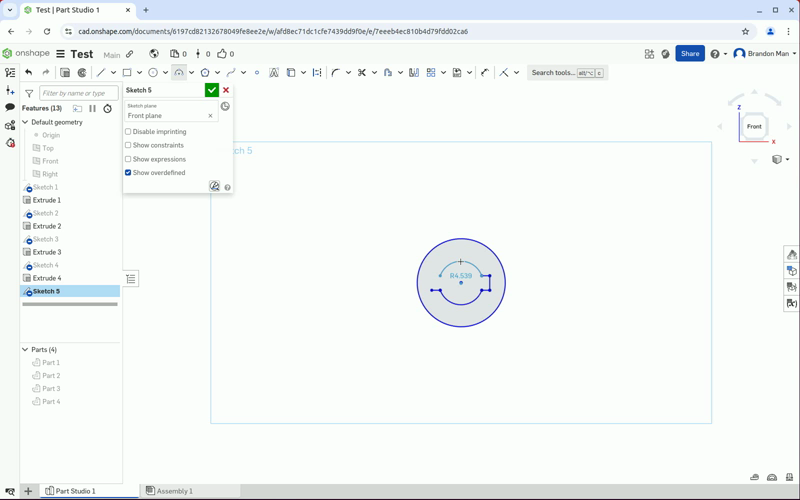
key_up(shift)
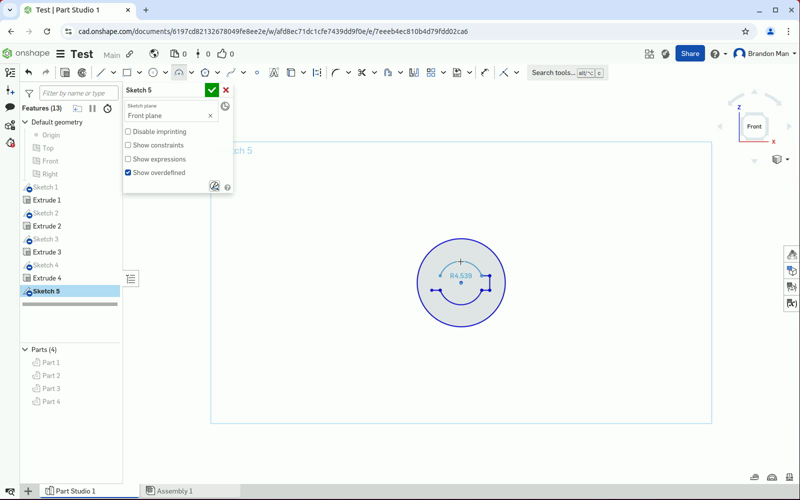
key(esc)
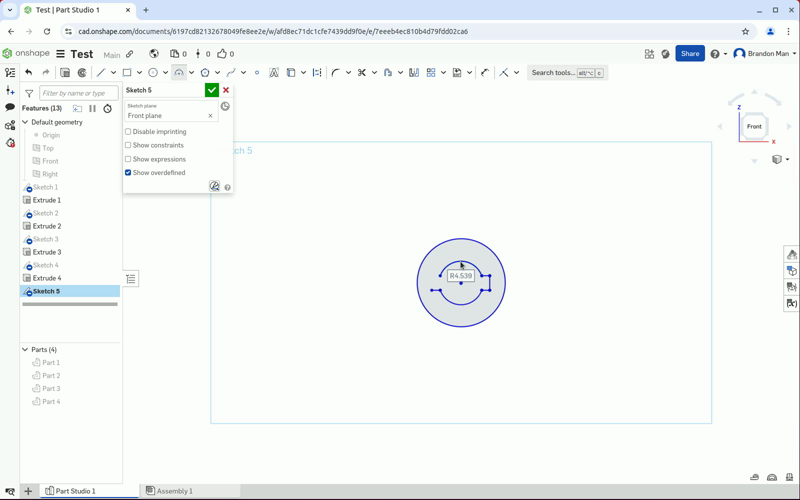
key(l)
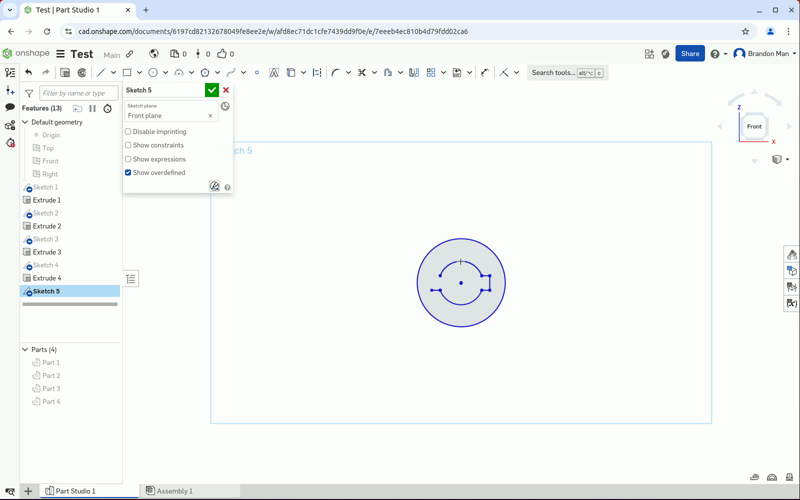
mouse_move(440, 275)
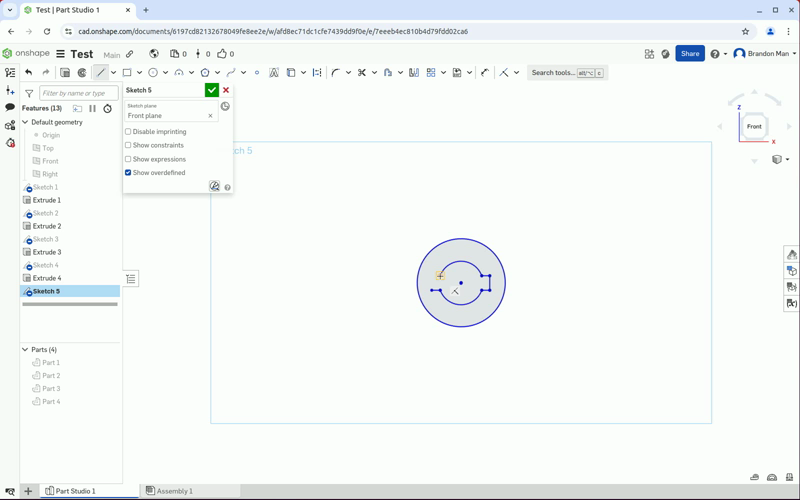
click(440, 275)
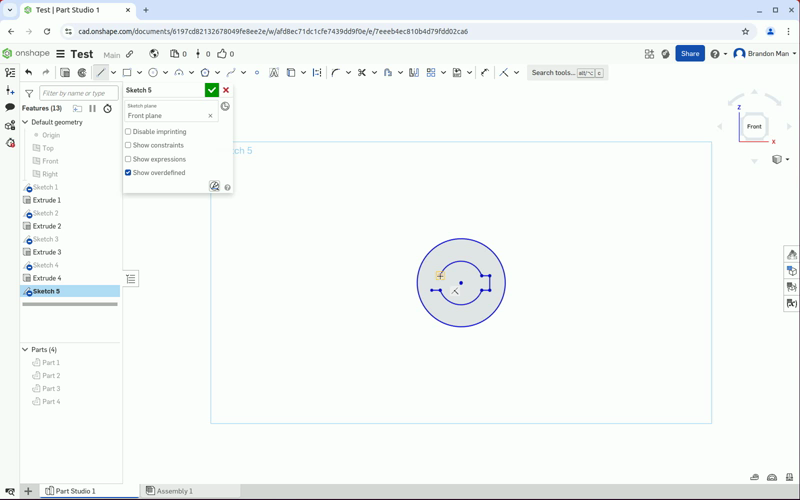
key_down(shift)
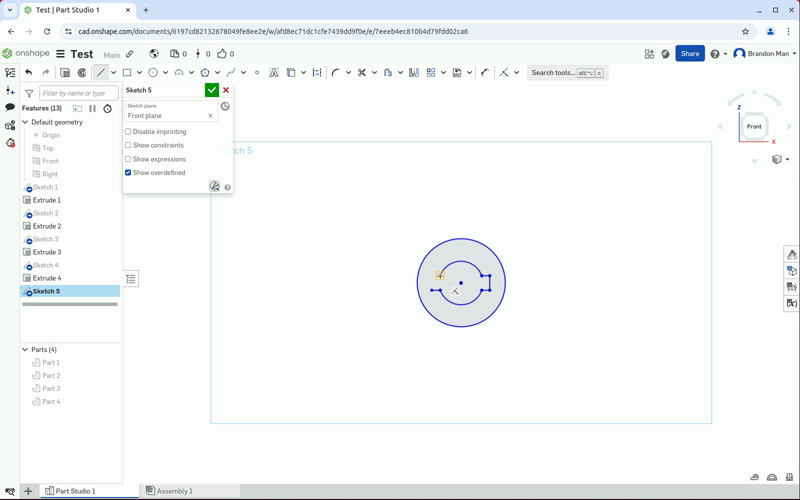
mouse_move(470, 275)
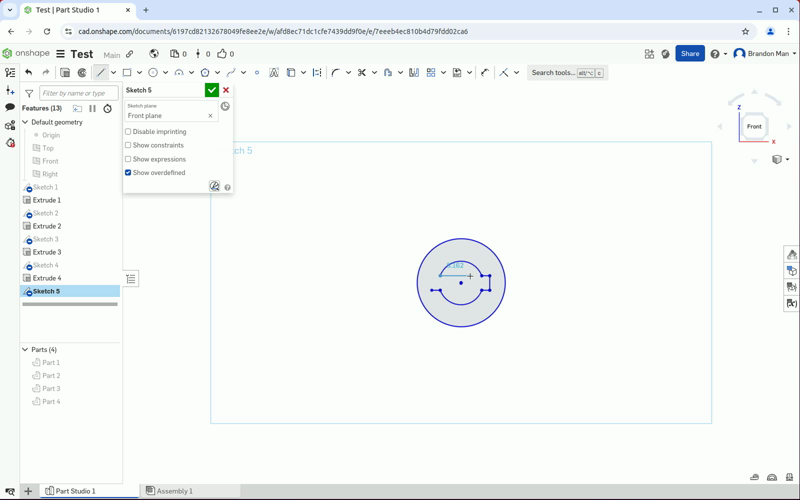
mouse_move(431, 275)
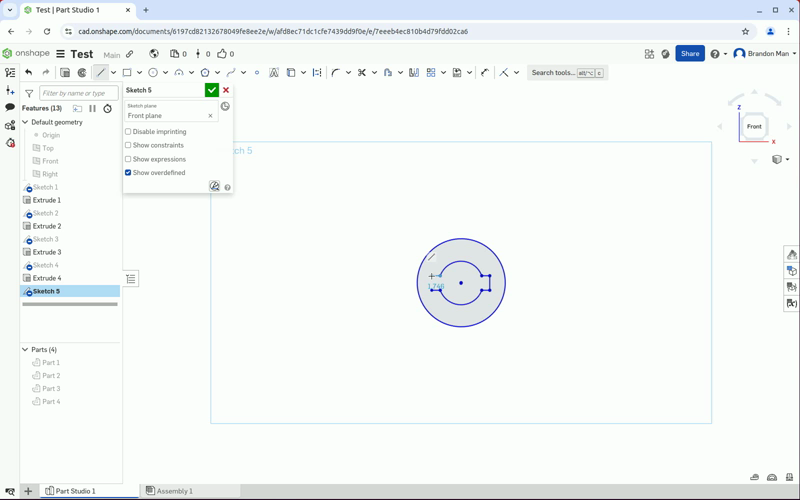
click(431, 275)
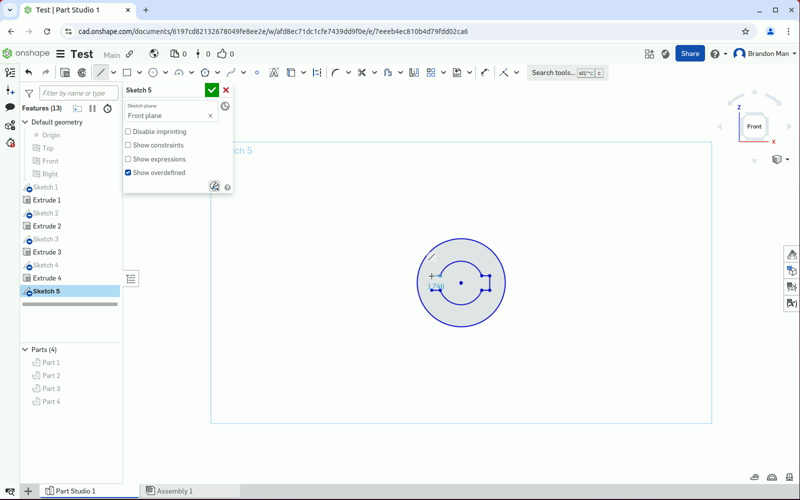
key_up(shift)
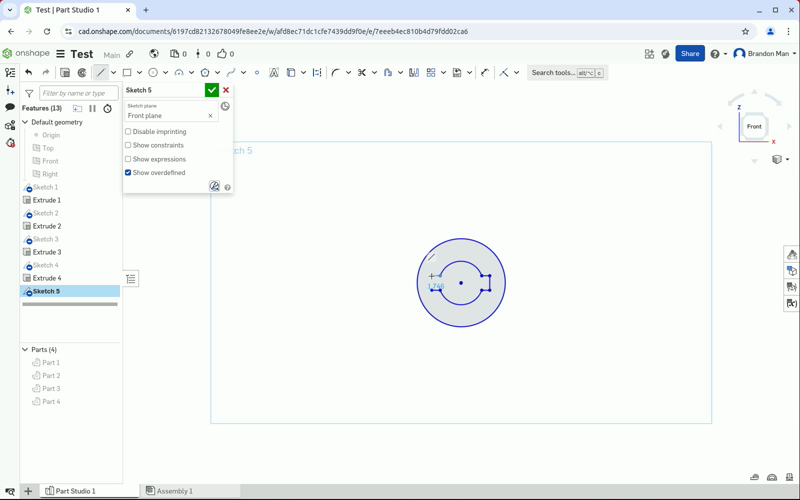
mouse_move(461, 275)
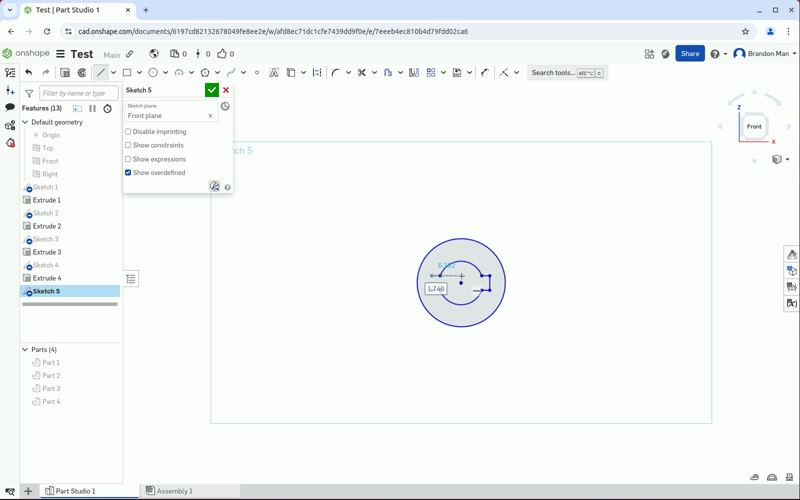
key_down(shift)
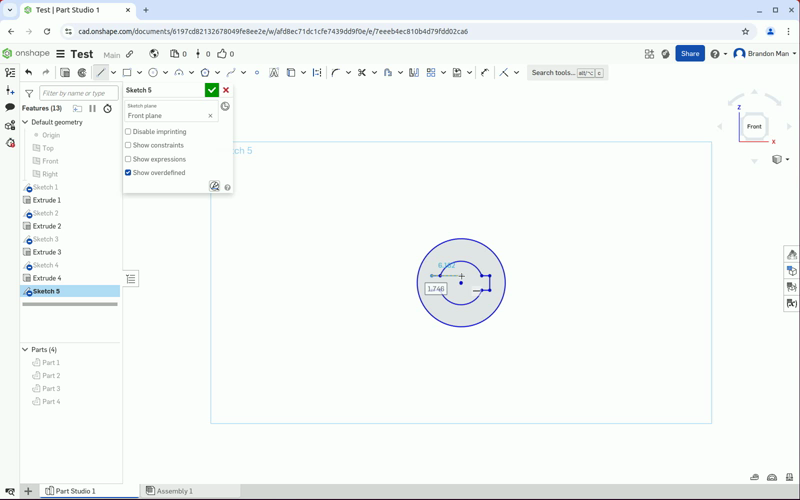
mouse_move(431, 290)
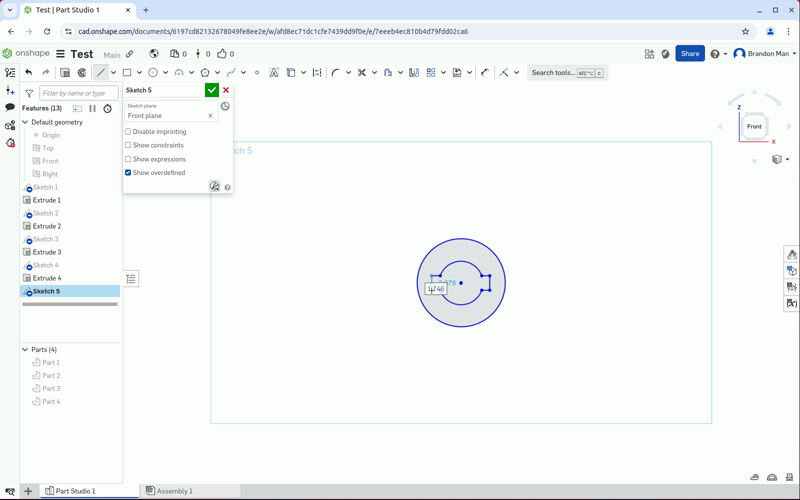
key_up(shift)
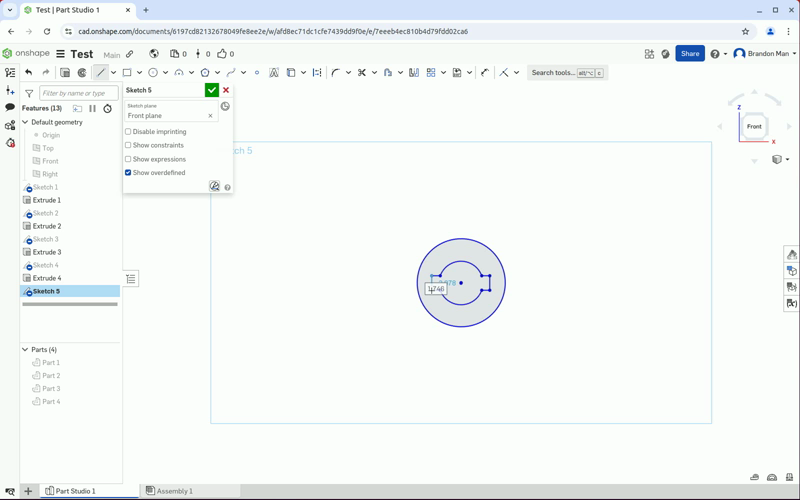
click(431, 290)
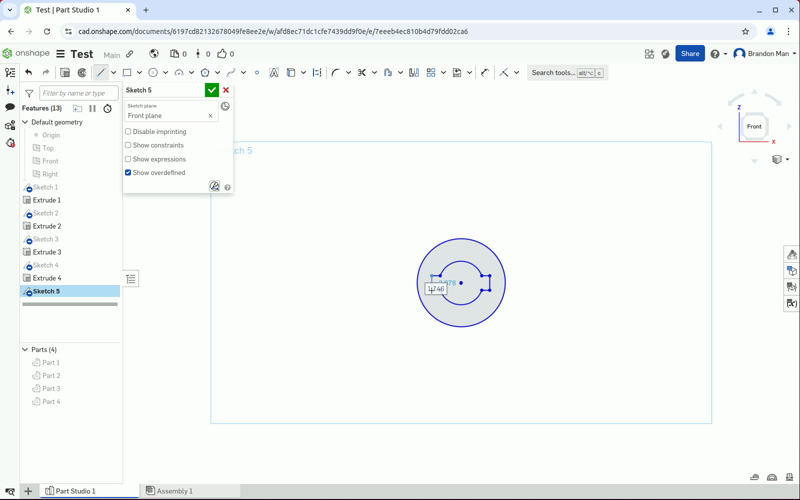
key(esc)
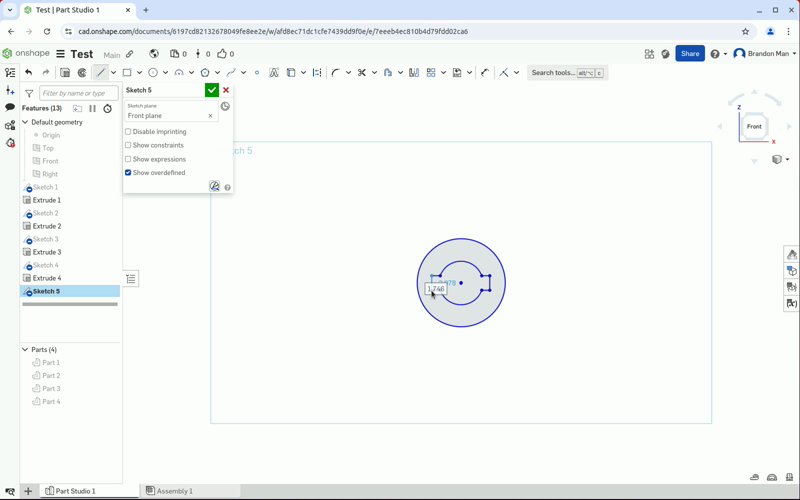
mouse_move(426, 295)
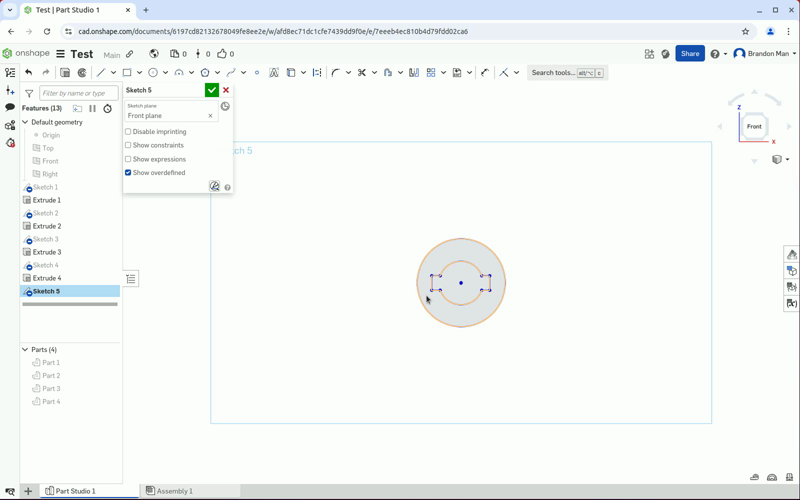
click(426, 295)
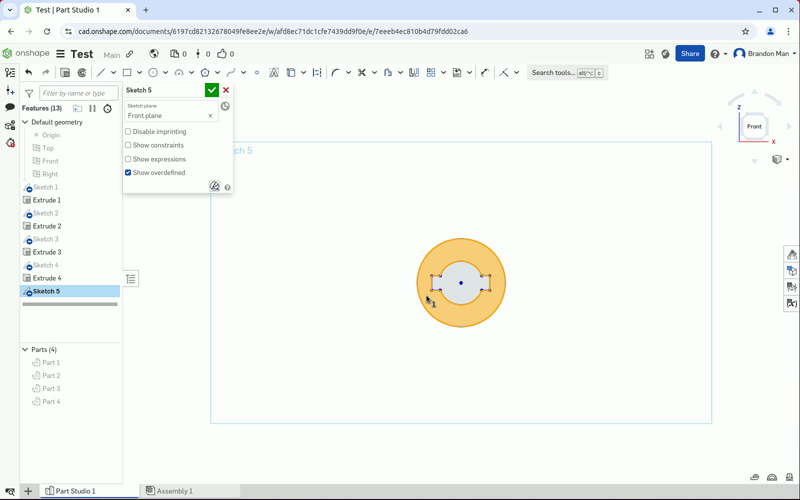
mouse_move(73, 352)
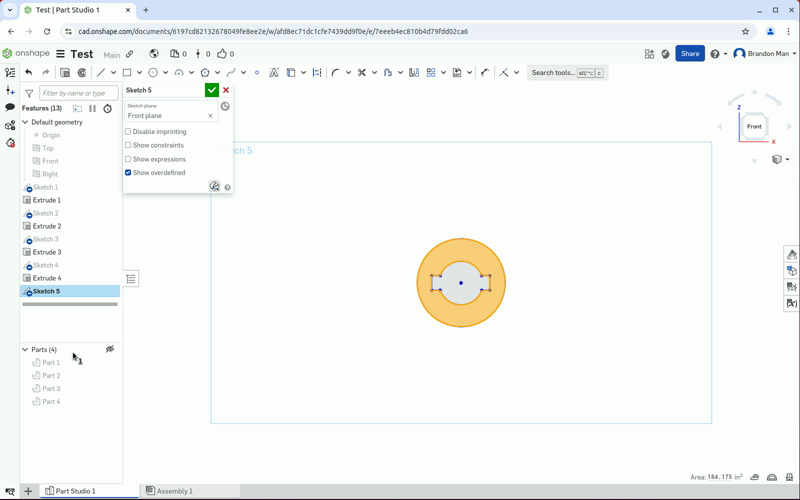
key(shift+y)
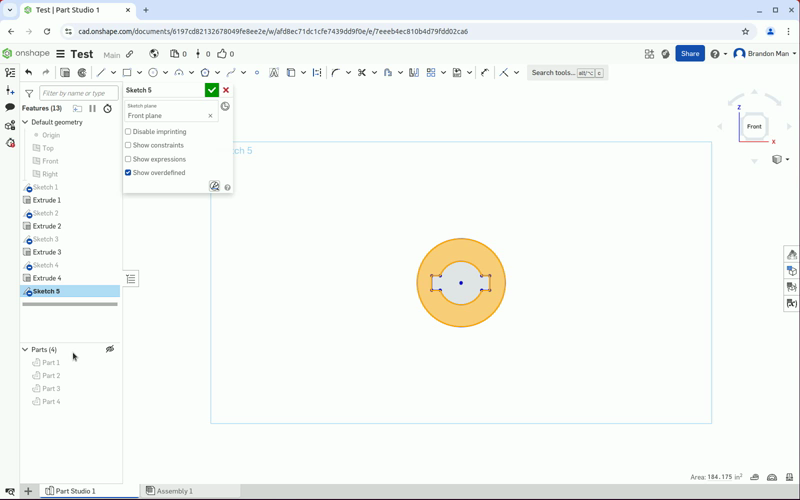
key(shift+e)
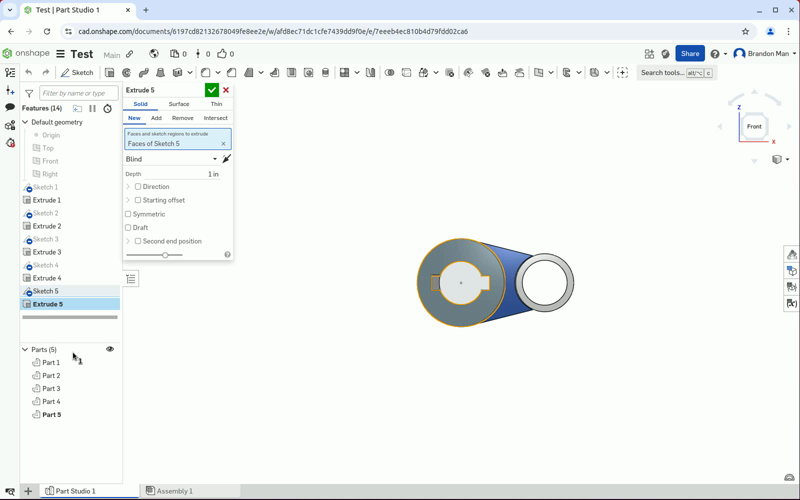
mouse_move(143, 106)
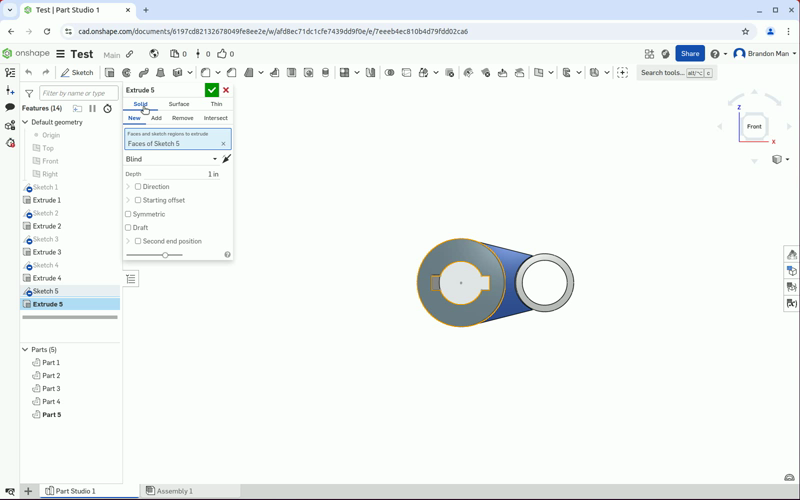
click(143, 106)
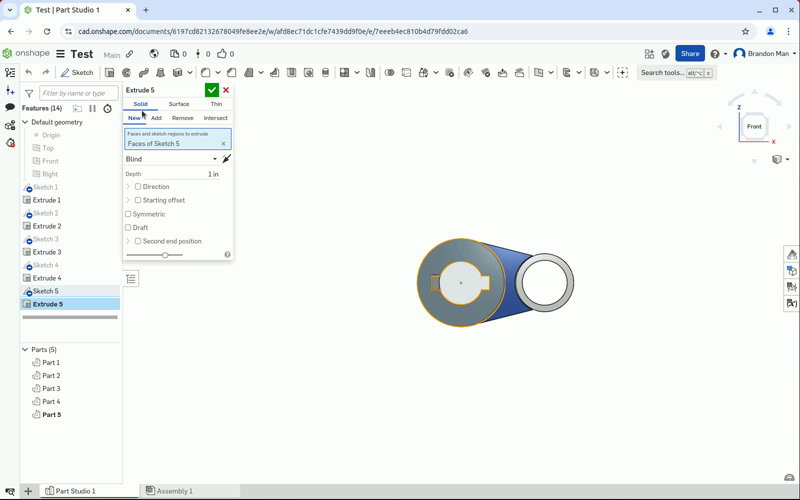
mouse_move(137, 120)
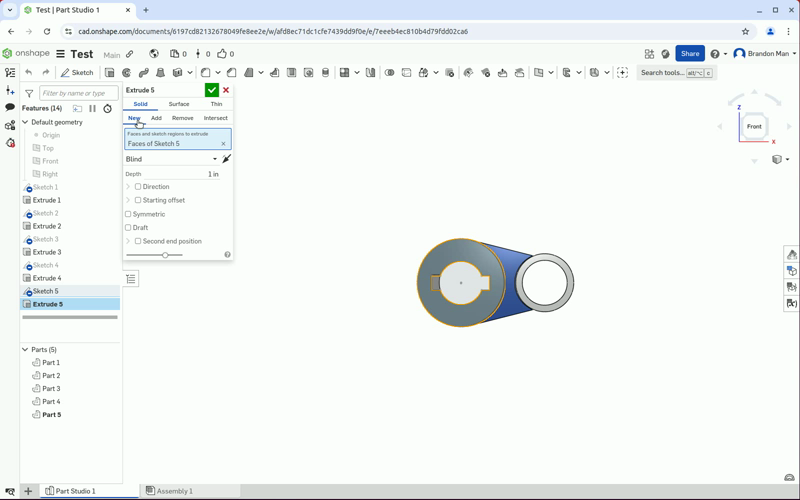
click(137, 120)
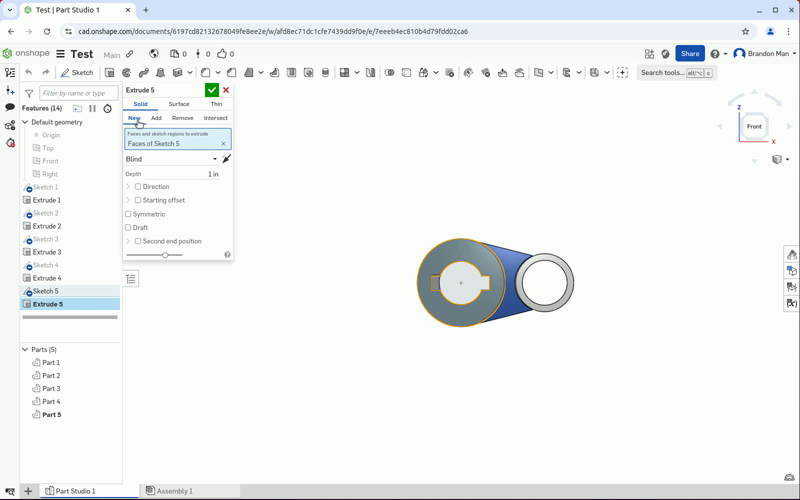
key(tab, 4)
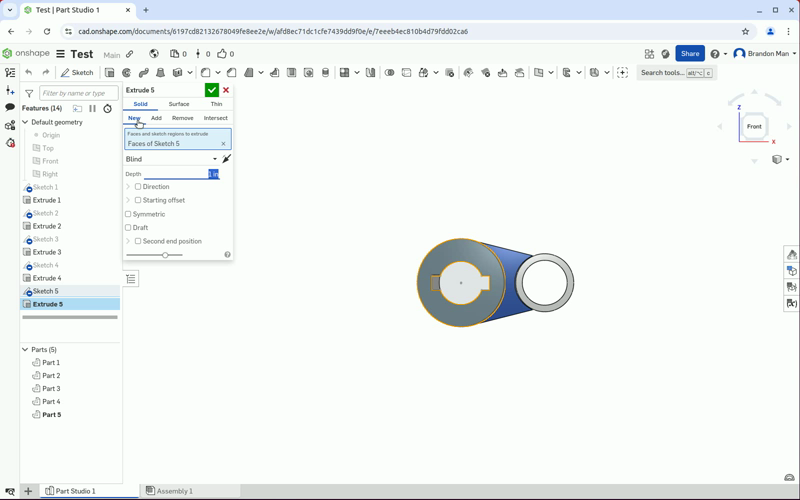
text(15.887)
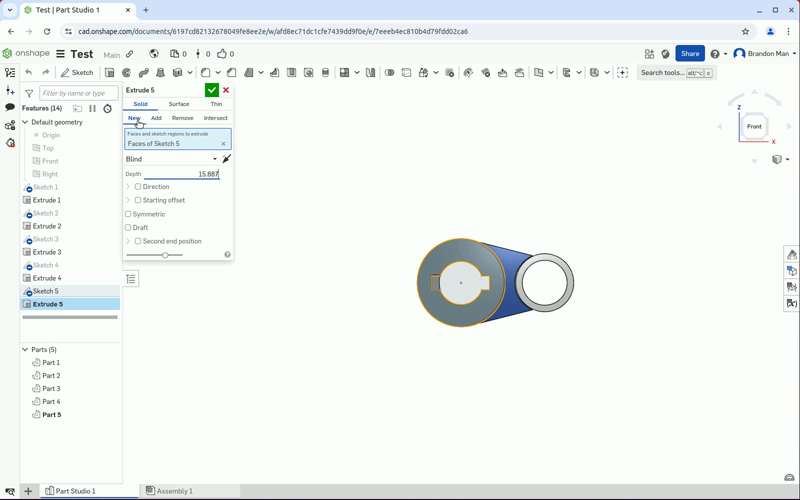
key(enter)
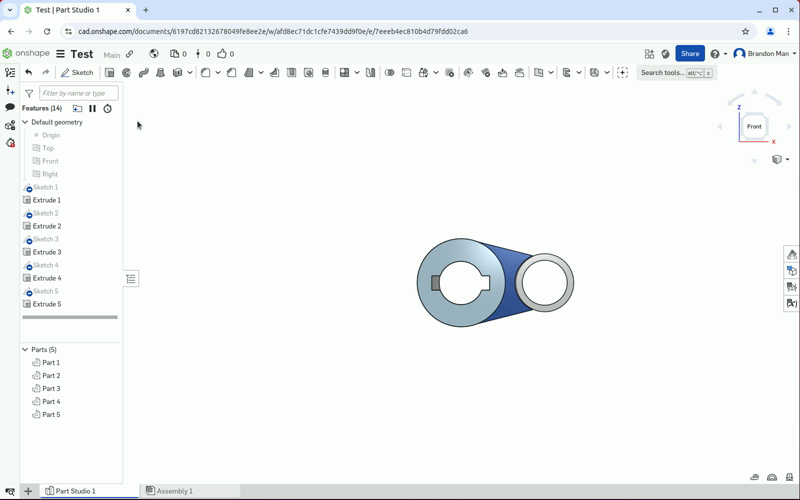
key(shift+h)
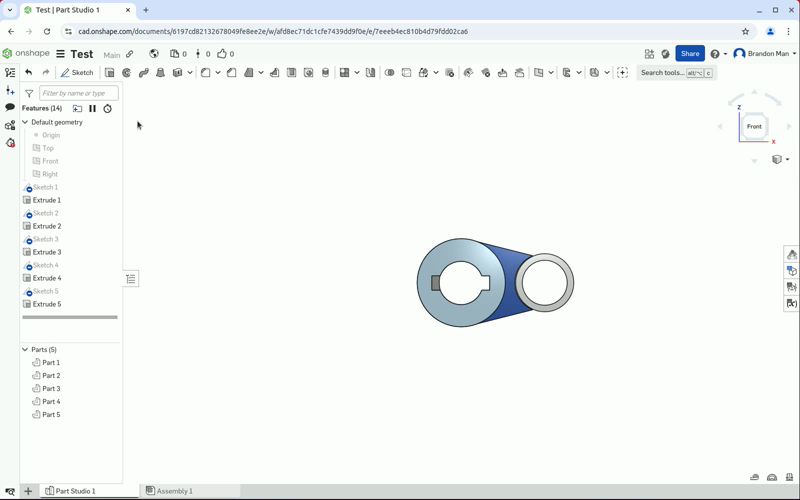
key(shift+h)
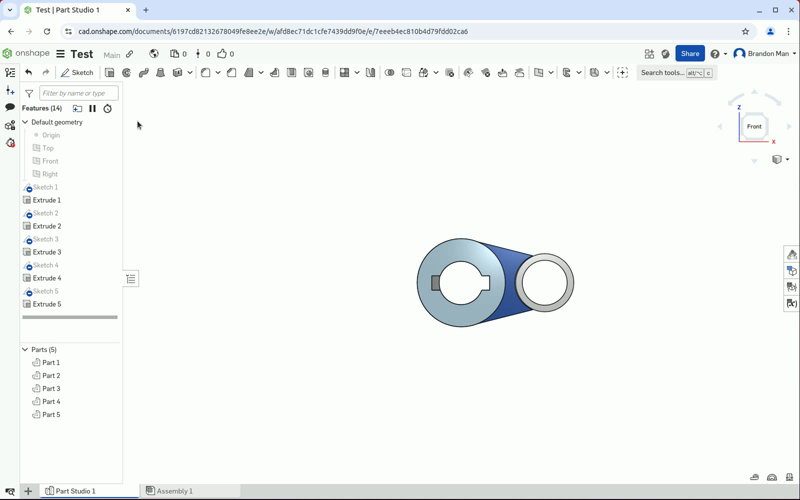
mouse_move(73, 189)
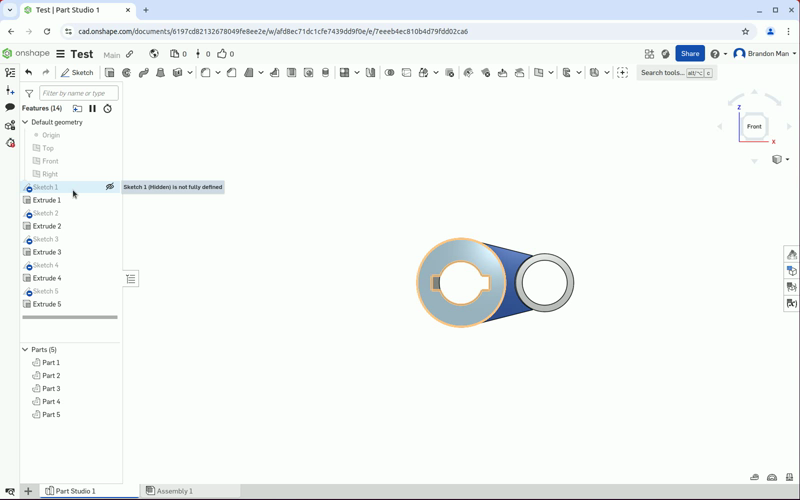
click(73, 189)
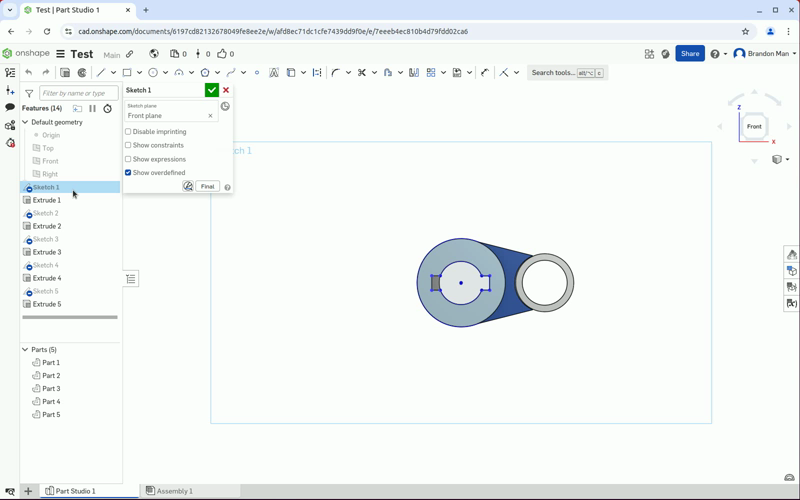
mouse_move(229, 92)
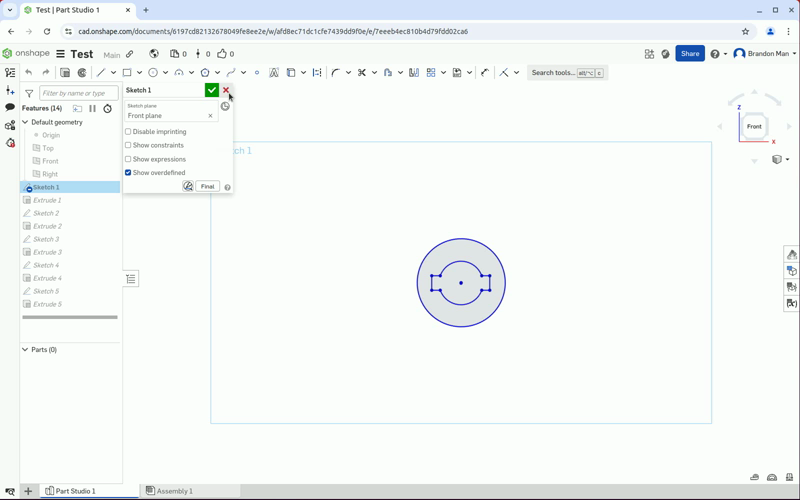
click(229, 92)
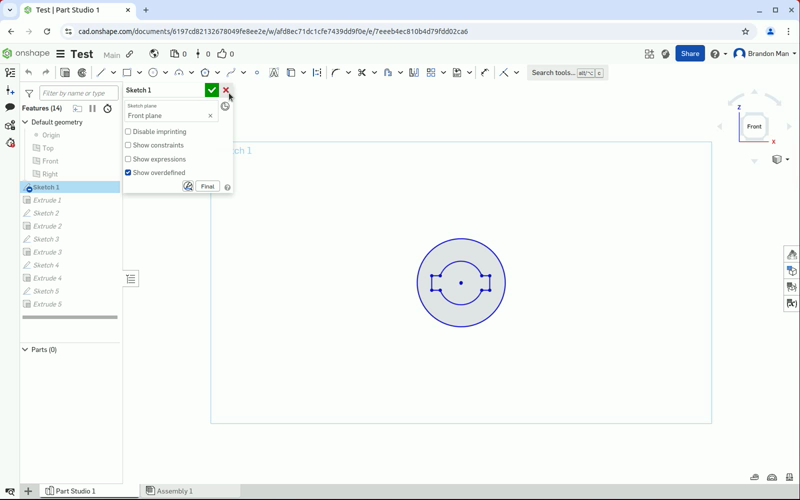
key(shift+s)
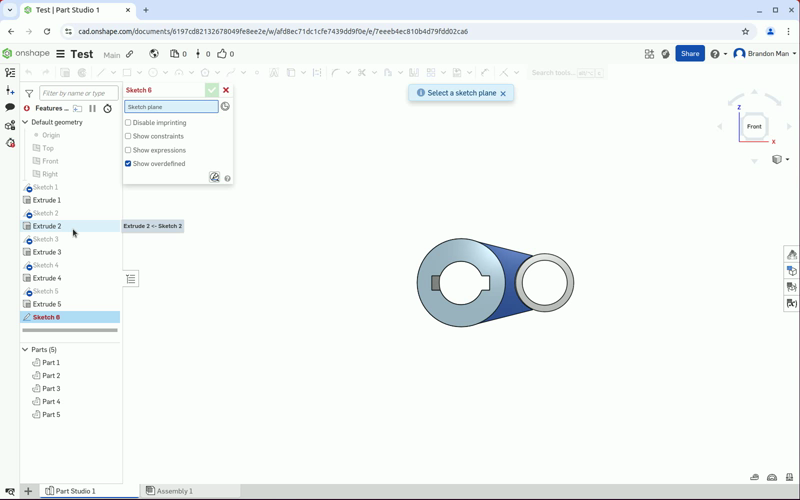
scroll(3)
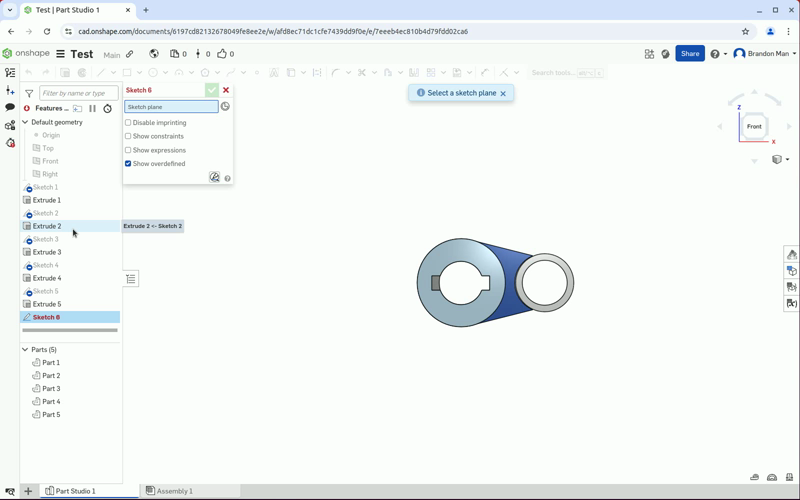
mouse_move(73, 163)
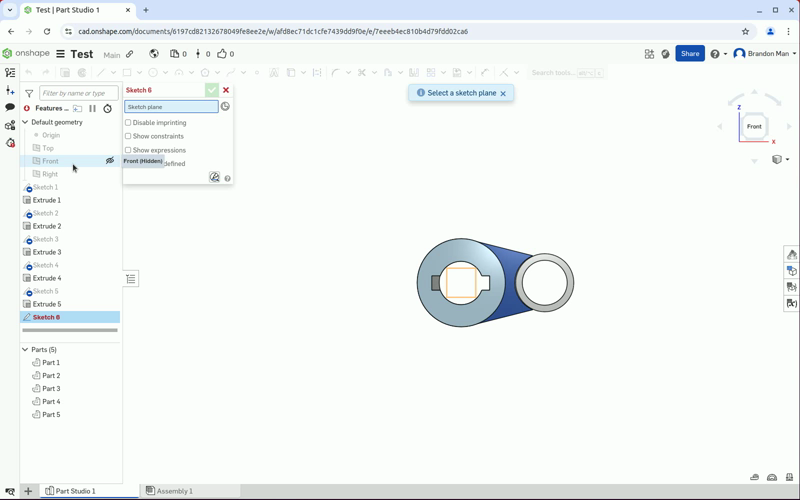
click(73, 163)
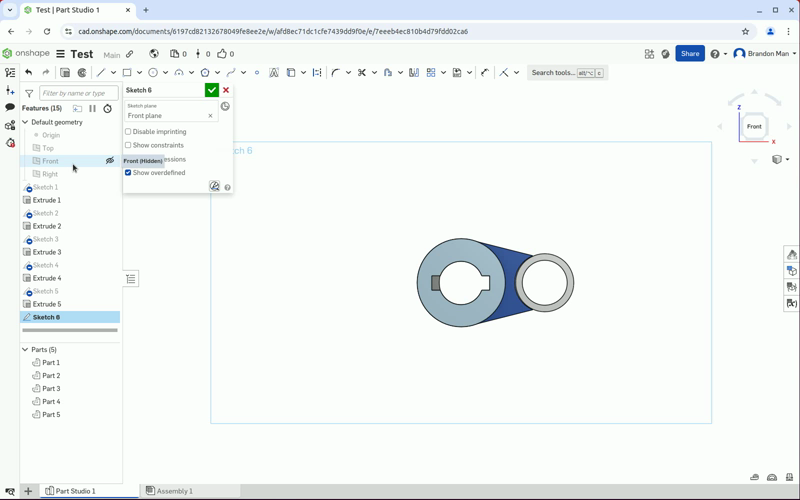
mouse_move(73, 352)
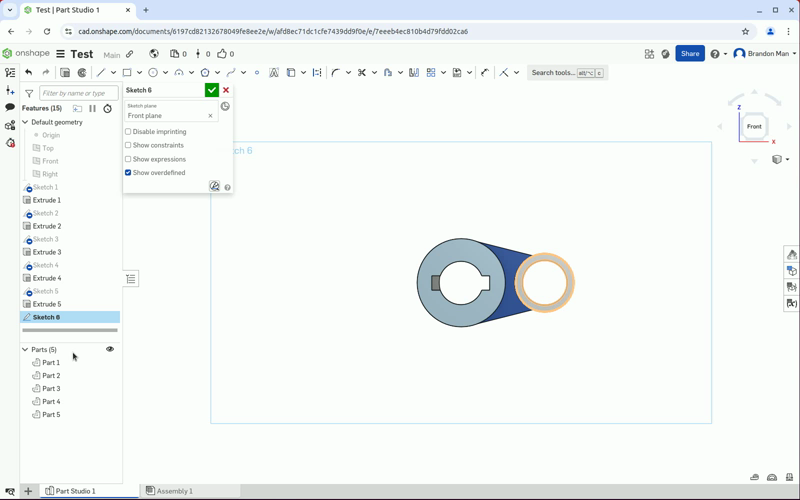
key(y)
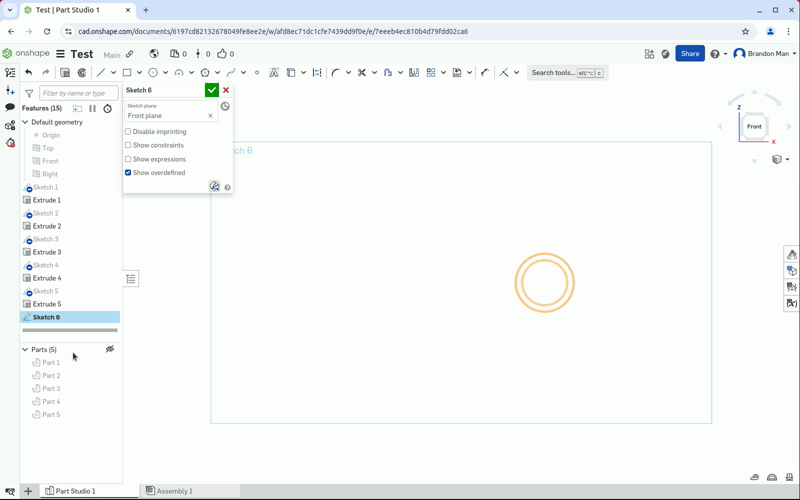
key(l)
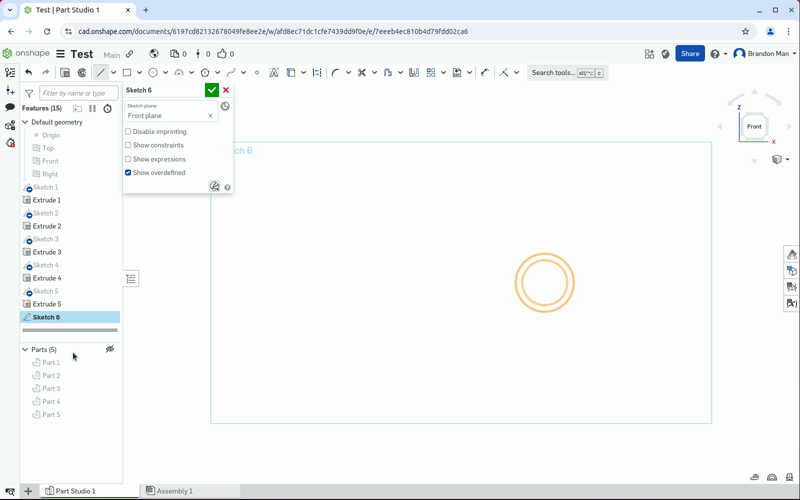
key_down(shift)
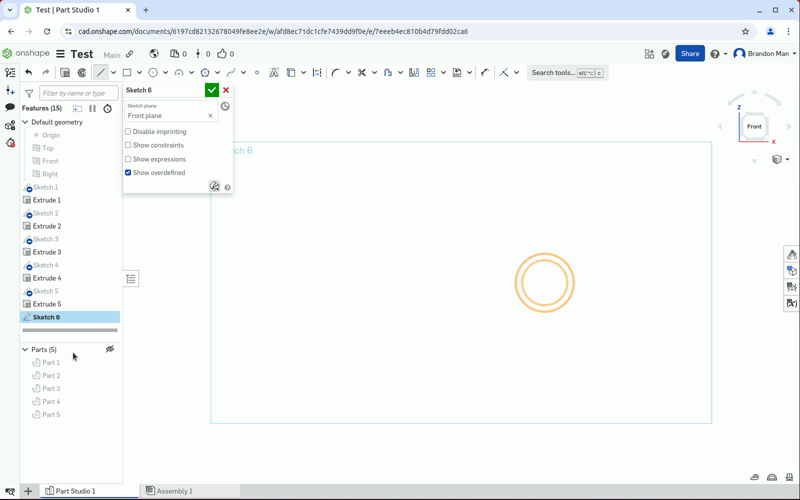
mouse_move(431, 290)
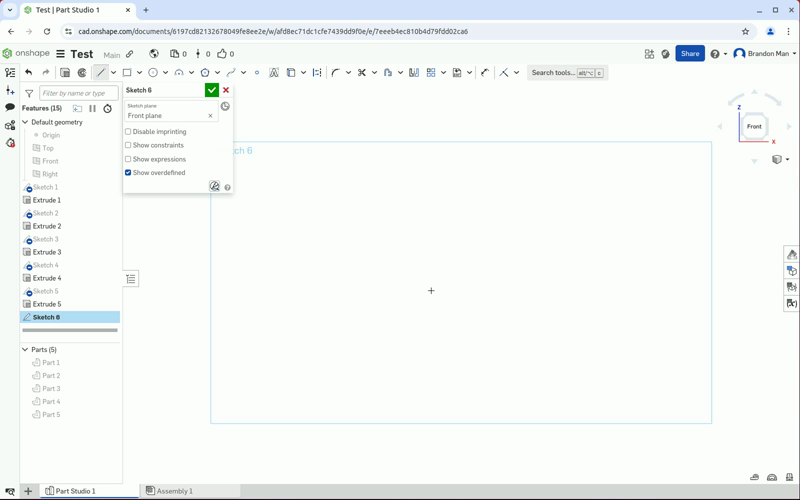
click(431, 290)
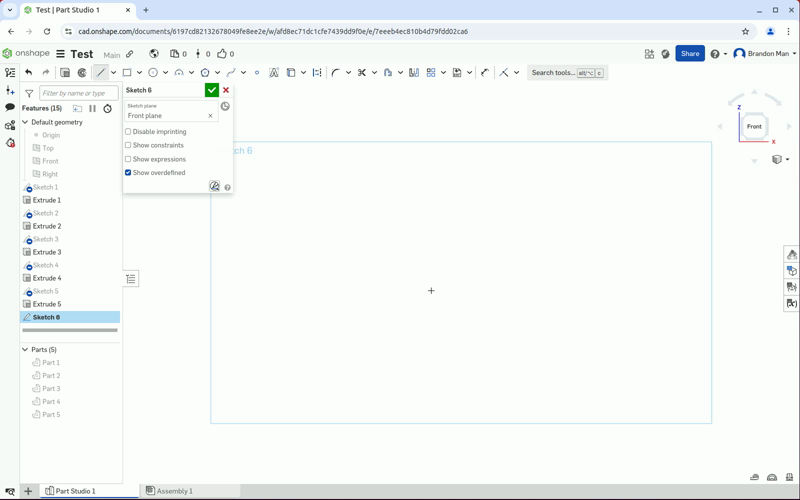
key_up(shift)
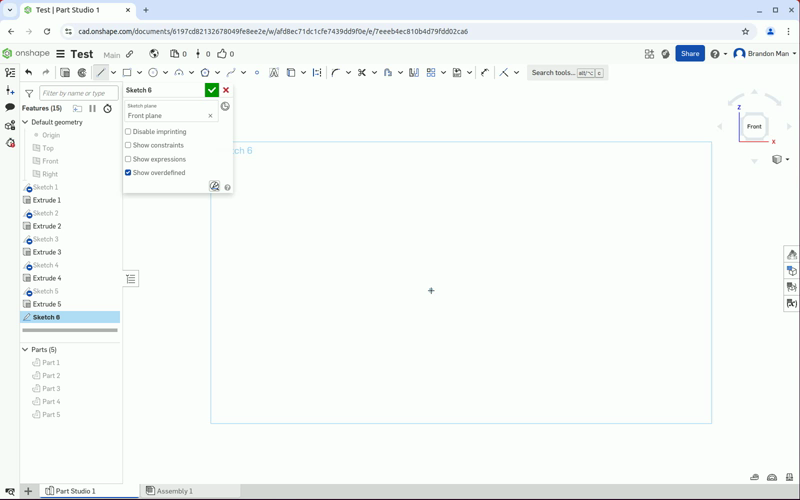
key_down(shift)
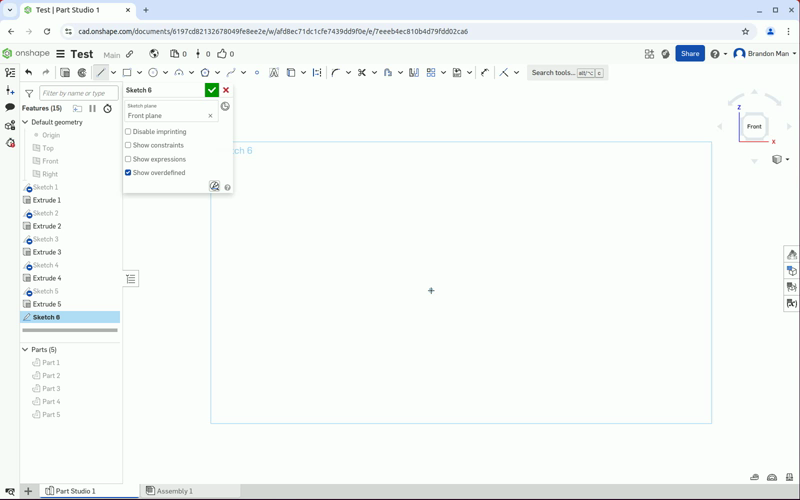
mouse_move(461, 290)
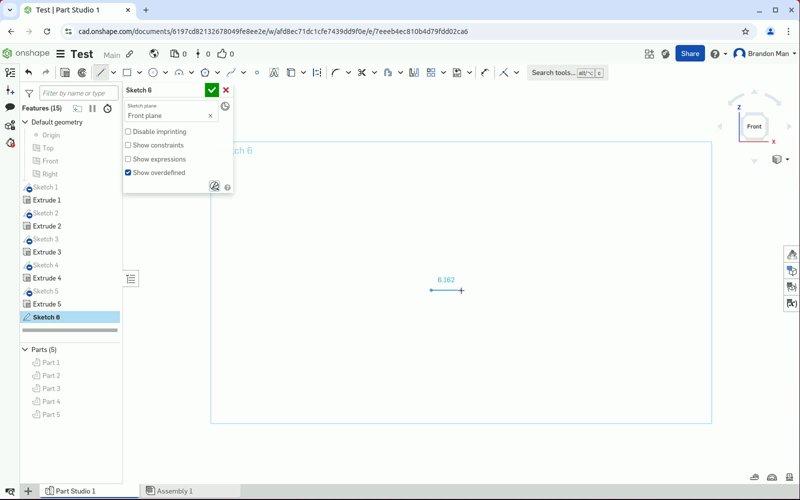
mouse_move(440, 290)
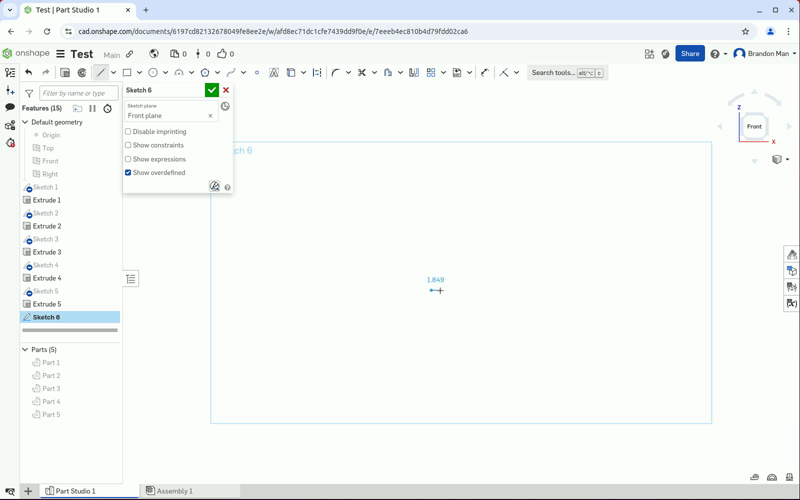
click(440, 290)
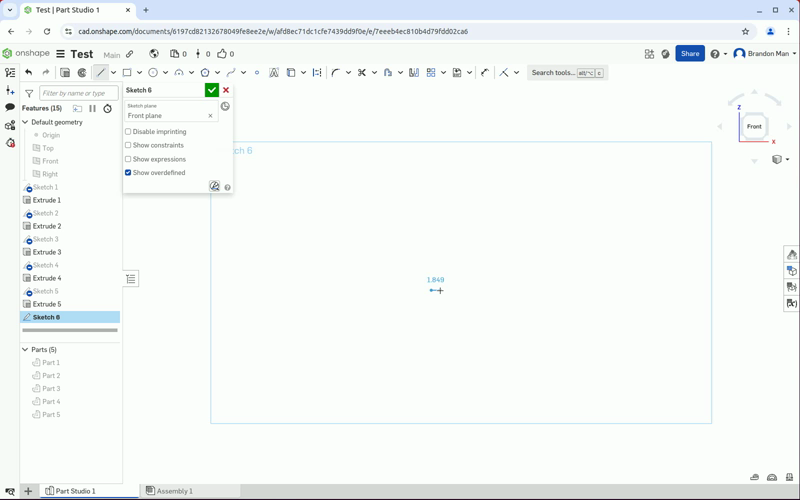
key_up(shift)
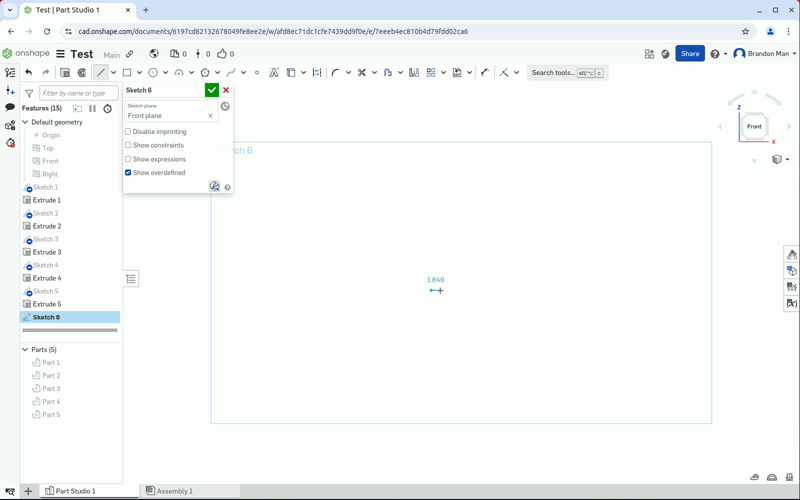
key(esc)
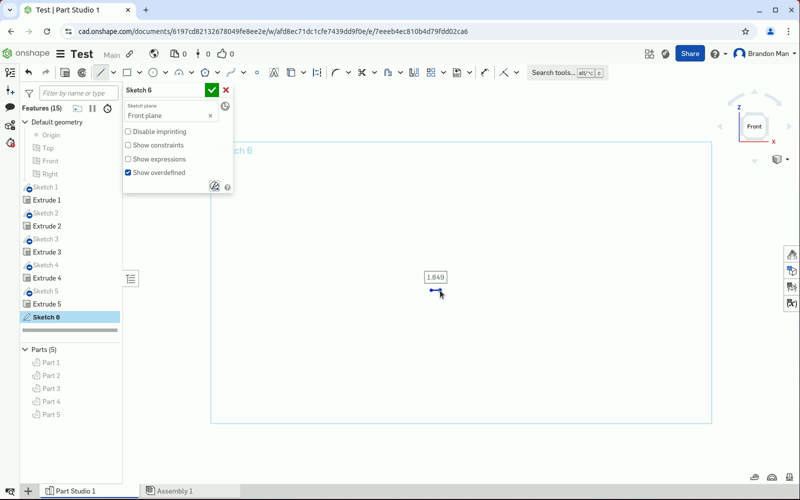
key(a)
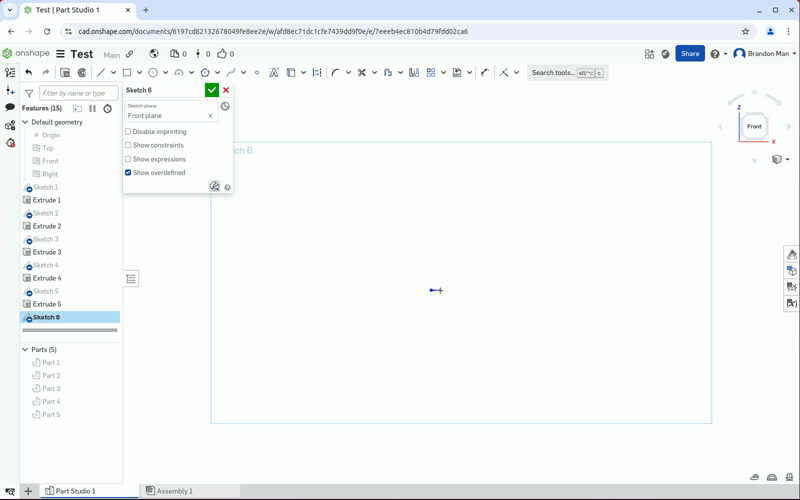
mouse_move(440, 290)
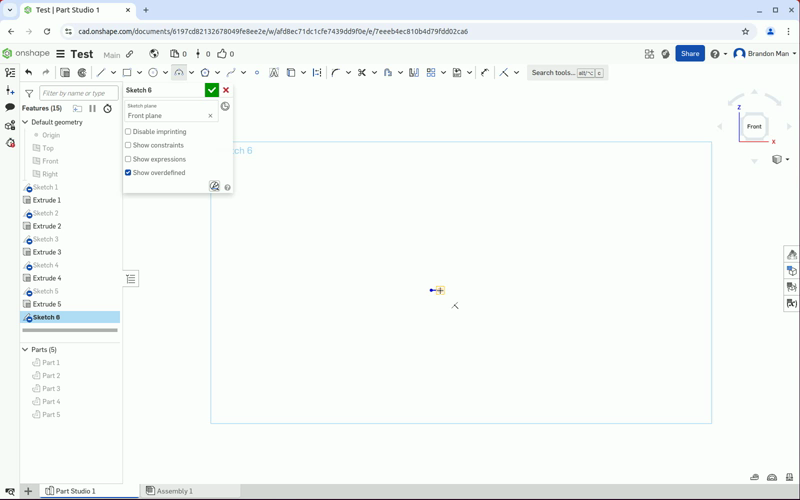
click(440, 290)
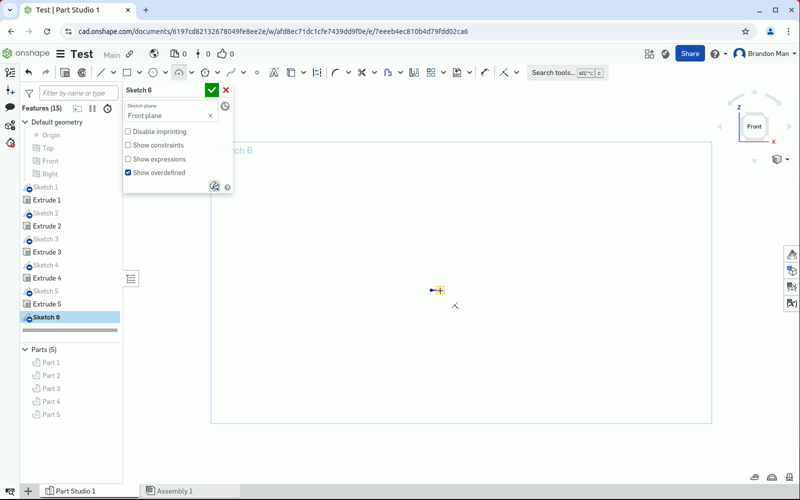
key_down(shift)
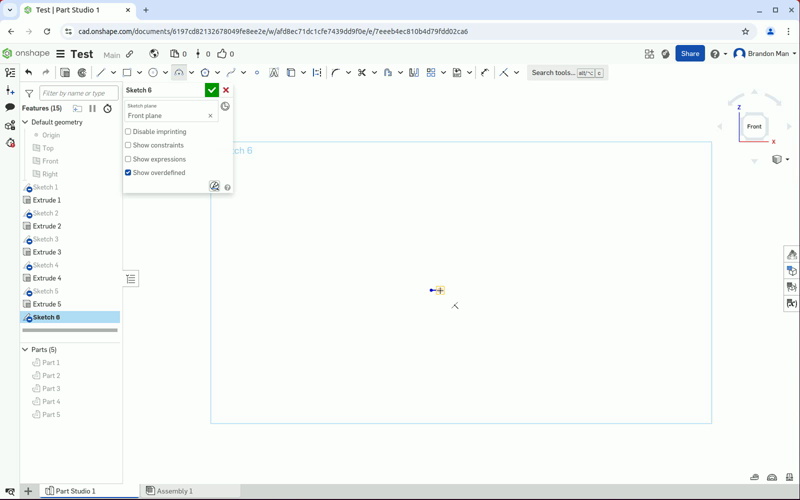
mouse_move(440, 274)
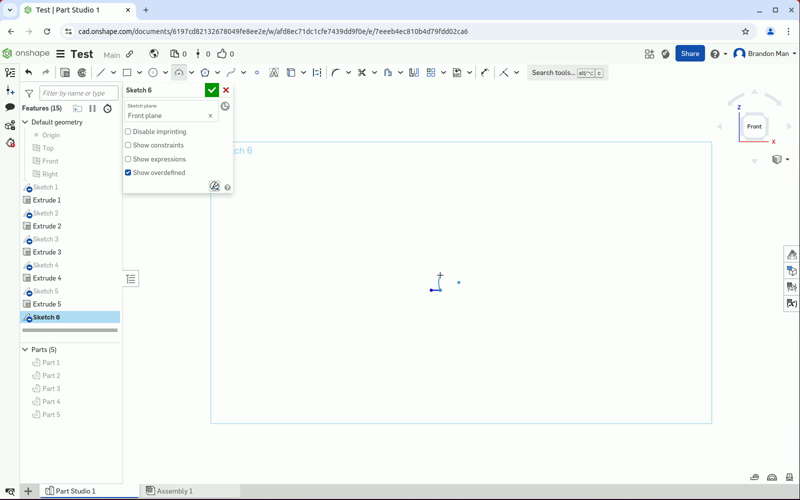
click(440, 274)
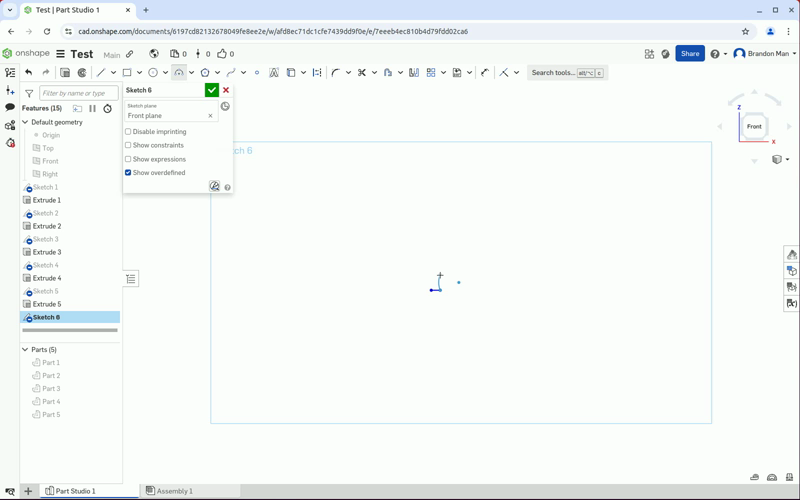
mouse_move(439, 282)
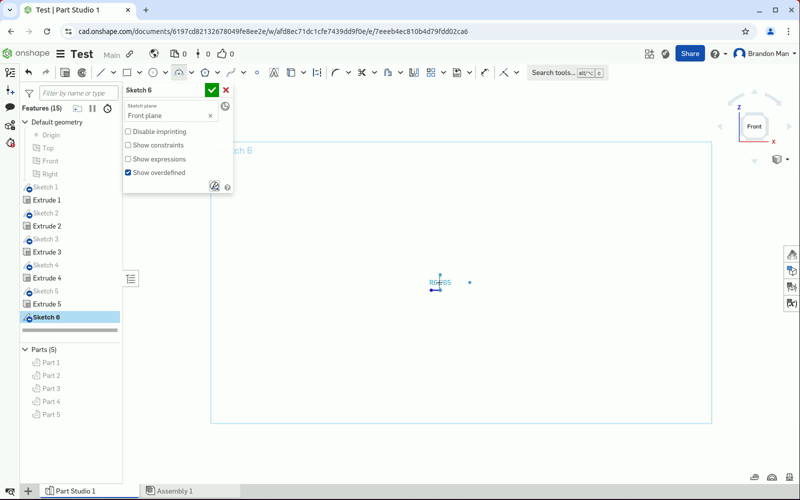
click(439, 282)
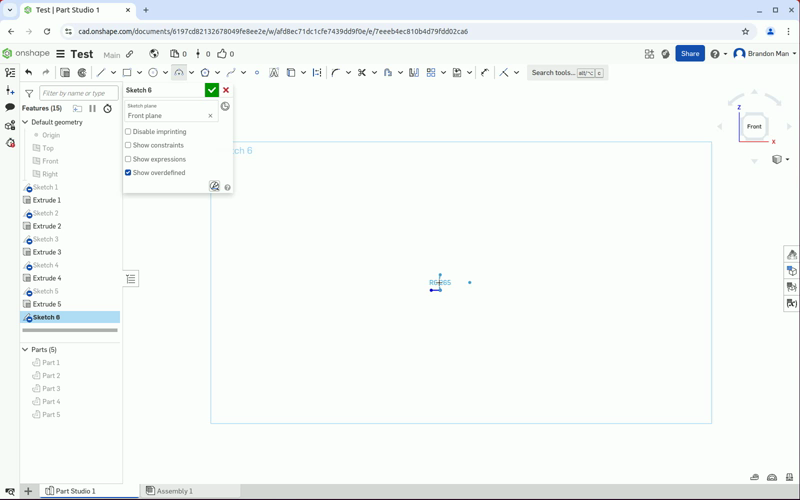
key_up(shift)
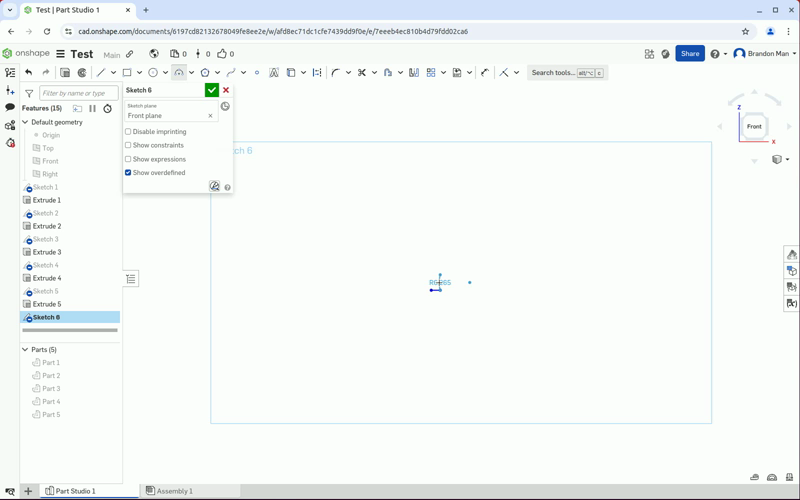
key(esc)
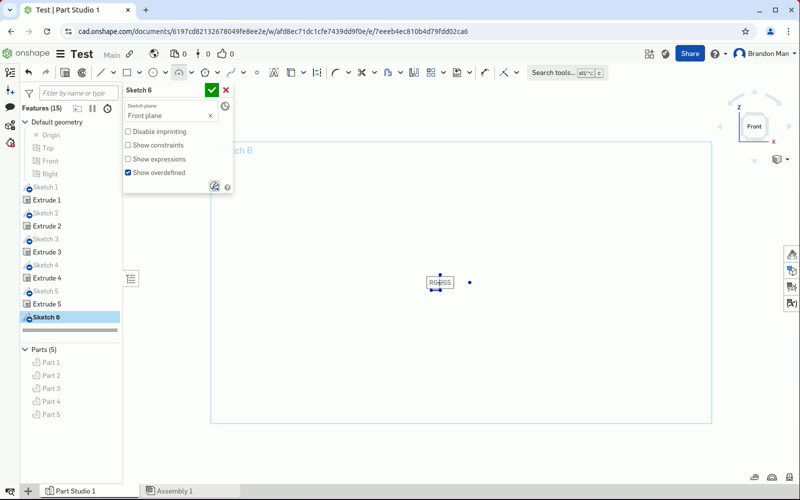
key(l)
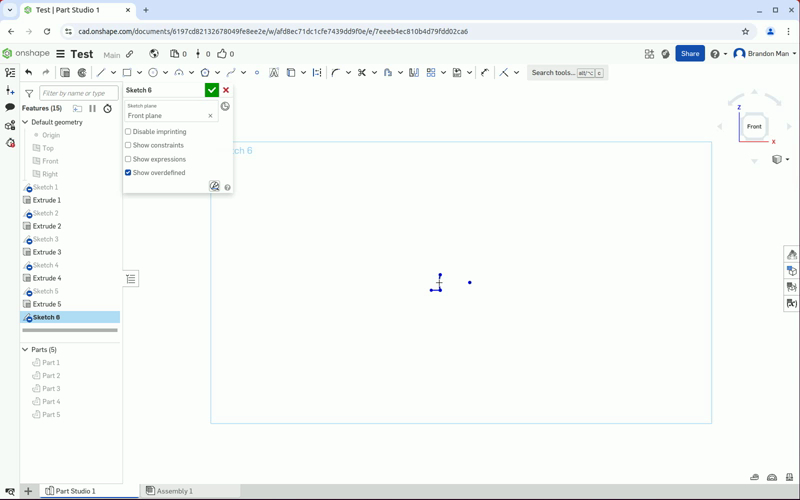
mouse_move(440, 274)
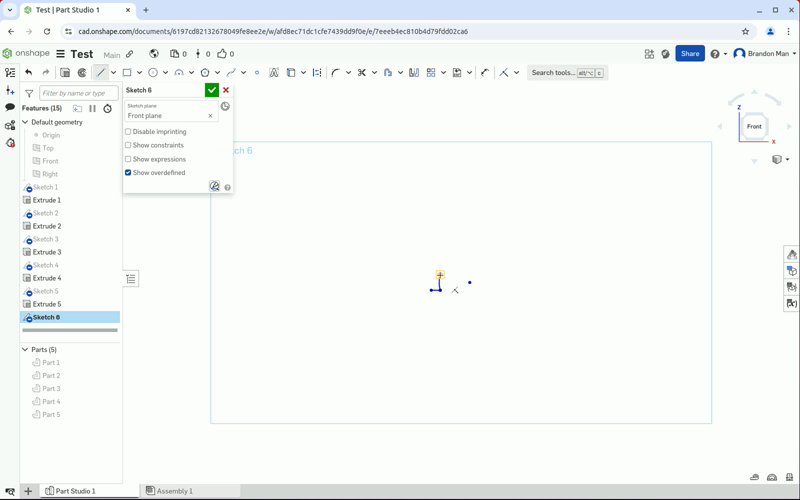
click(440, 274)
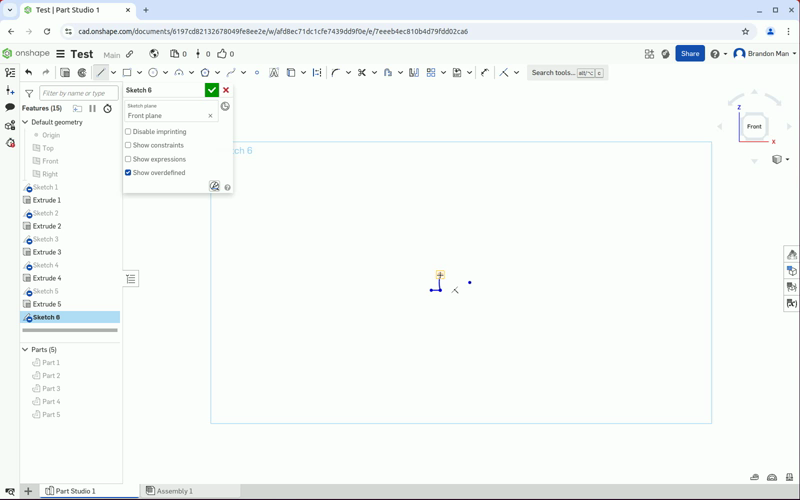
key_down(shift)
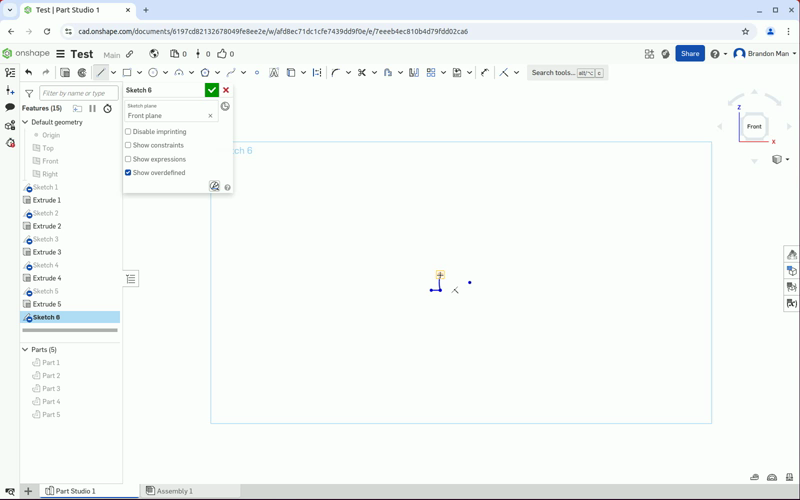
mouse_move(470, 274)
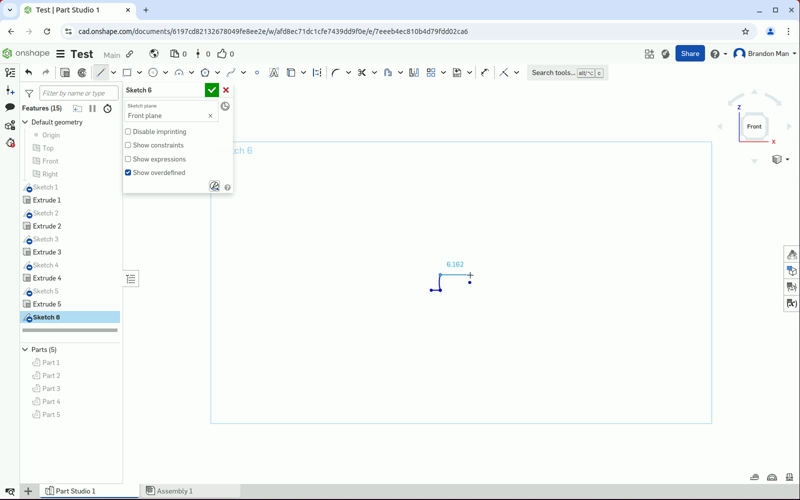
mouse_move(431, 274)
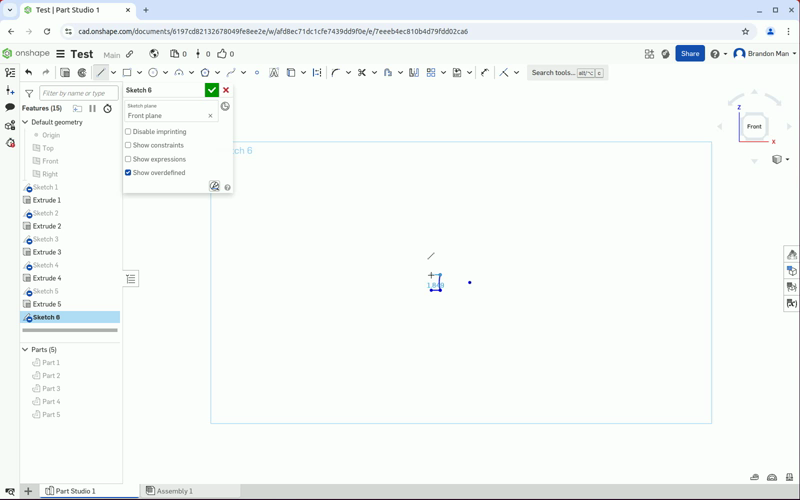
click(431, 274)
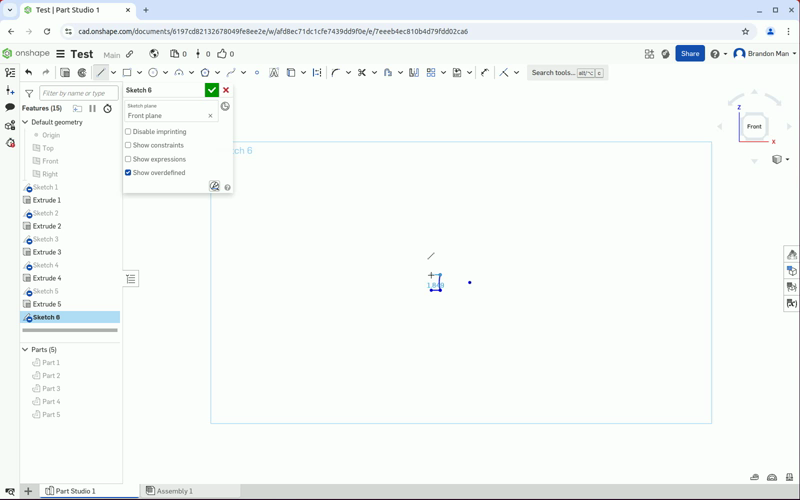
key_up(shift)
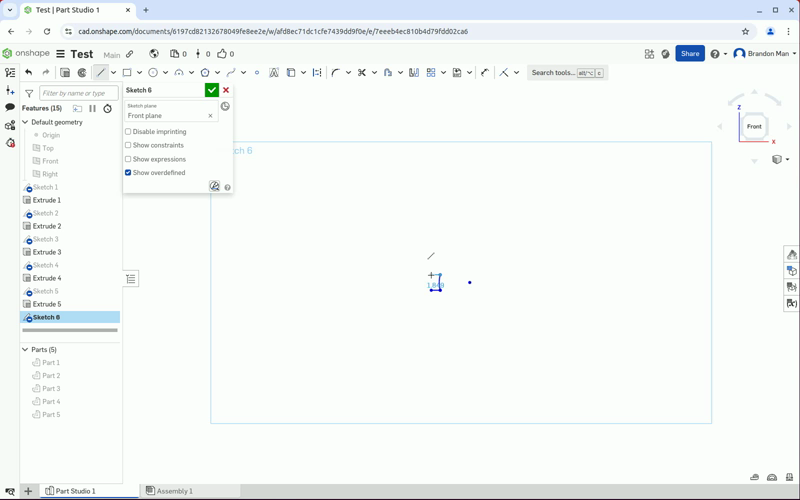
mouse_move(461, 274)
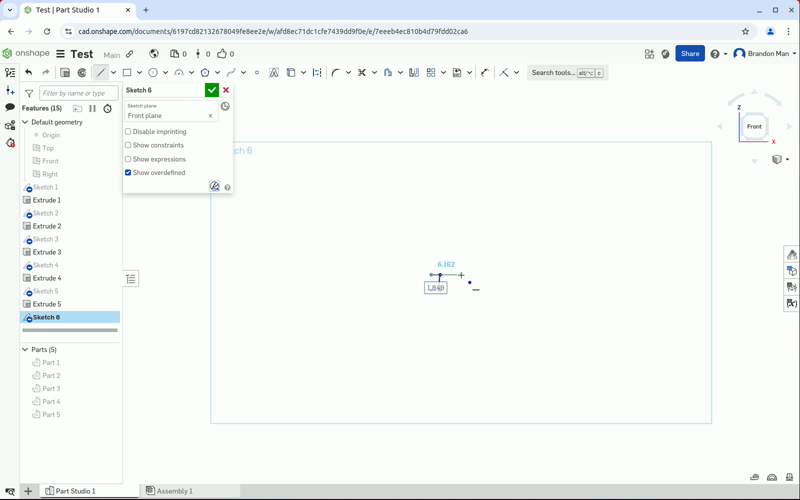
key_down(shift)
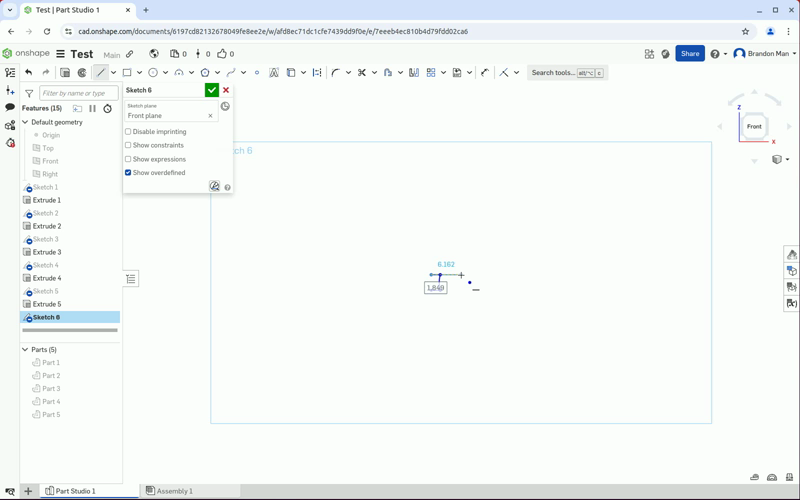
mouse_move(431, 290)
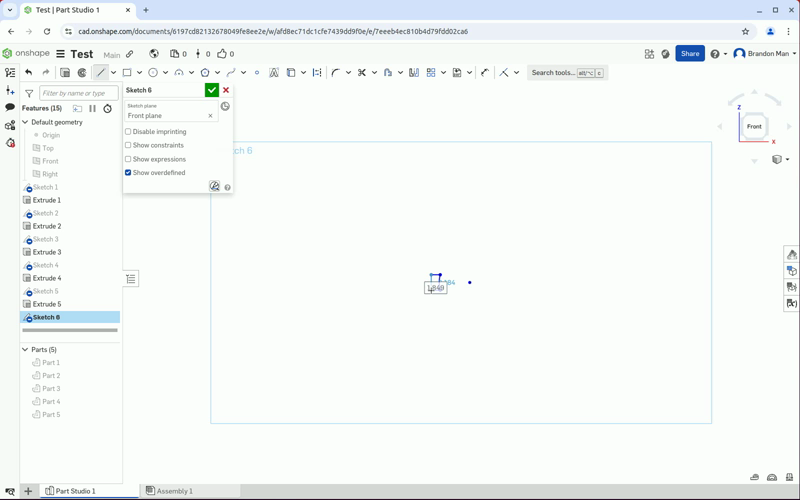
key_up(shift)
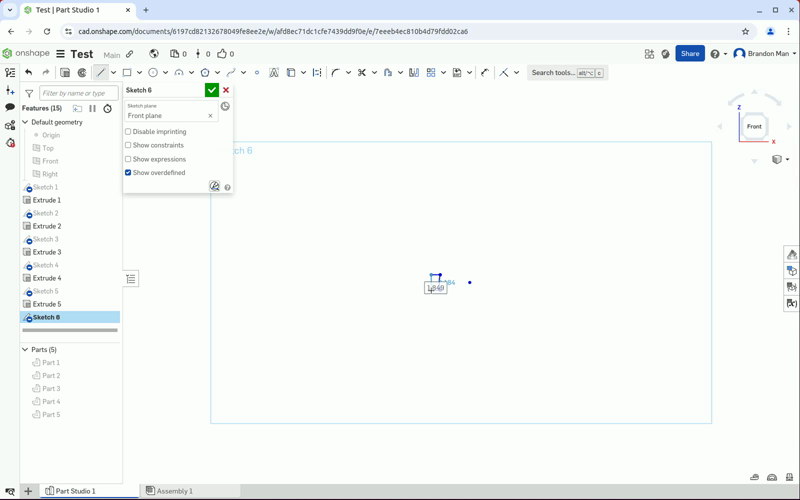
click(431, 290)
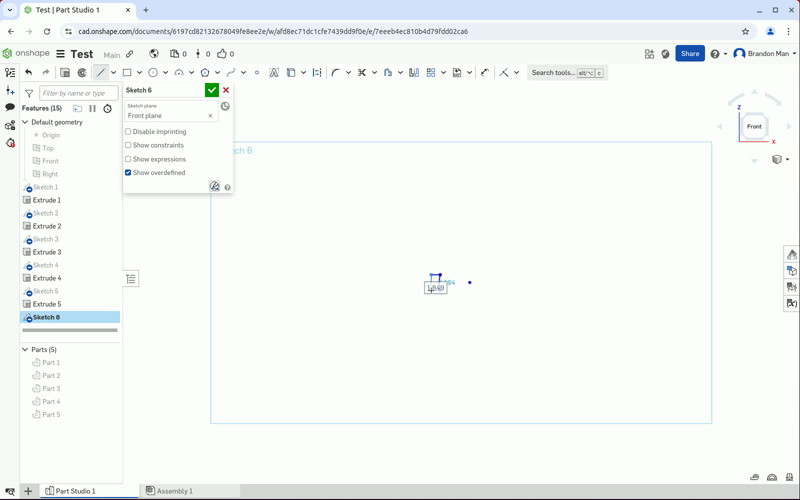
key(esc)
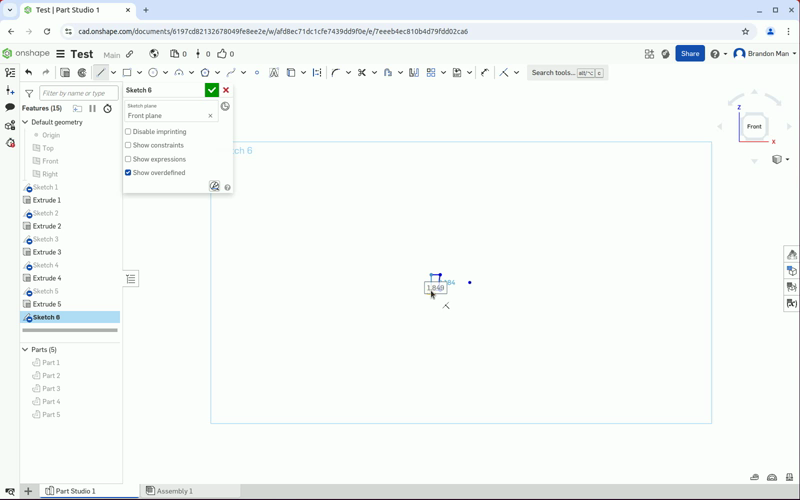
mouse_move(433, 283)
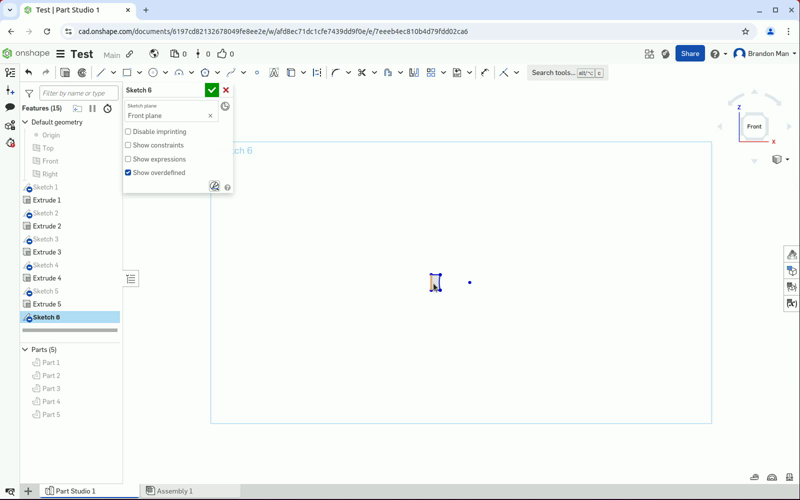
scroll(6)
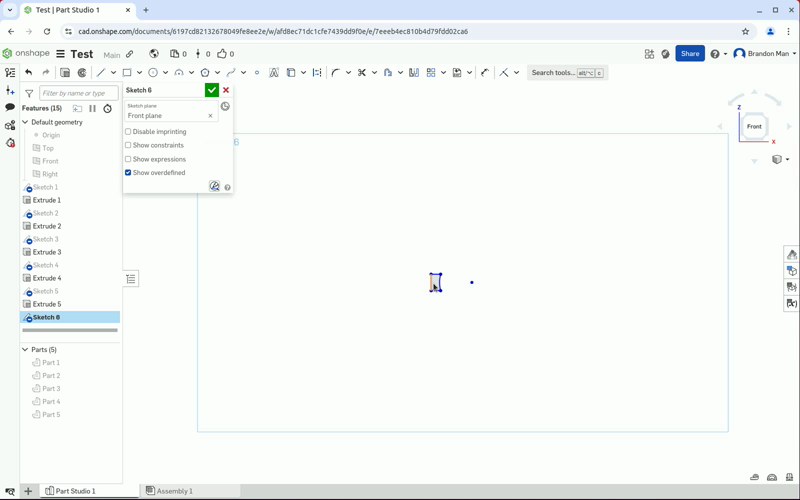
scroll(6)
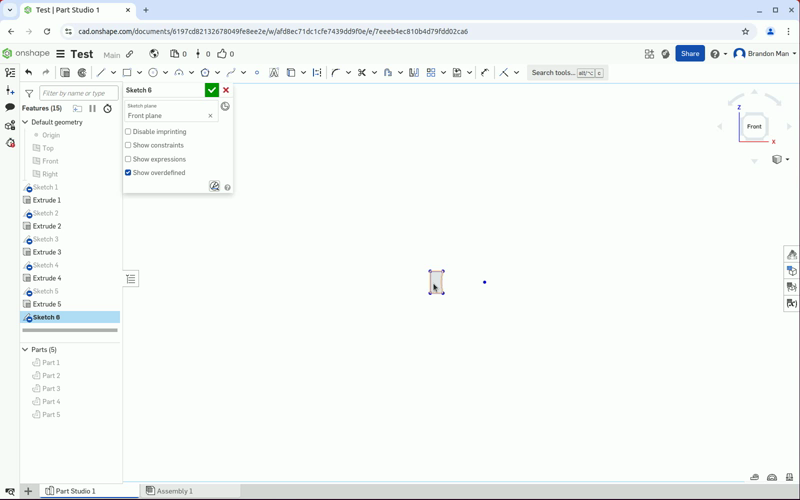
scroll(6)
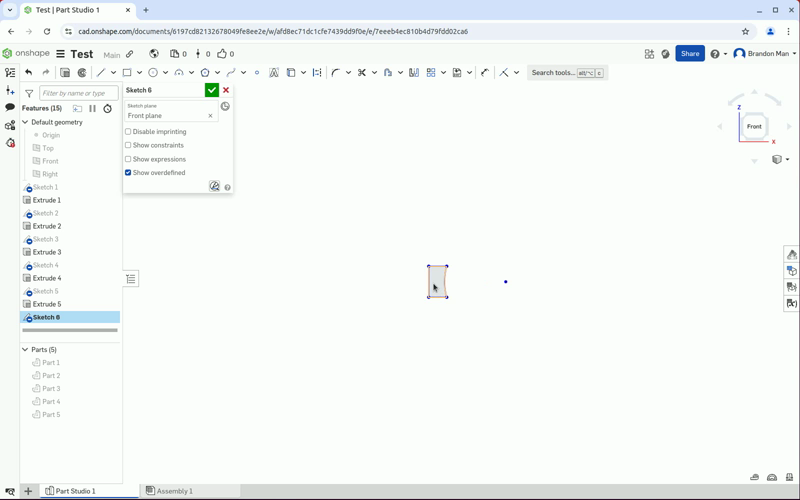
scroll(6)
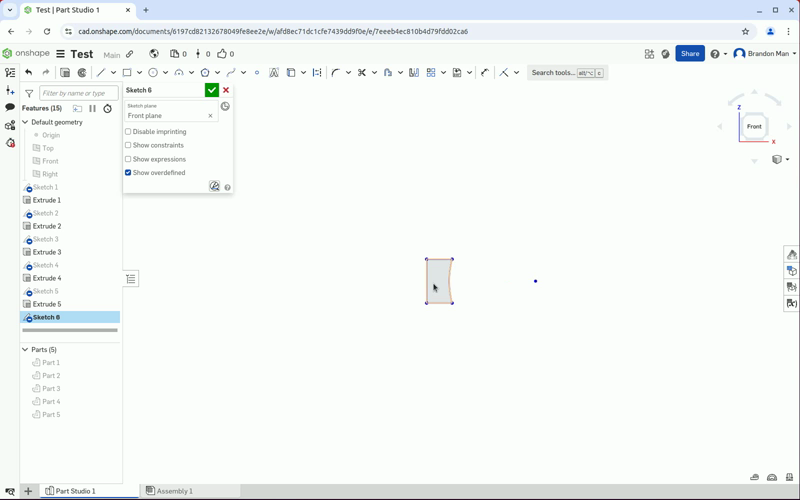
scroll(6)
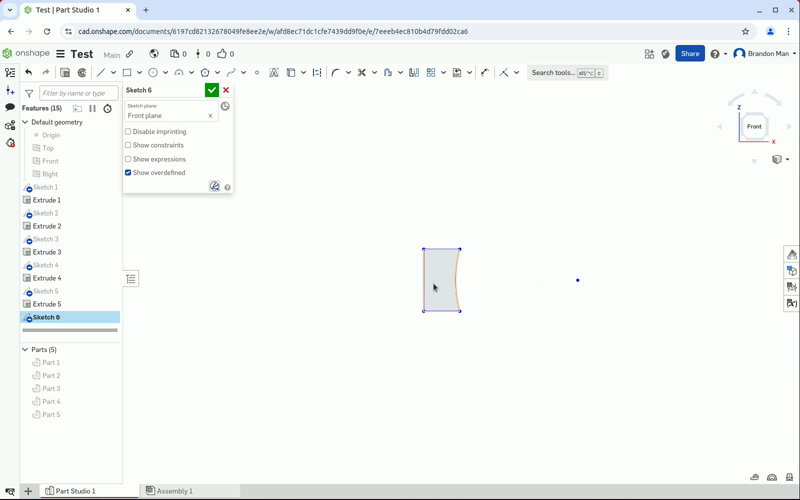
scroll(6)
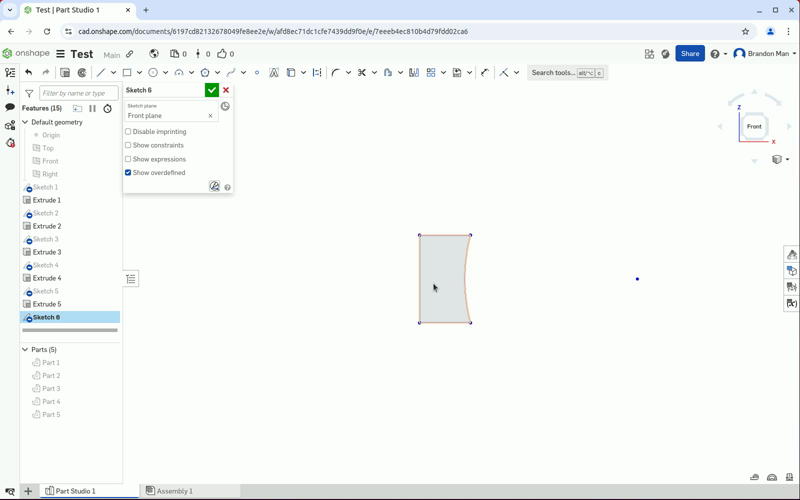
scroll(6)
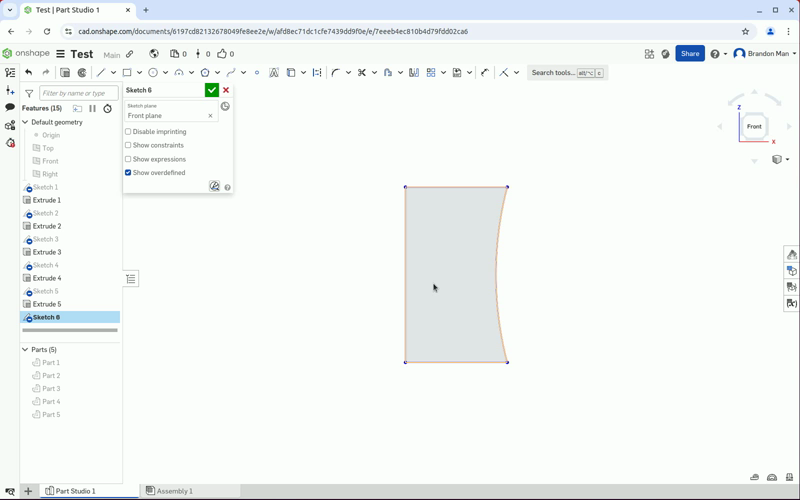
click(433, 283)
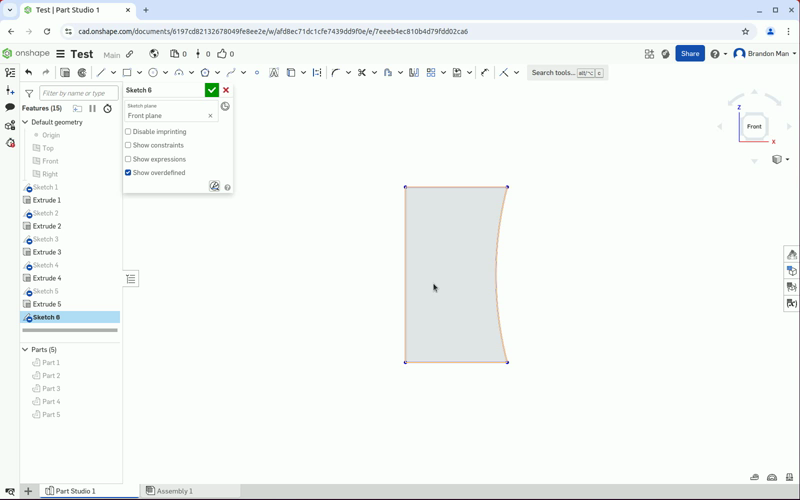
scroll(-6)
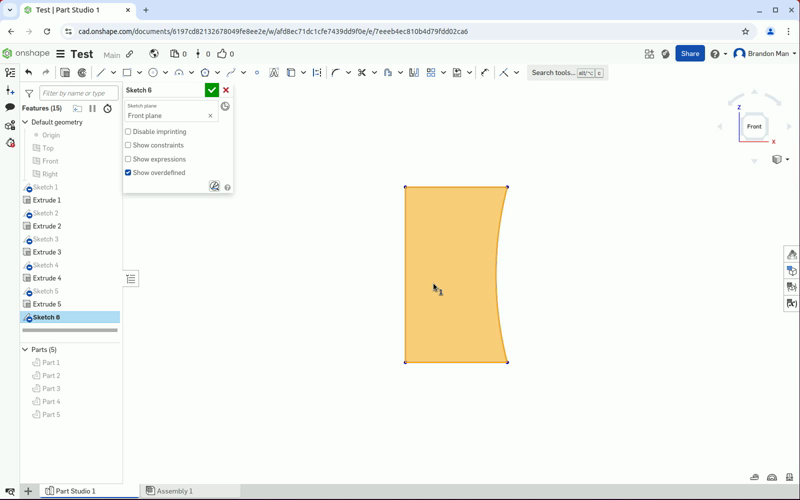
scroll(-6)
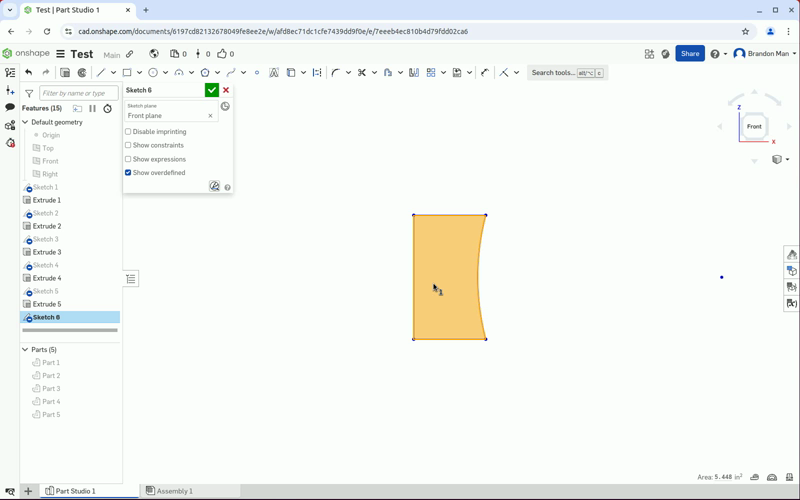
scroll(-6)
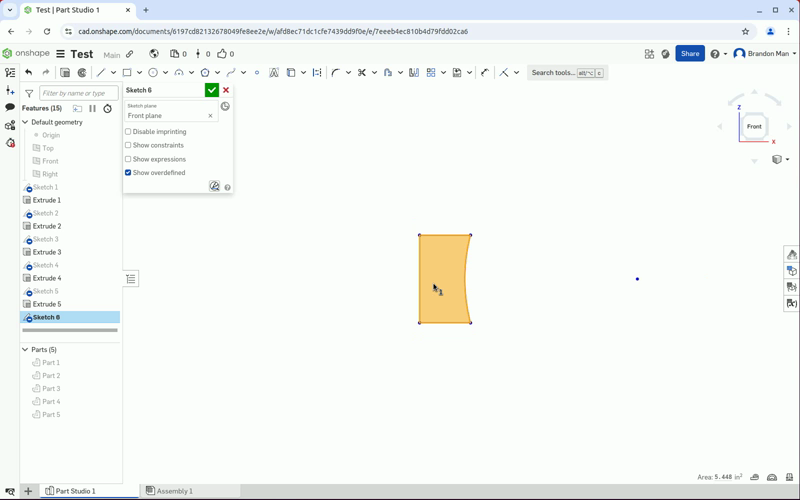
scroll(-6)
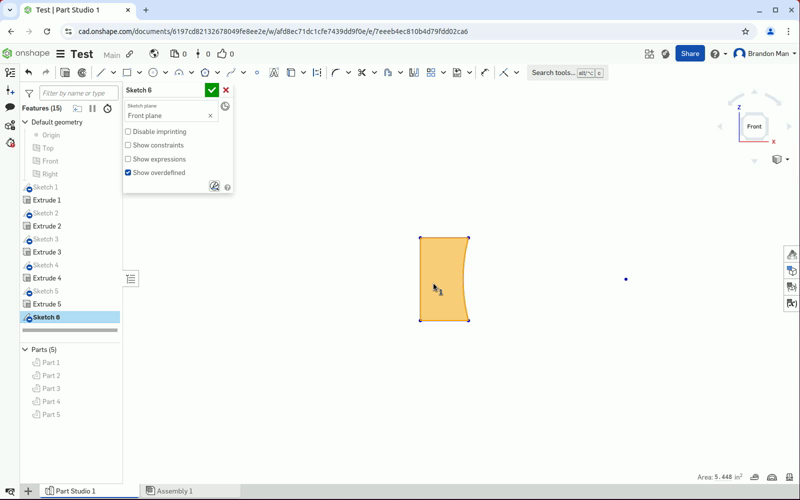
scroll(-6)
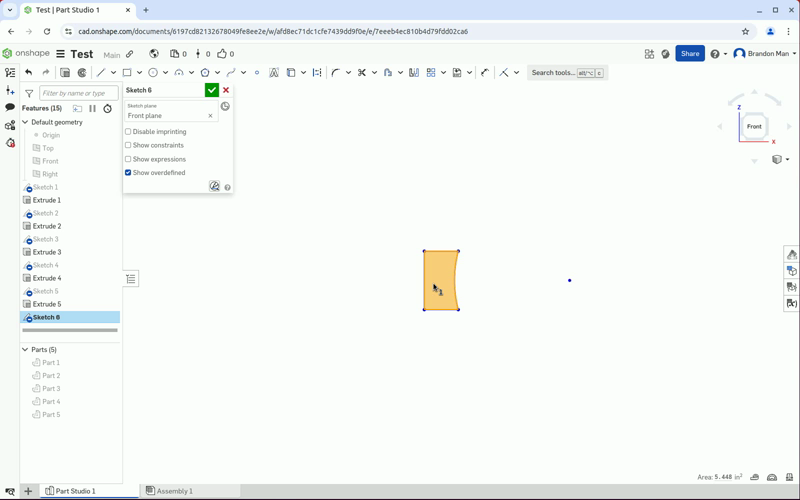
scroll(-6)
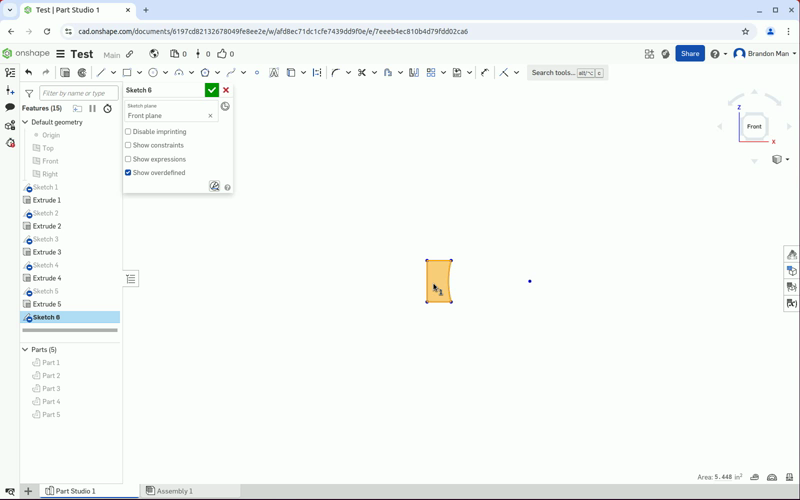
scroll(-6)
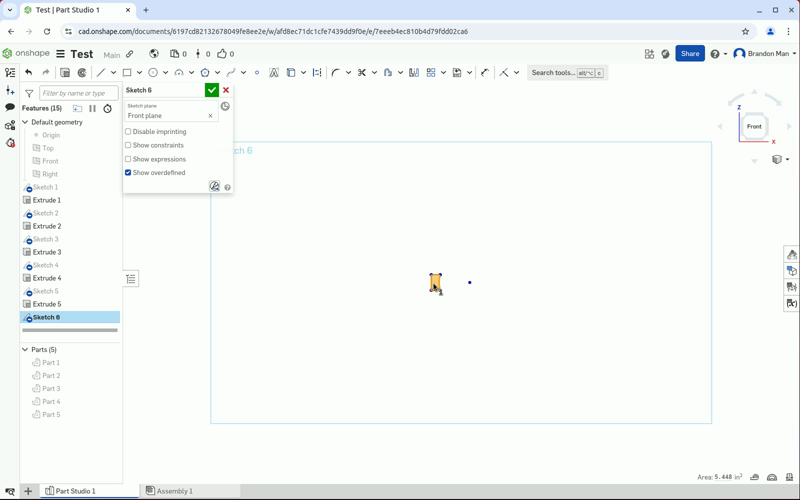
mouse_move(73, 352)
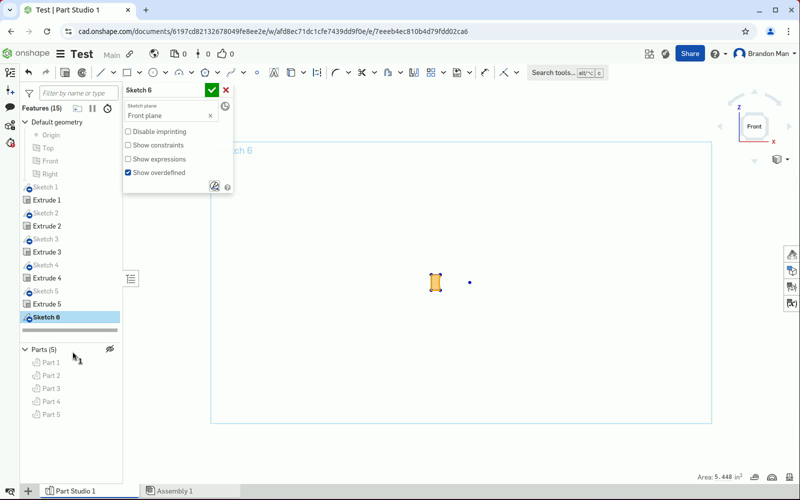
key(shift+y)
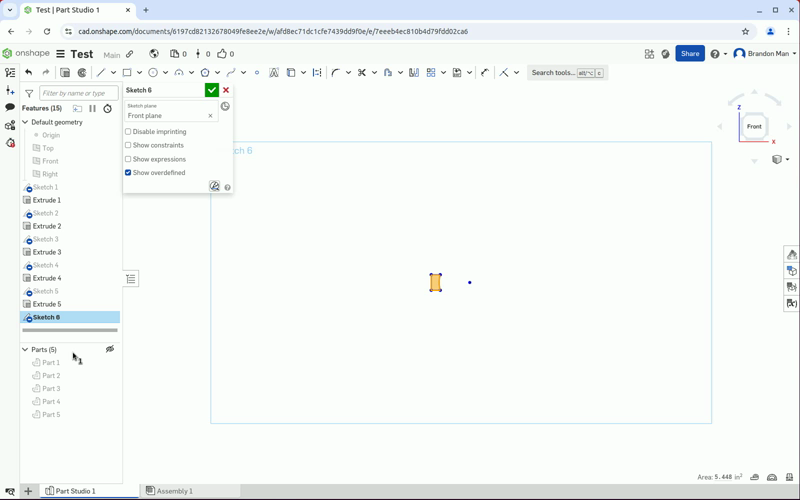
key(shift+e)
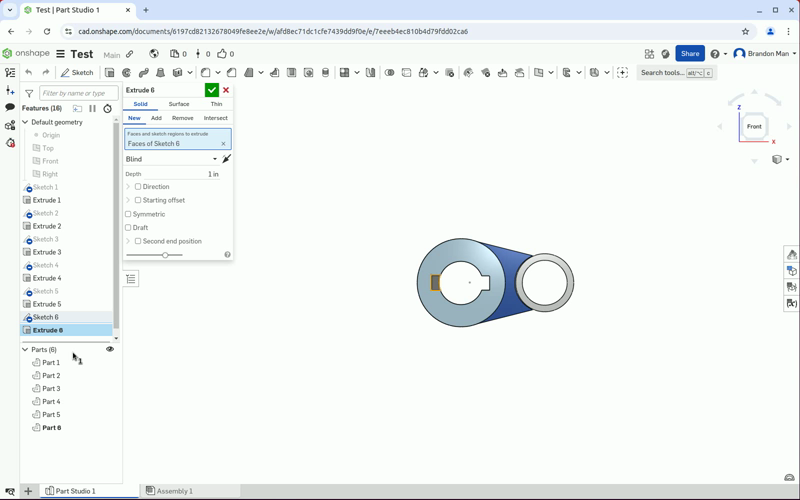
mouse_move(143, 106)
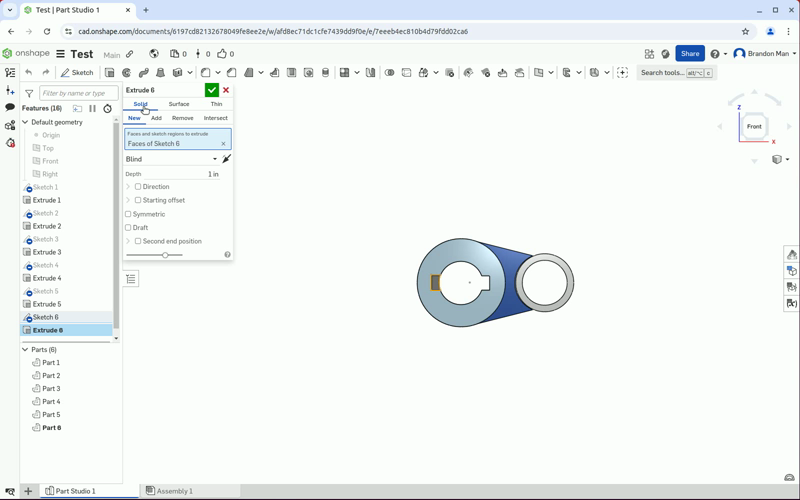
click(143, 106)
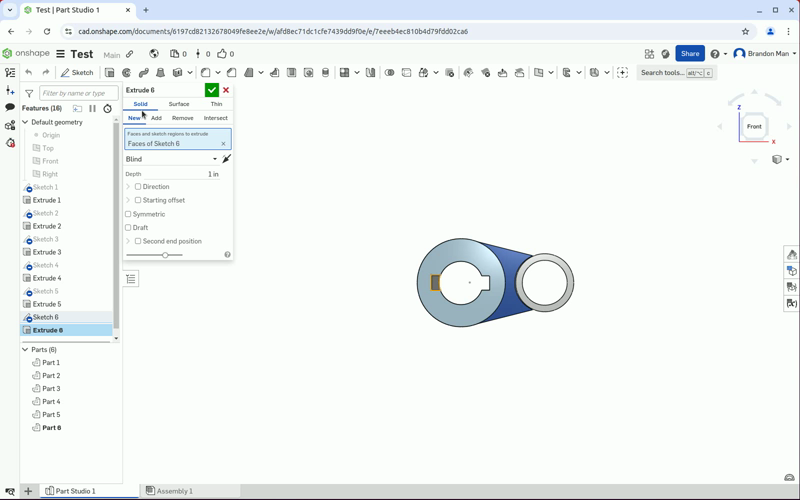
mouse_move(137, 120)
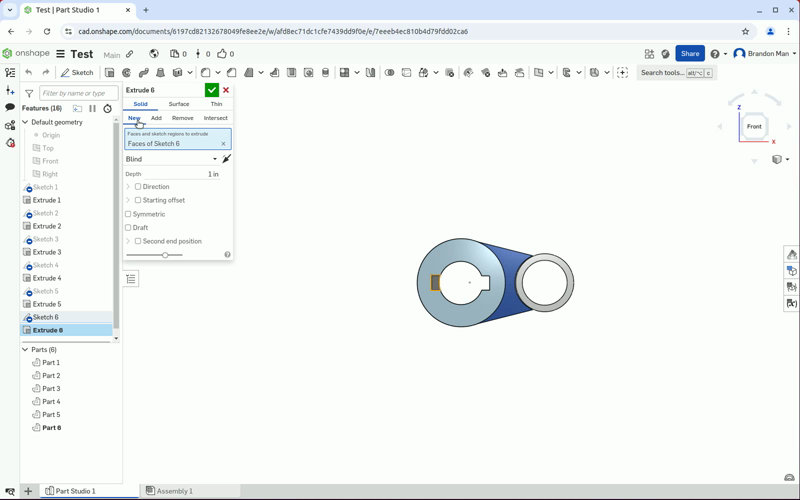
click(137, 120)
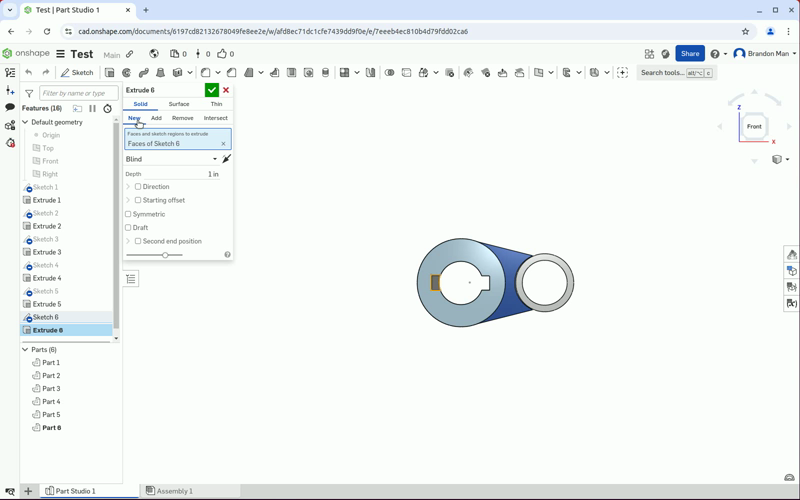
key(tab, 4)
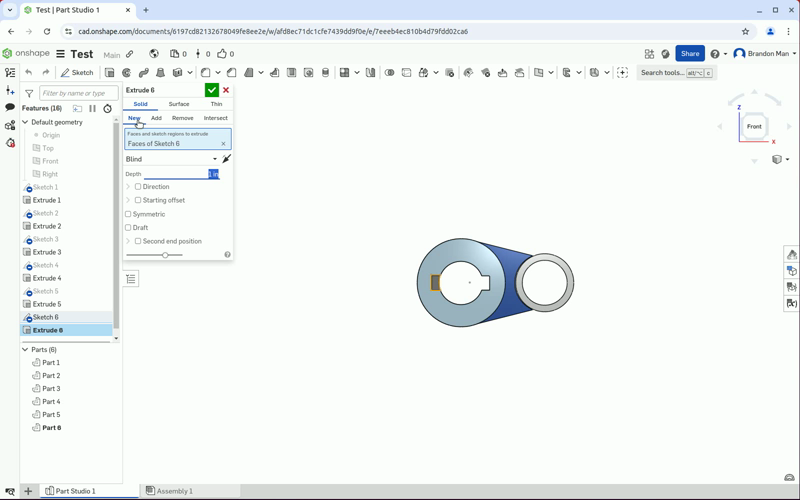
text(15.887)
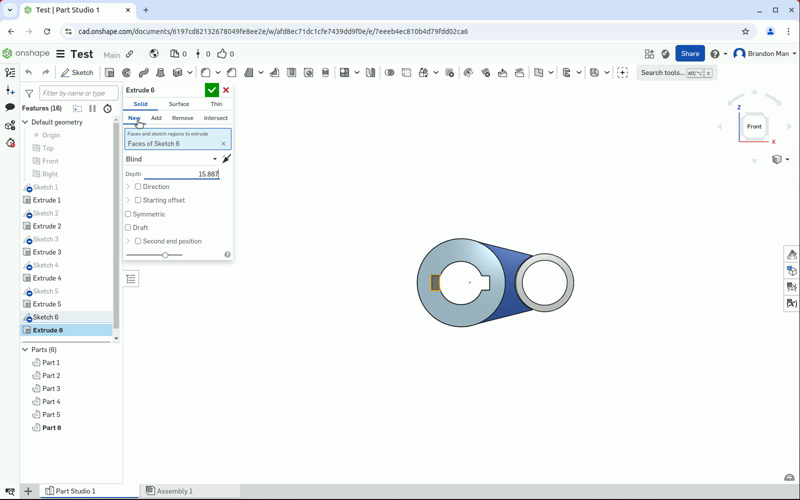
key(enter)
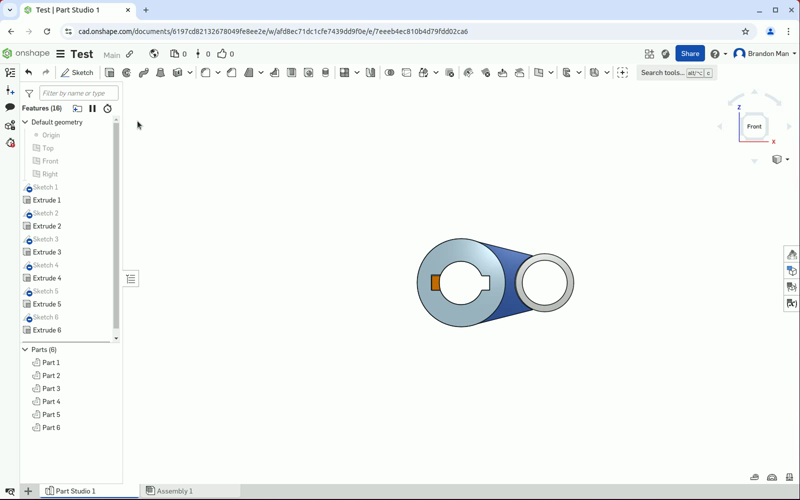
key(shift+h)
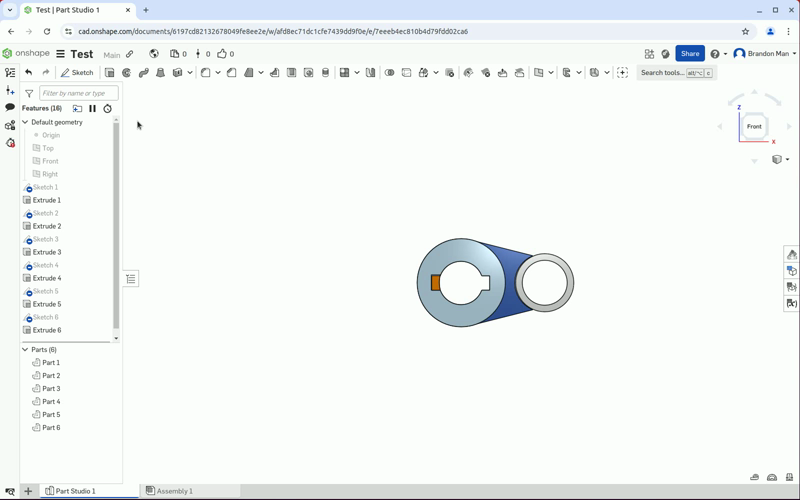
key(shift+h)
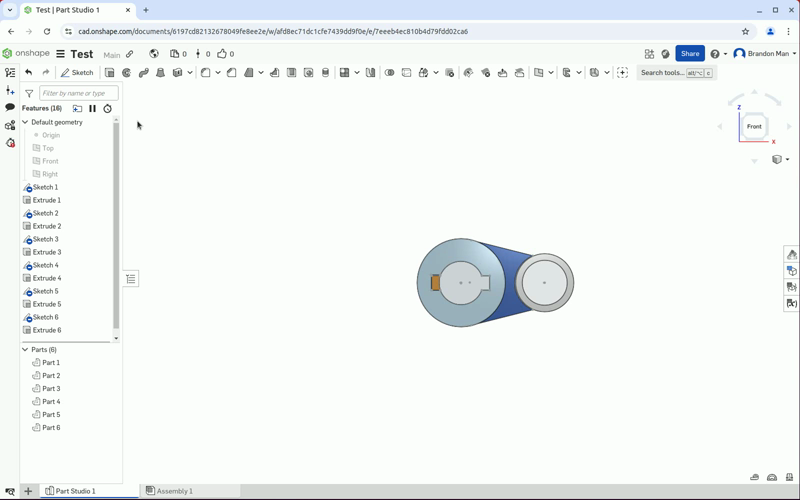
key(shift+7)
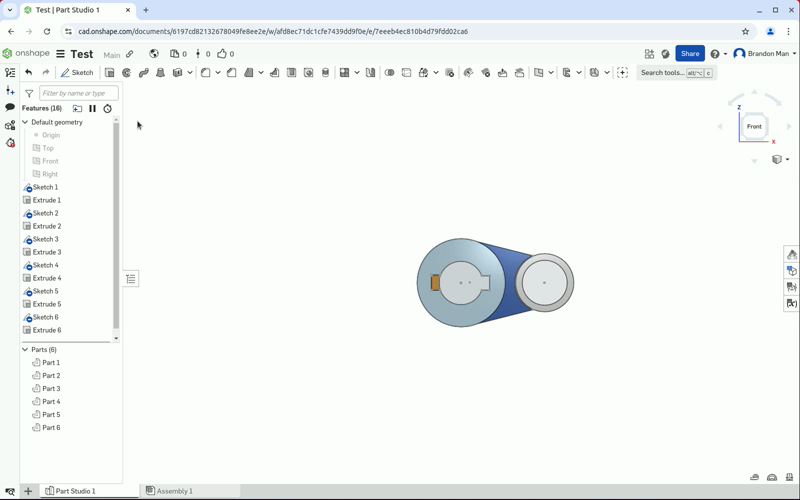
key(left, 2)
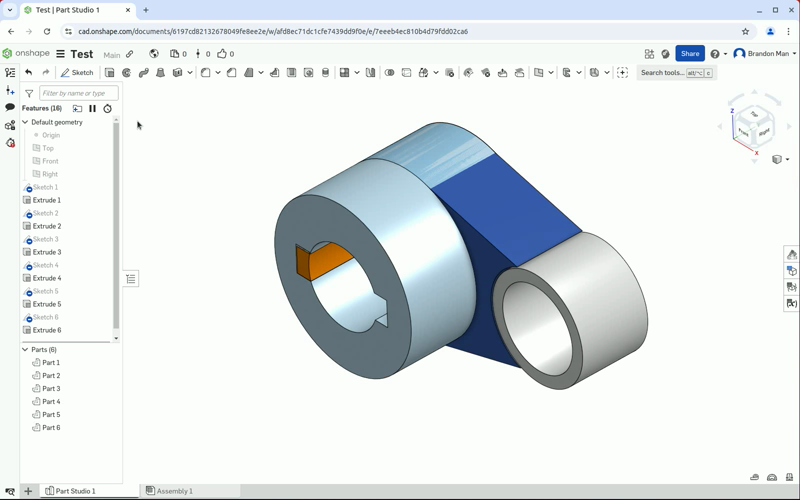
key(down, 2)
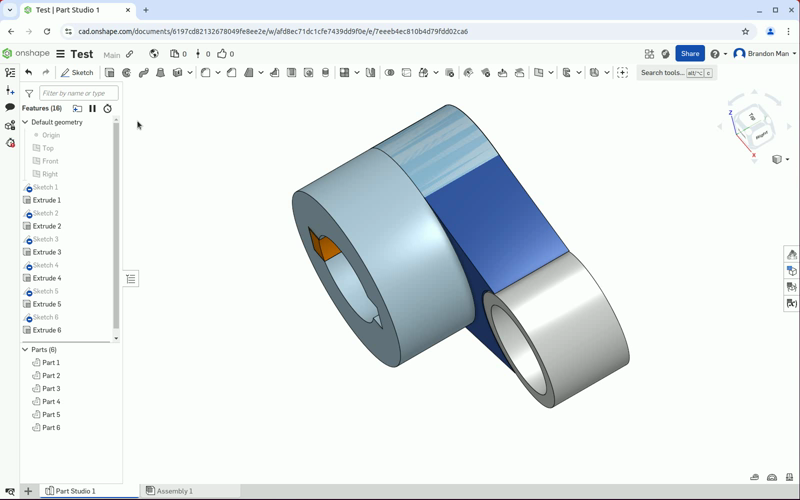
key(up, 2)
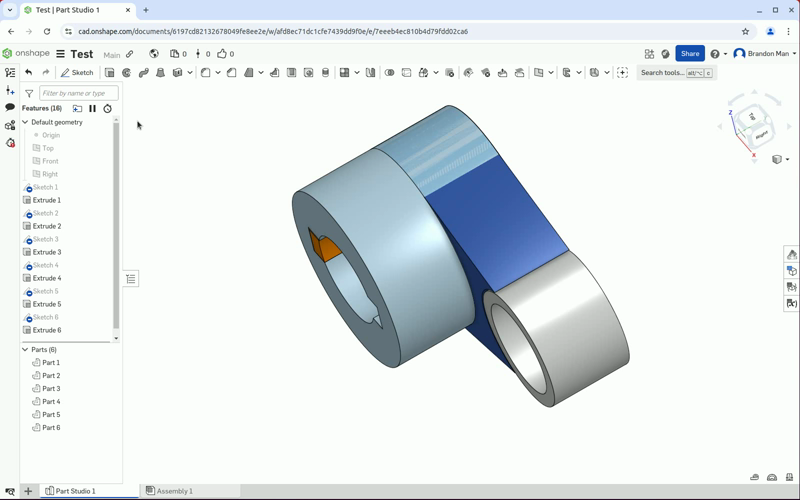
key(right, 2)
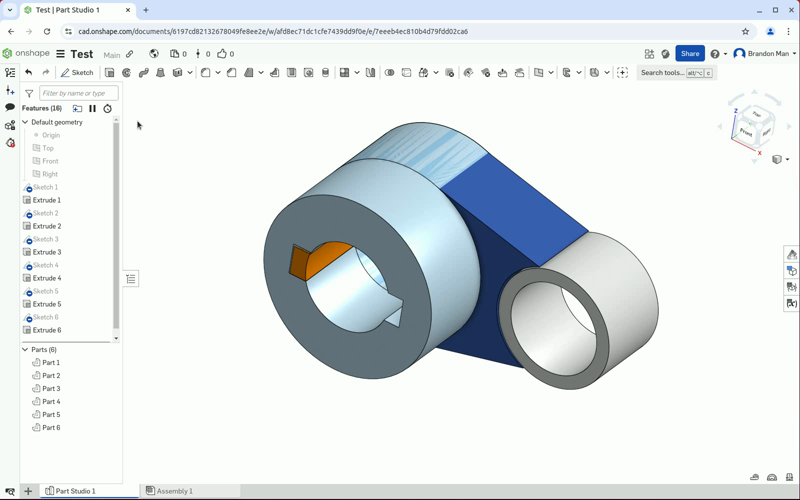
mouse_move(69, 189)
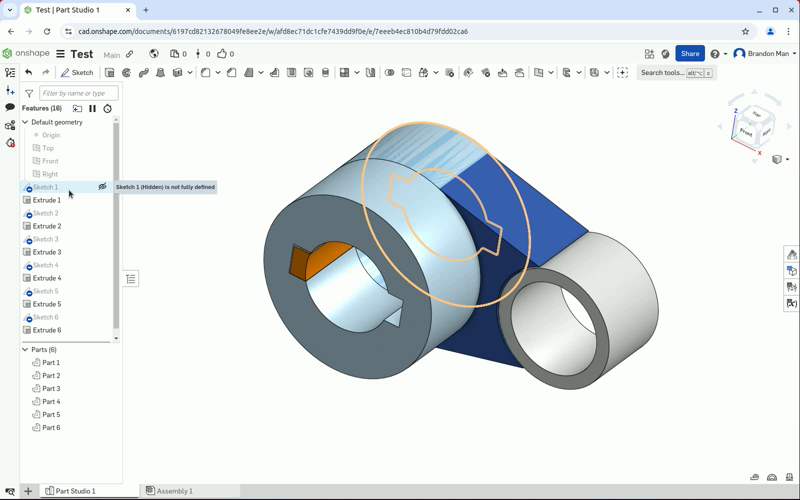
click(69, 189)